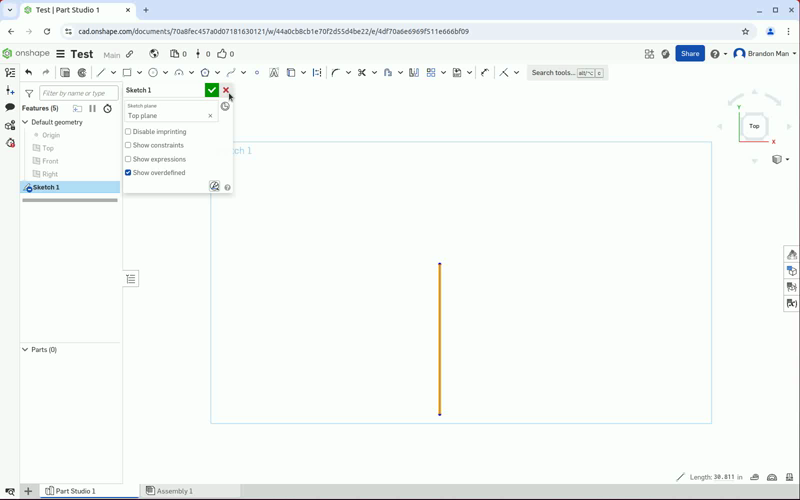
key(shift+h)
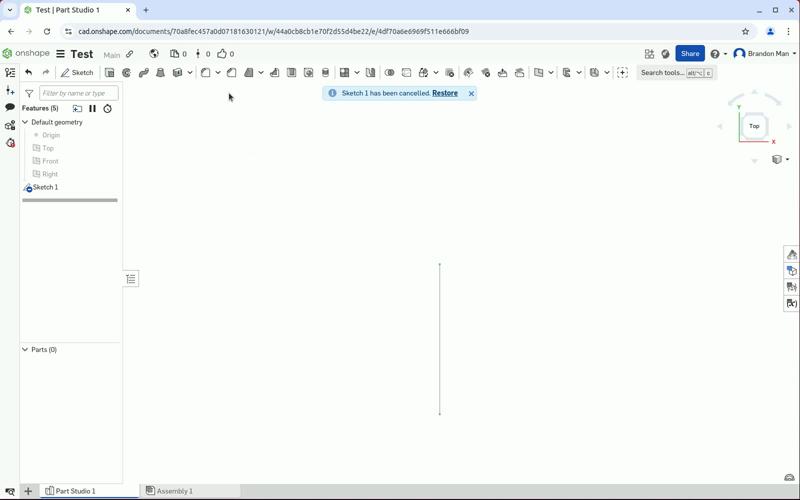
key(shift+s)
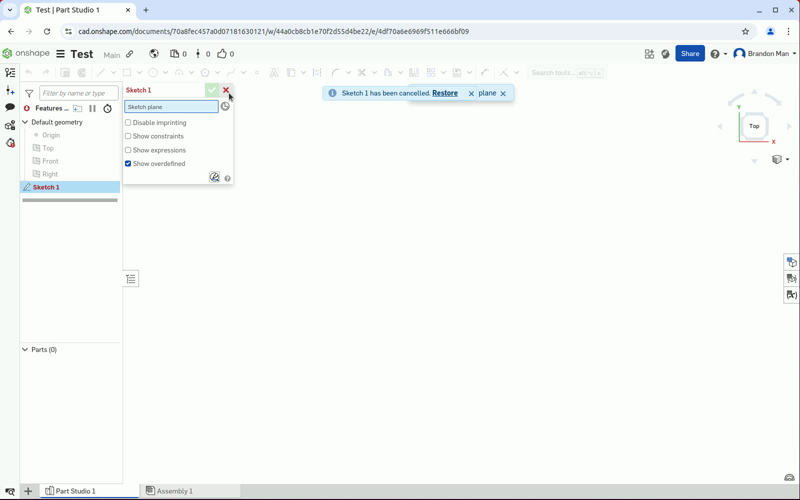
mouse_move(73, 150)
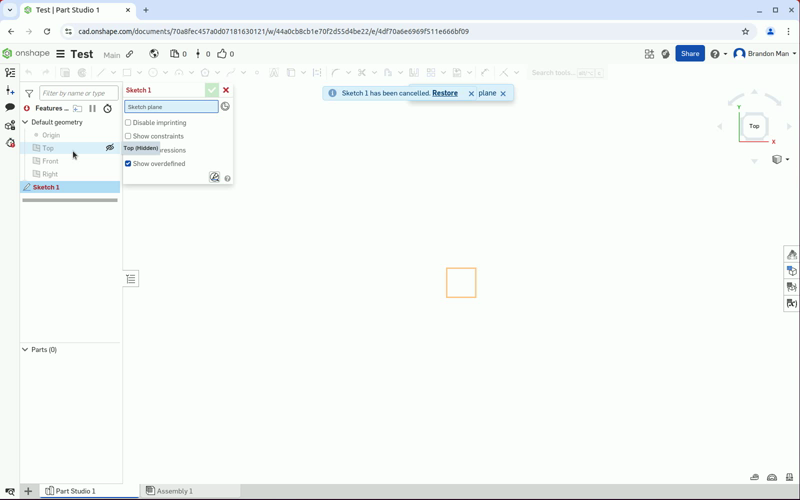
click(73, 150)
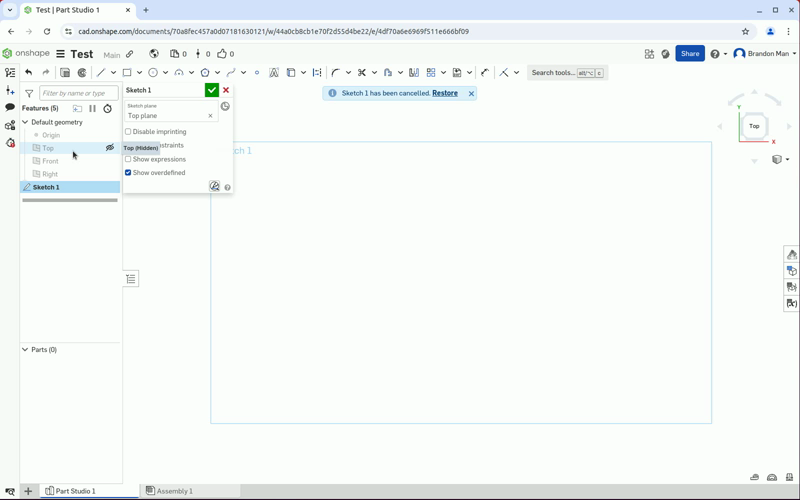
mouse_move(73, 352)
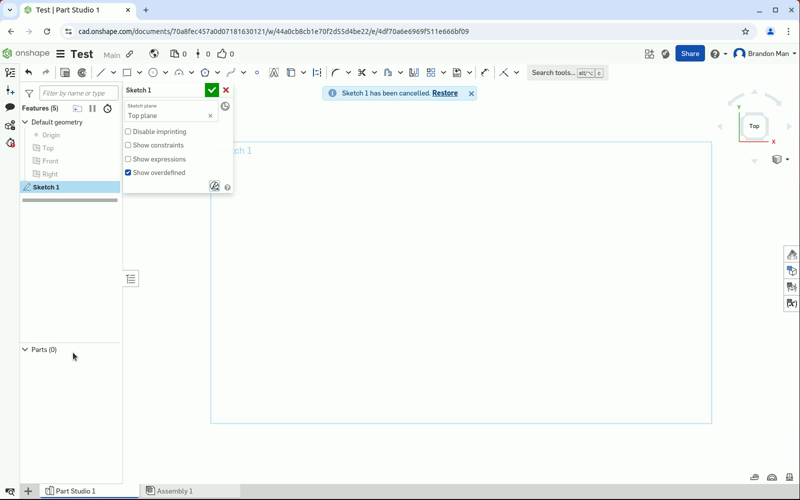
key(y)
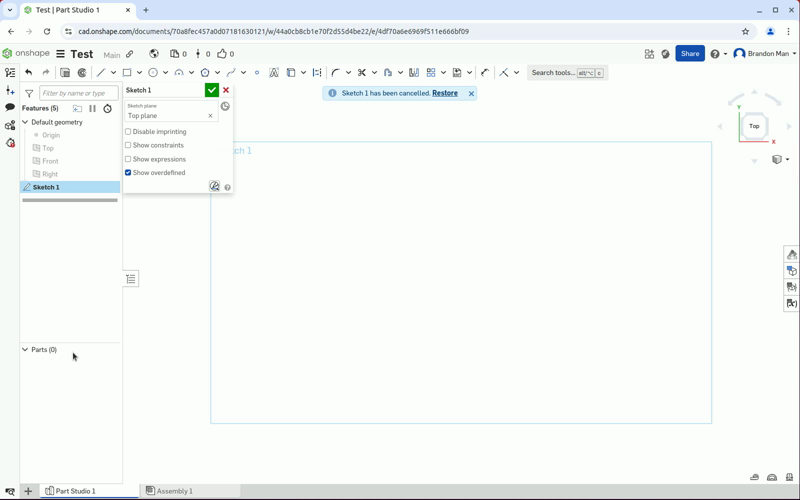
key(l)
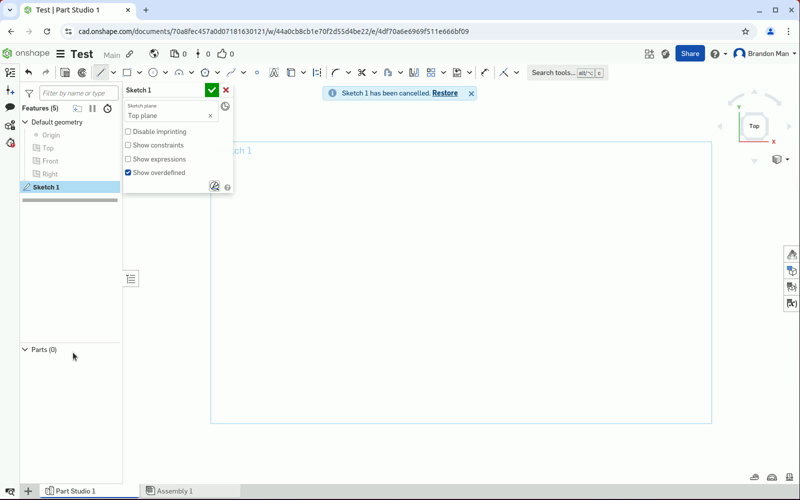
key_down(shift)
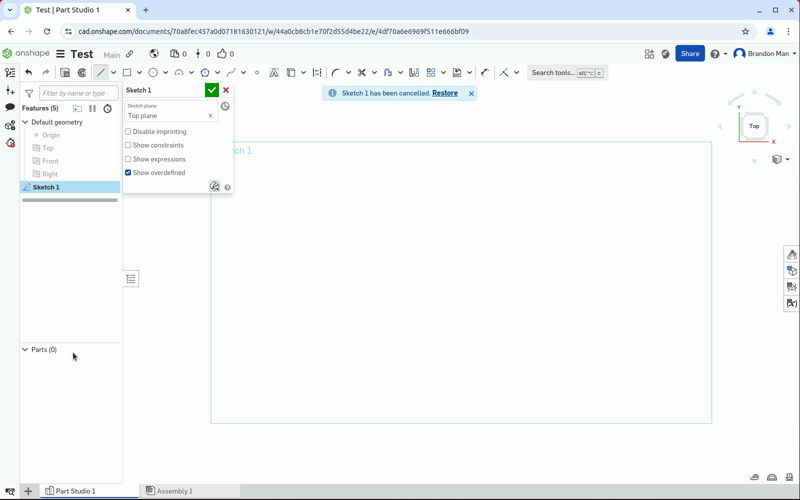
mouse_move(434, 304)
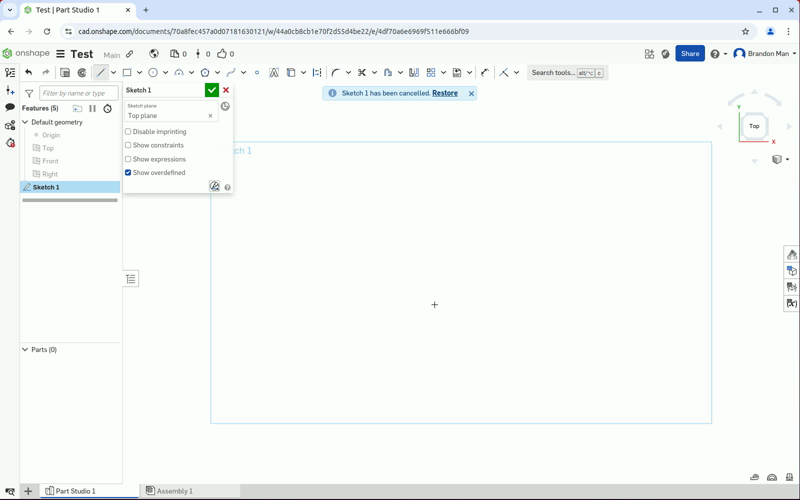
click(434, 304)
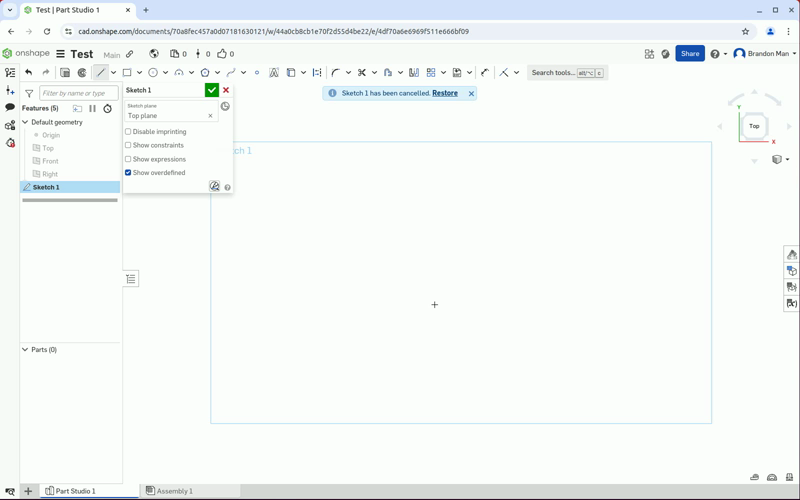
key_up(shift)
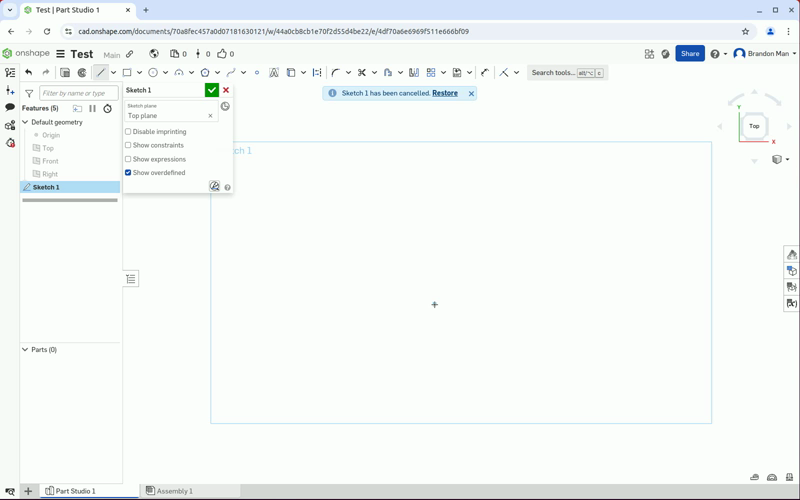
key_down(shift)
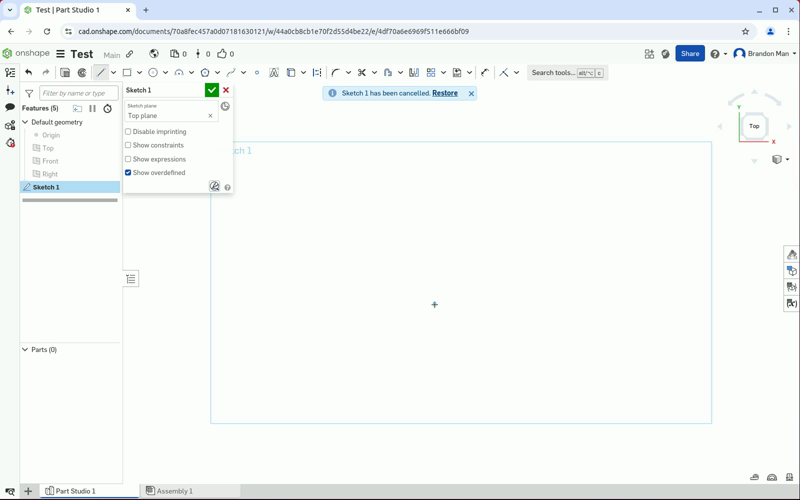
mouse_move(464, 304)
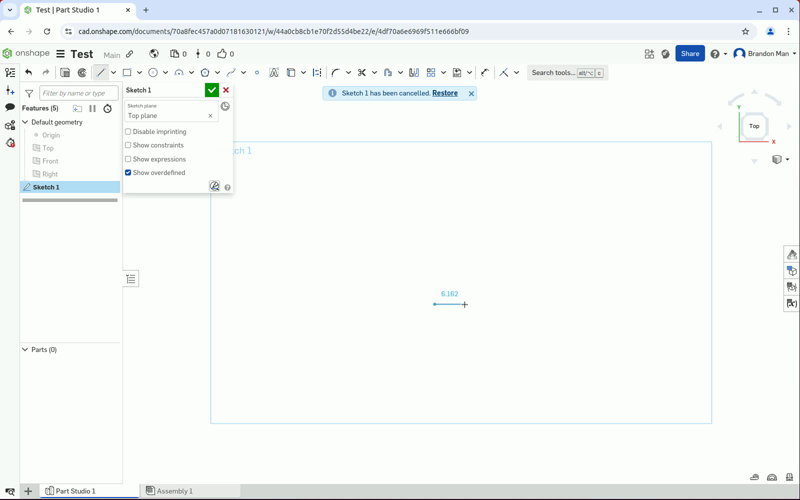
mouse_move(486, 304)
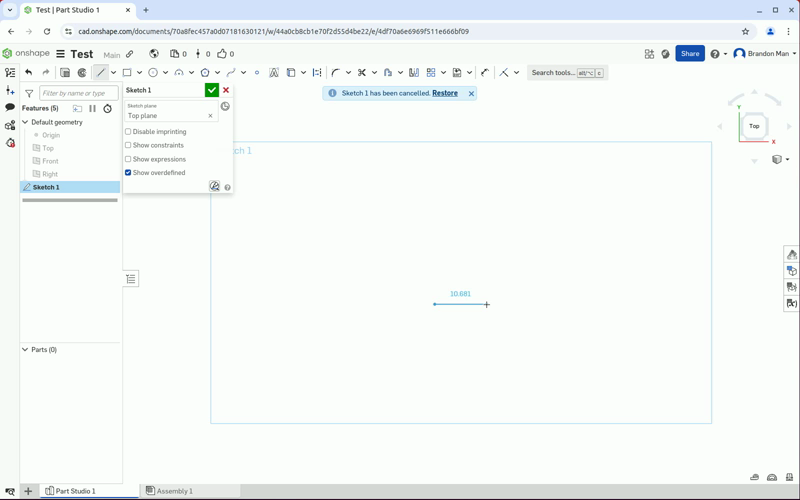
click(486, 304)
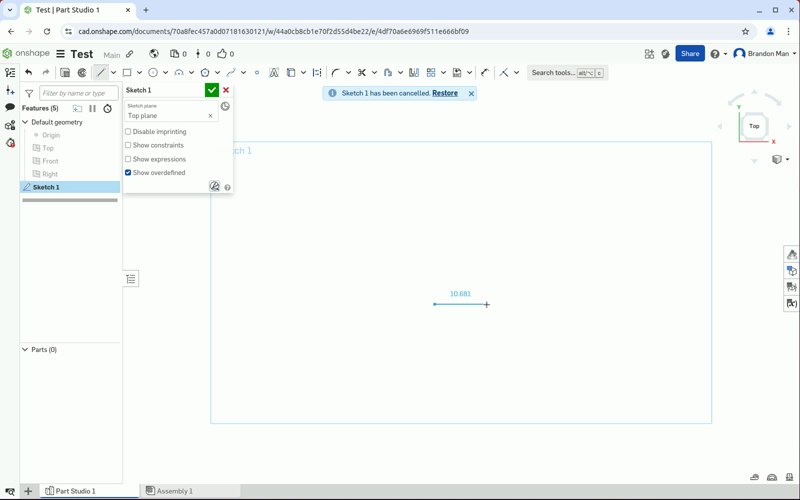
key_up(shift)
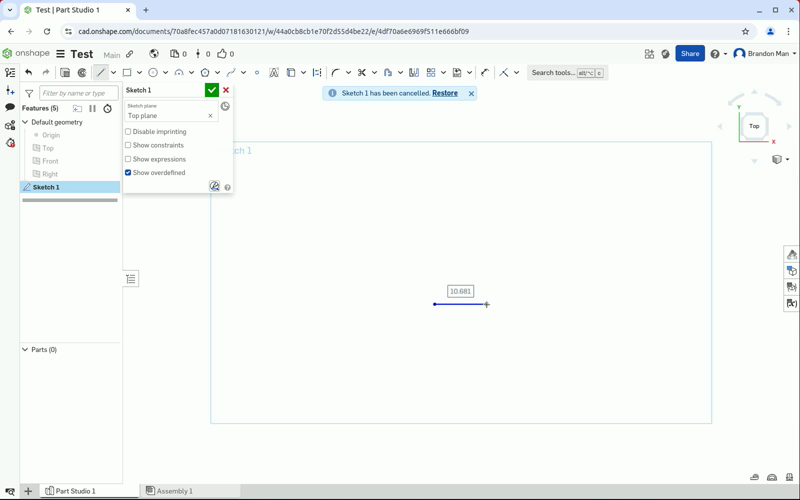
key_down(shift)
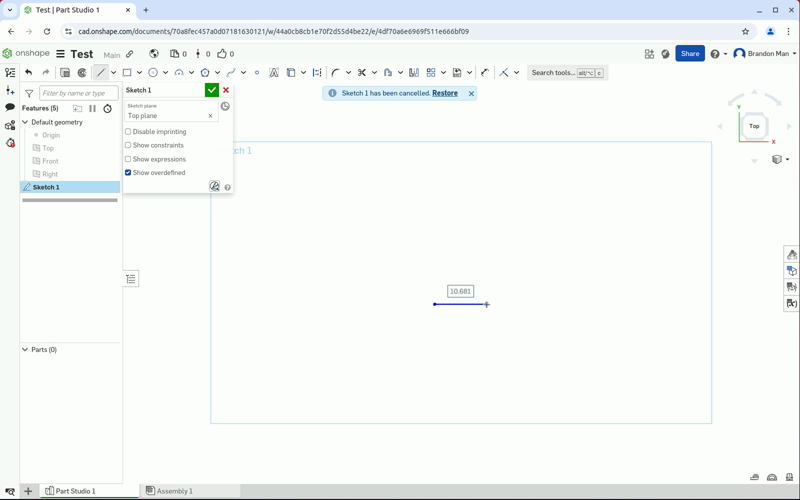
mouse_move(516, 304)
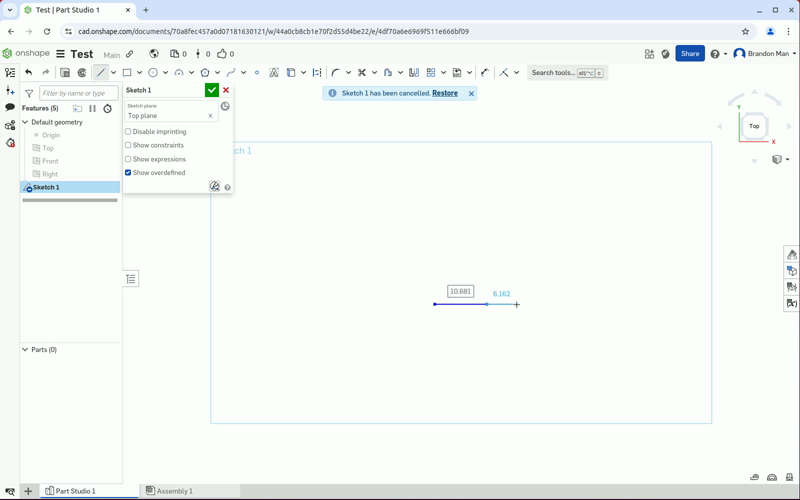
mouse_move(486, 244)
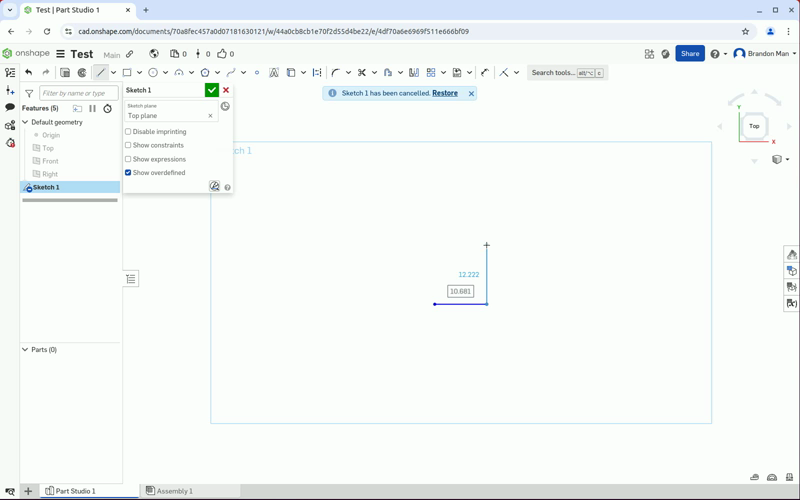
click(486, 244)
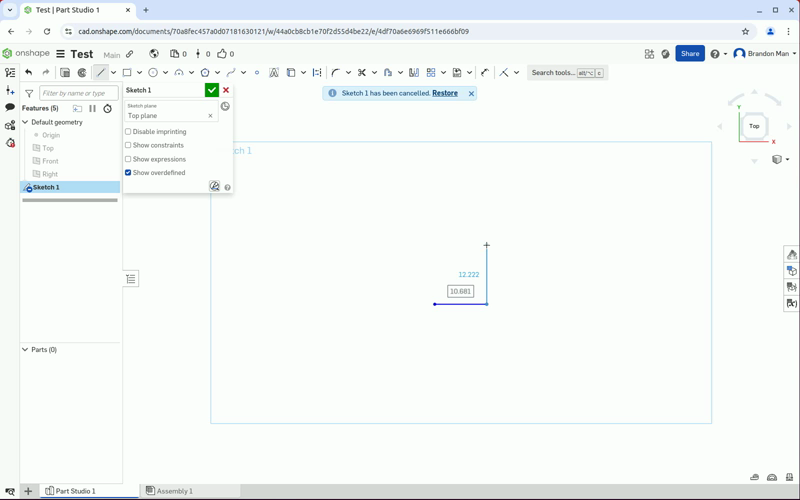
key_up(shift)
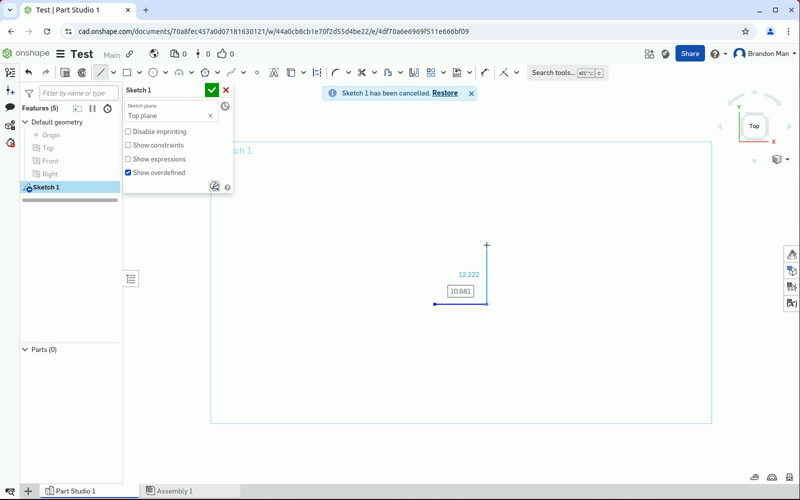
key_down(shift)
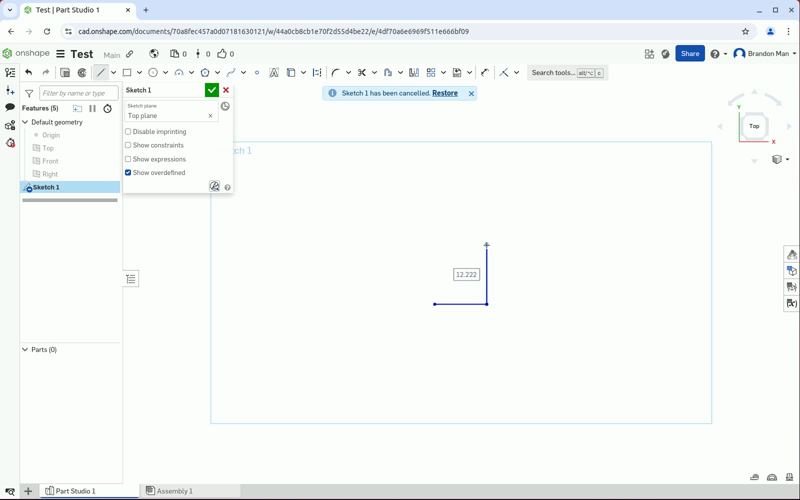
mouse_move(516, 244)
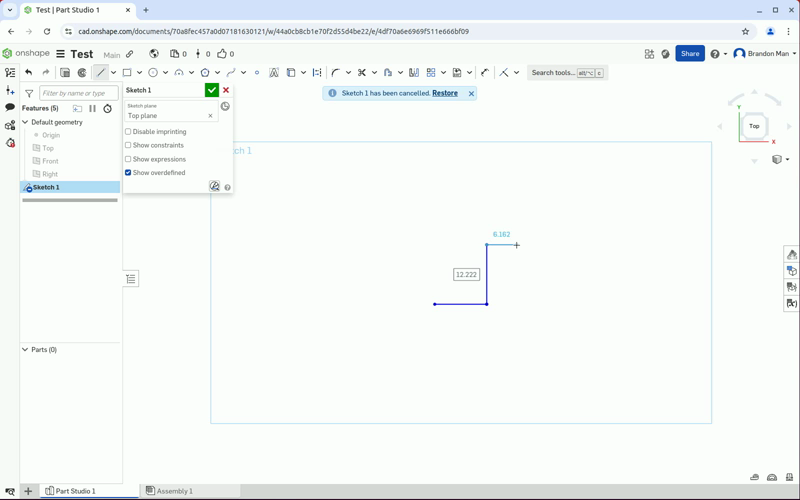
mouse_move(434, 245)
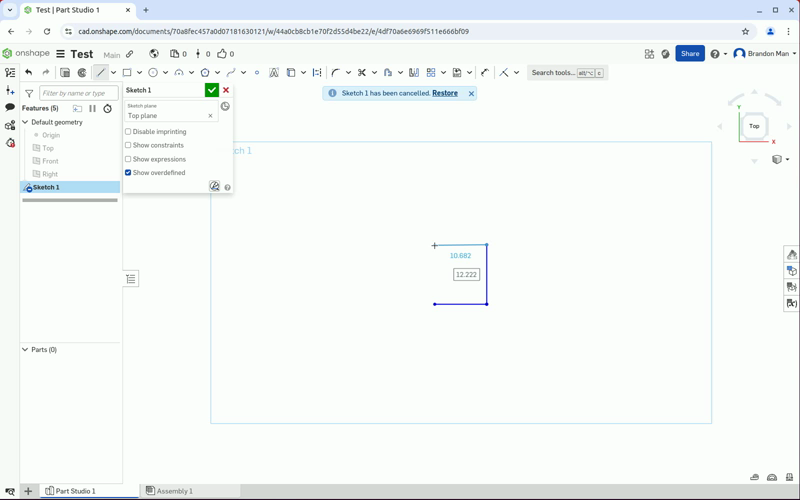
click(434, 245)
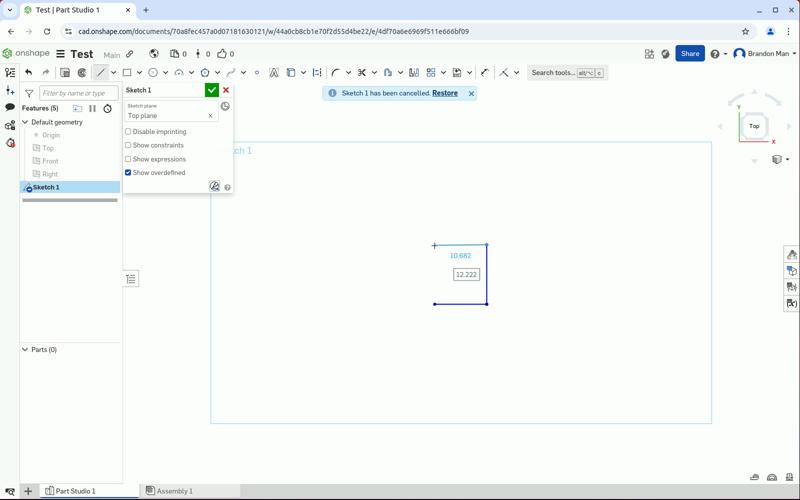
key_up(shift)
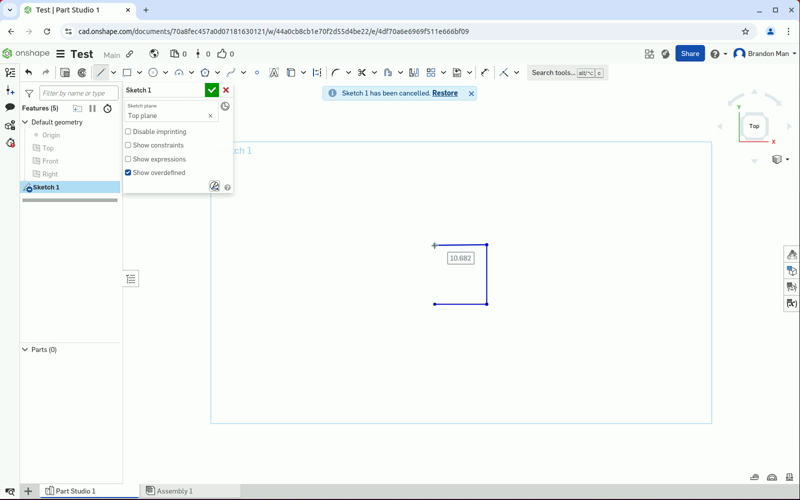
mouse_move(464, 245)
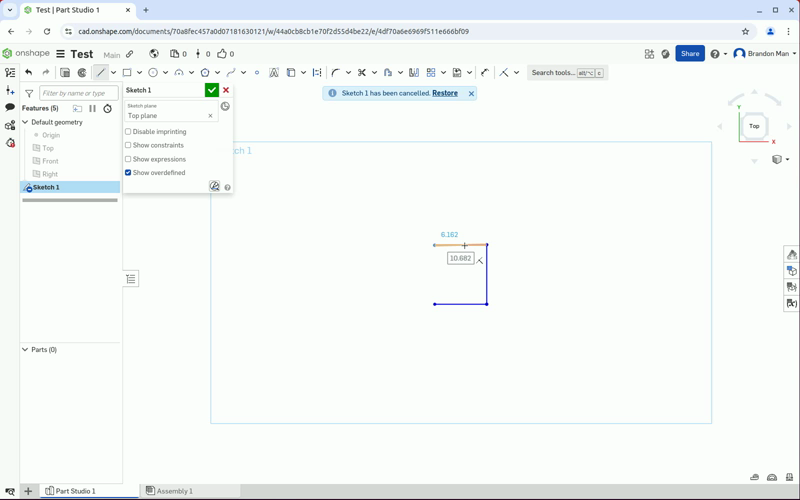
key_down(shift)
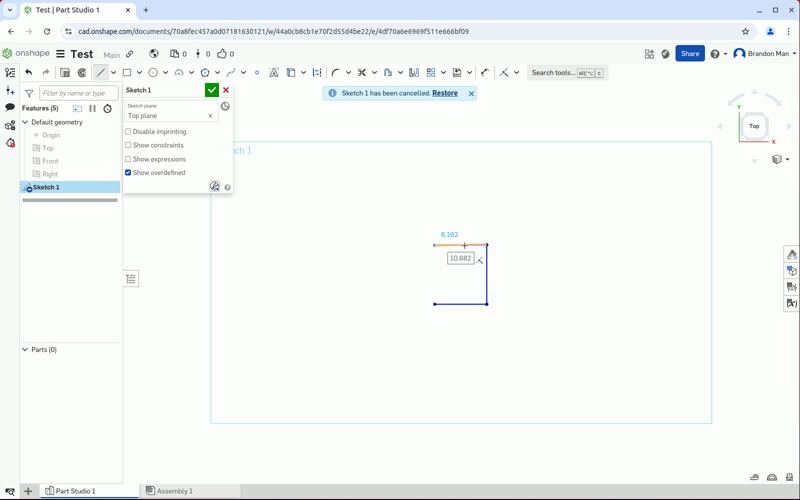
mouse_move(434, 304)
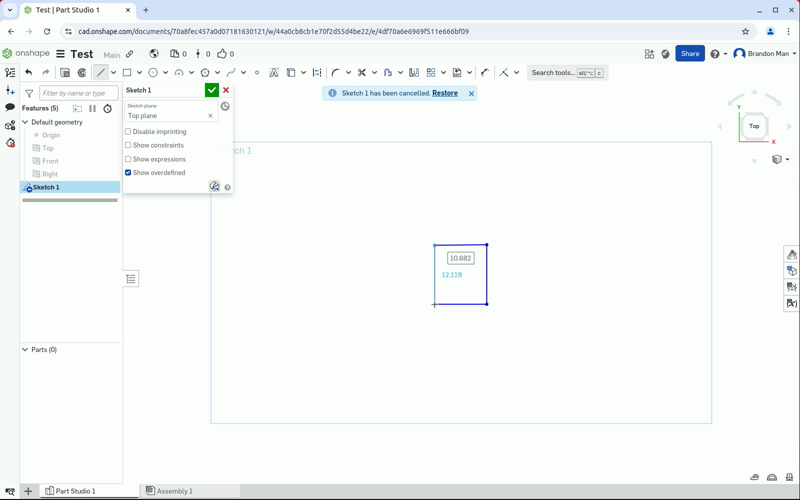
key_up(shift)
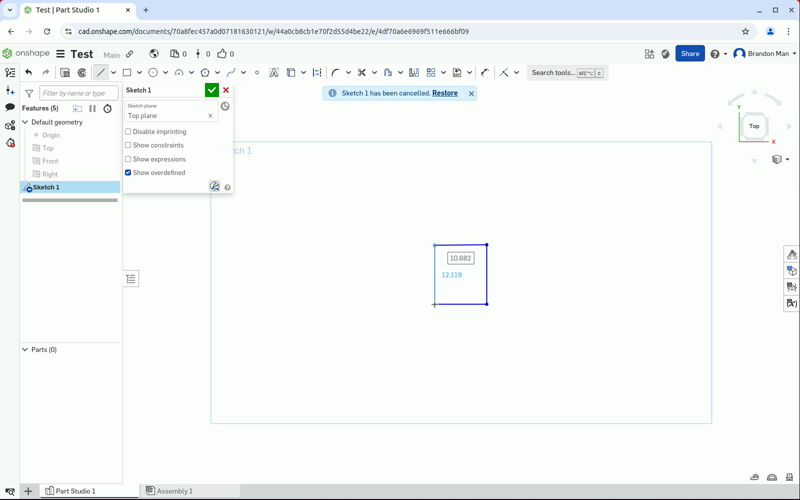
click(434, 304)
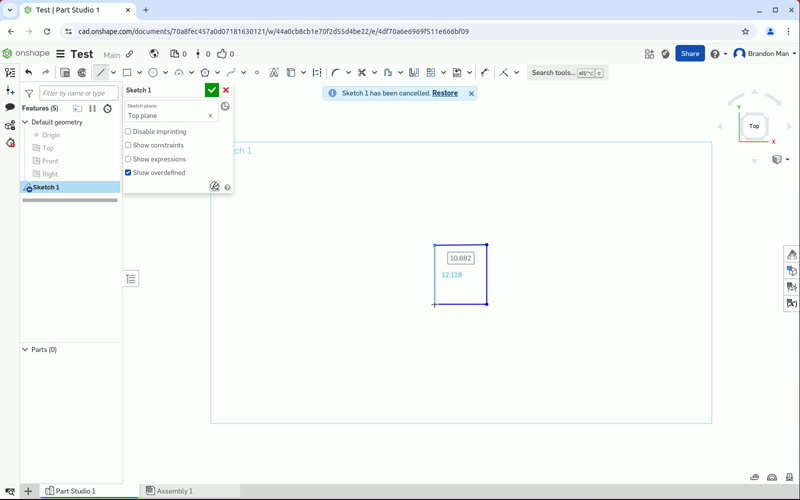
key(esc)
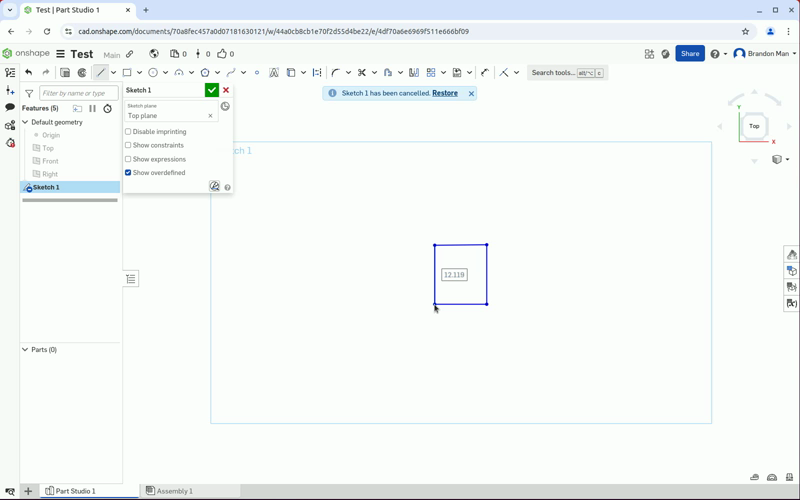
mouse_move(449, 257)
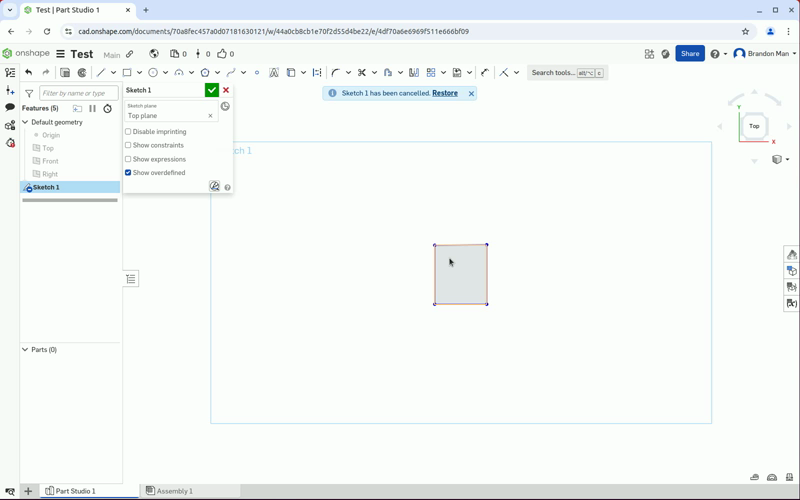
click(449, 257)
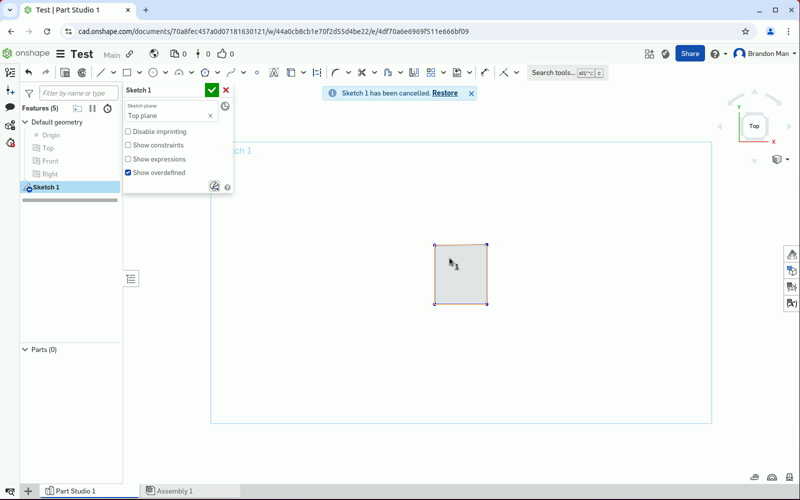
mouse_move(73, 352)
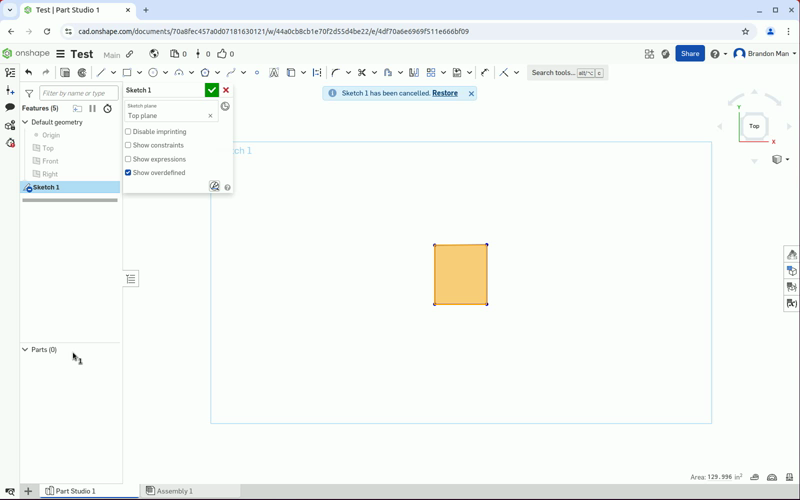
key(shift+y)
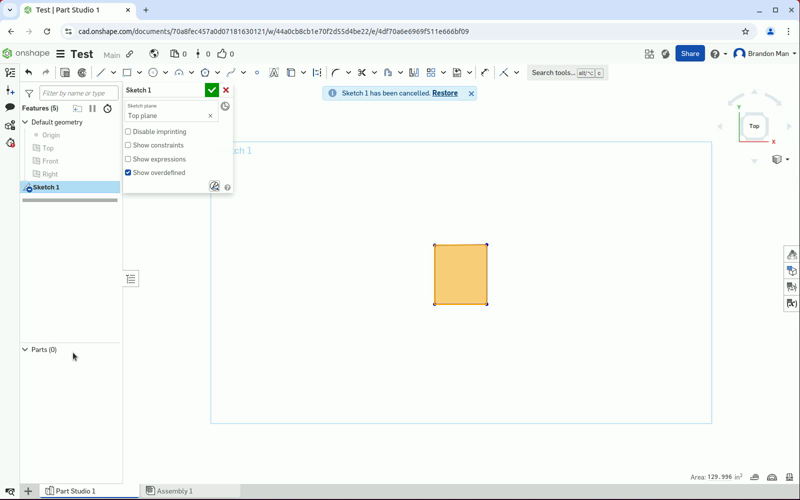
key(shift+e)
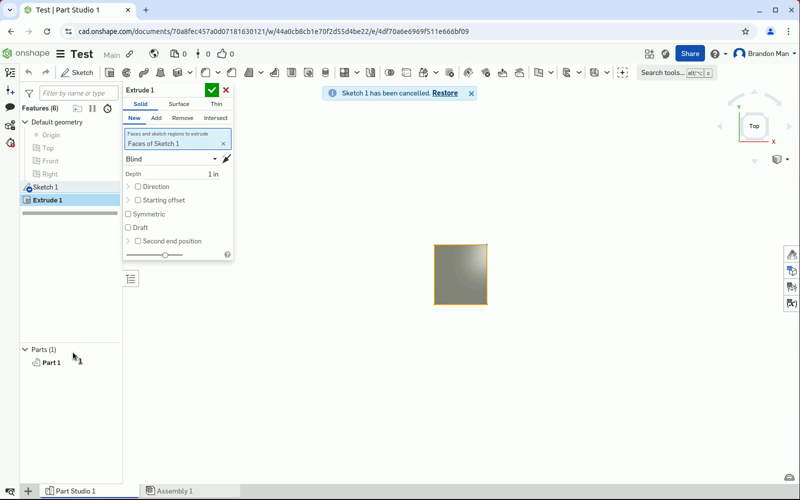
mouse_move(143, 106)
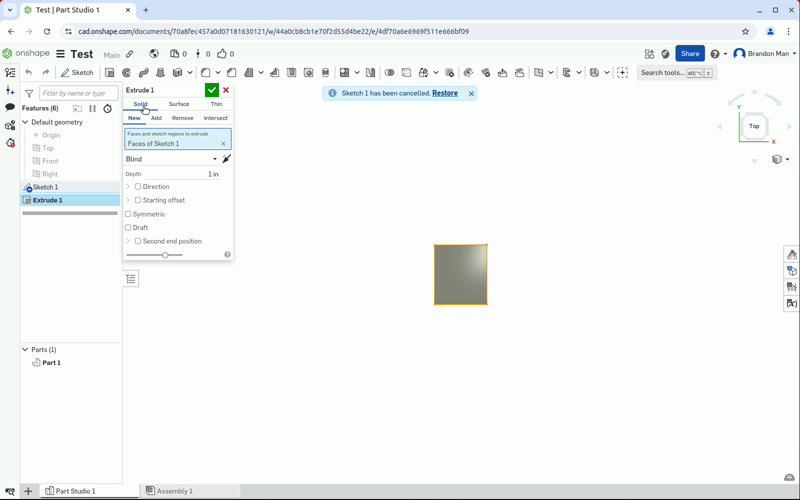
click(143, 106)
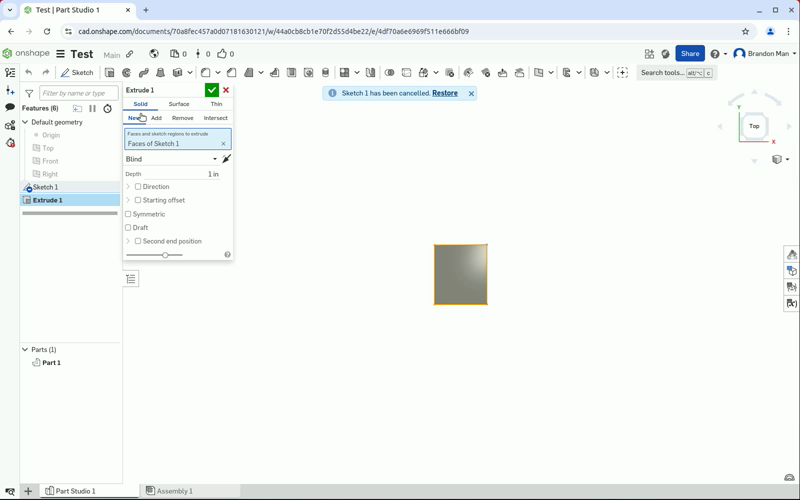
mouse_move(137, 120)
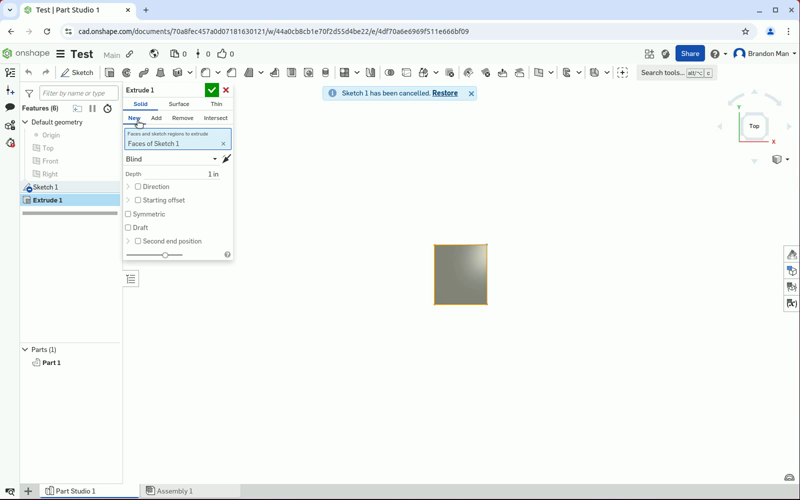
click(137, 120)
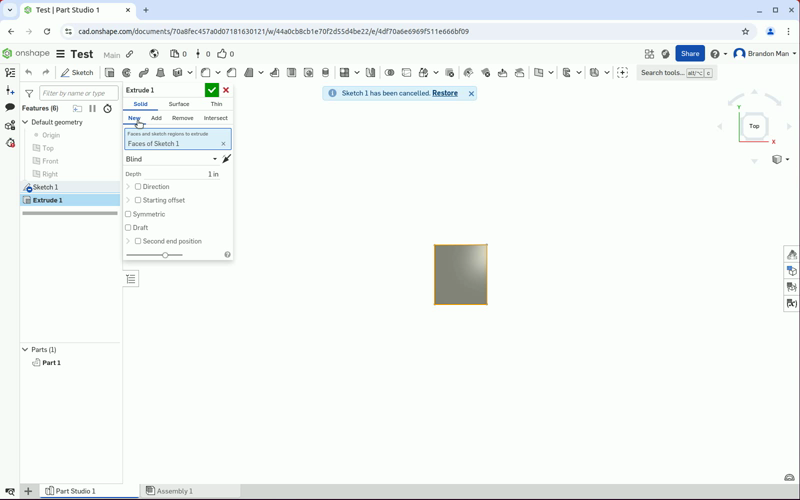
key(tab, 4)
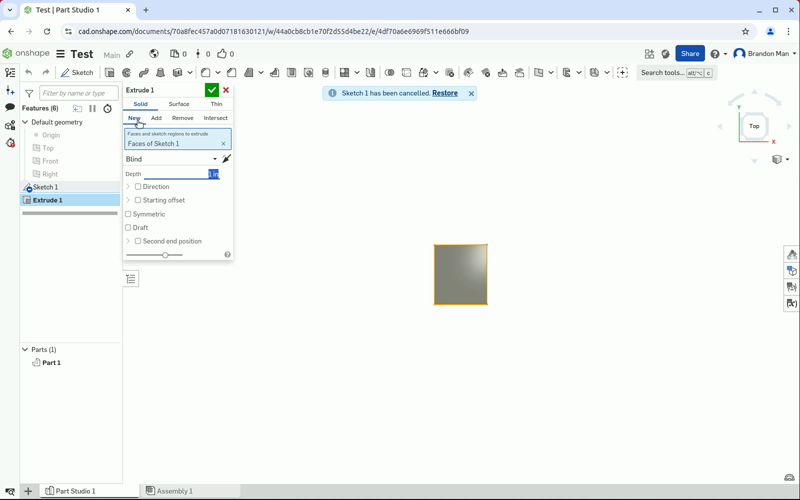
text(8.666)
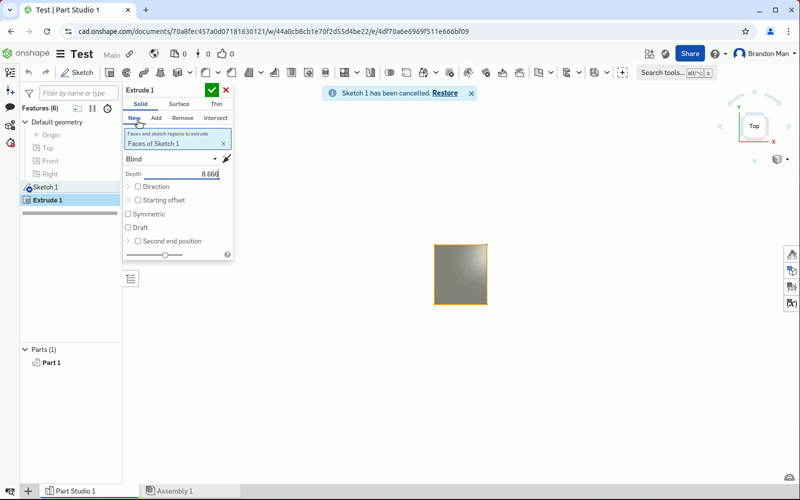
key(enter)
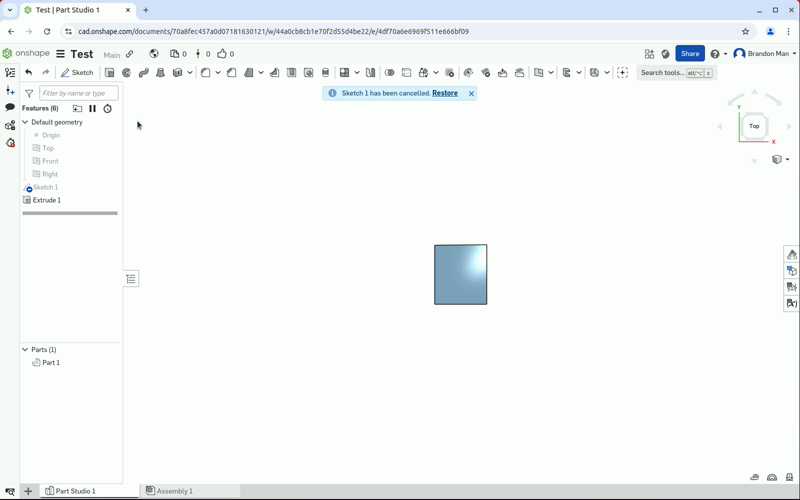
key(shift+h)
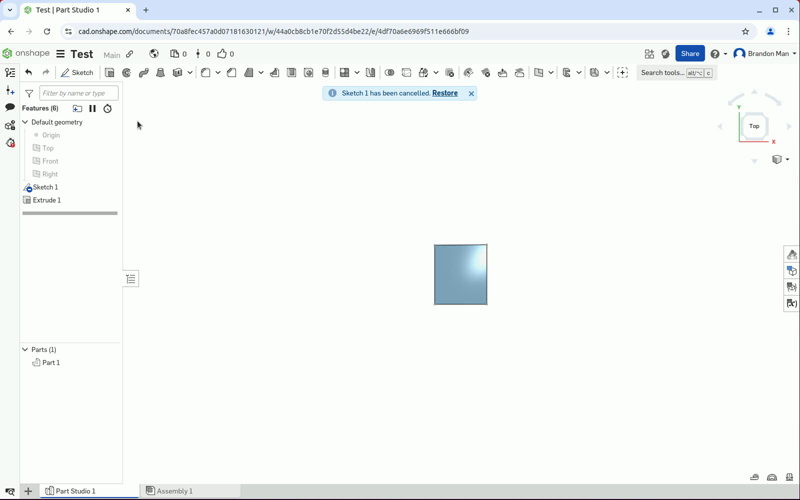
key(shift+h)
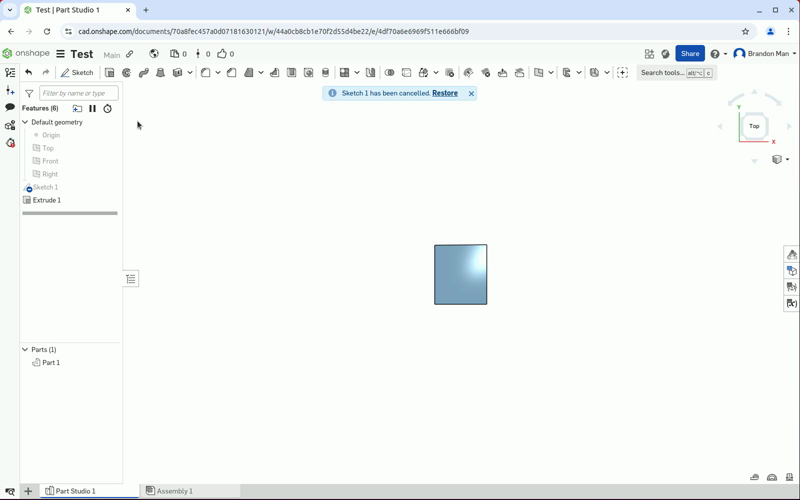
mouse_move(73, 189)
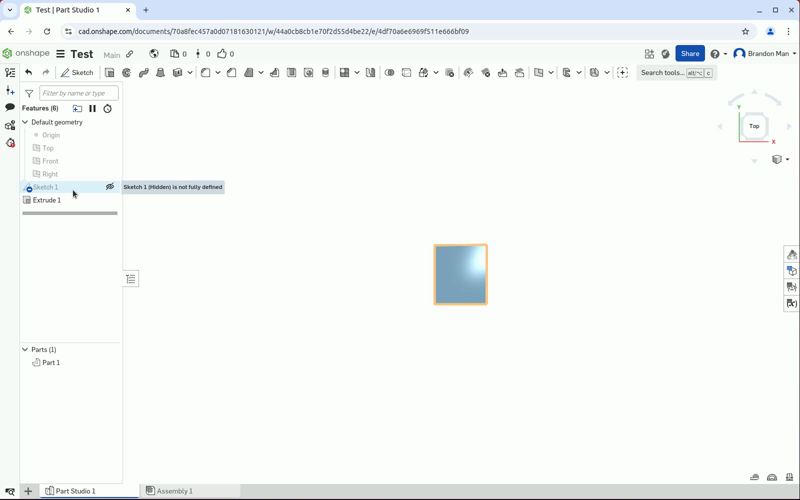
click(73, 189)
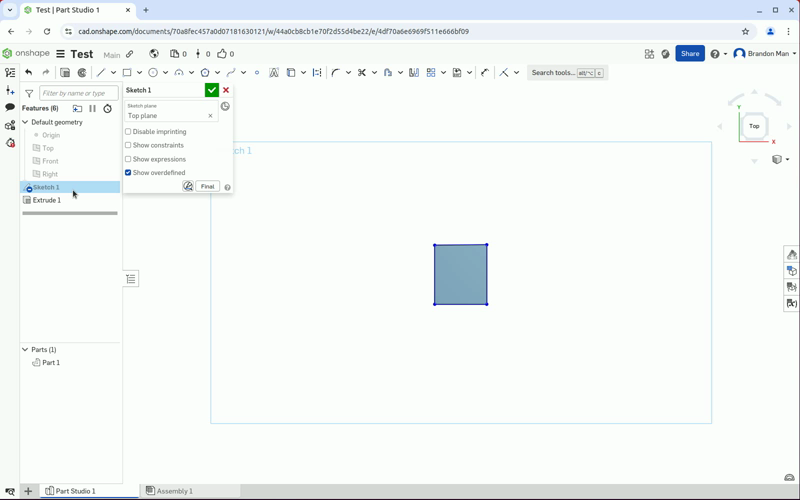
mouse_move(229, 92)
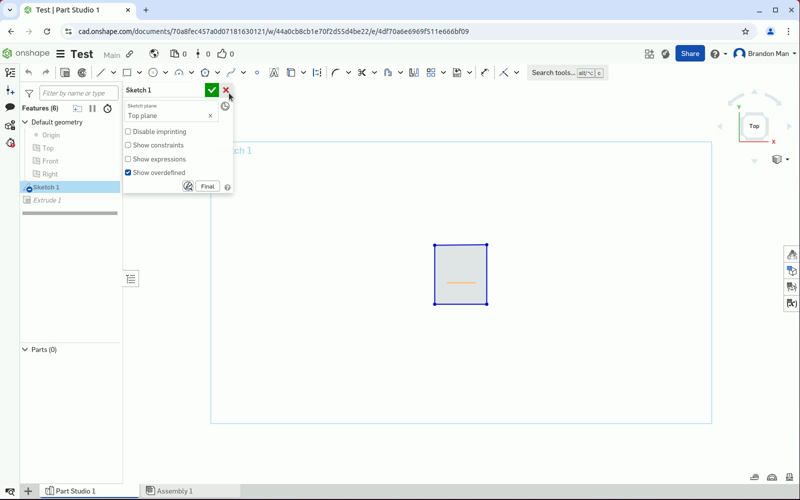
click(229, 92)
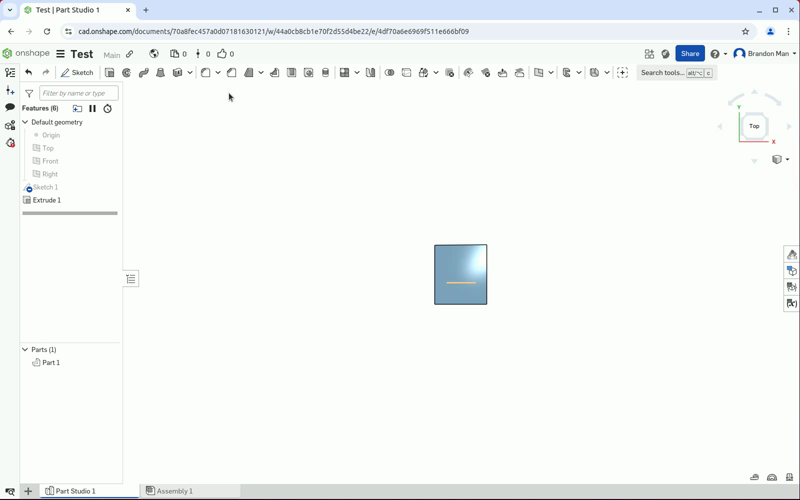
mouse_move(541, 75)
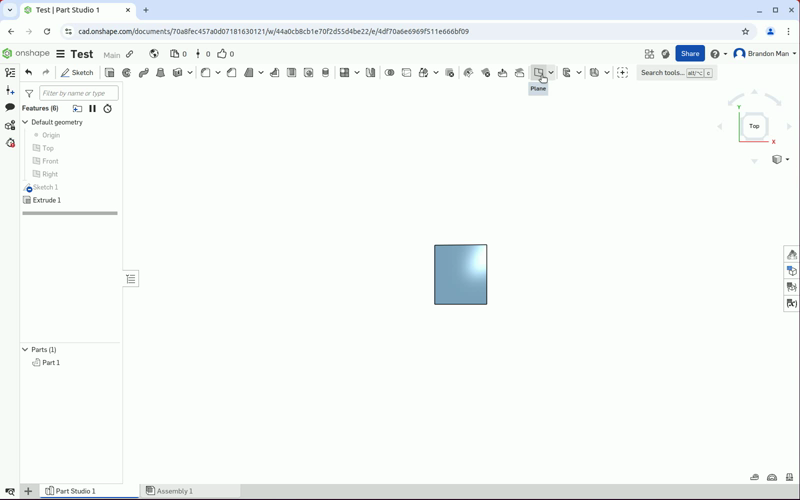
click(541, 75)
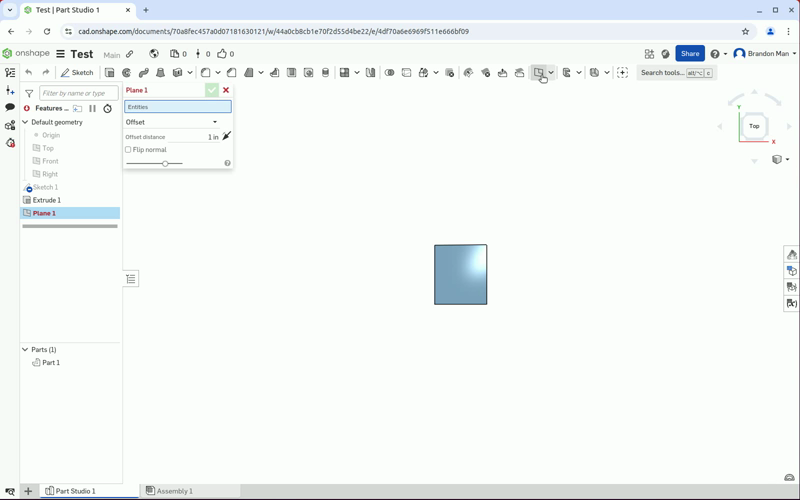
mouse_move(73, 150)
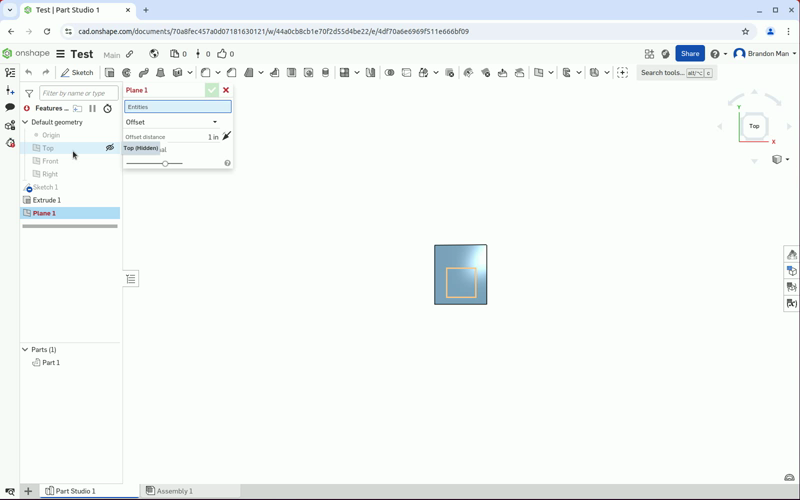
click(73, 150)
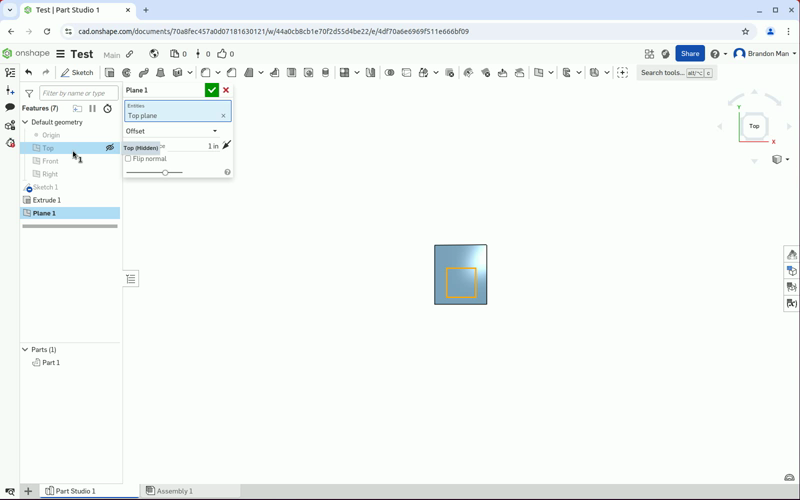
key(tab, 2)
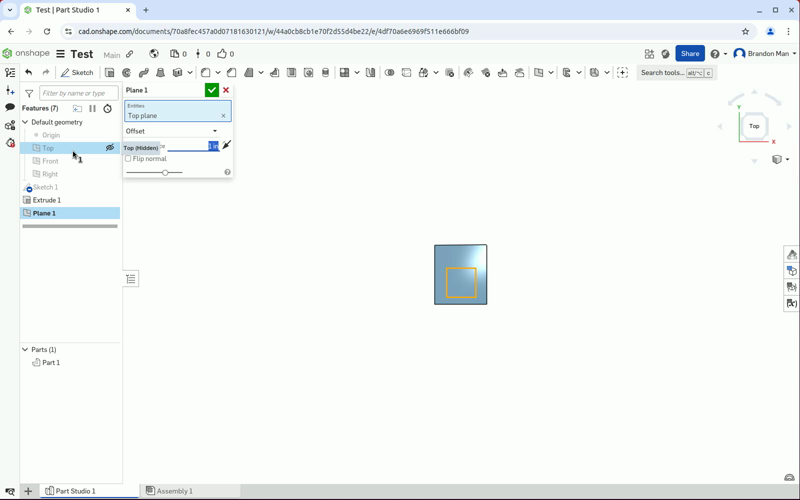
text(8.658)
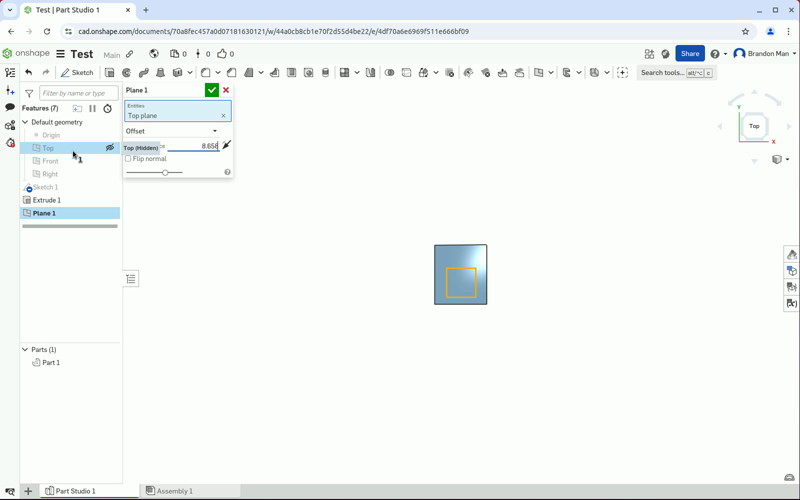
key(enter, 2)
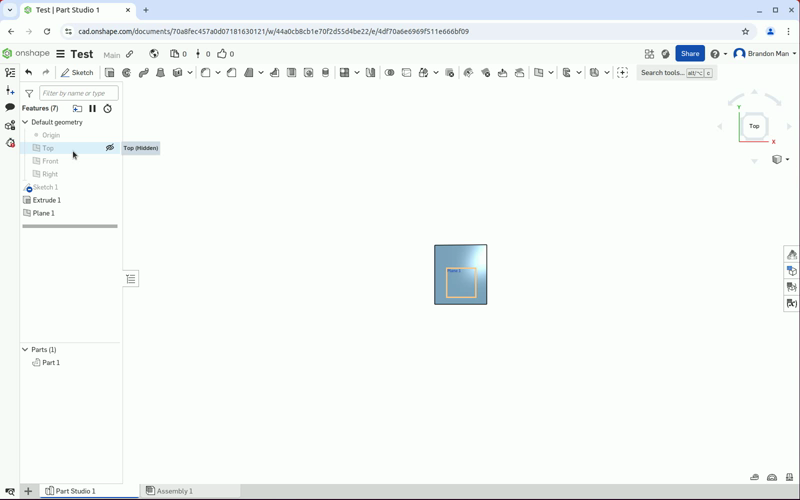
key(shift+s)
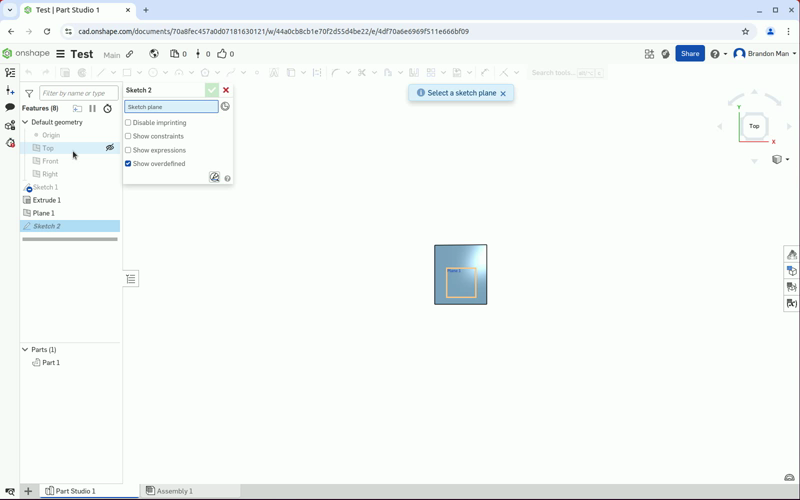
mouse_move(73, 215)
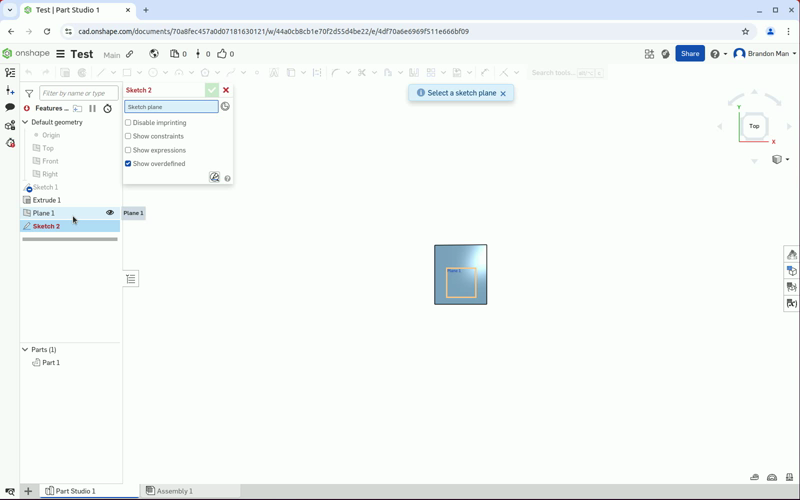
click(73, 215)
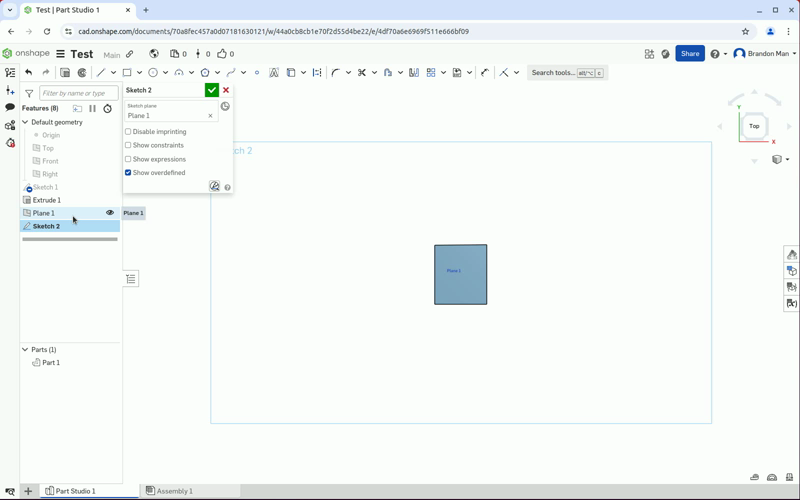
mouse_move(73, 352)
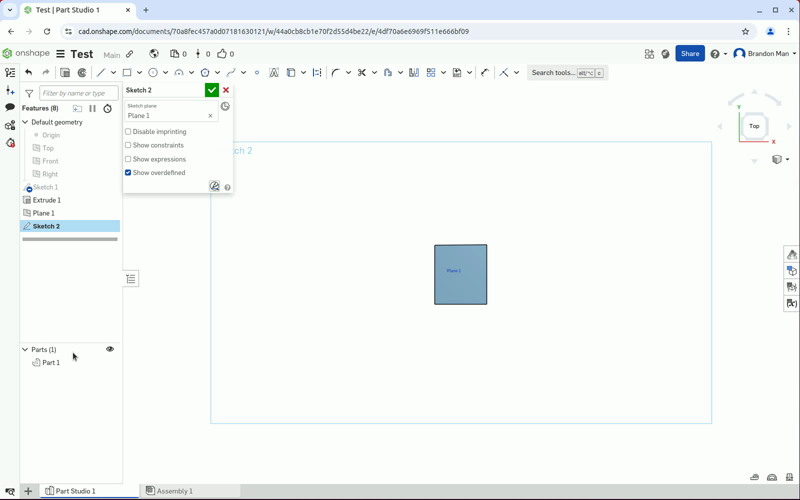
key(y)
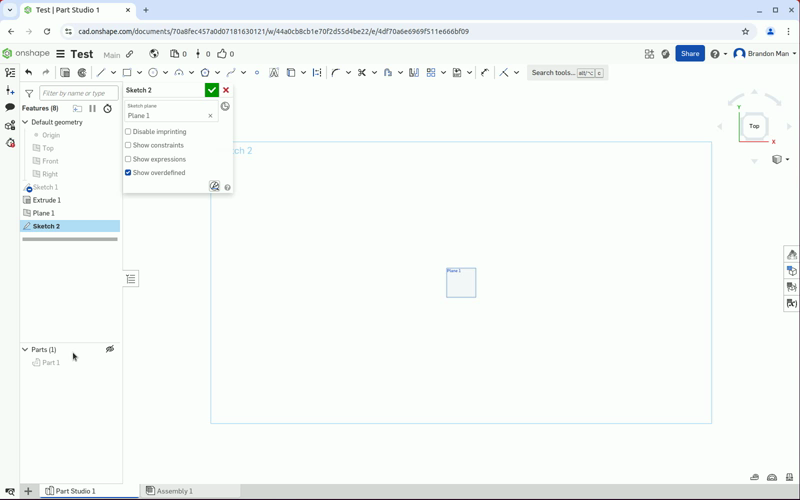
key(c)
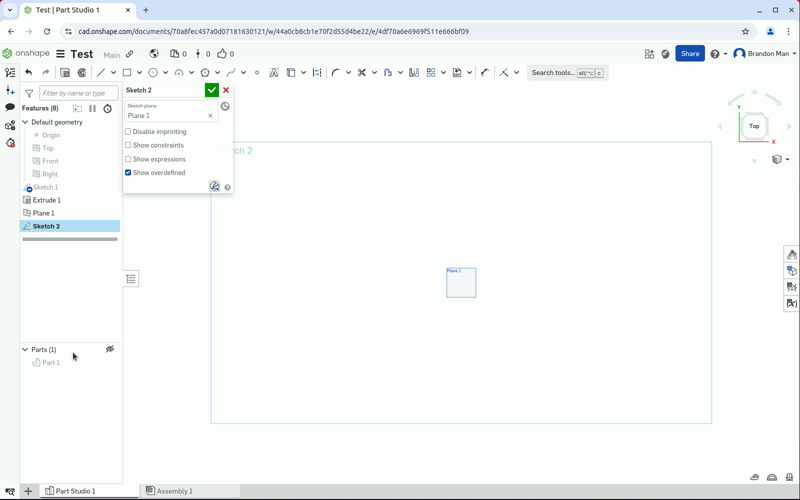
key_down(shift)
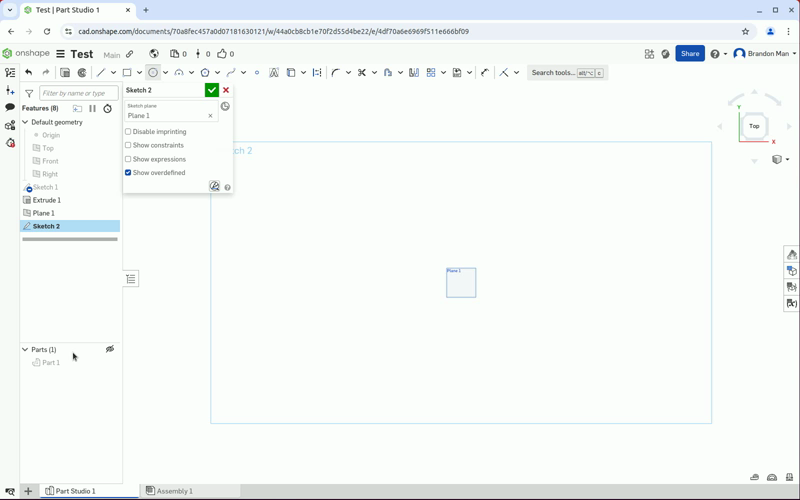
mouse_move(460, 273)
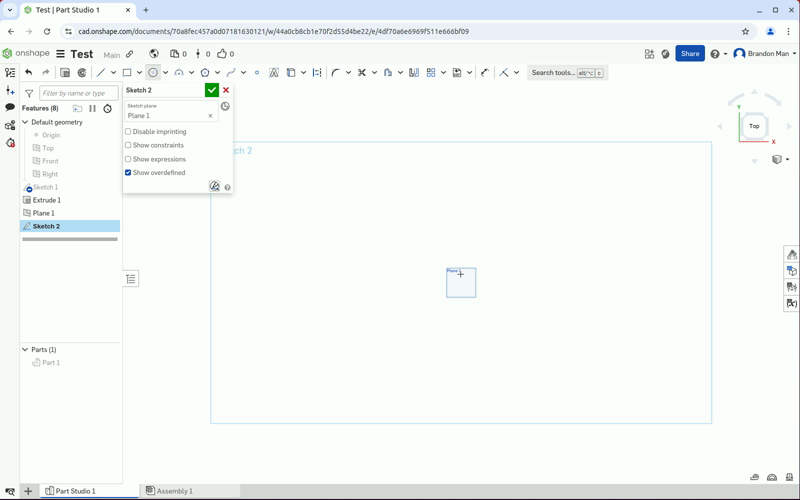
click(460, 273)
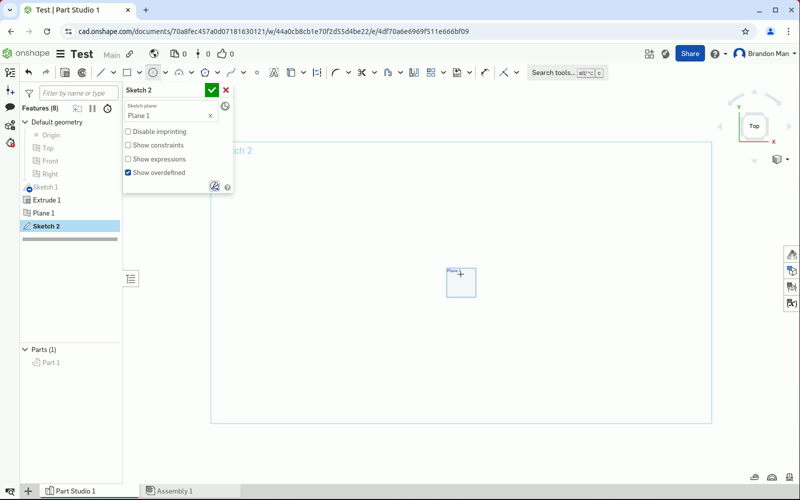
key_up(shift)
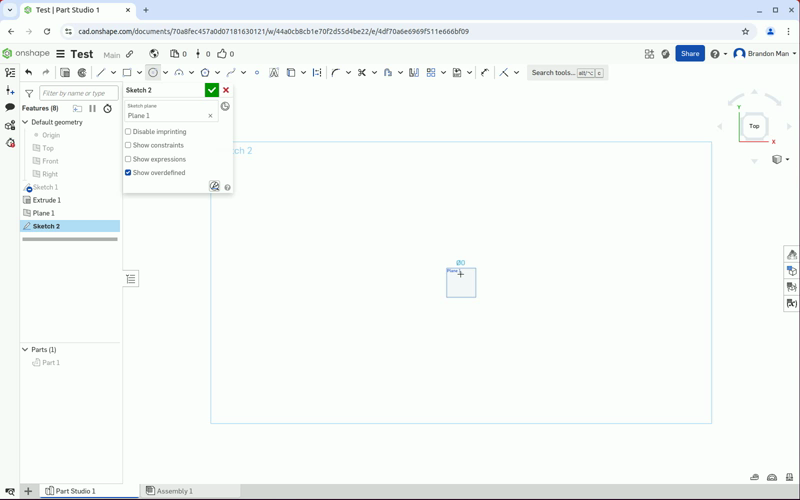
mouse_move(480, 273)
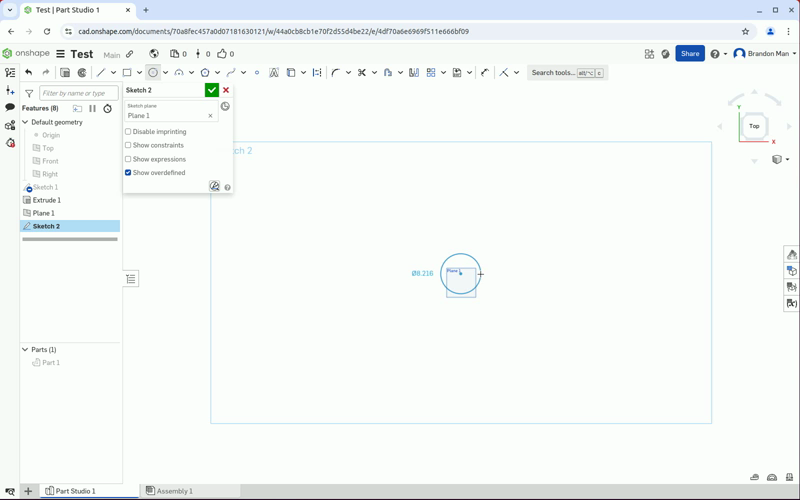
click(480, 273)
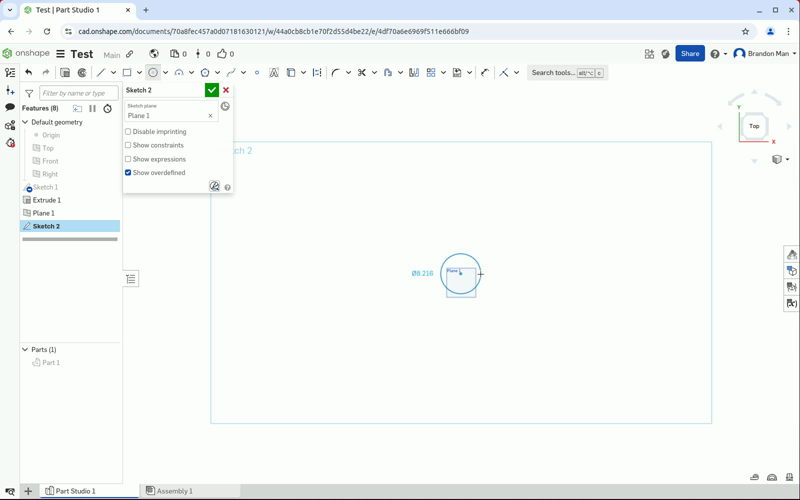
key(esc)
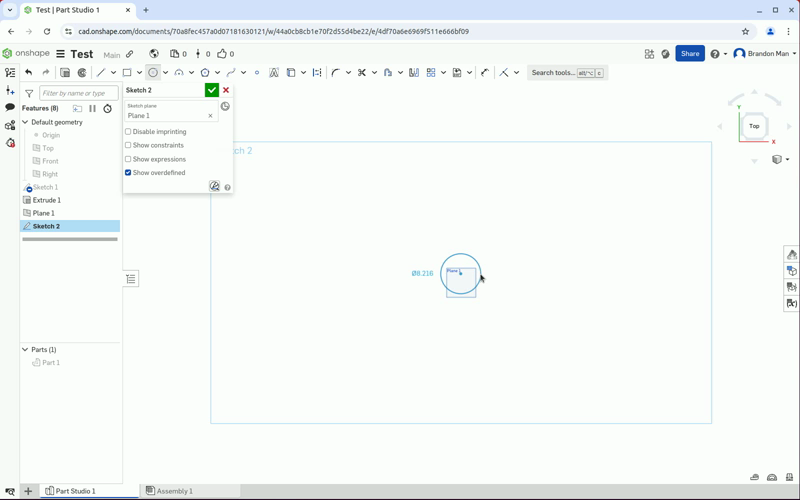
mouse_move(442, 274)
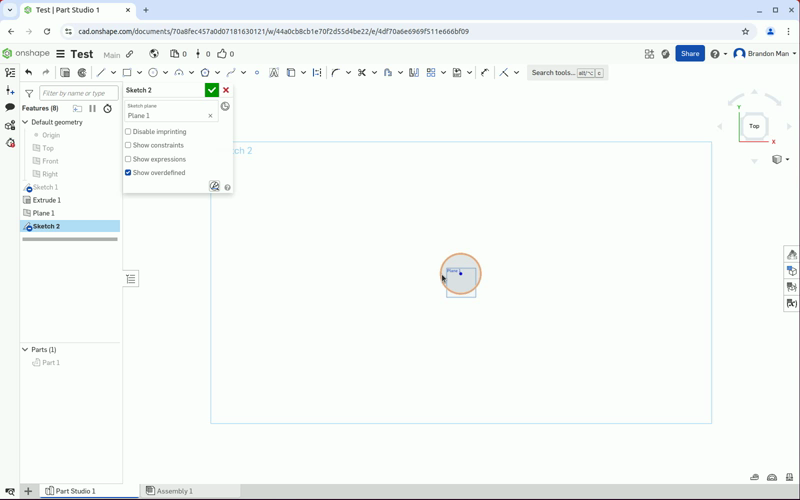
scroll(6)
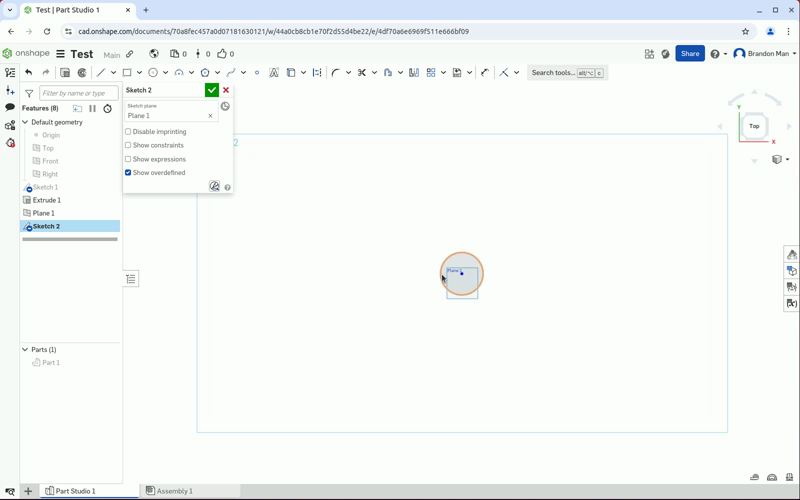
scroll(6)
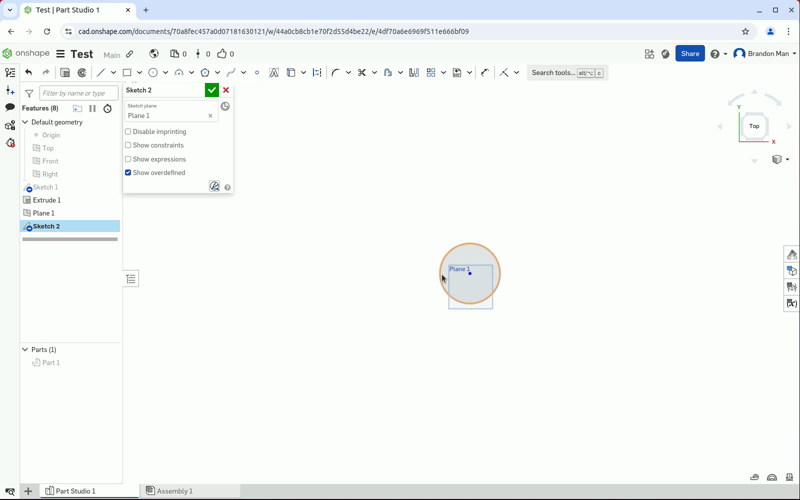
scroll(6)
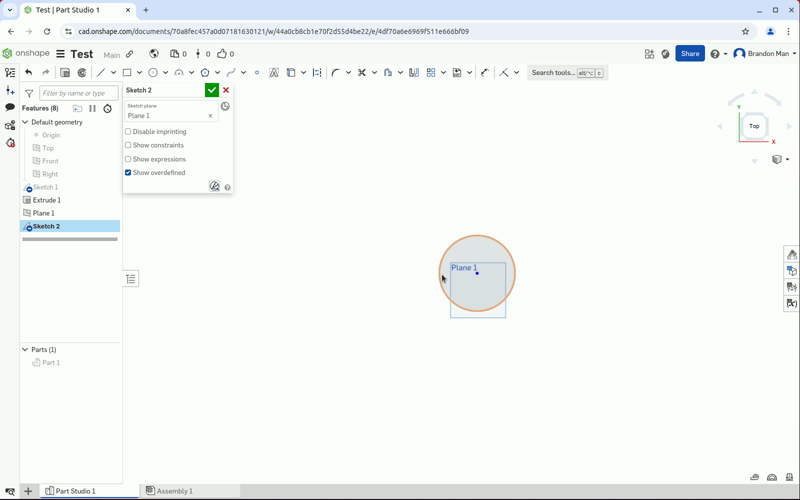
scroll(6)
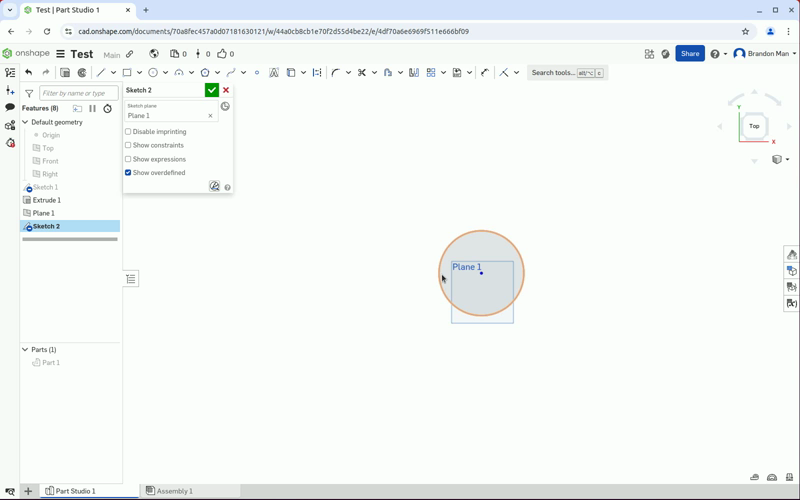
scroll(6)
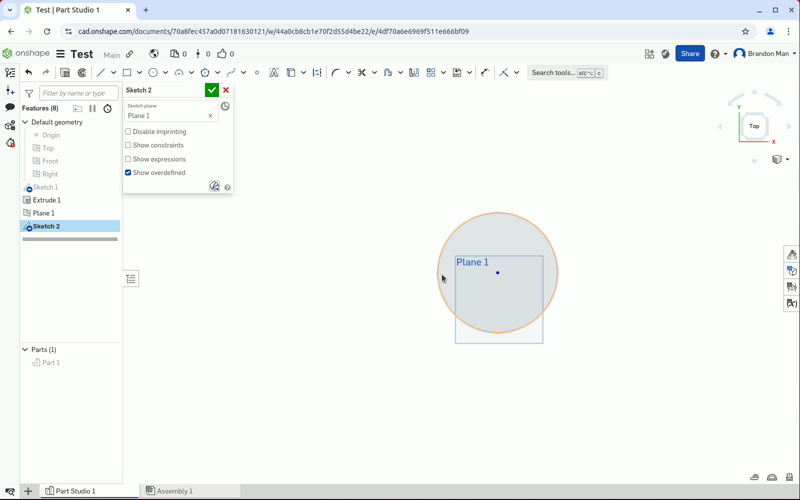
scroll(6)
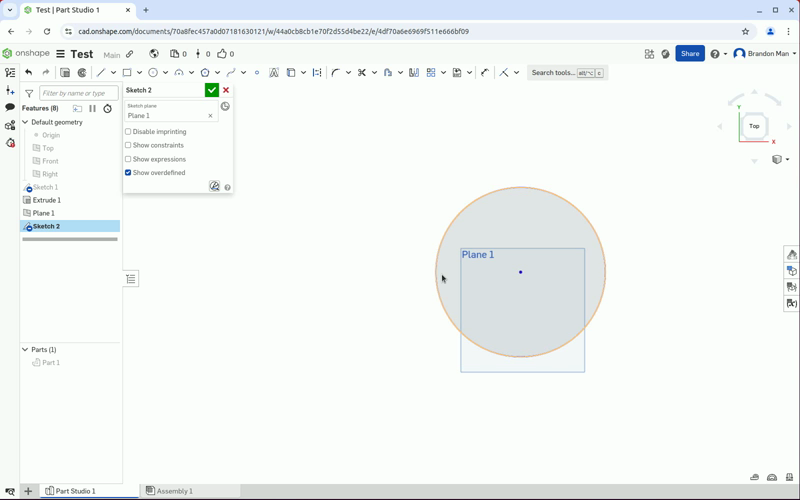
scroll(6)
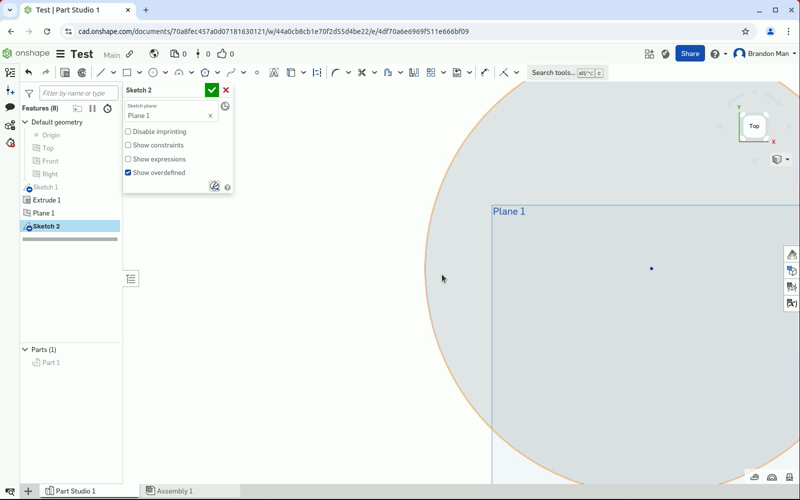
click(442, 274)
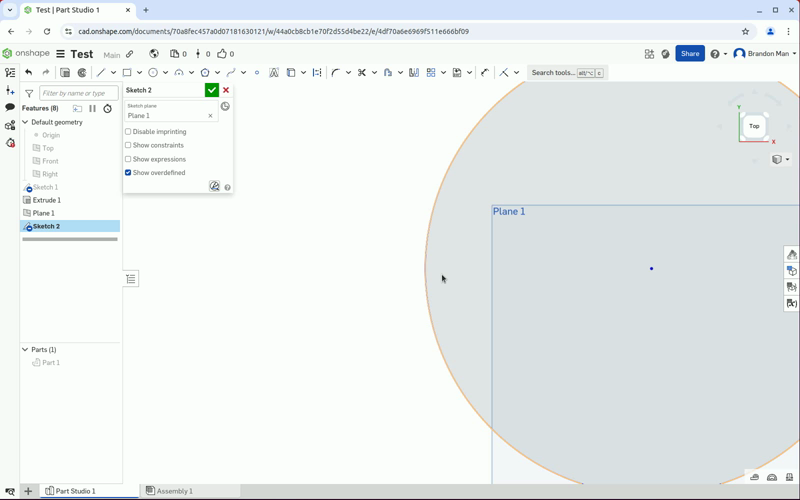
scroll(-6)
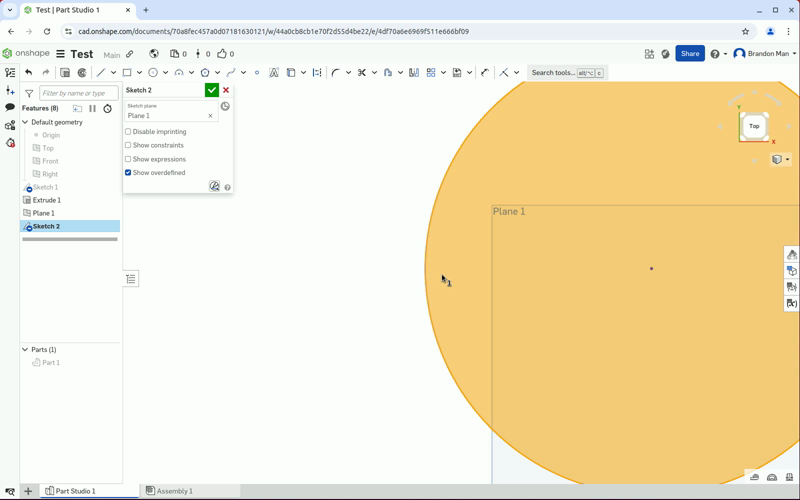
scroll(-6)
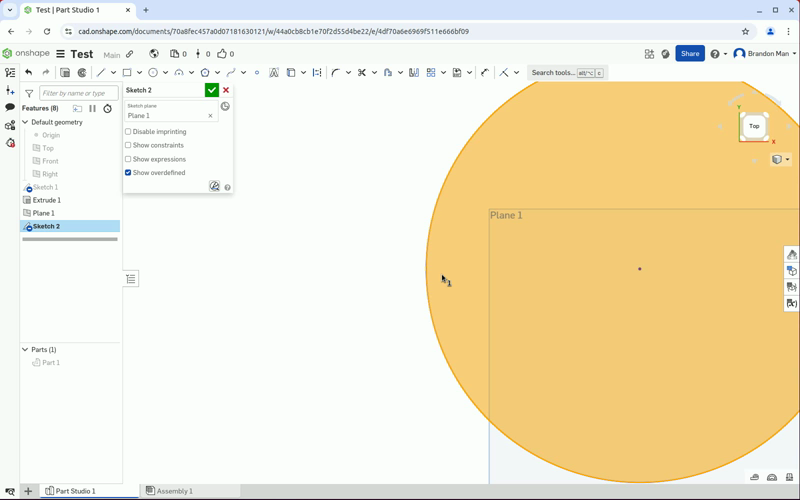
scroll(-6)
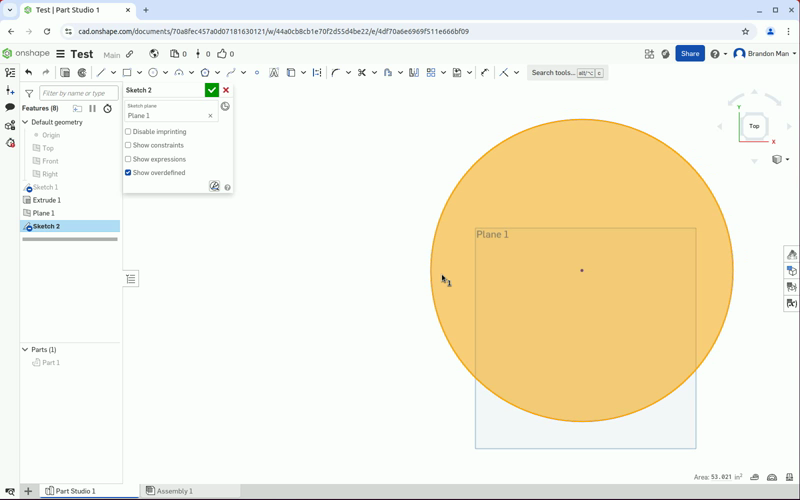
scroll(-6)
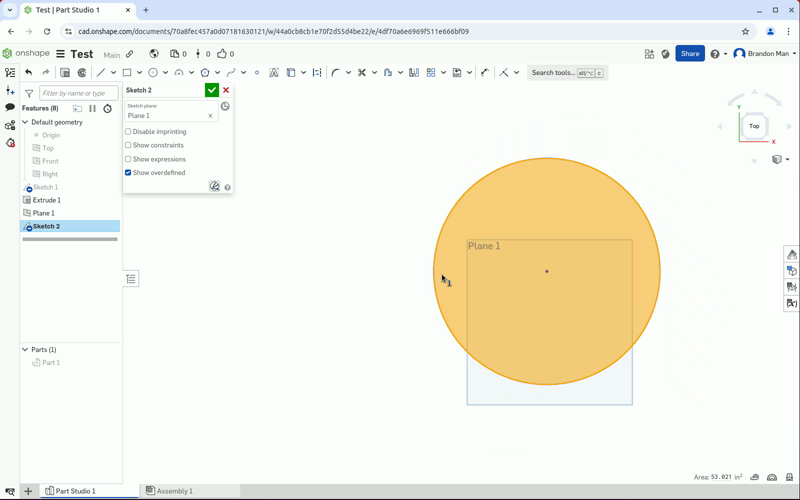
scroll(-6)
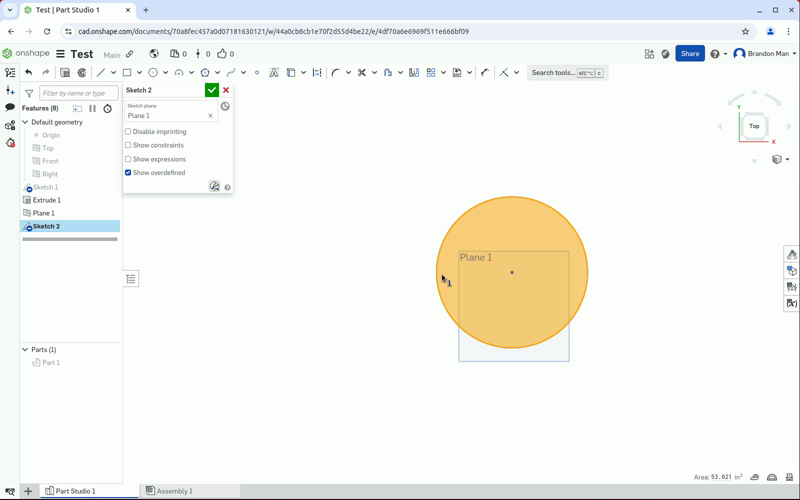
scroll(-6)
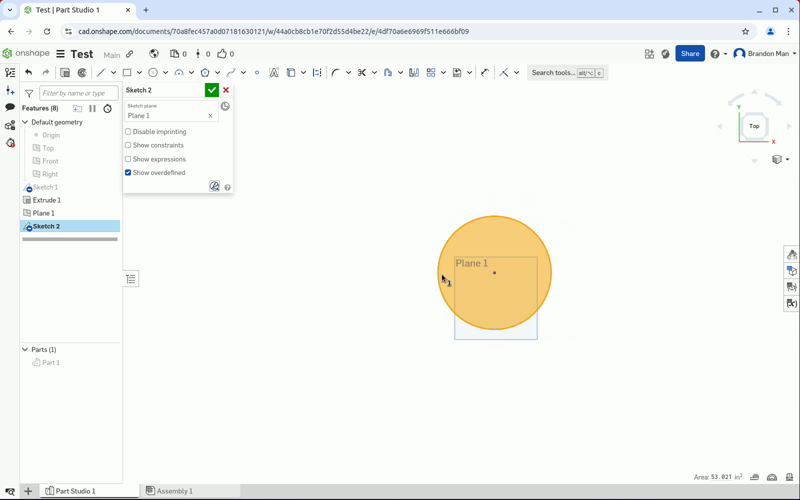
scroll(-6)
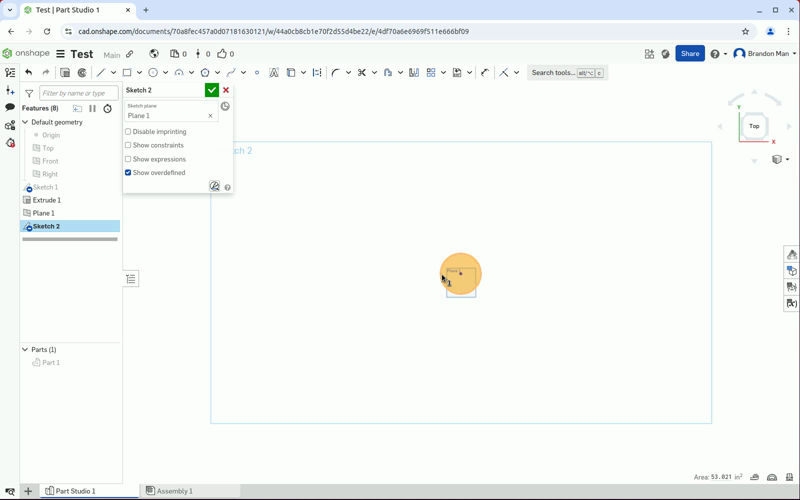
mouse_move(73, 352)
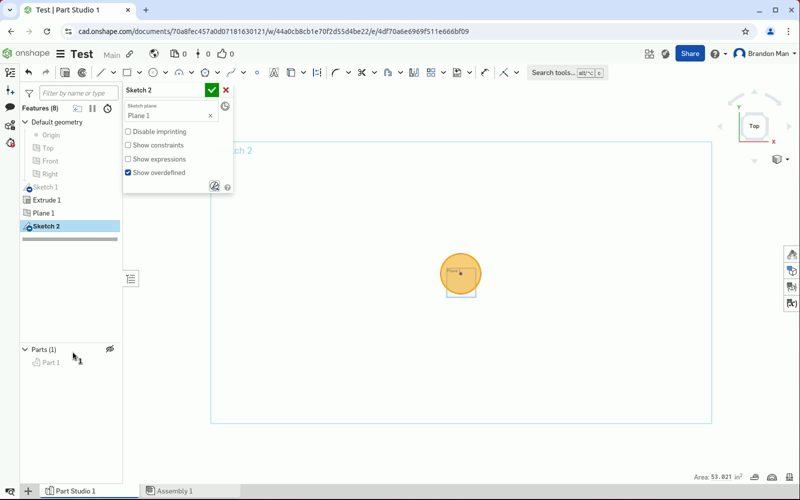
key(shift+y)
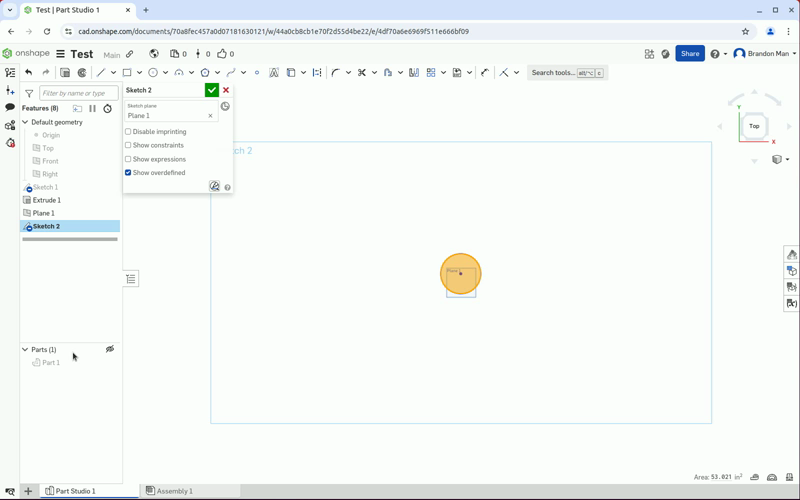
key(shift+e)
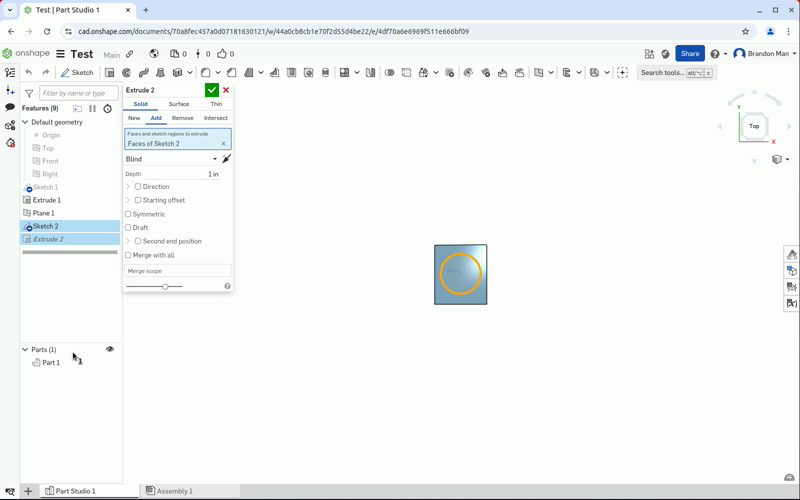
mouse_move(143, 106)
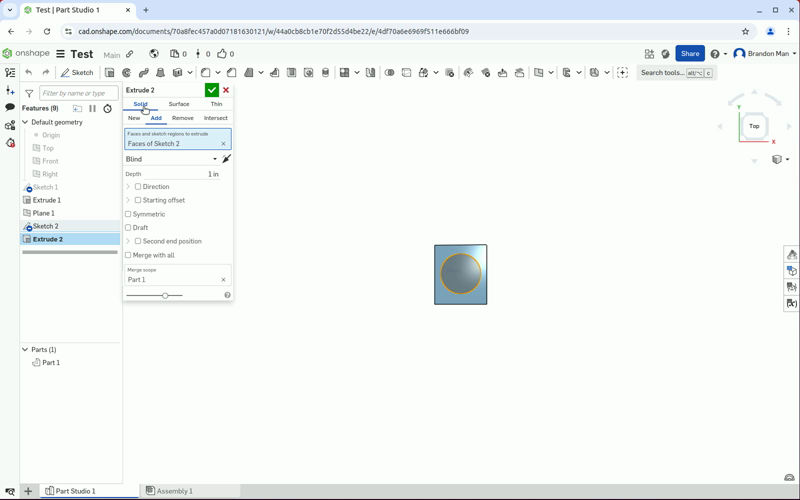
click(143, 106)
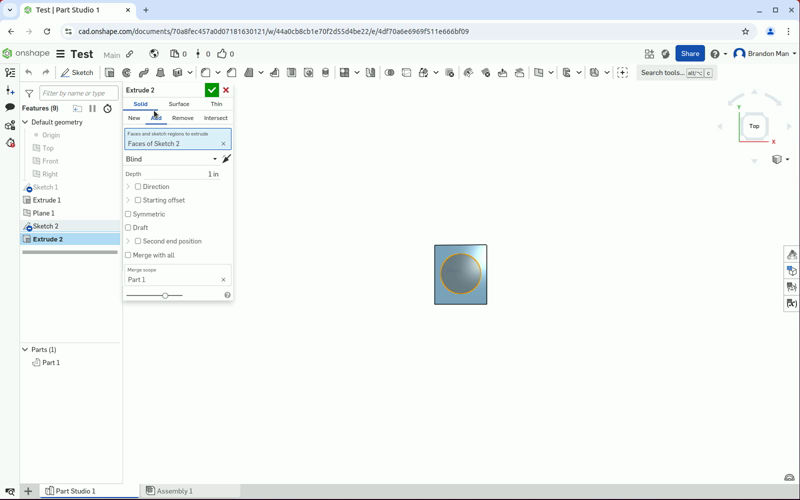
mouse_move(186, 120)
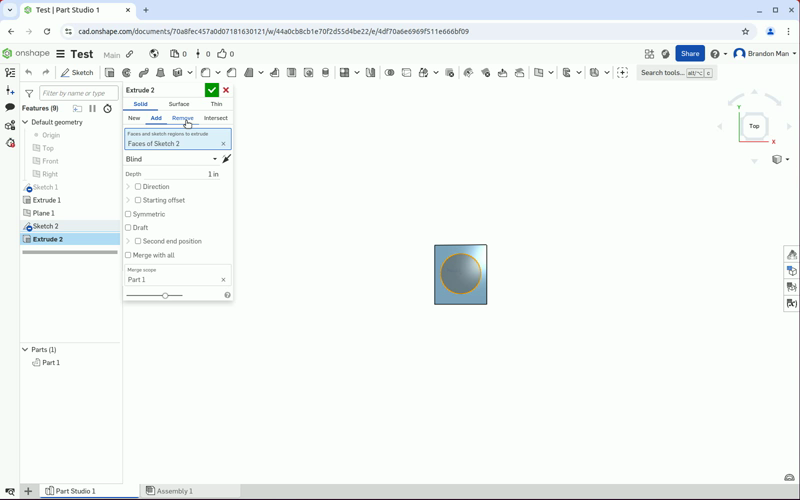
click(186, 120)
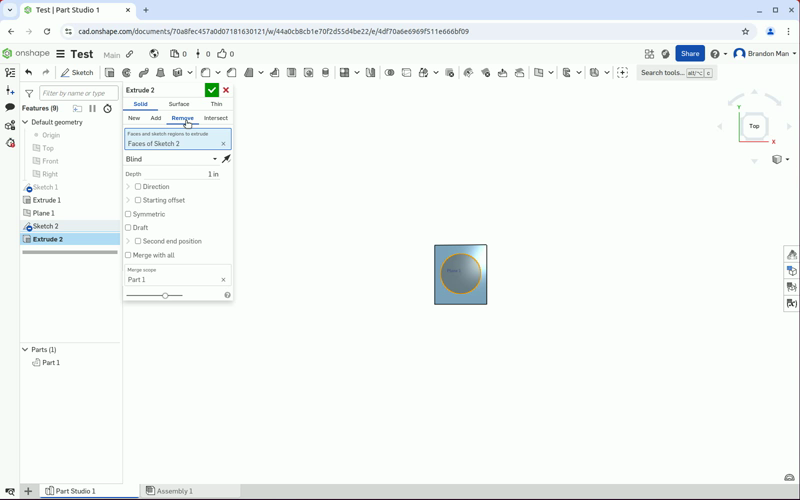
key(tab, 4)
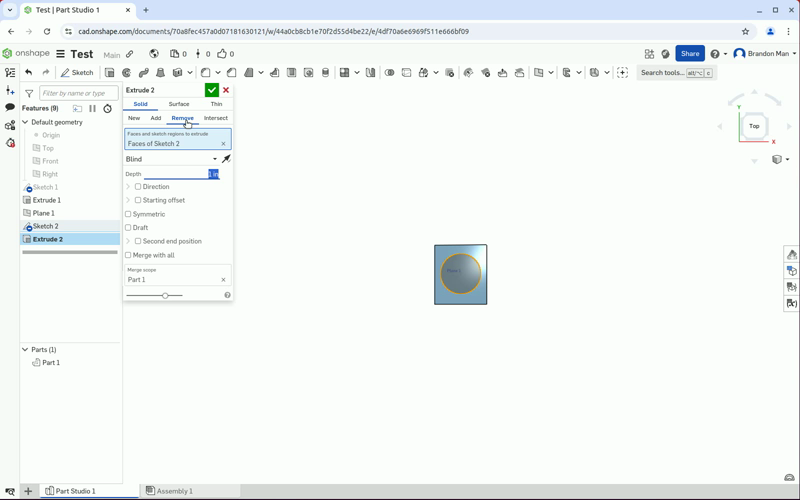
text(5.296)
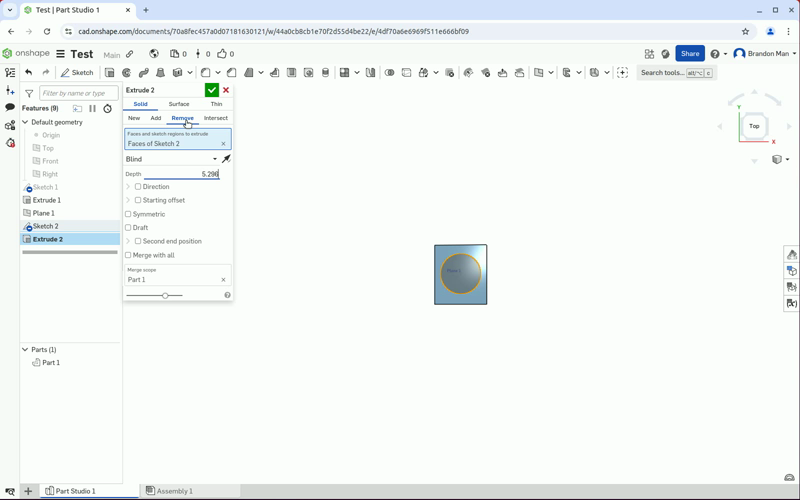
key(tab, 6)
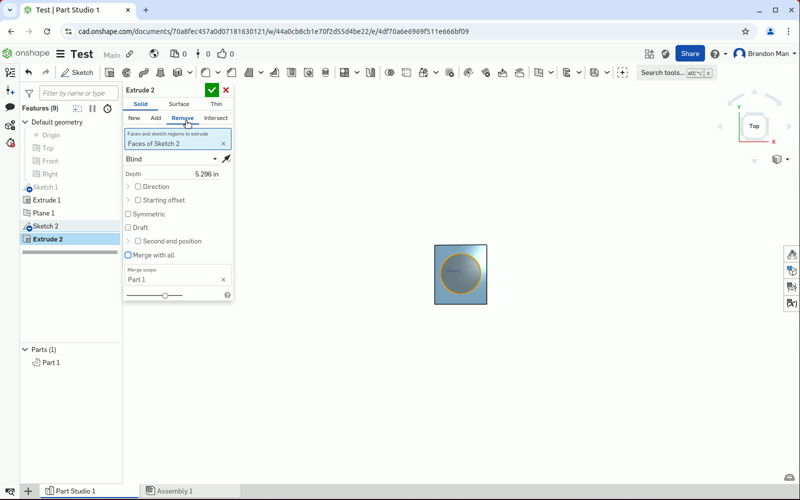
key(space)
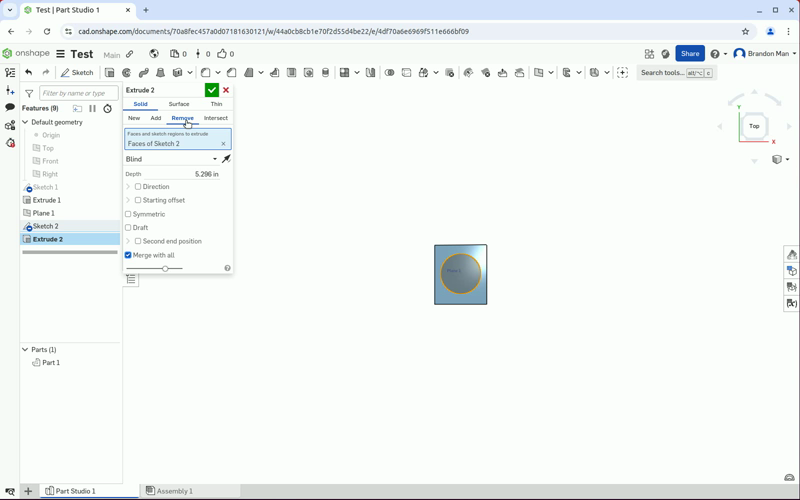
key(enter)
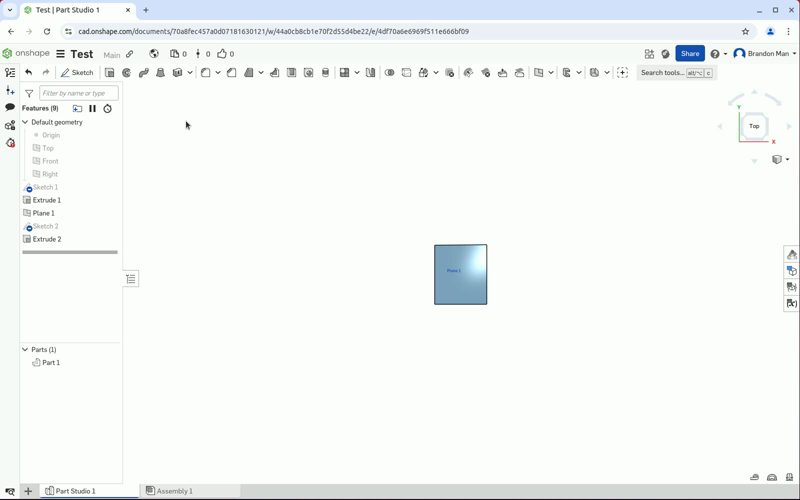
key(shift+h)
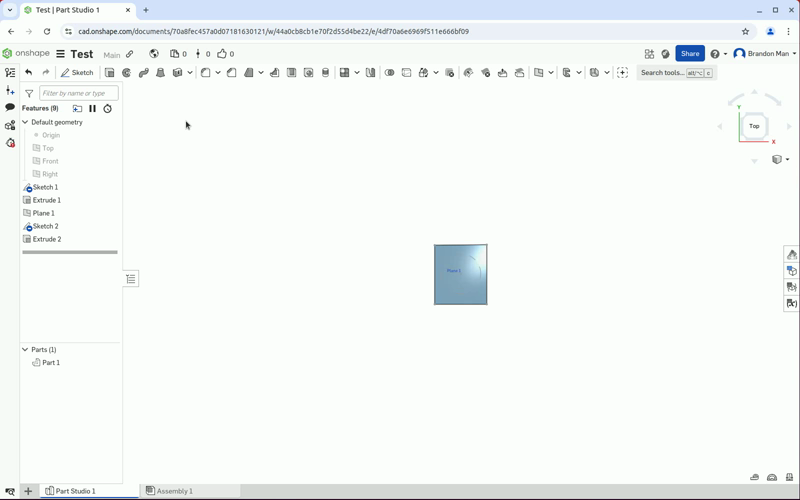
key(shift+h)
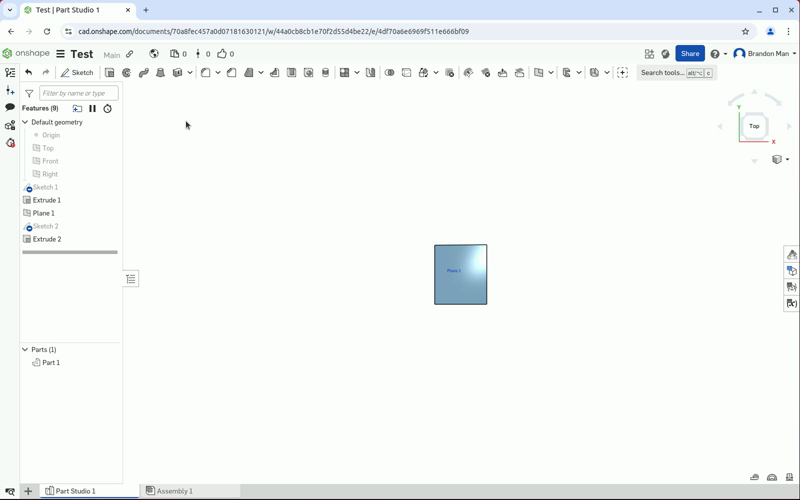
mouse_move(73, 189)
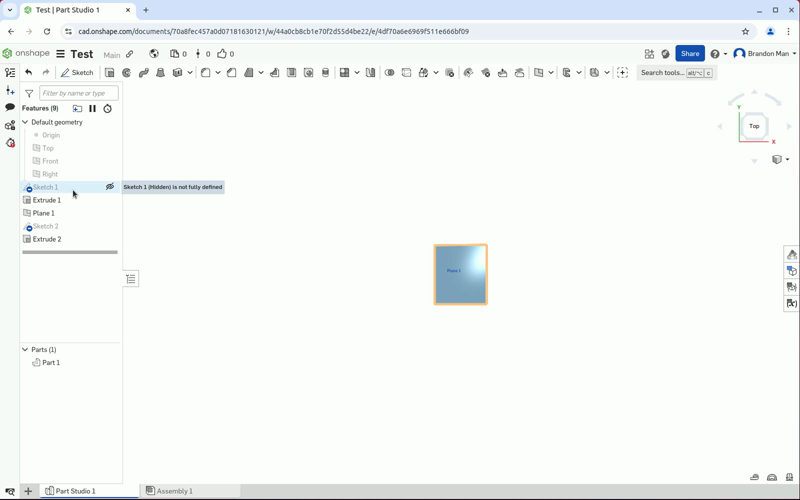
click(73, 189)
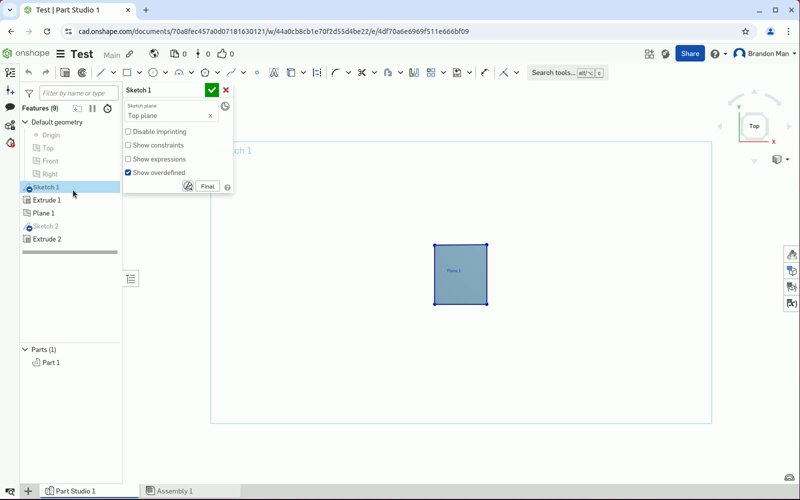
mouse_move(229, 92)
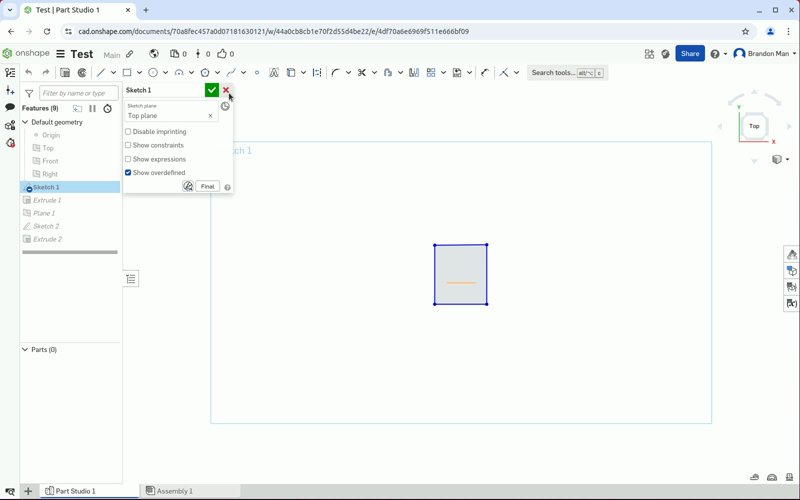
click(229, 92)
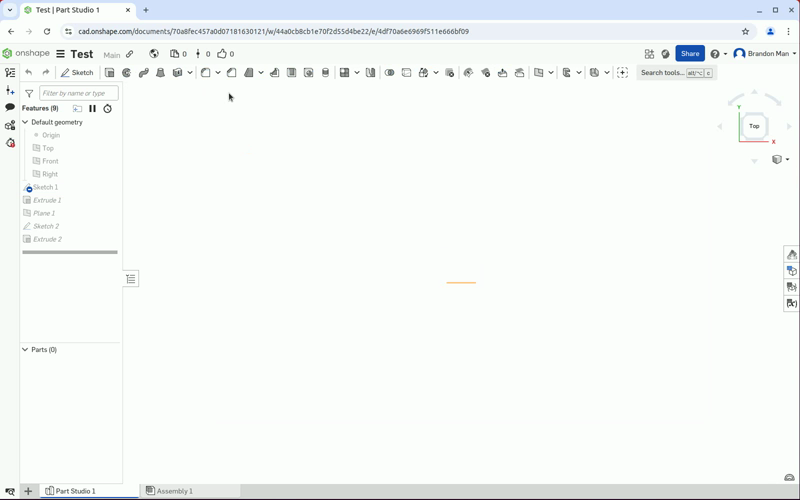
key(shift+s)
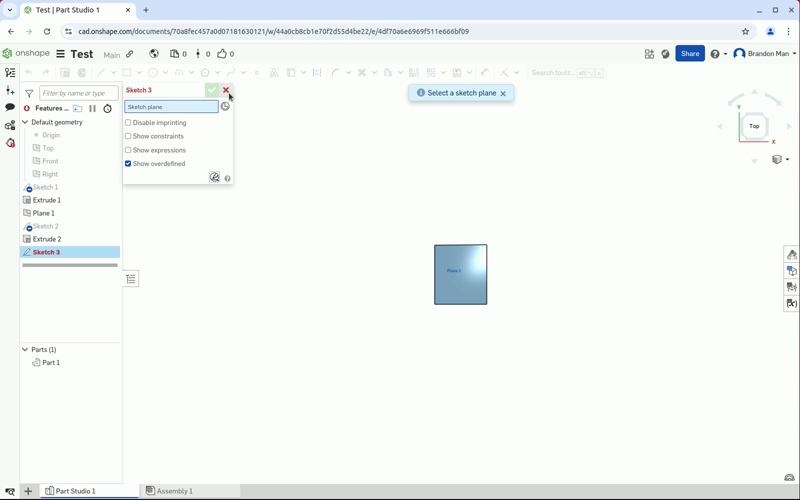
mouse_move(73, 215)
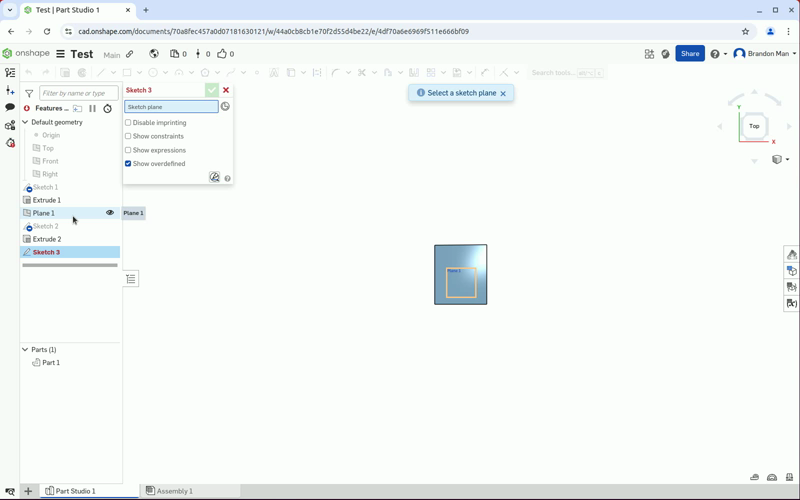
click(73, 215)
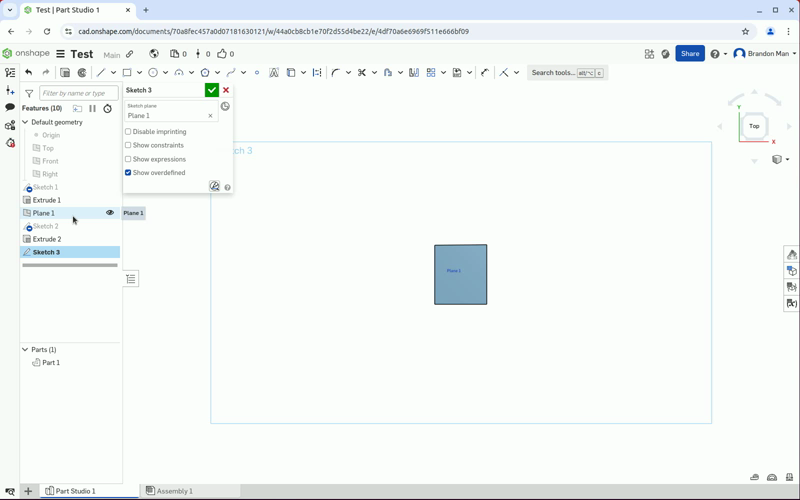
mouse_move(73, 352)
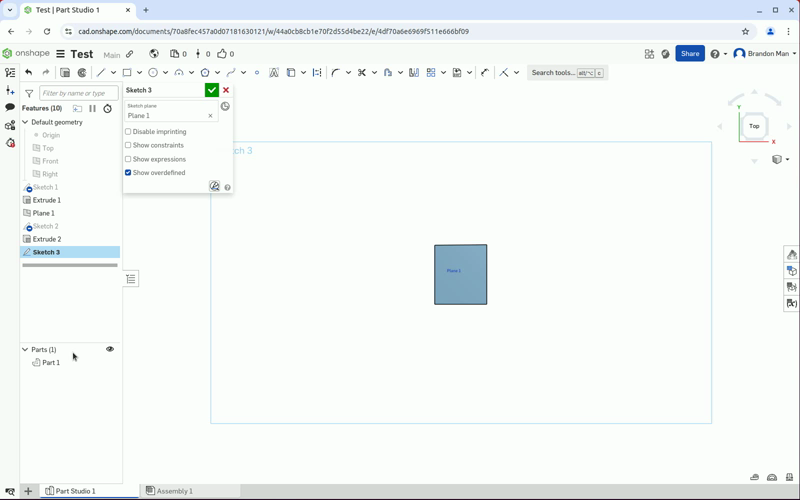
key(y)
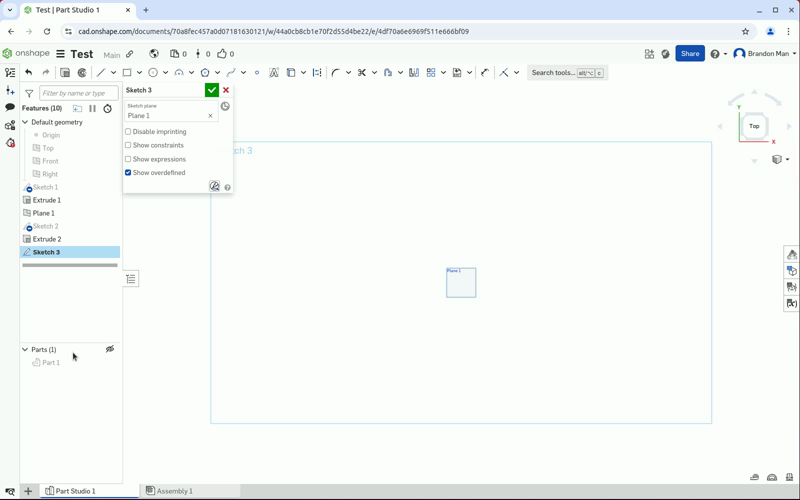
key(c)
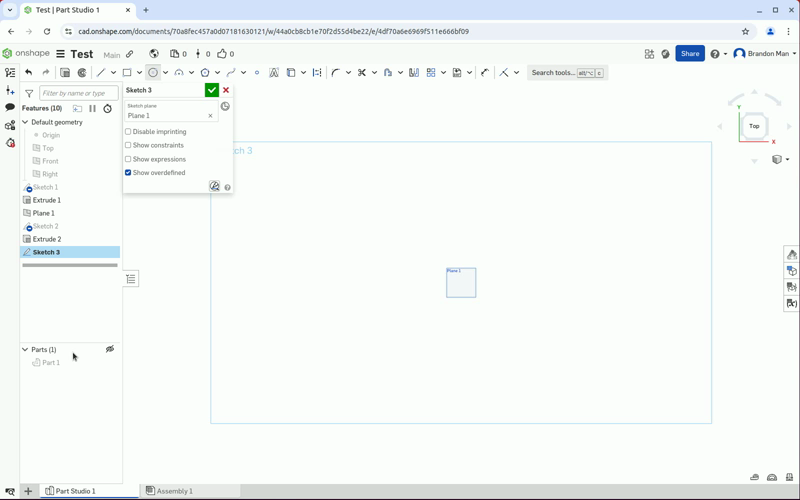
key_down(shift)
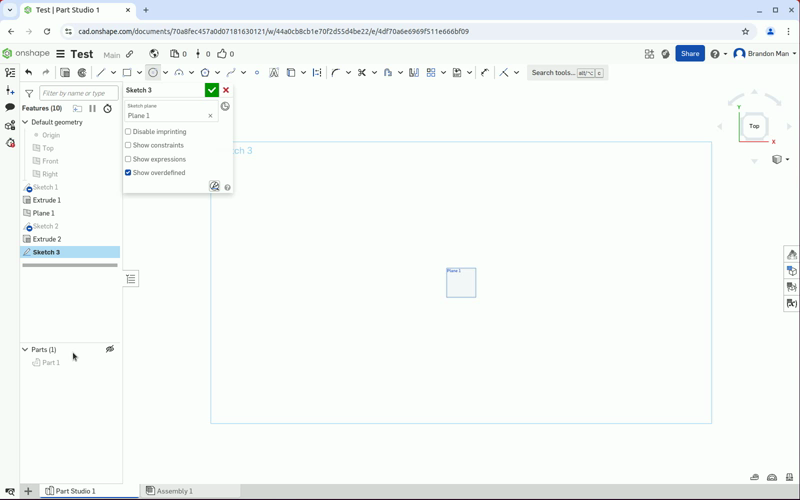
mouse_move(444, 292)
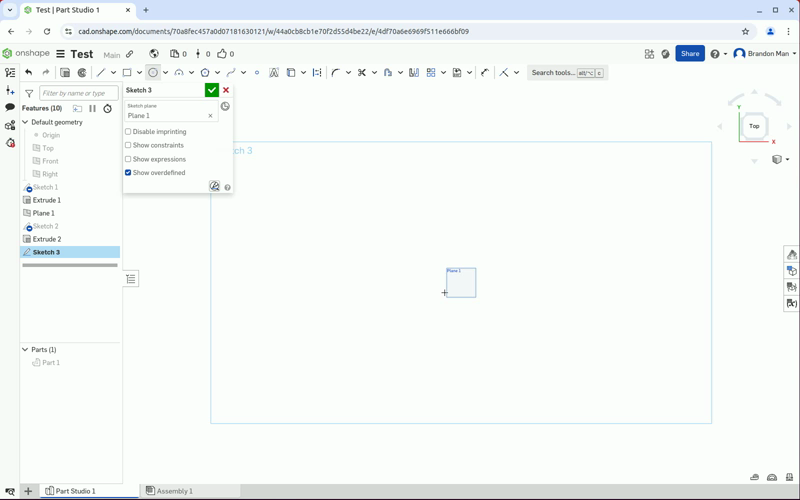
click(444, 292)
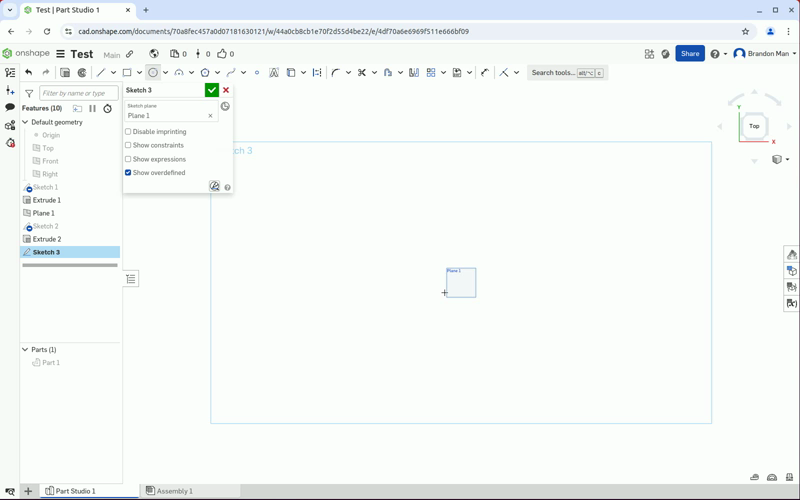
key_up(shift)
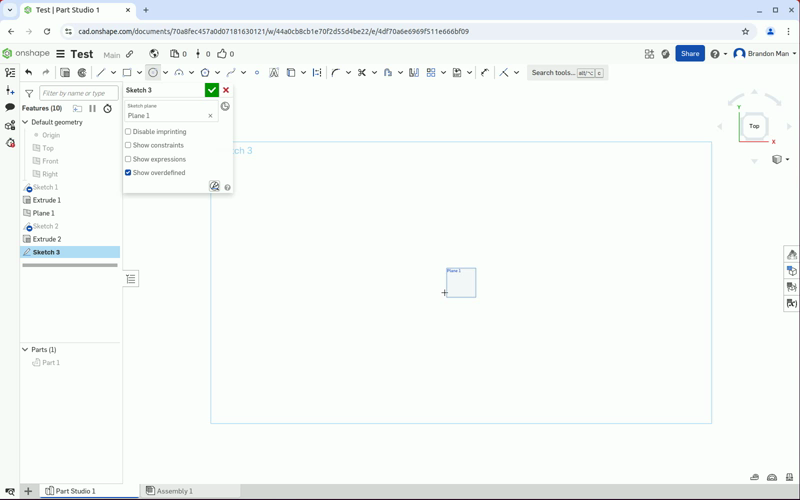
mouse_move(448, 292)
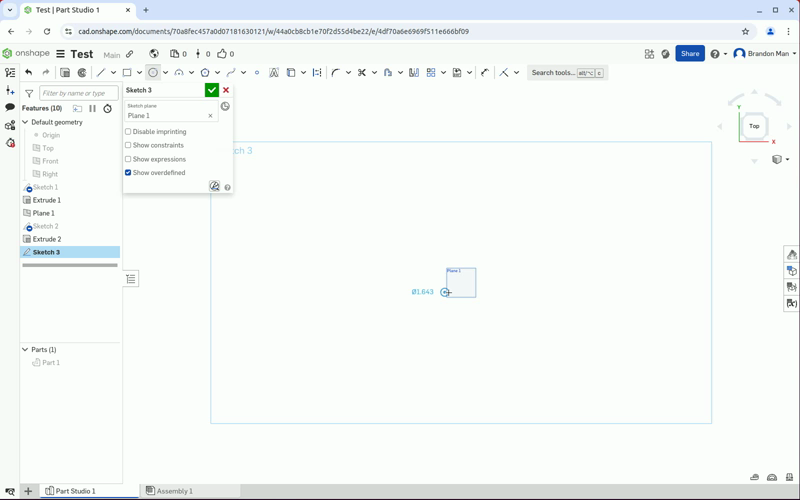
click(448, 292)
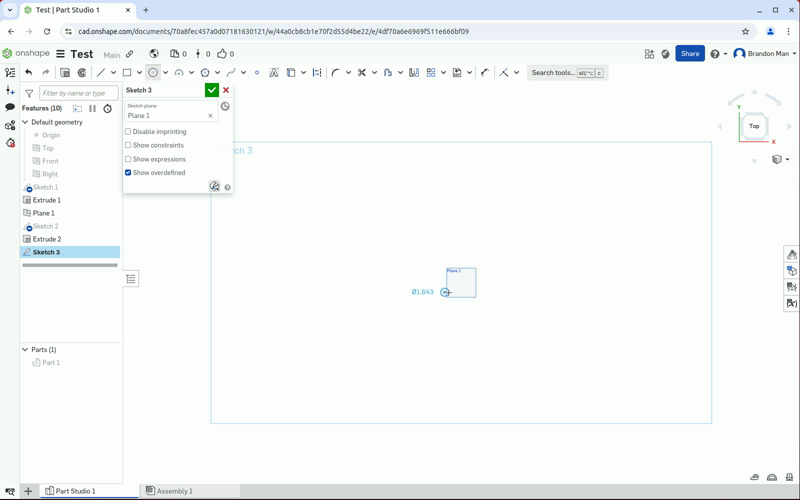
key(esc)
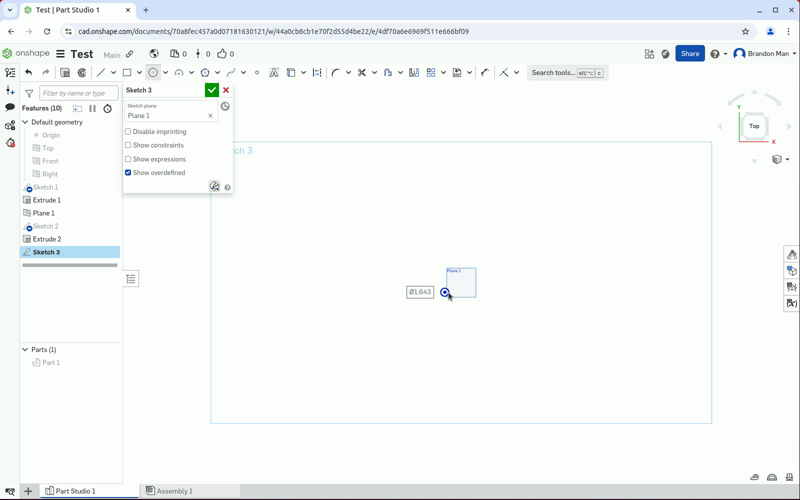
mouse_move(441, 294)
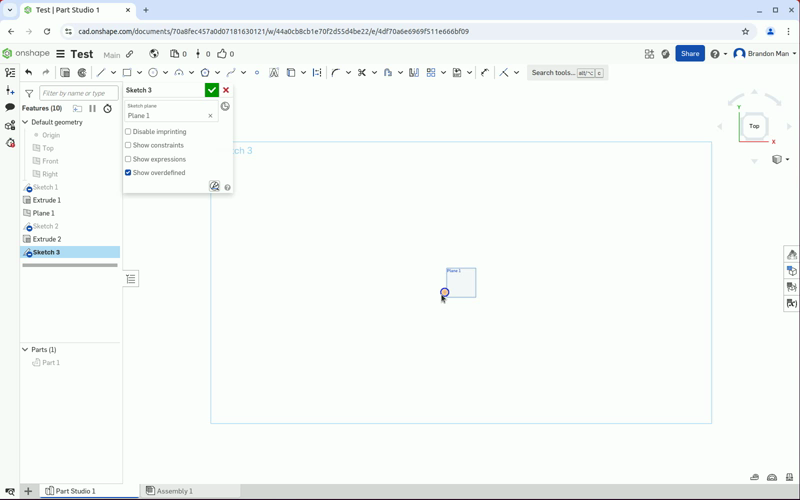
scroll(6)
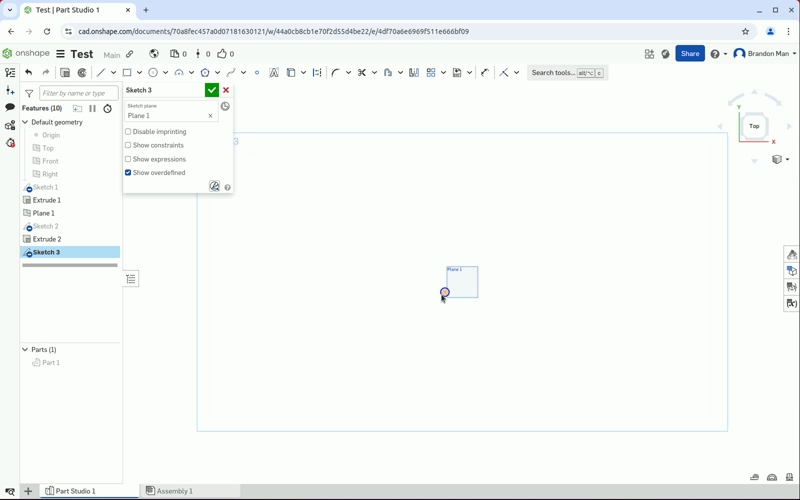
scroll(6)
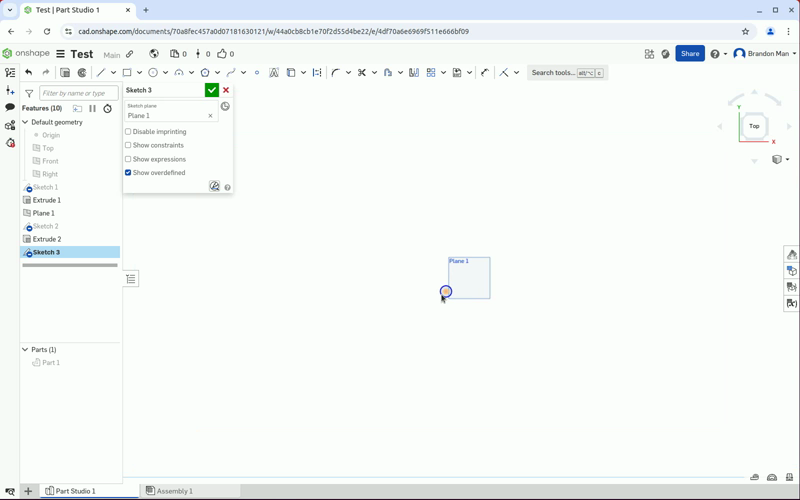
scroll(6)
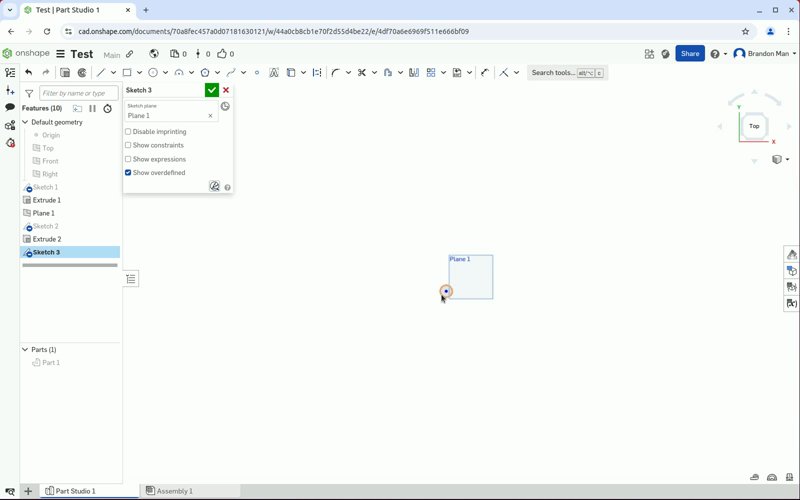
scroll(6)
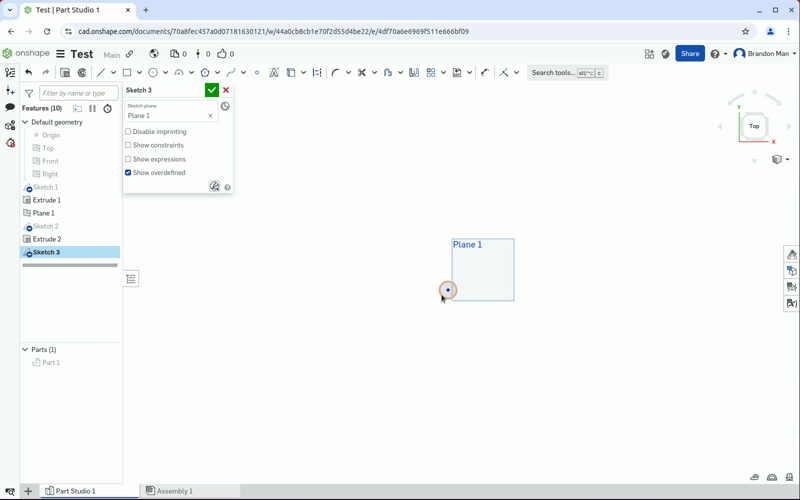
scroll(6)
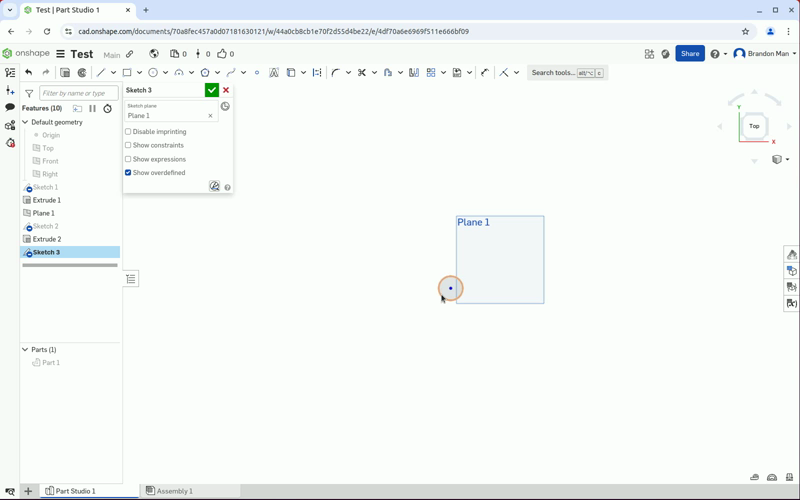
scroll(6)
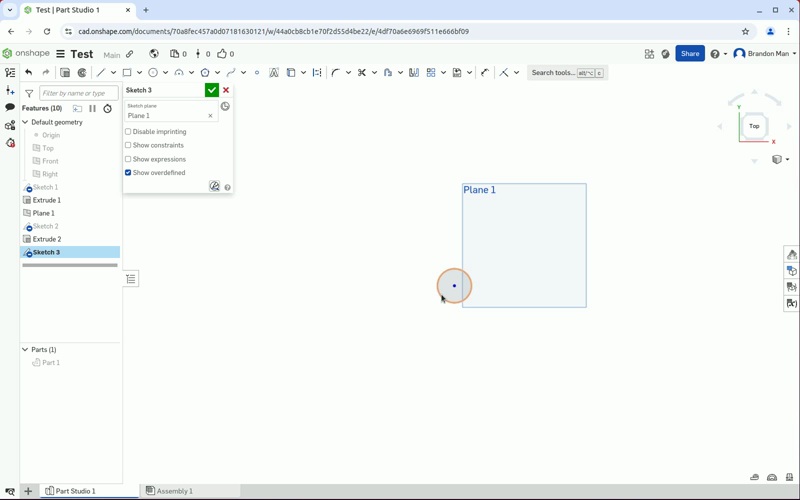
scroll(6)
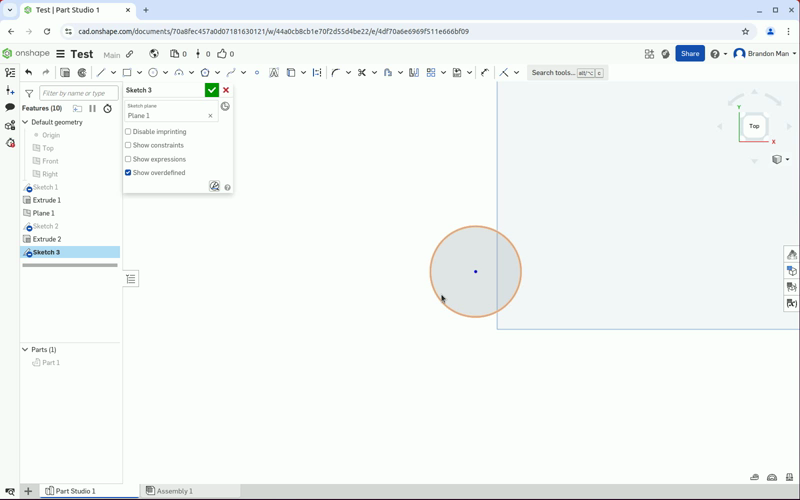
click(441, 294)
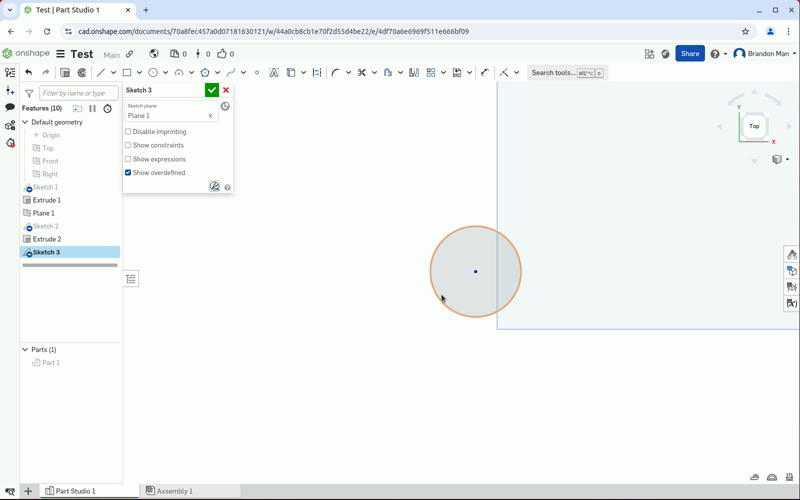
scroll(-6)
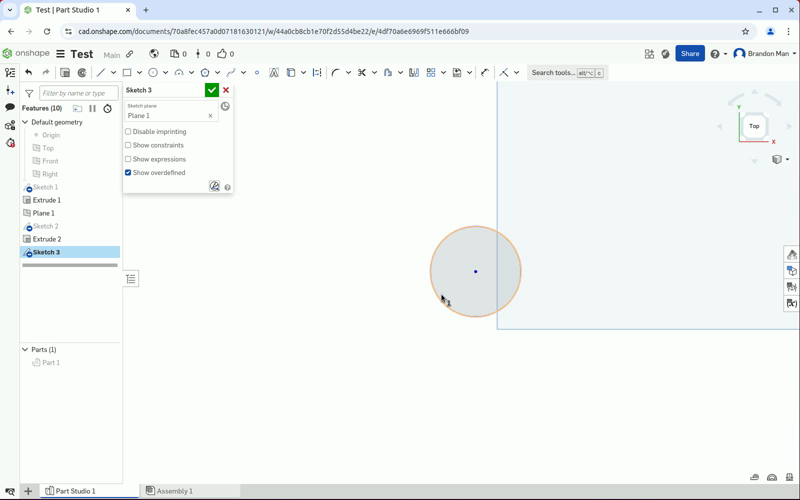
scroll(-6)
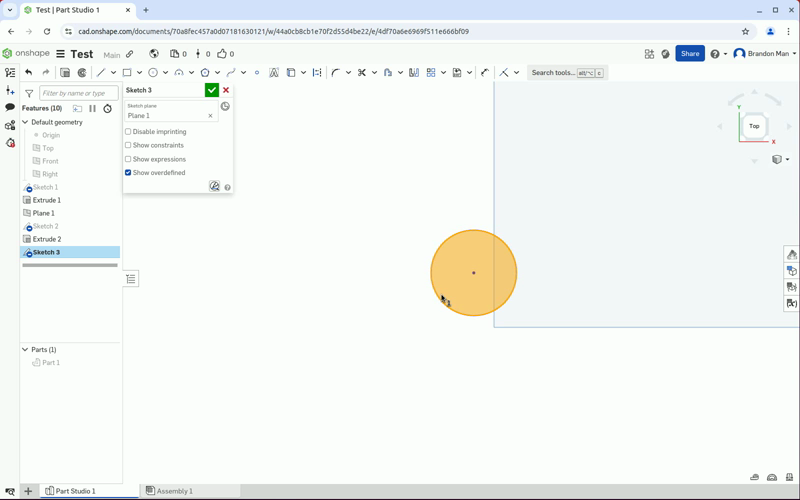
scroll(-6)
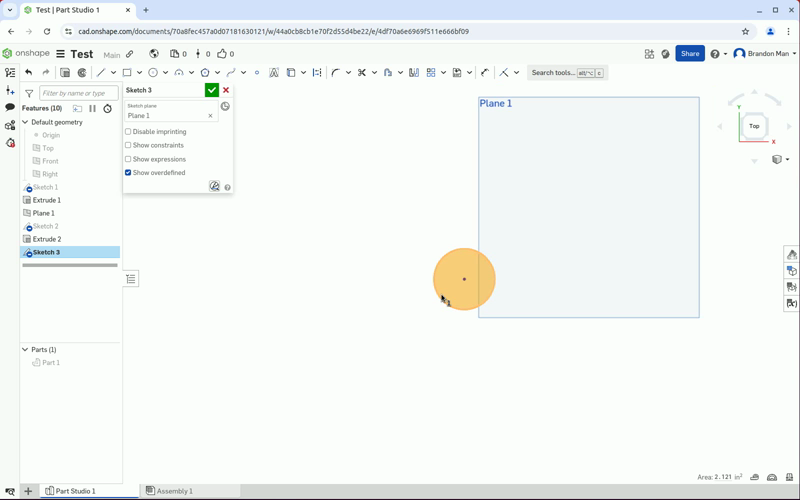
scroll(-6)
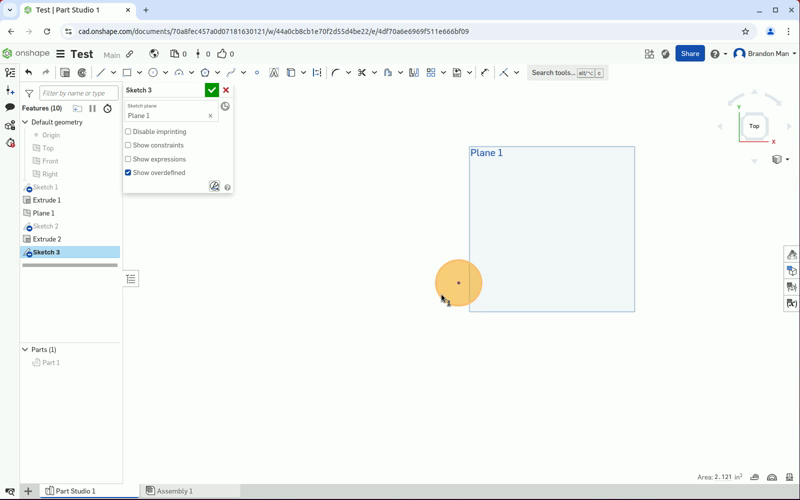
scroll(-6)
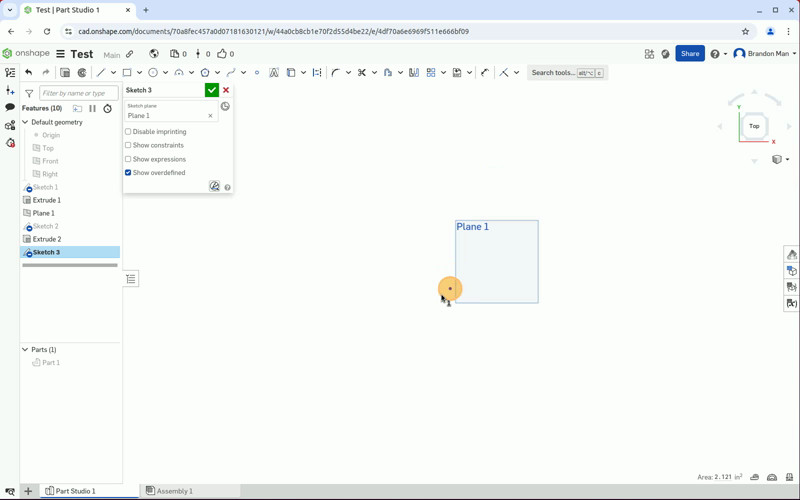
scroll(-6)
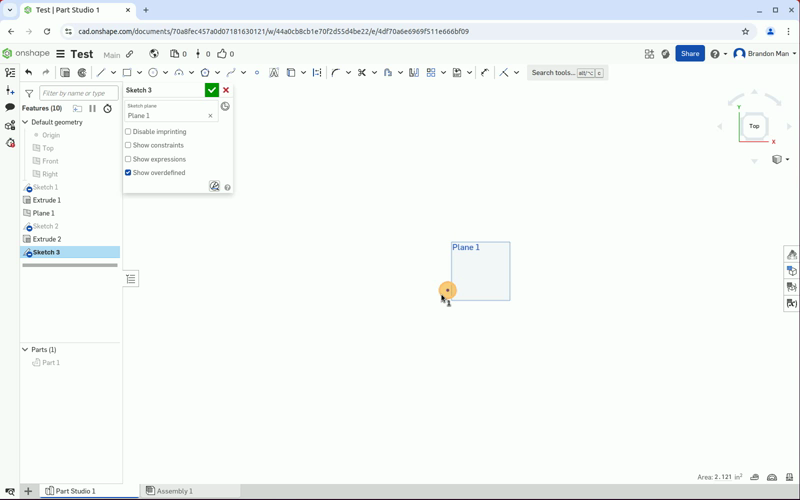
scroll(-6)
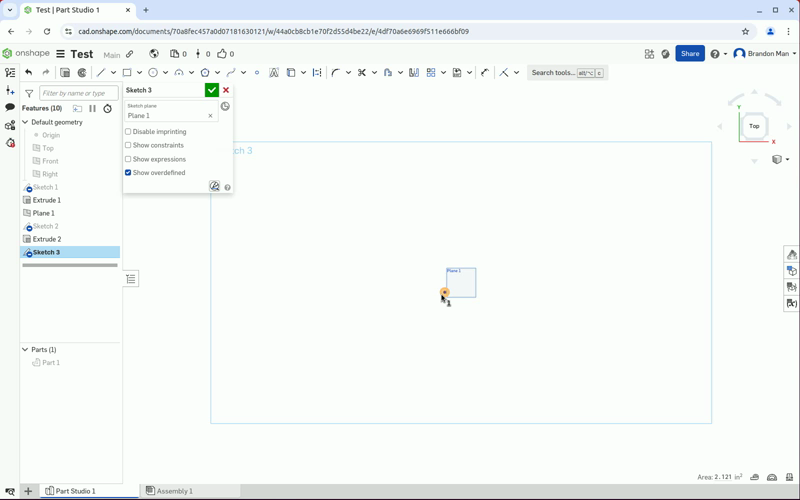
mouse_move(73, 352)
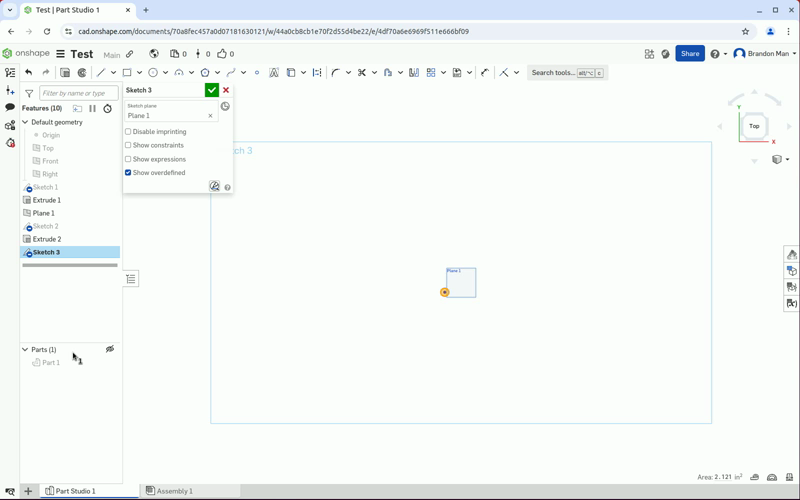
key(shift+y)
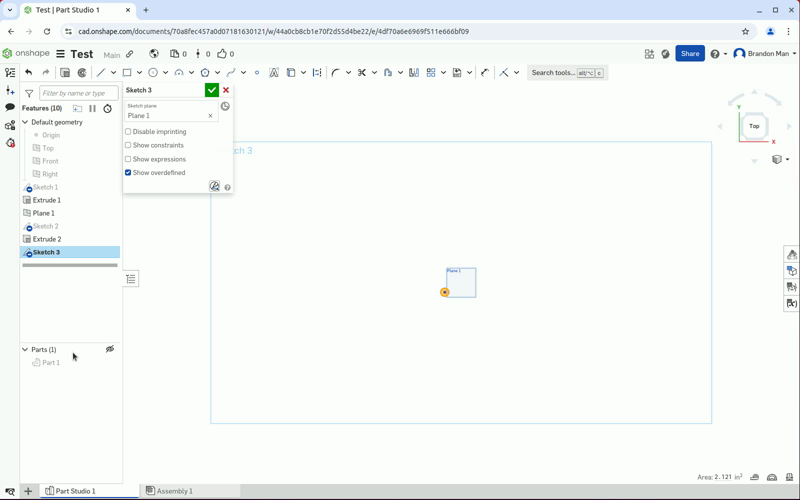
key(shift+e)
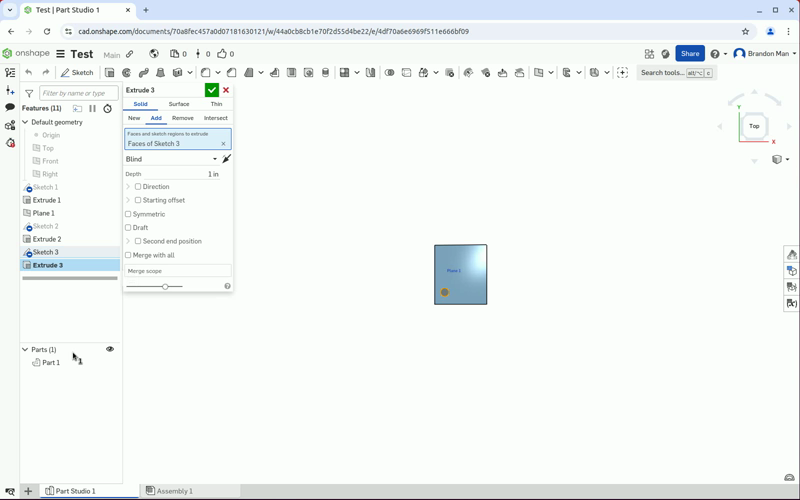
mouse_move(143, 106)
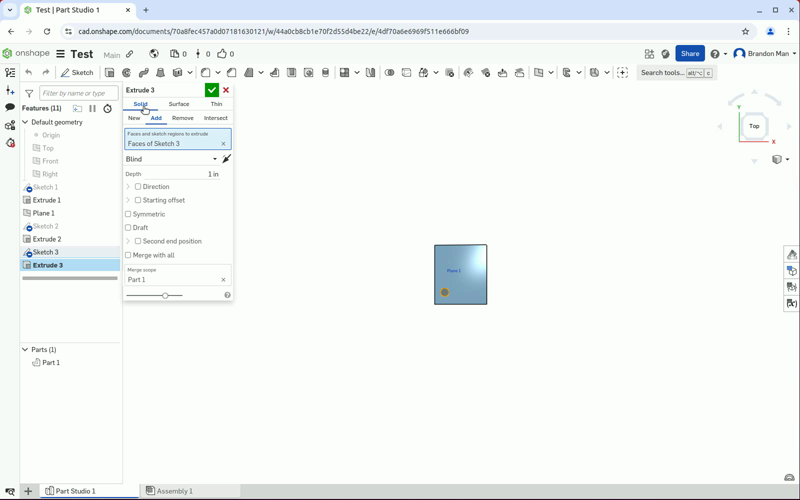
click(143, 106)
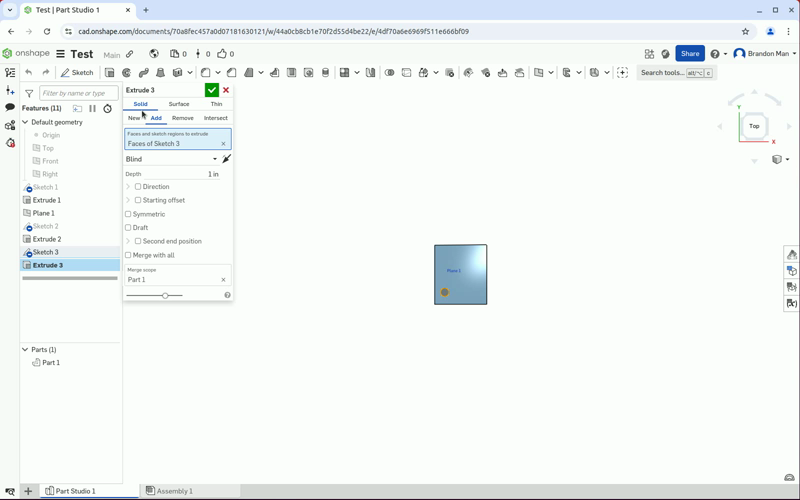
mouse_move(137, 120)
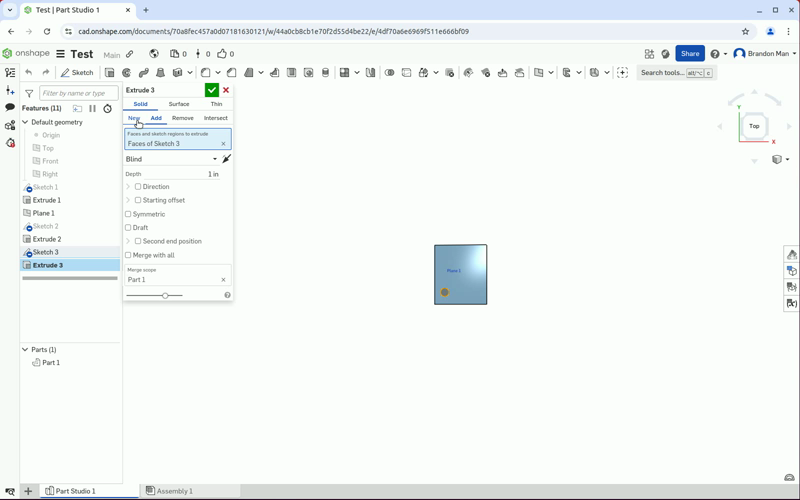
click(137, 120)
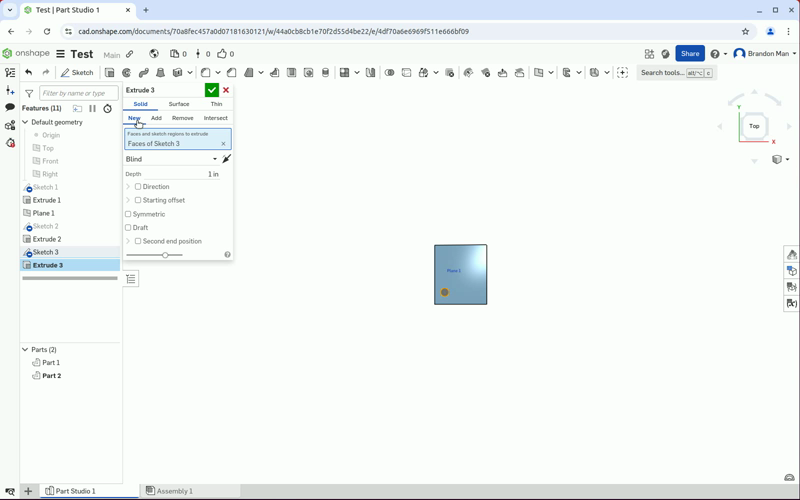
key(tab, 4)
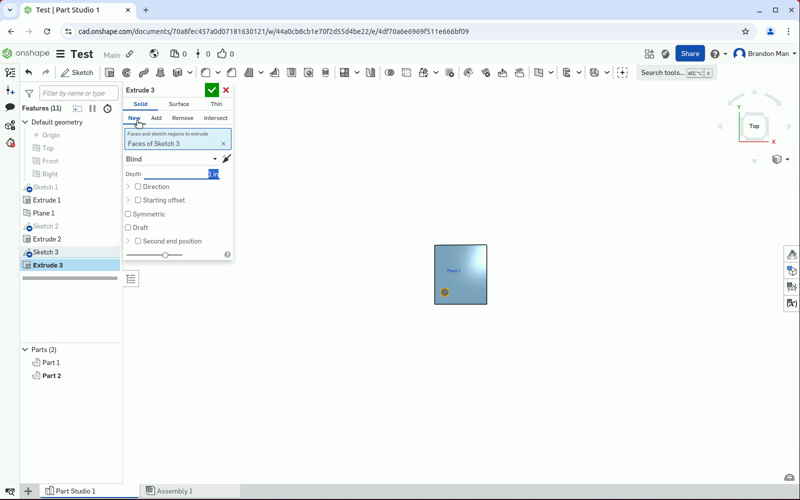
text(-30.811)
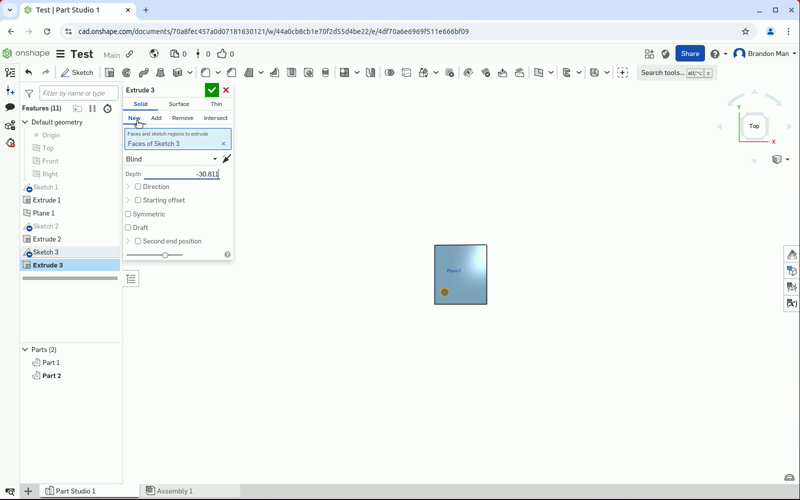
key(enter)
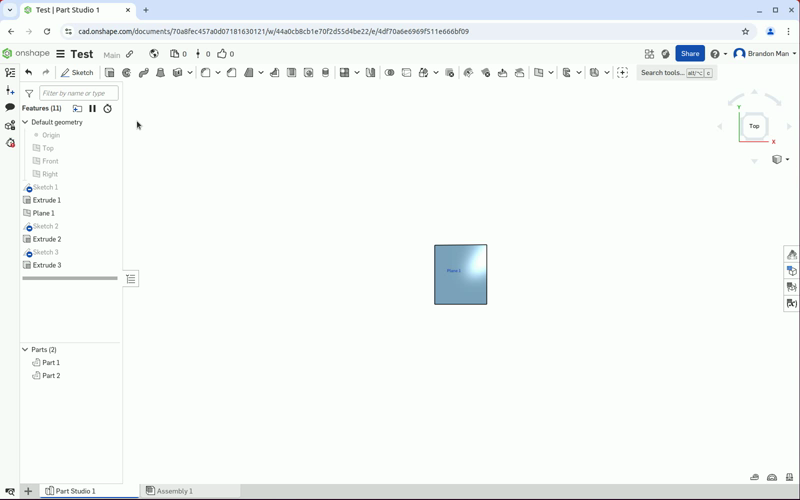
key(shift+h)
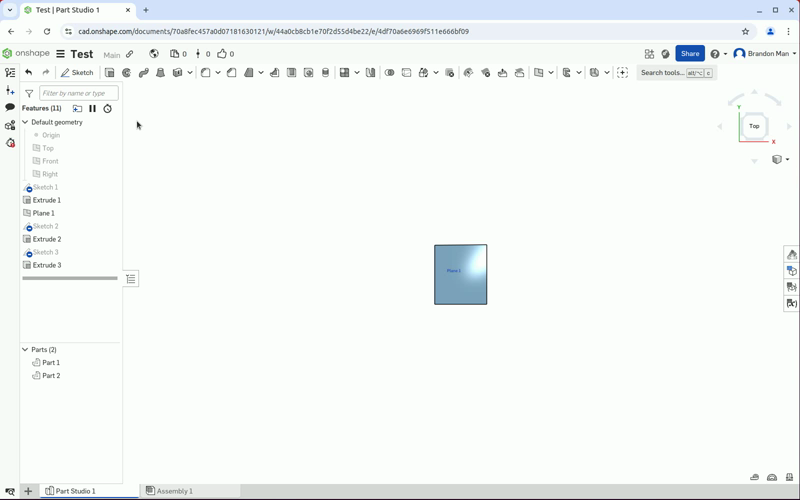
key(shift+h)
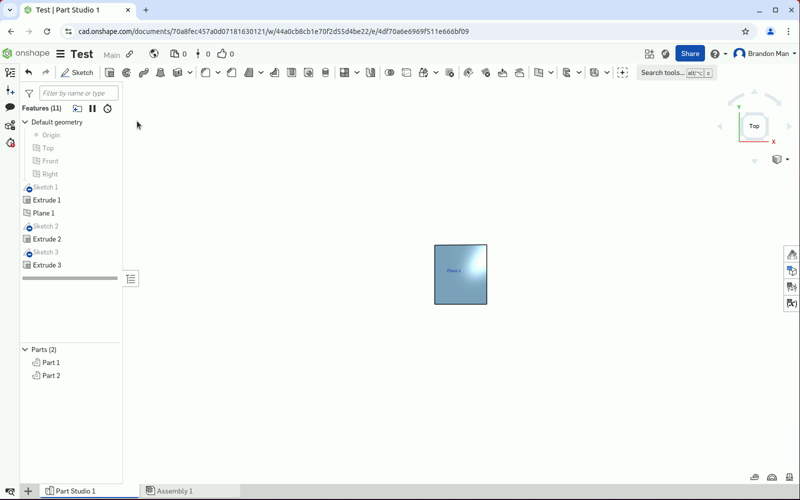
mouse_move(73, 189)
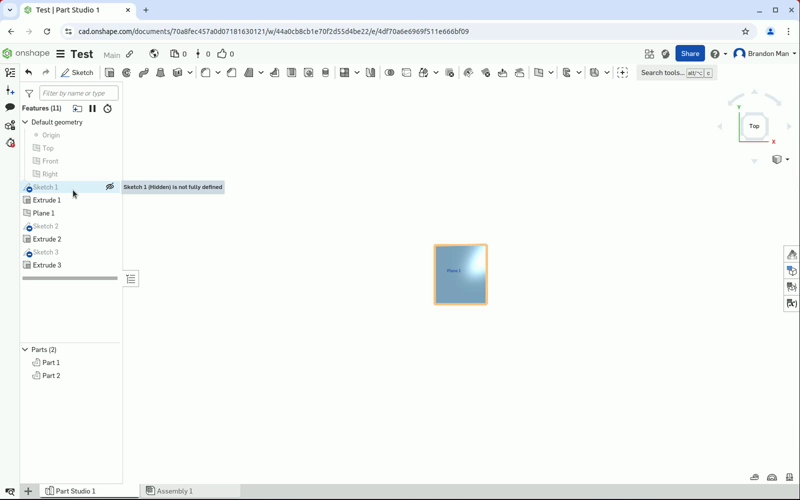
click(73, 189)
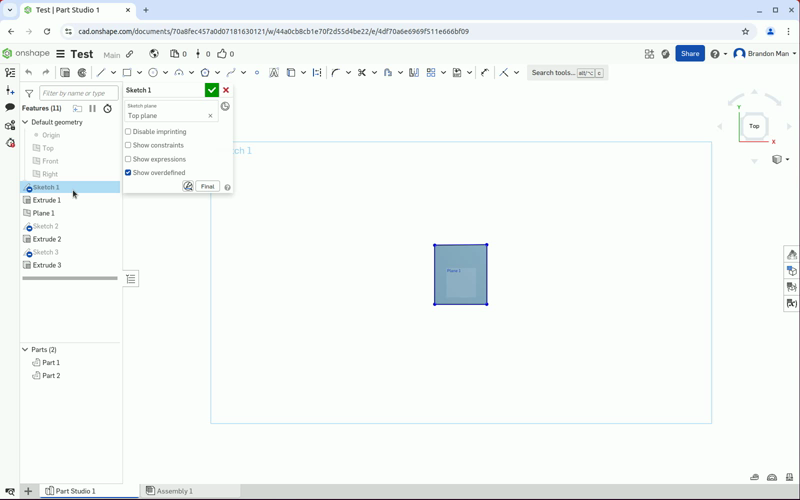
mouse_move(229, 92)
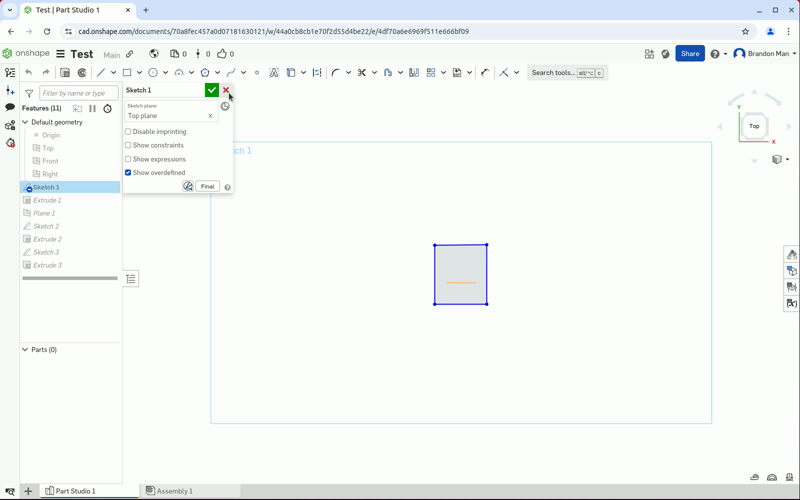
click(229, 92)
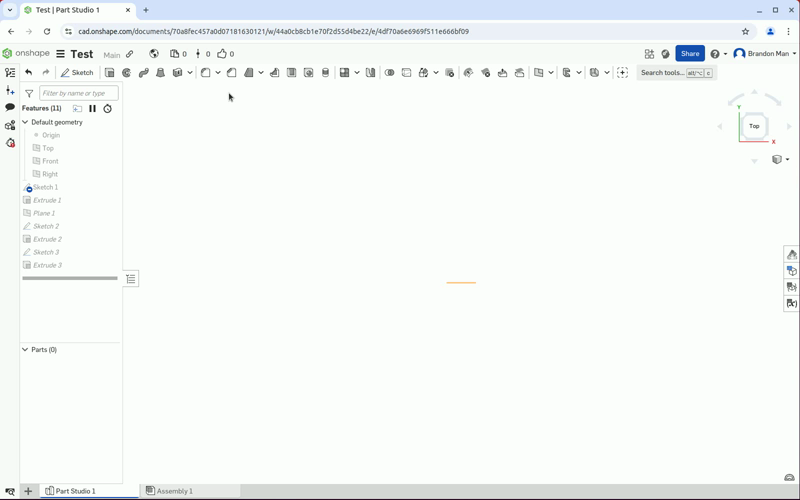
key(shift+s)
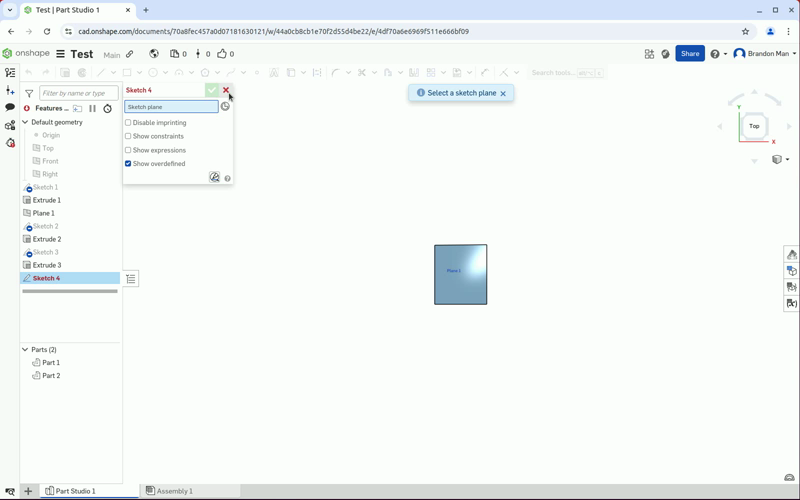
mouse_move(73, 215)
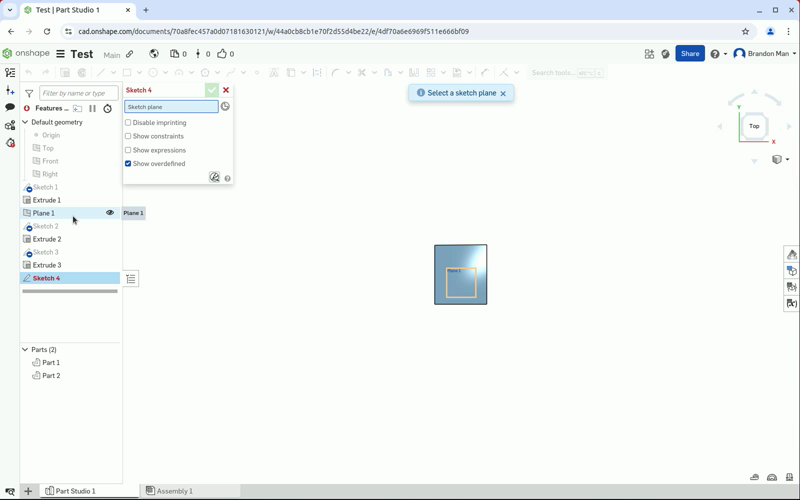
click(73, 215)
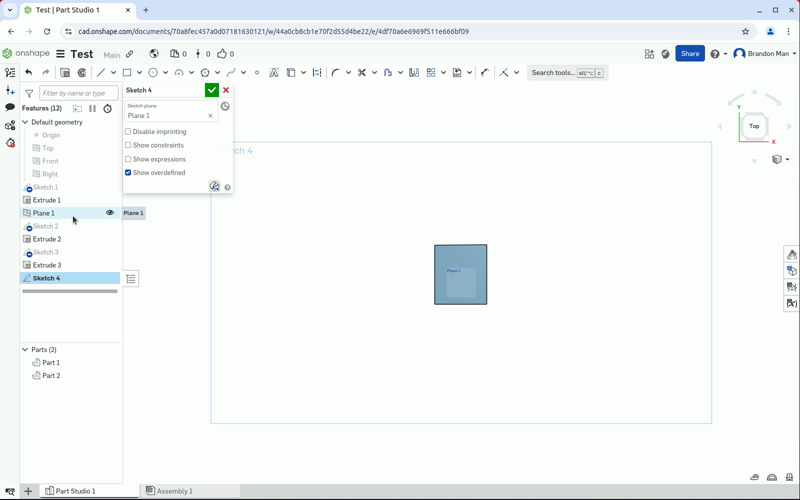
mouse_move(73, 352)
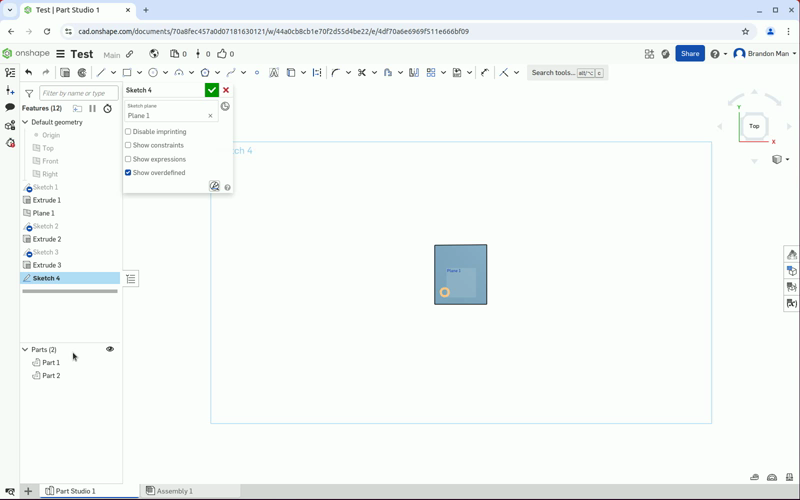
key(y)
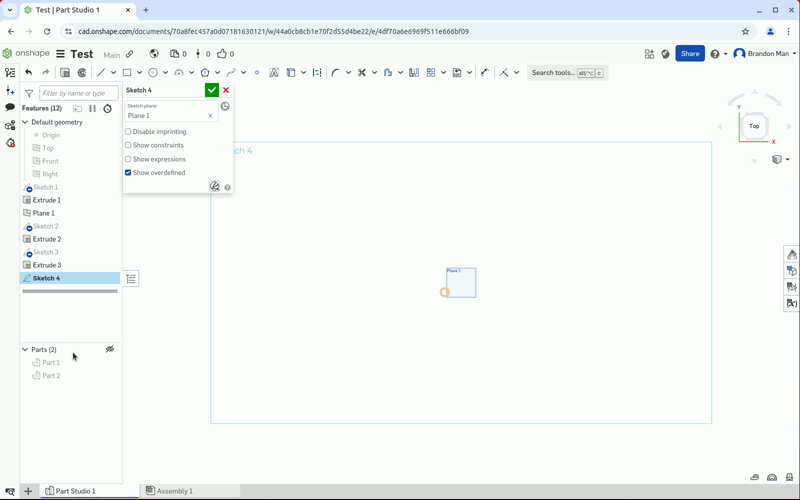
key(c)
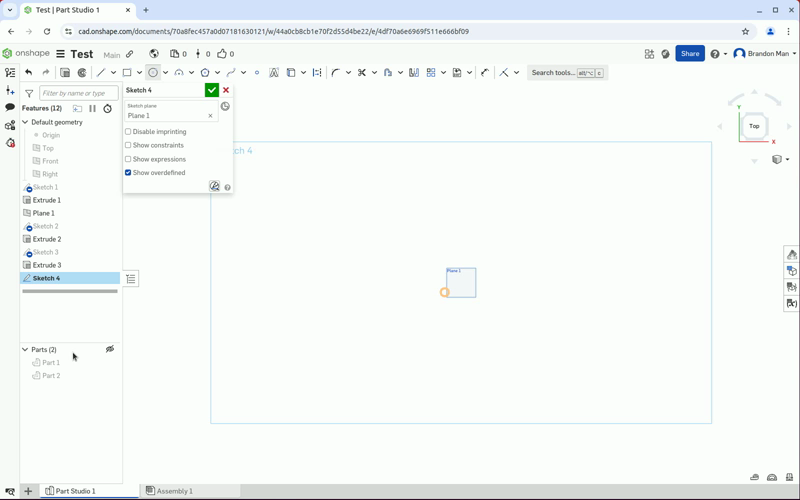
key_down(shift)
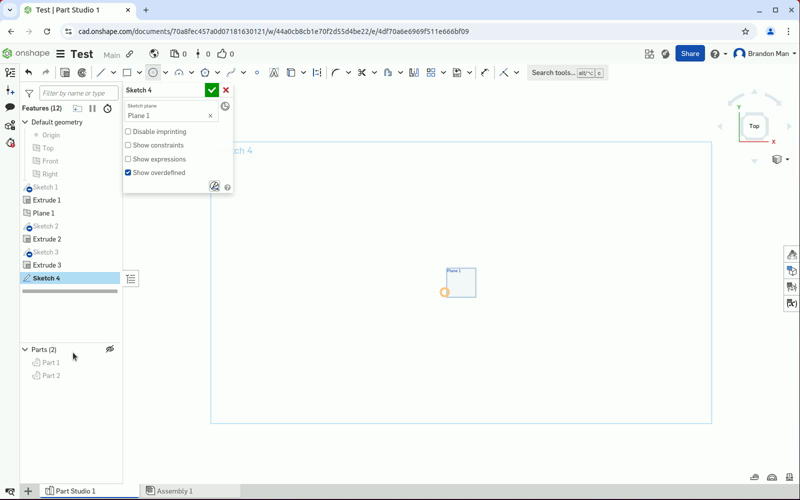
mouse_move(444, 255)
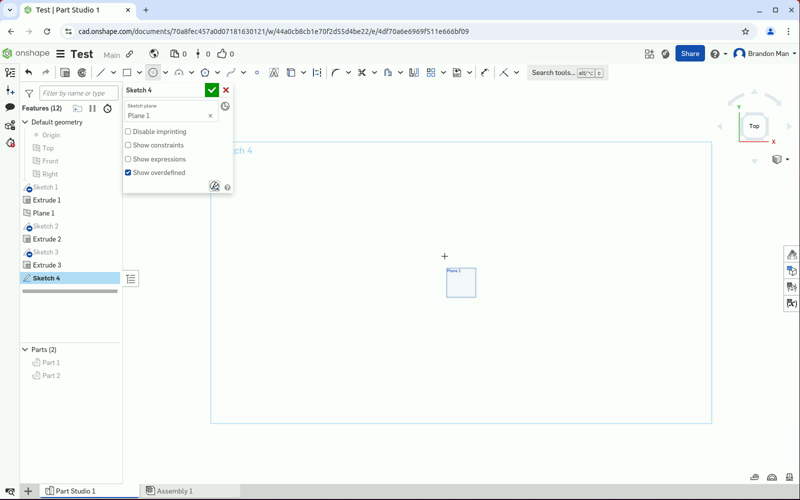
click(444, 255)
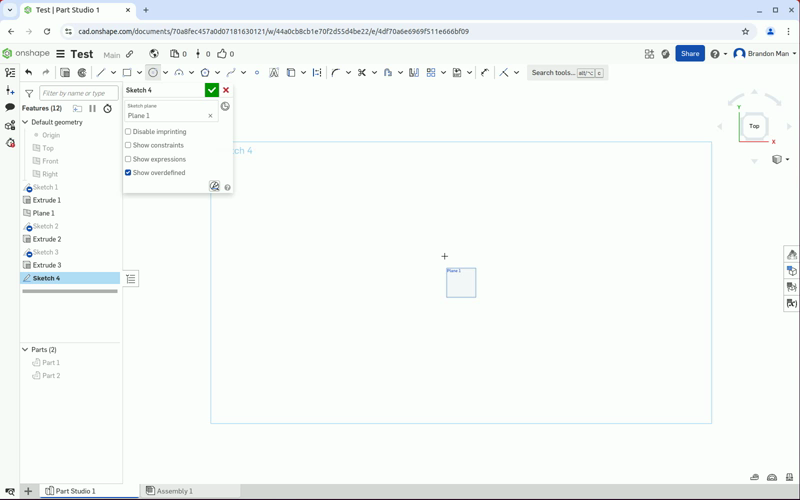
key_up(shift)
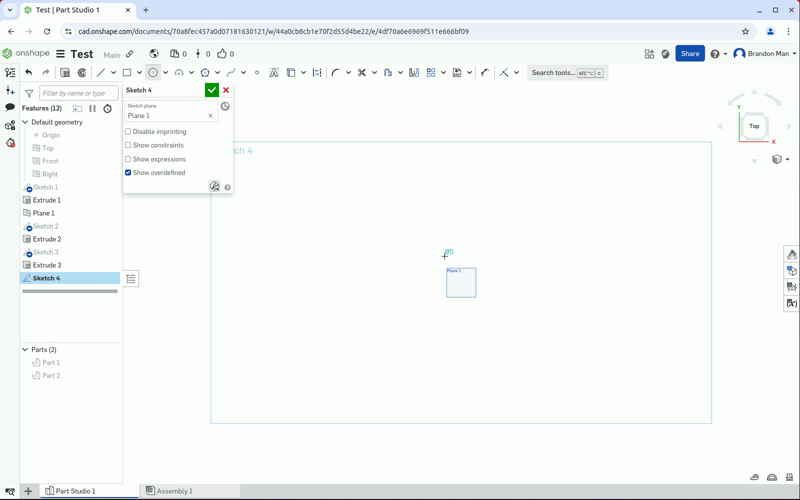
mouse_move(448, 255)
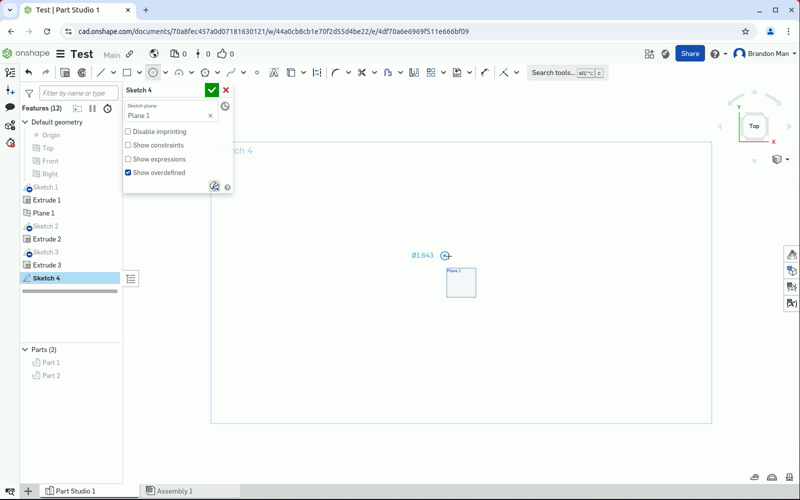
click(448, 255)
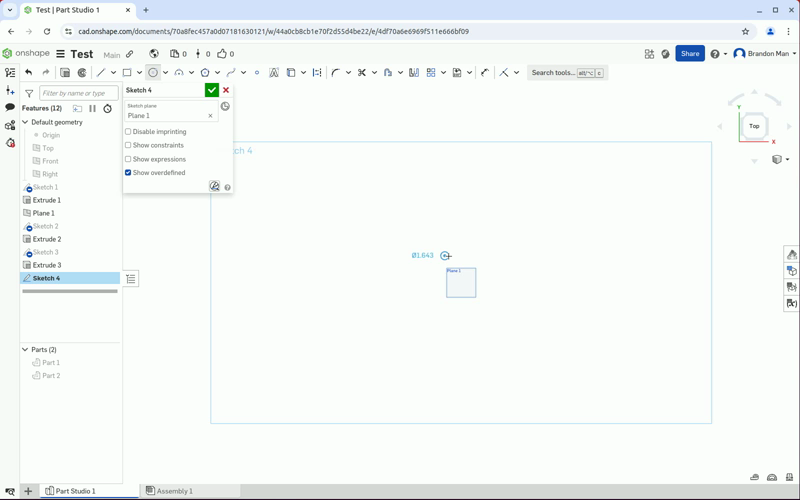
key(esc)
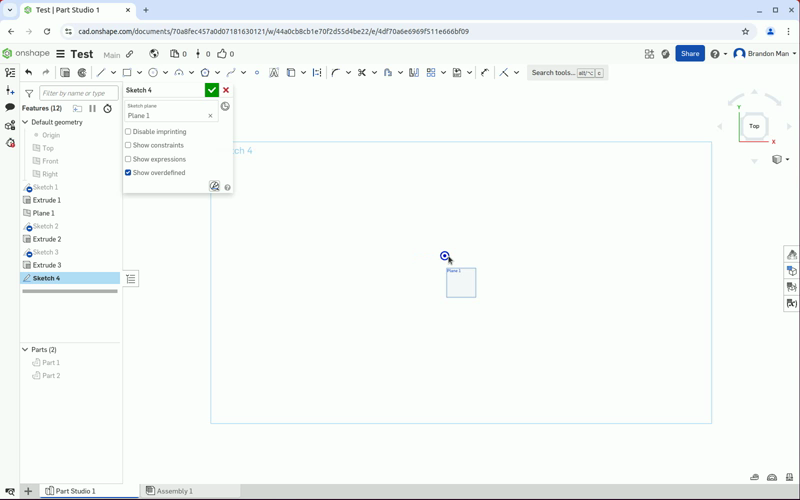
mouse_move(447, 253)
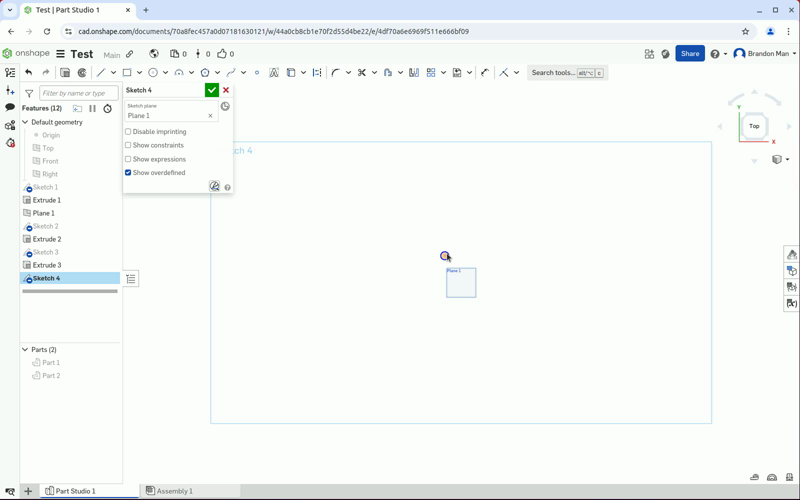
scroll(6)
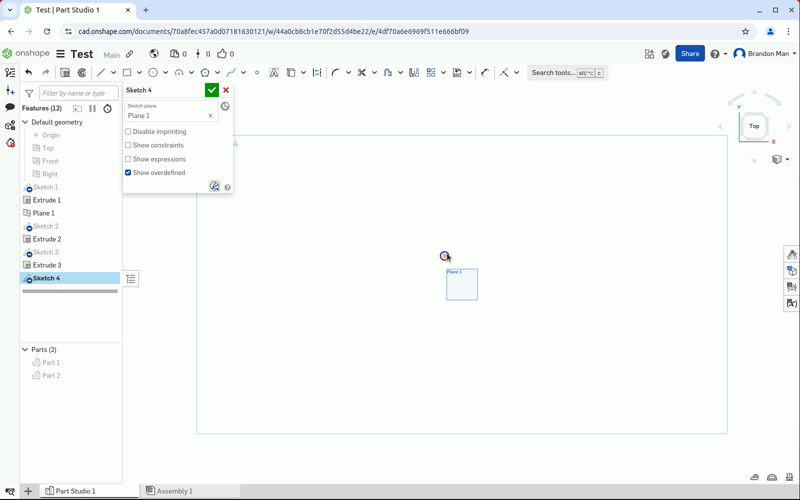
scroll(6)
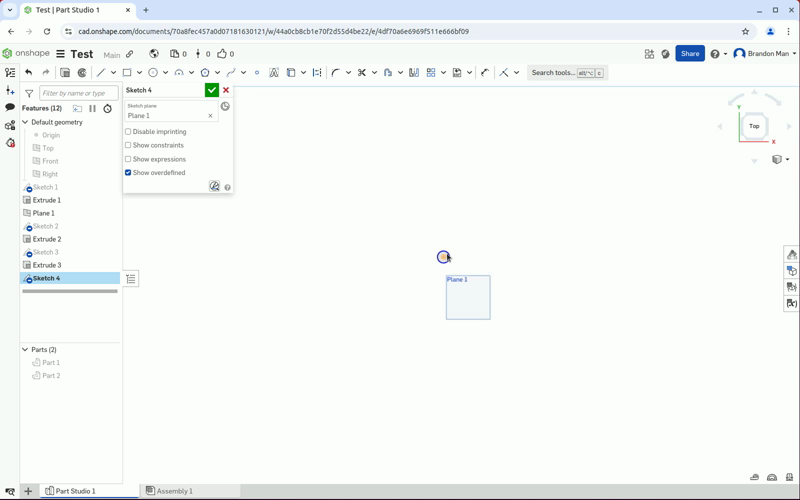
scroll(6)
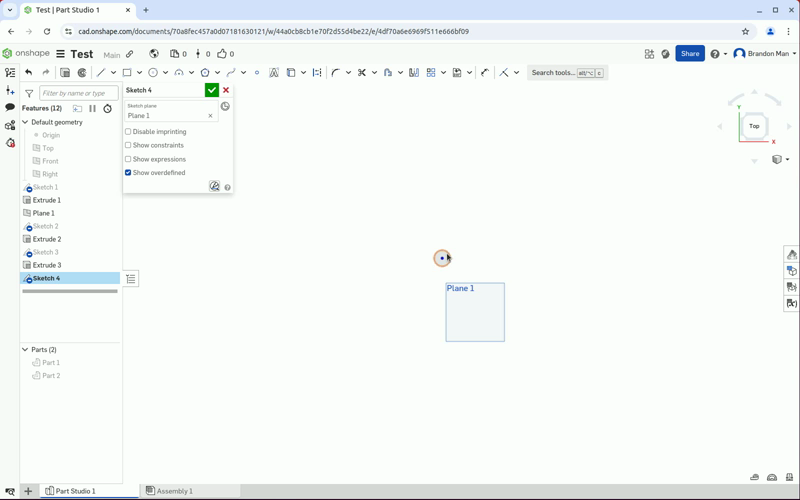
scroll(6)
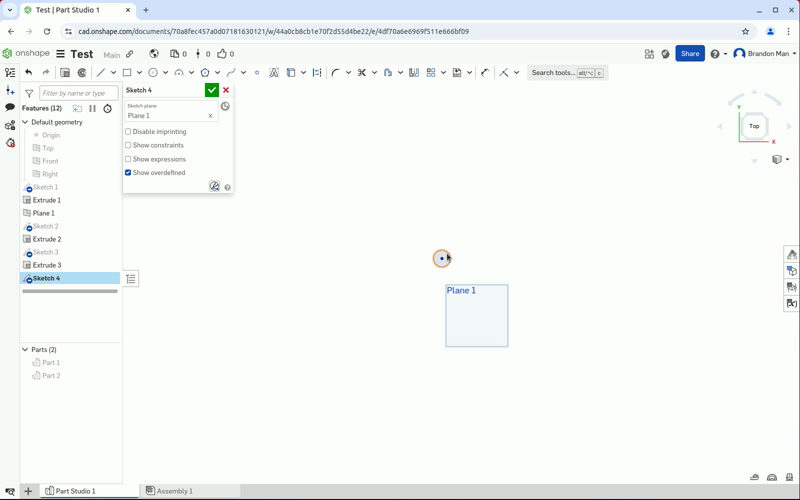
scroll(6)
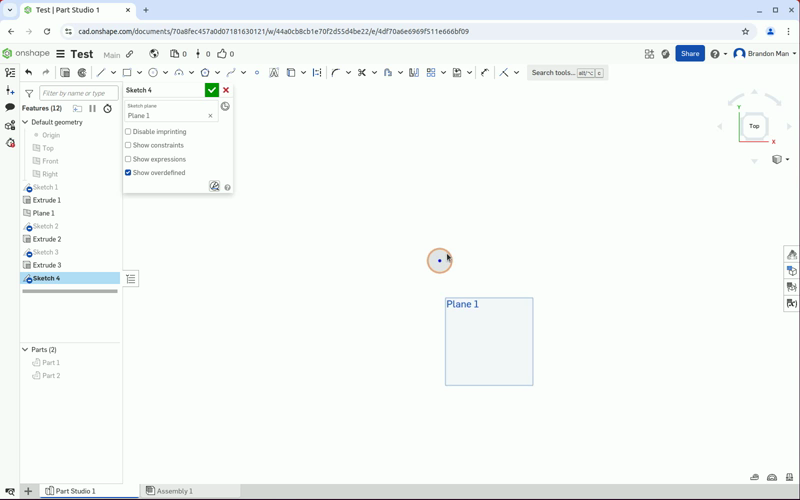
scroll(6)
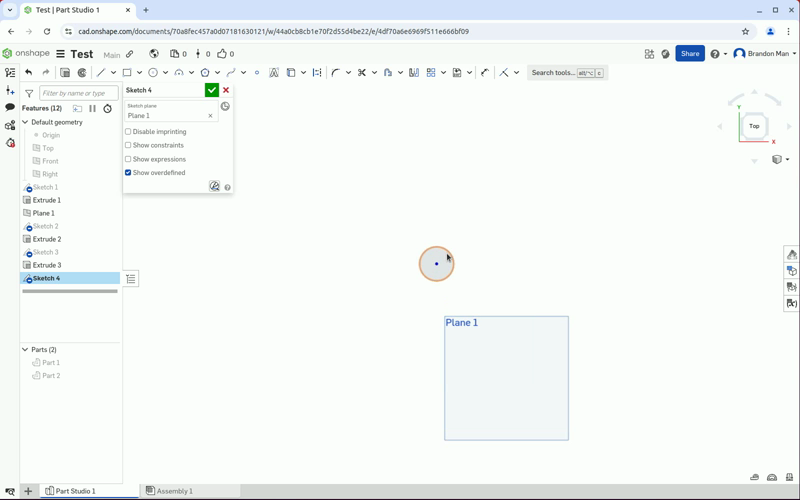
scroll(6)
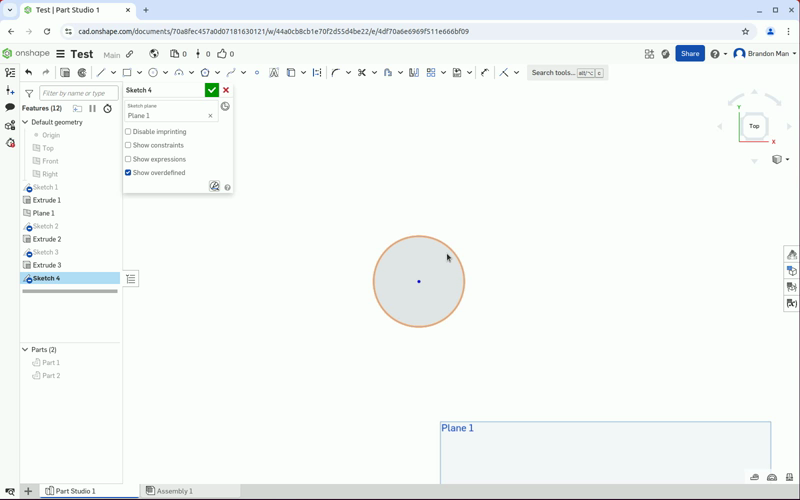
click(447, 253)
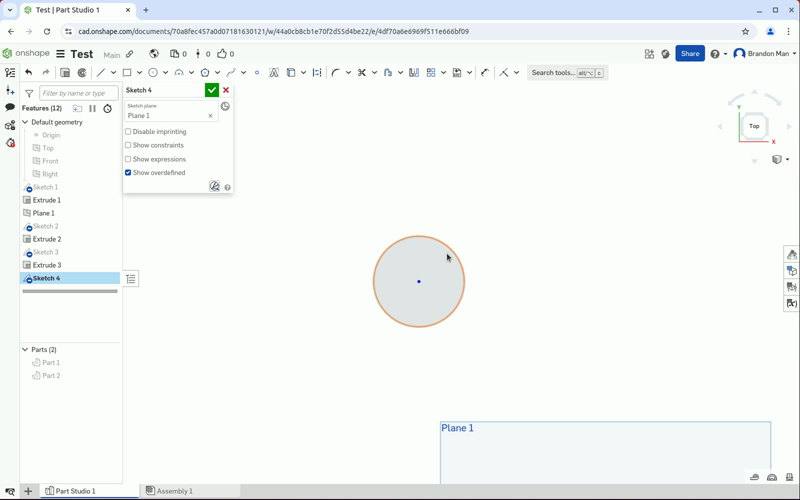
scroll(-6)
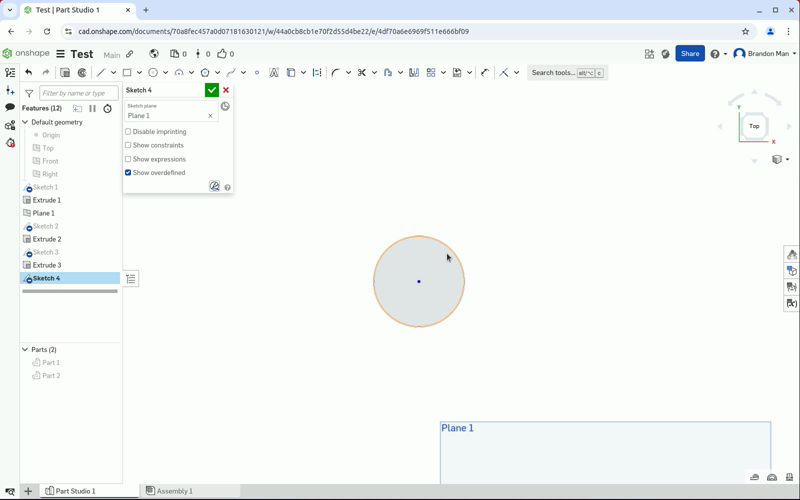
scroll(-6)
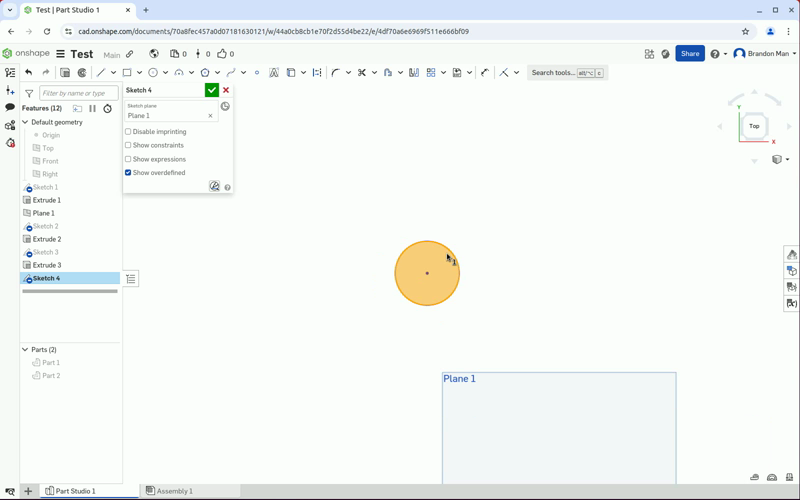
scroll(-6)
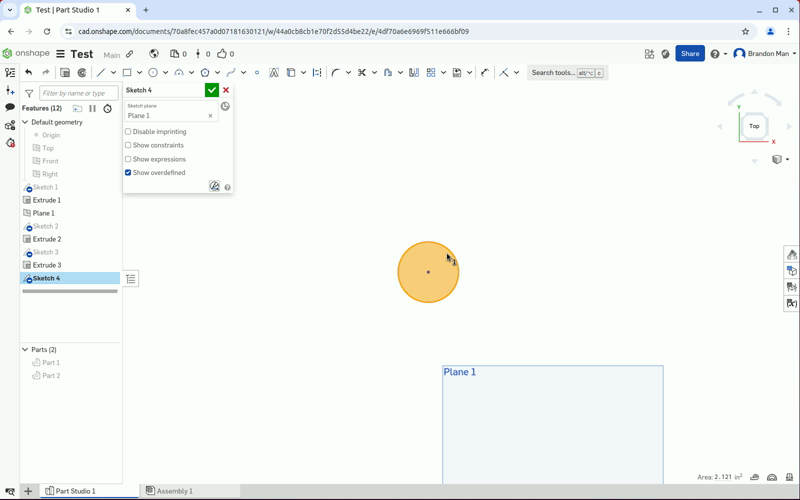
scroll(-6)
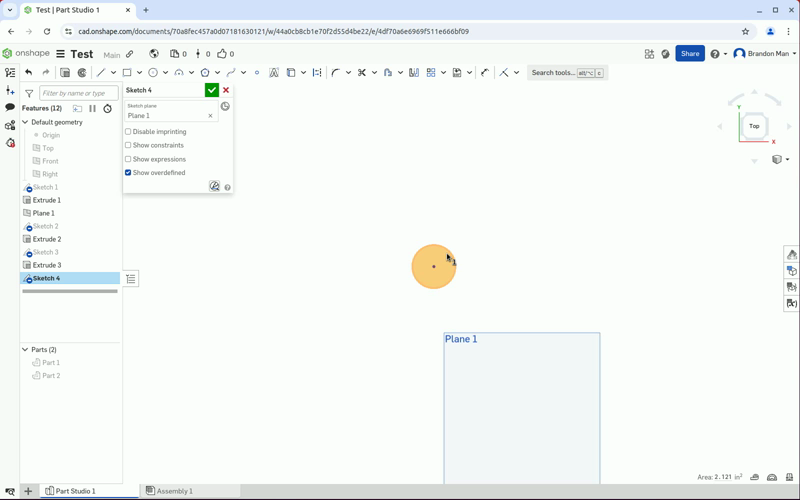
scroll(-6)
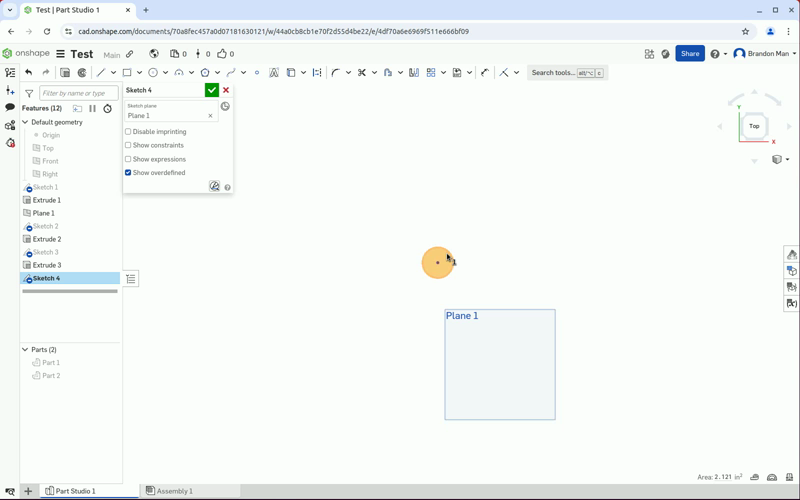
scroll(-6)
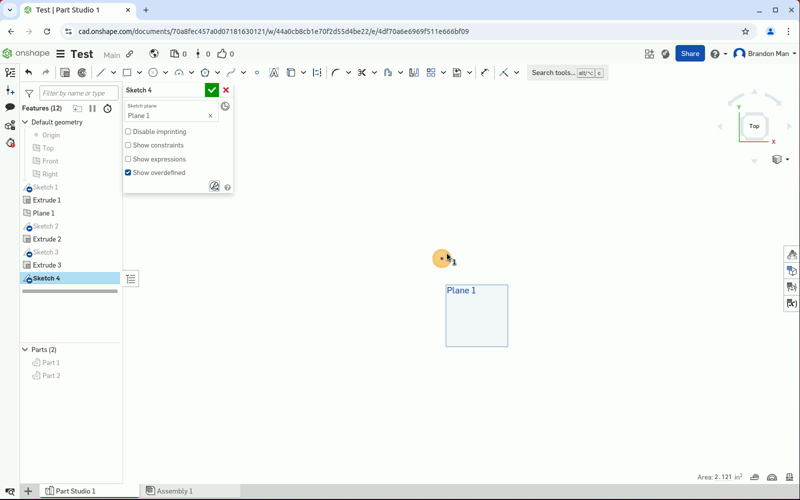
scroll(-6)
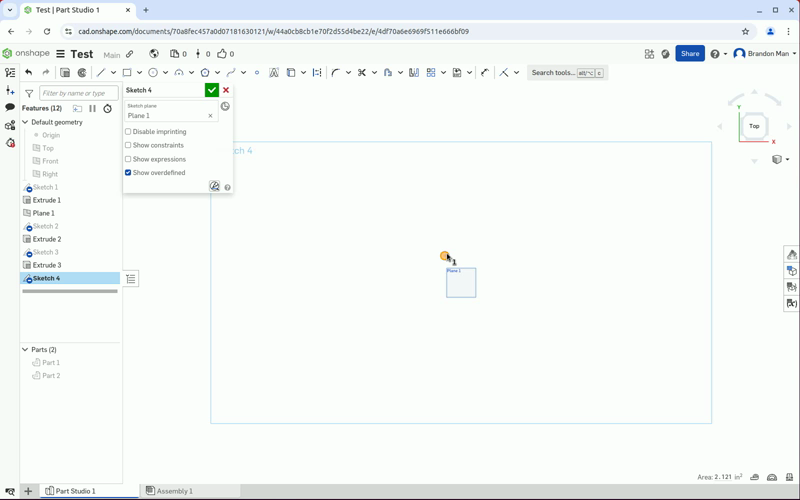
mouse_move(73, 352)
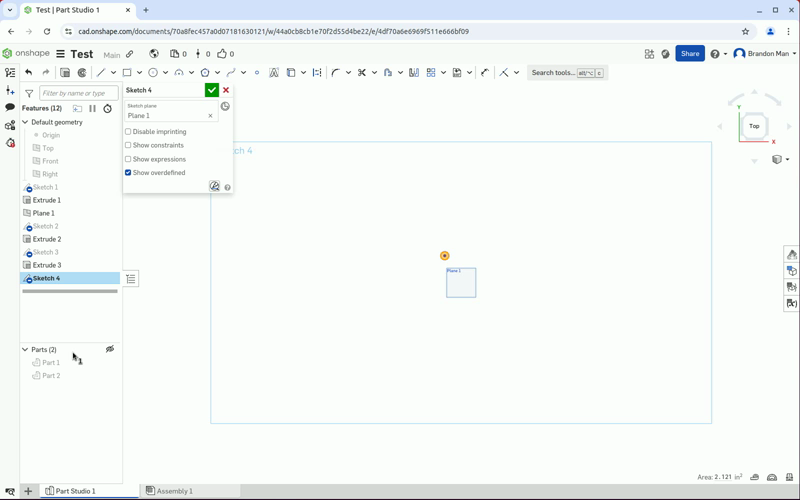
key(shift+y)
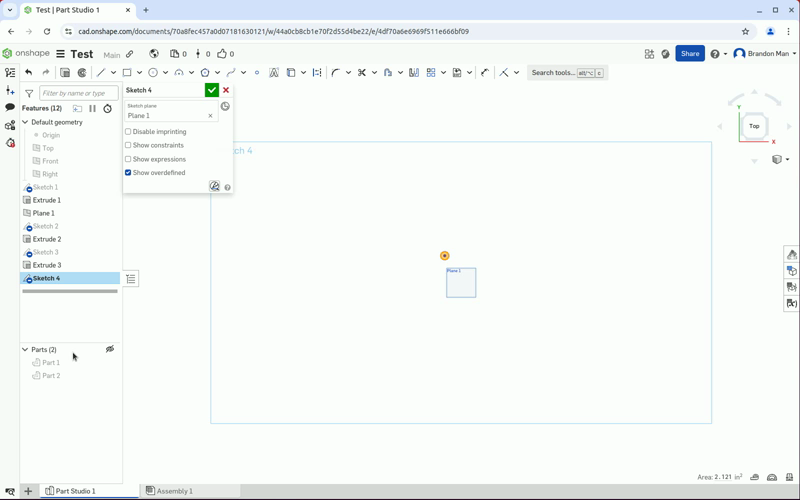
key(shift+e)
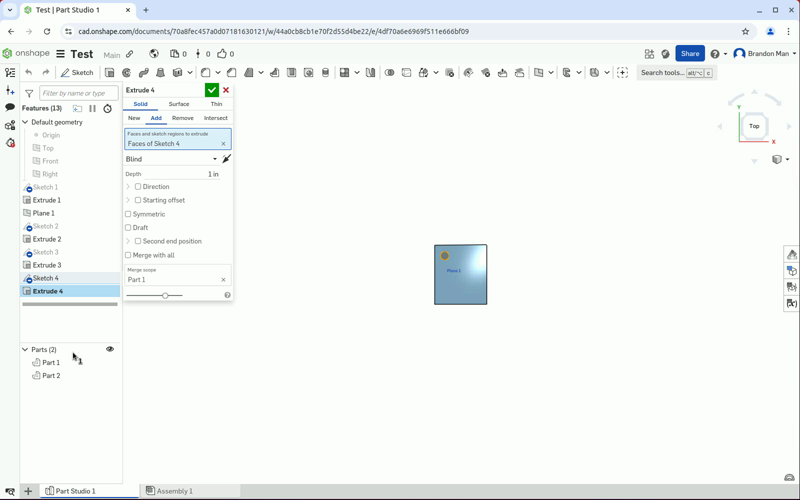
mouse_move(143, 106)
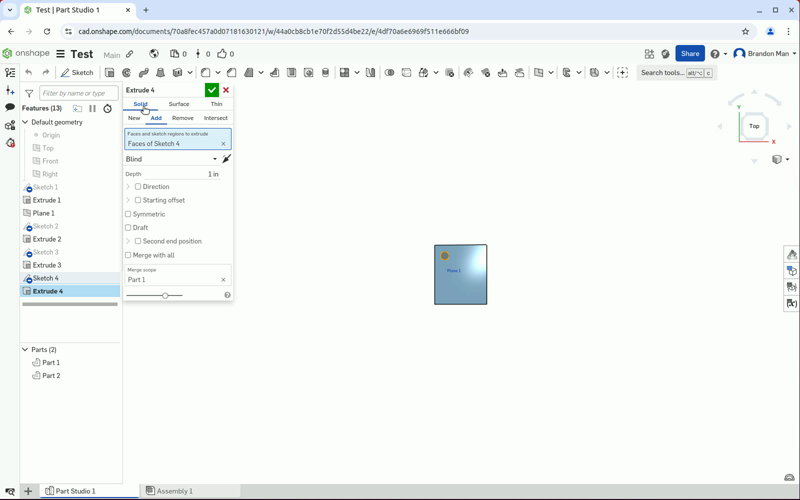
click(143, 106)
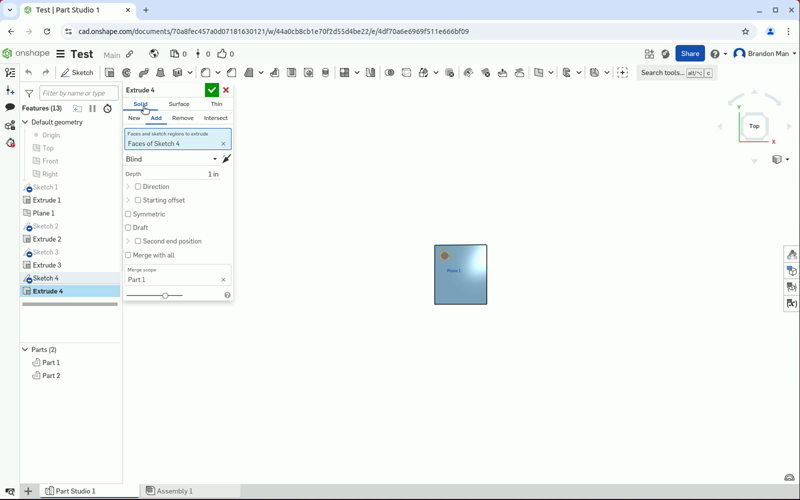
mouse_move(137, 120)
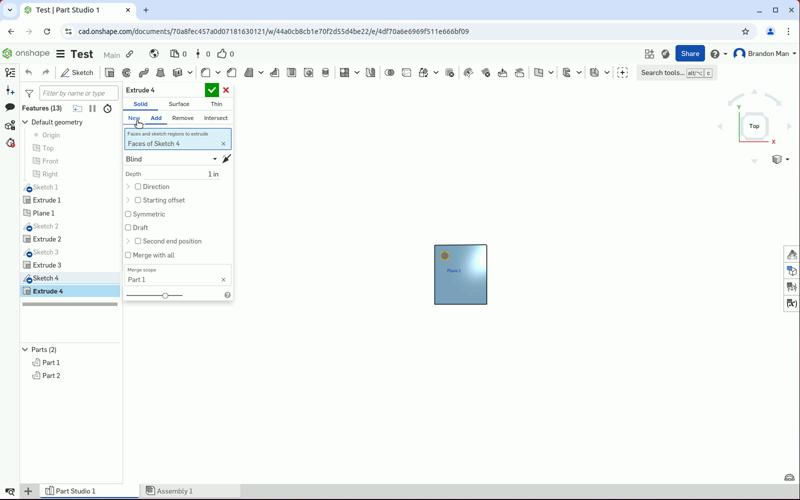
click(137, 120)
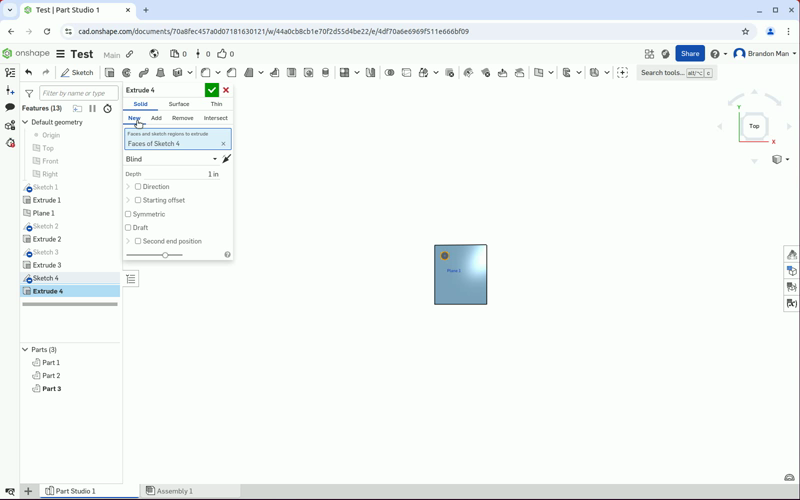
key(tab, 4)
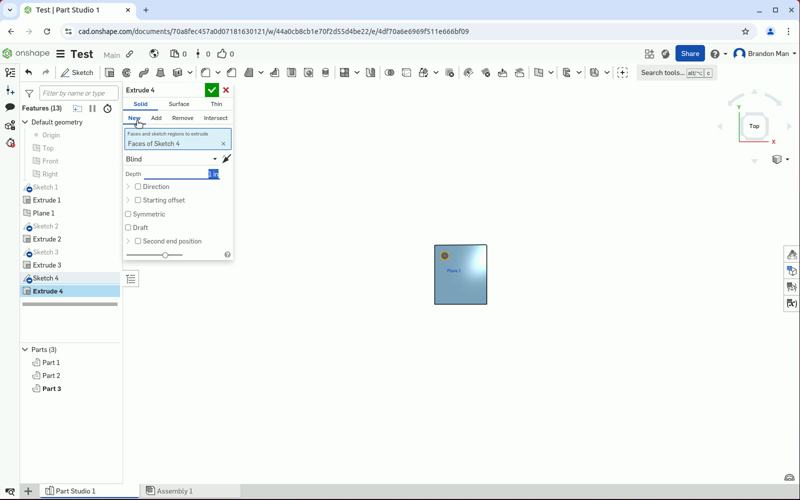
text(-30.811)
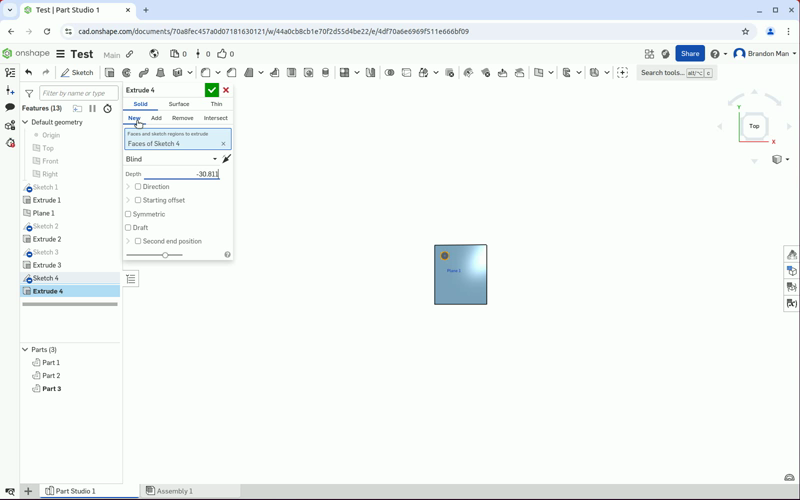
key(enter)
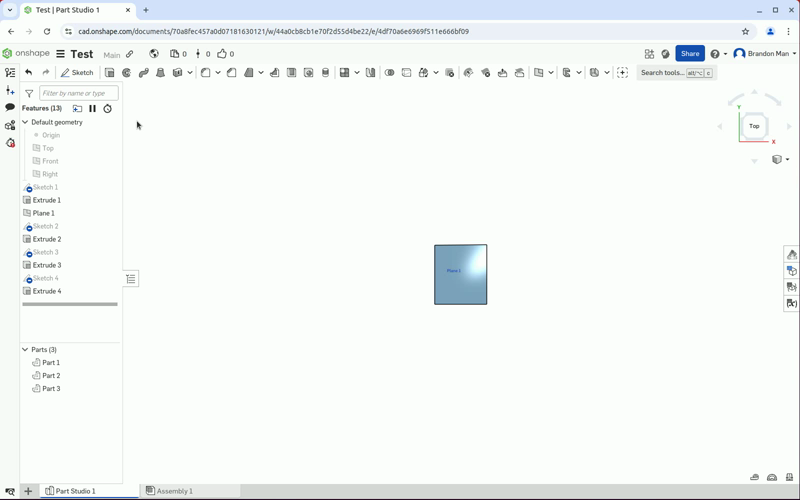
key(shift+h)
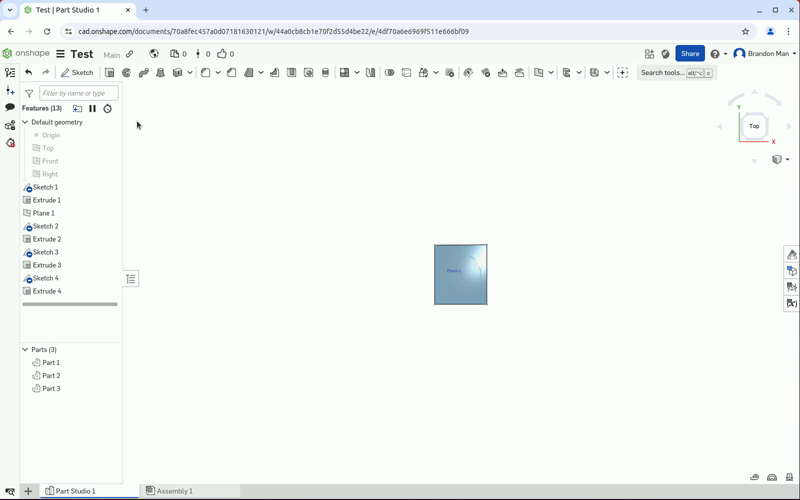
key(shift+h)
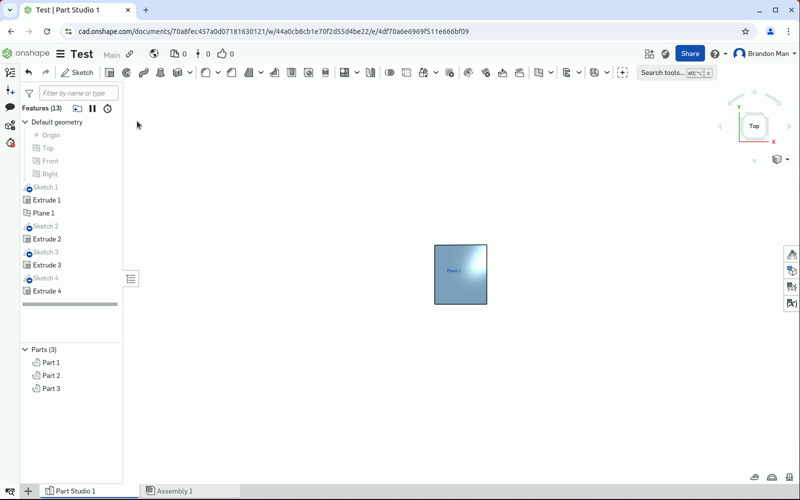
mouse_move(73, 189)
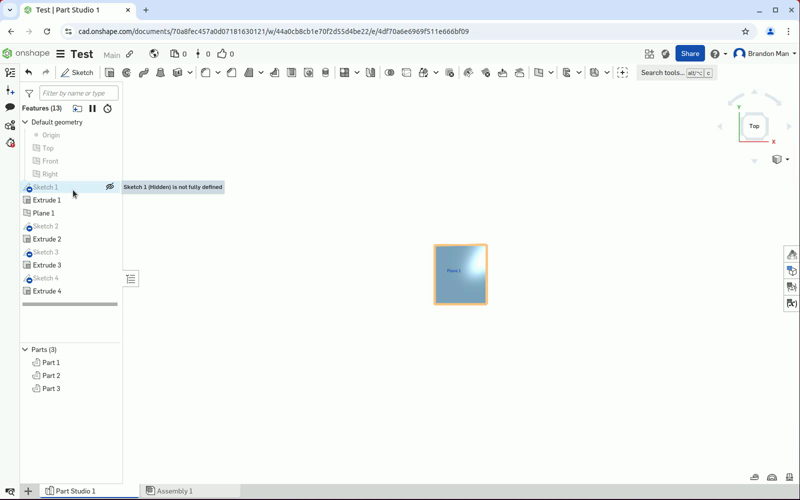
click(73, 189)
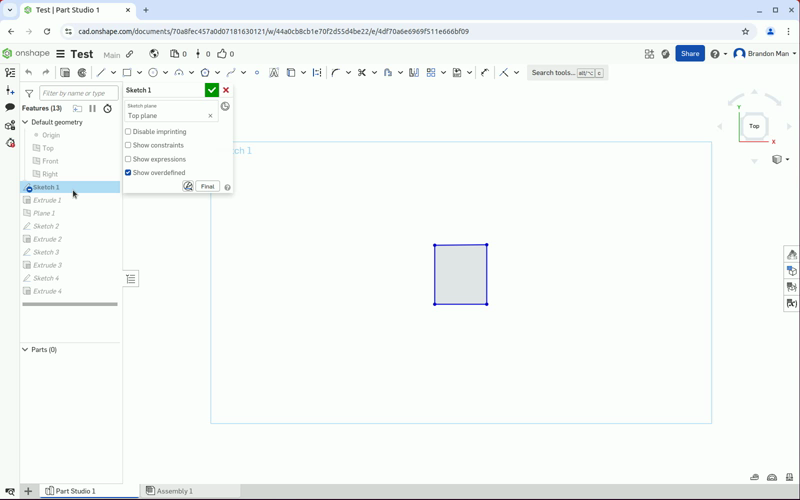
mouse_move(229, 92)
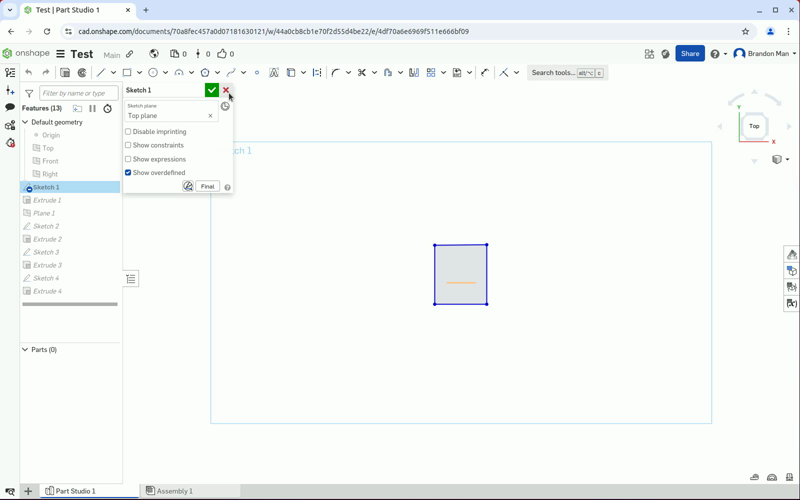
click(229, 92)
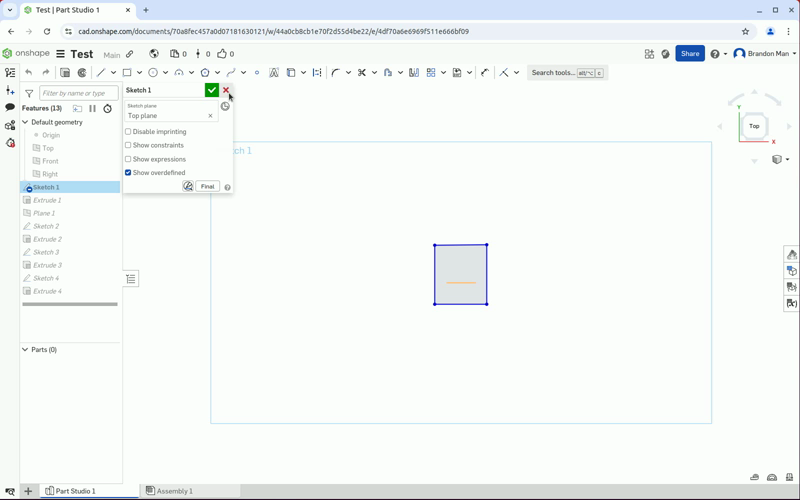
key(shift+s)
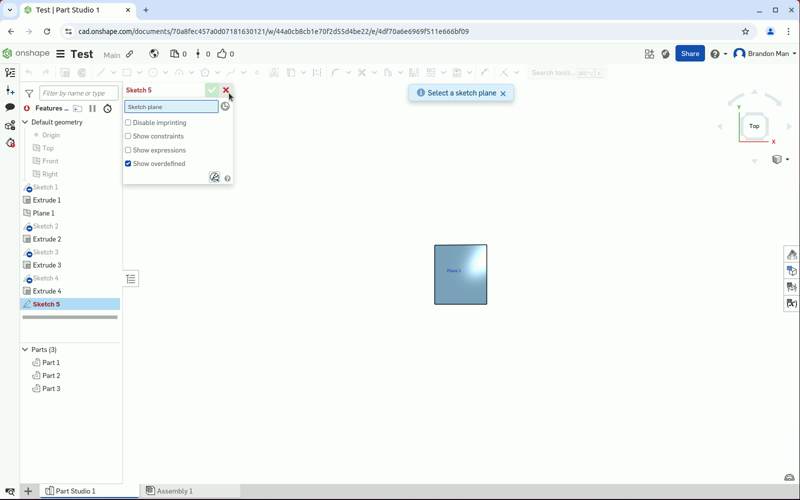
mouse_move(73, 215)
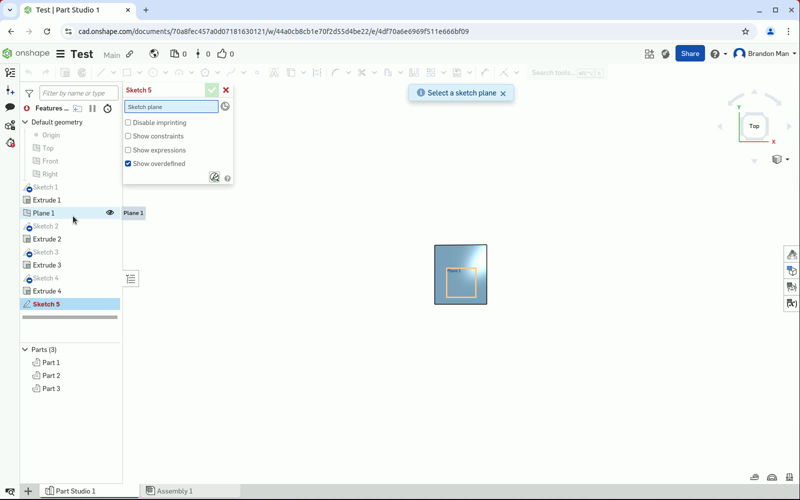
click(73, 215)
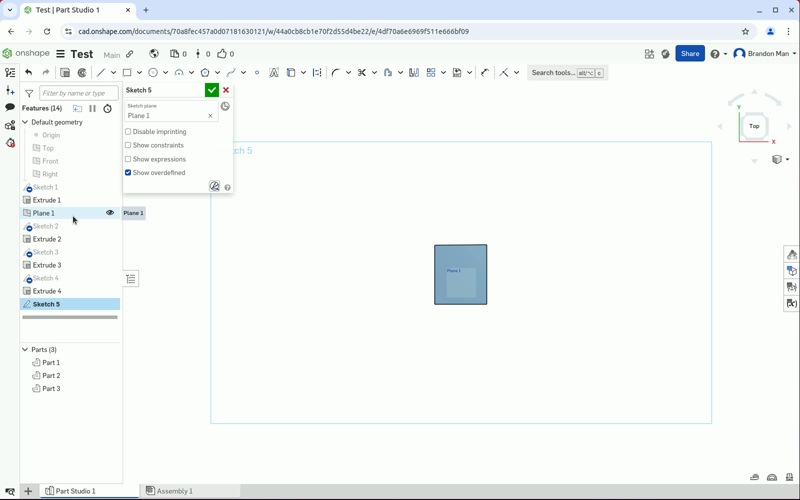
mouse_move(73, 352)
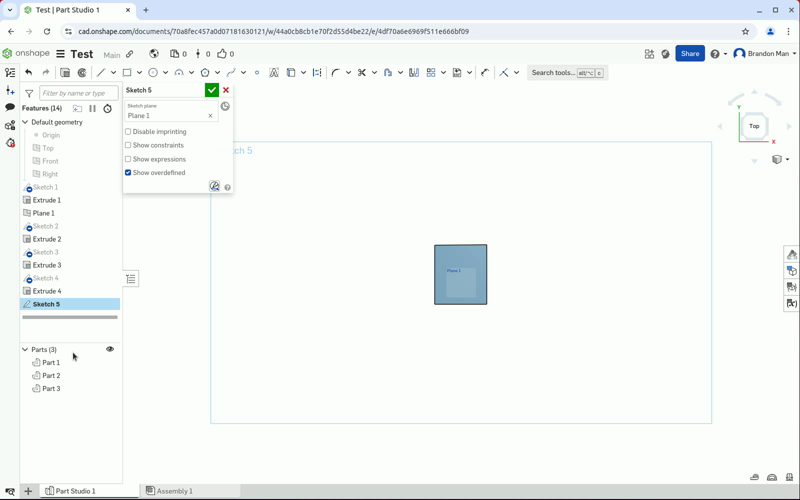
key(y)
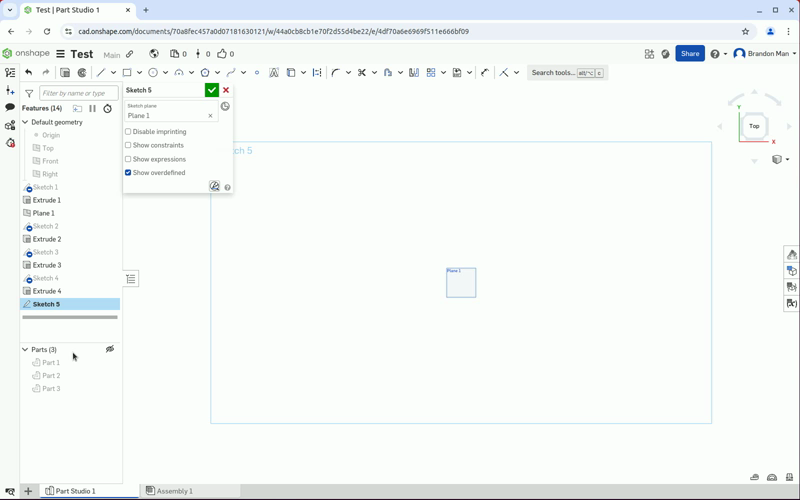
key(a)
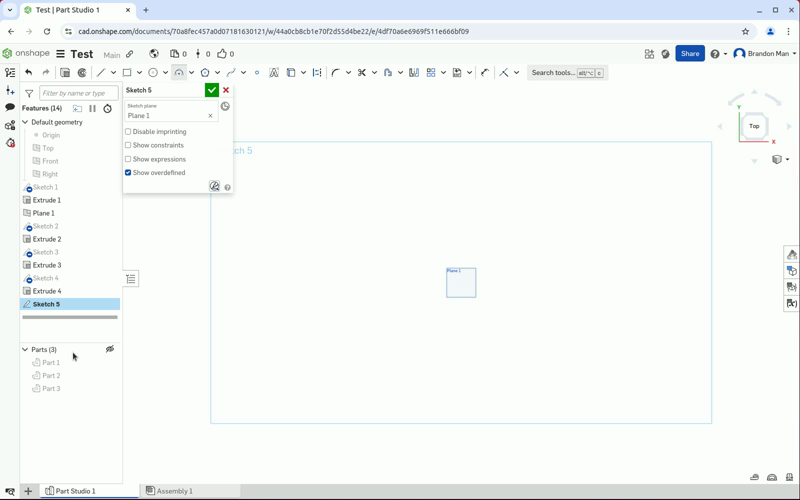
key_down(shift)
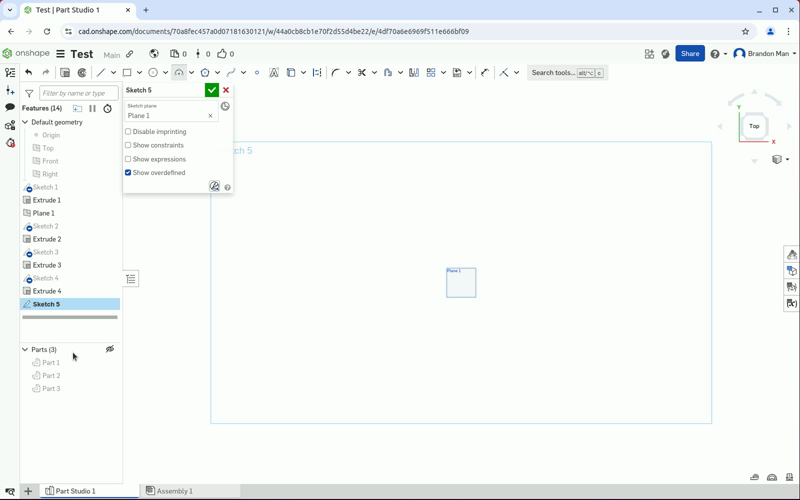
mouse_move(472, 258)
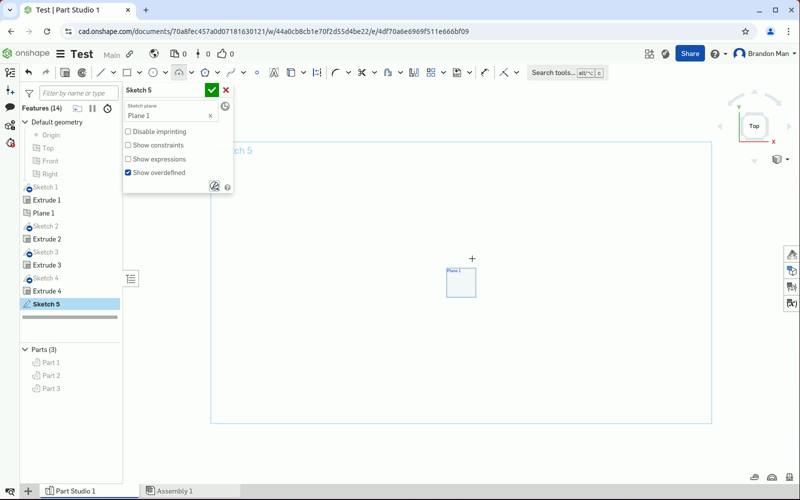
click(472, 258)
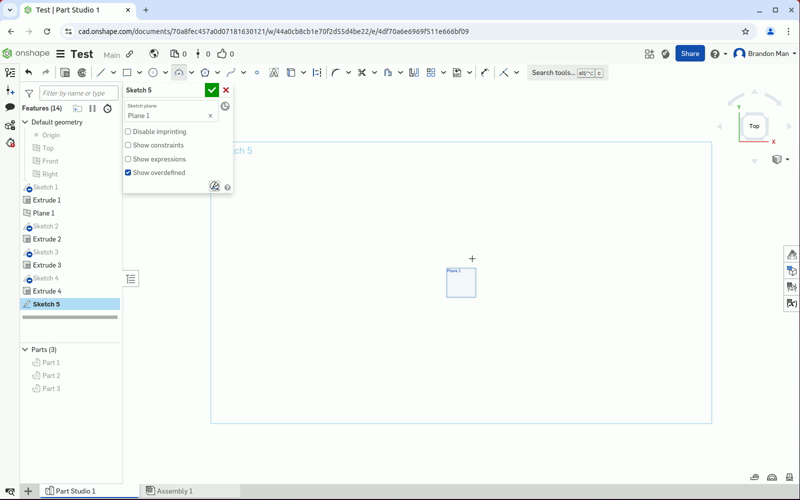
key_up(shift)
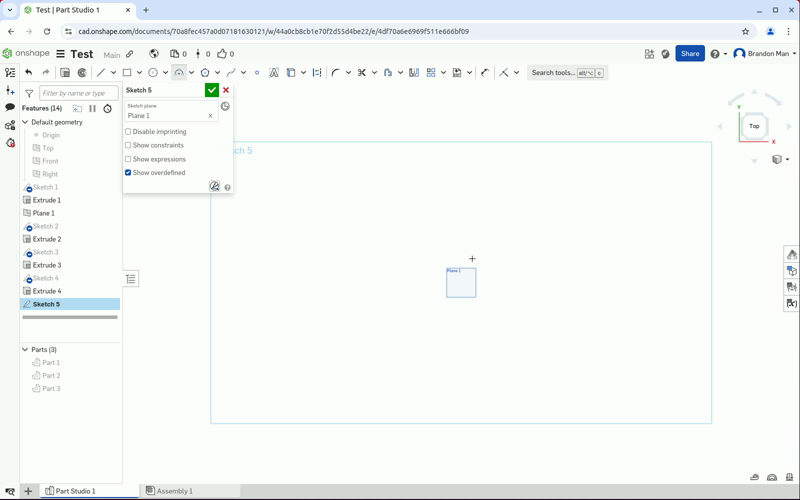
key_down(shift)
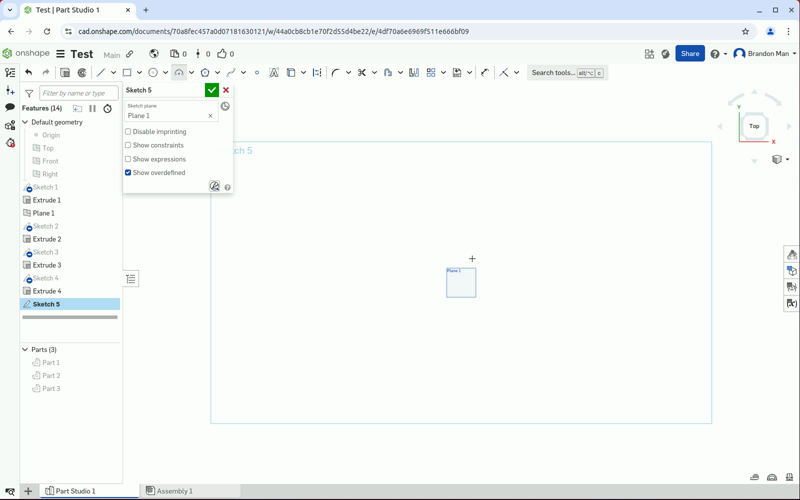
mouse_move(474, 260)
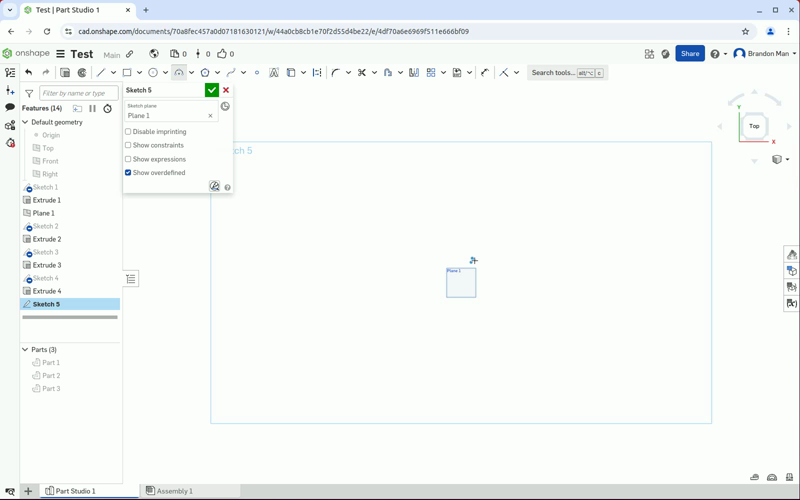
scroll(6)
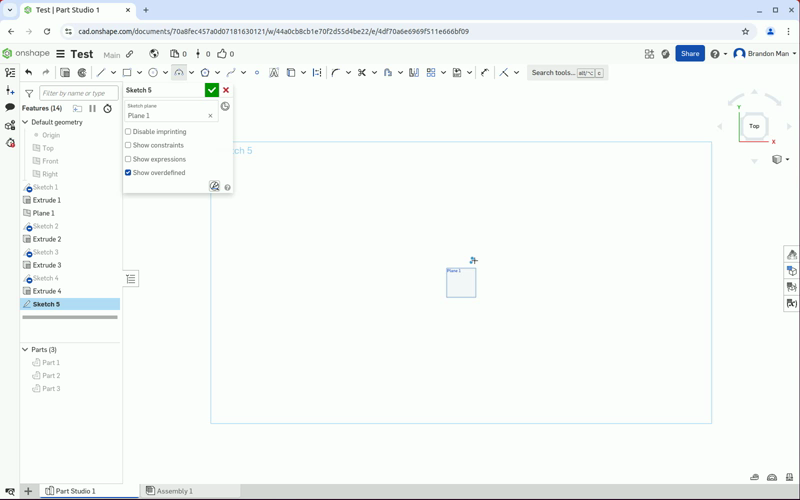
scroll(6)
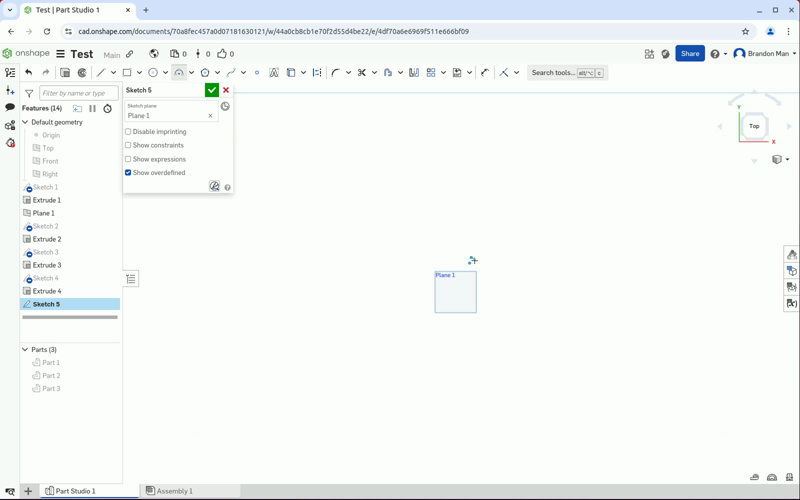
scroll(6)
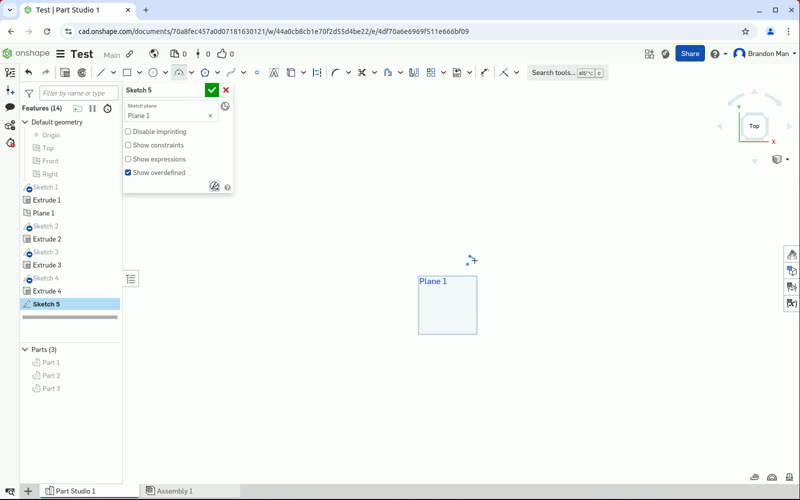
scroll(6)
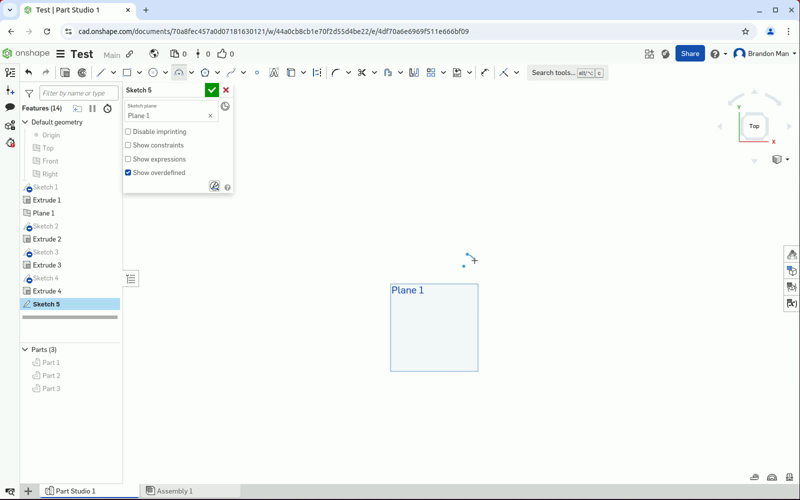
scroll(6)
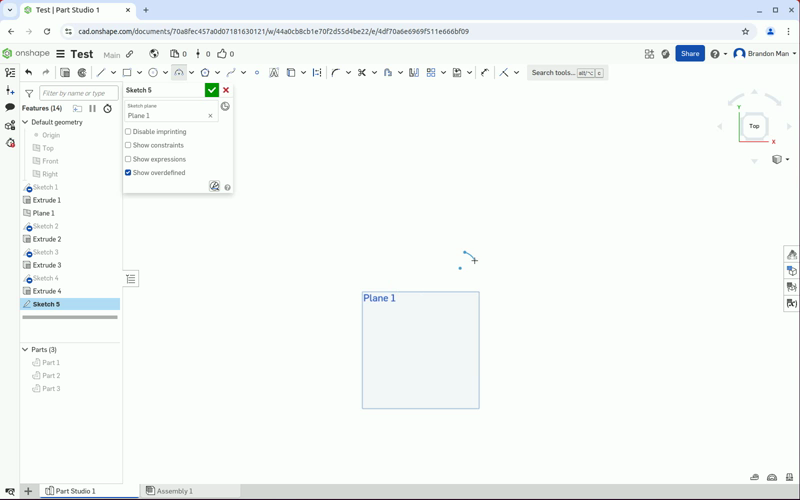
scroll(6)
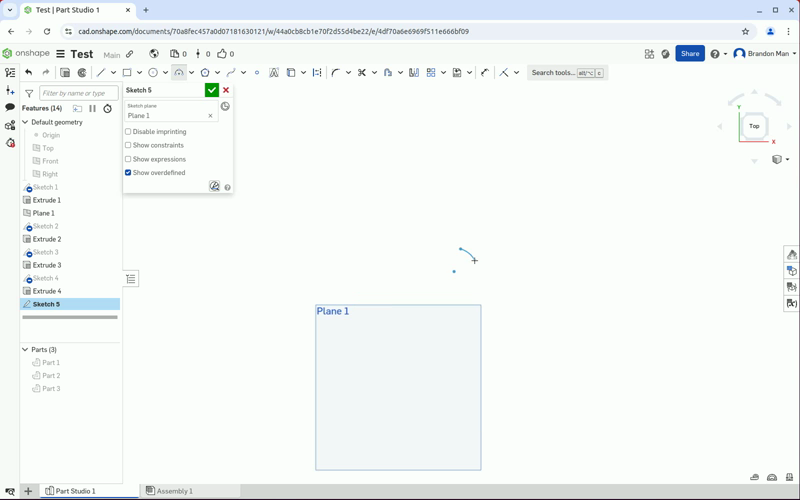
scroll(6)
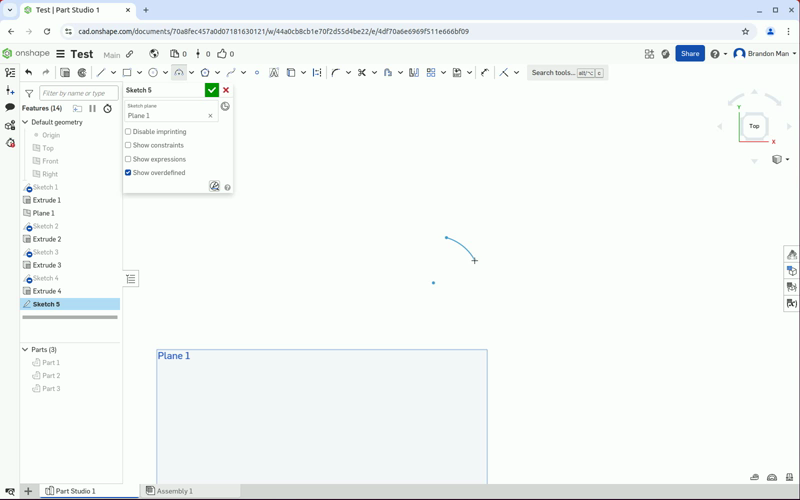
click(474, 260)
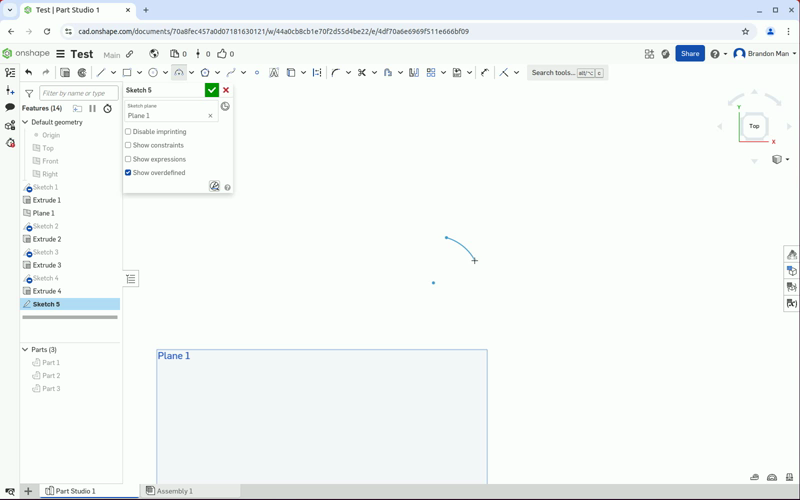
scroll(-6)
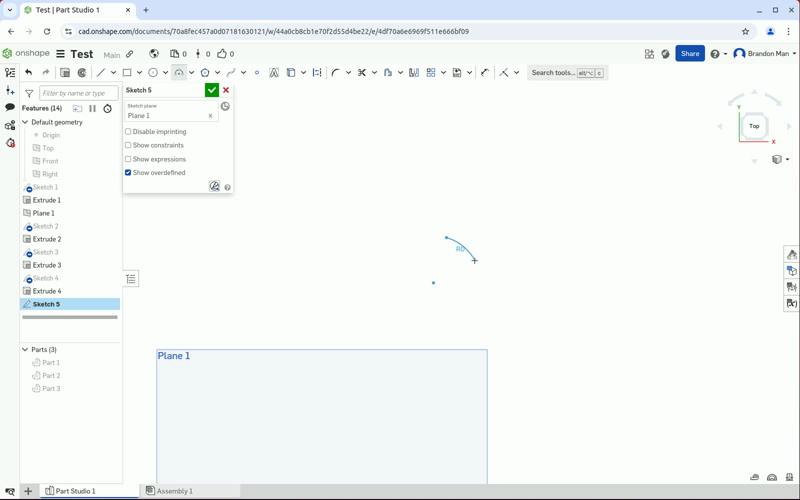
scroll(-6)
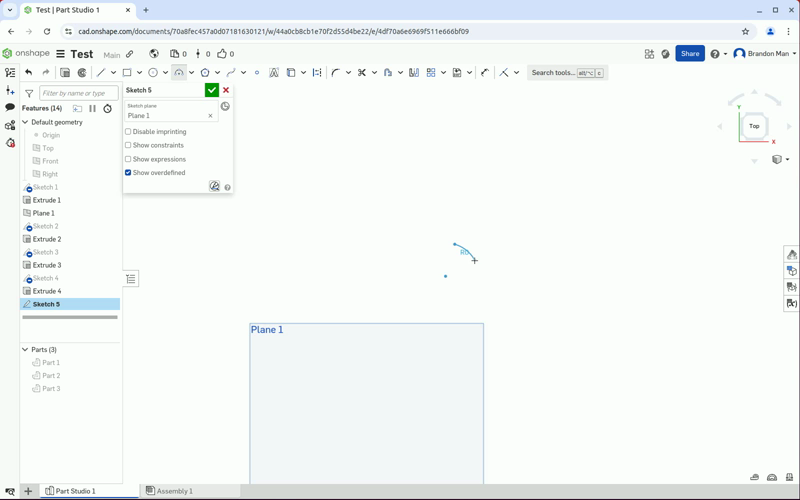
scroll(-6)
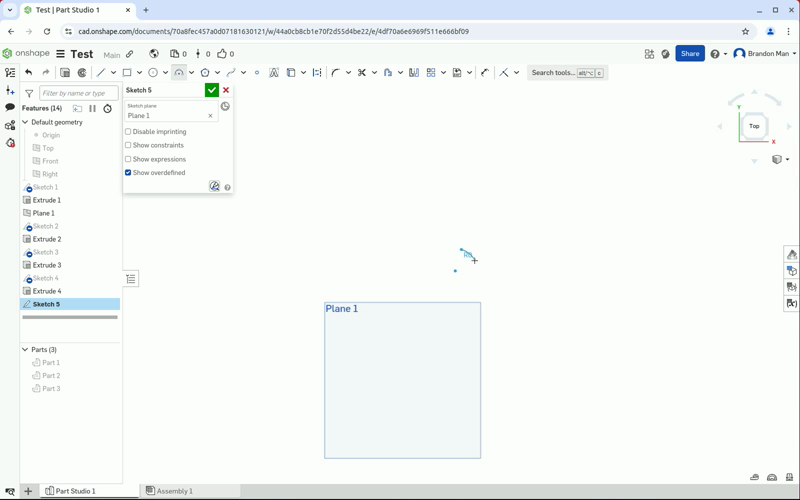
scroll(-6)
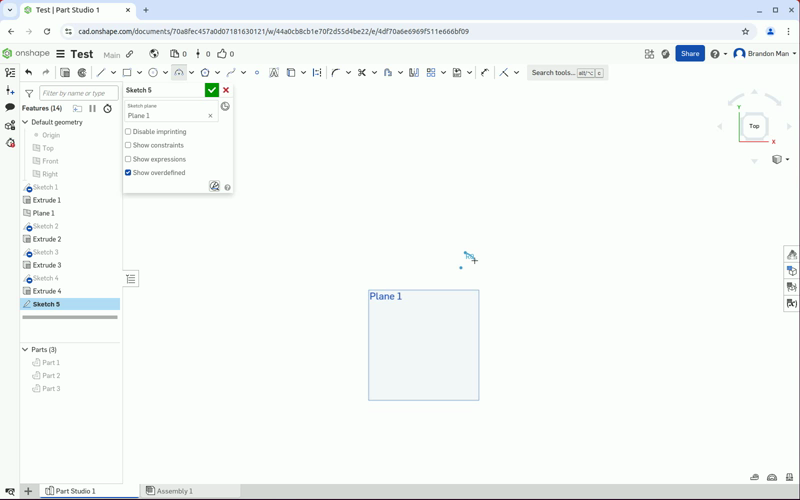
scroll(-6)
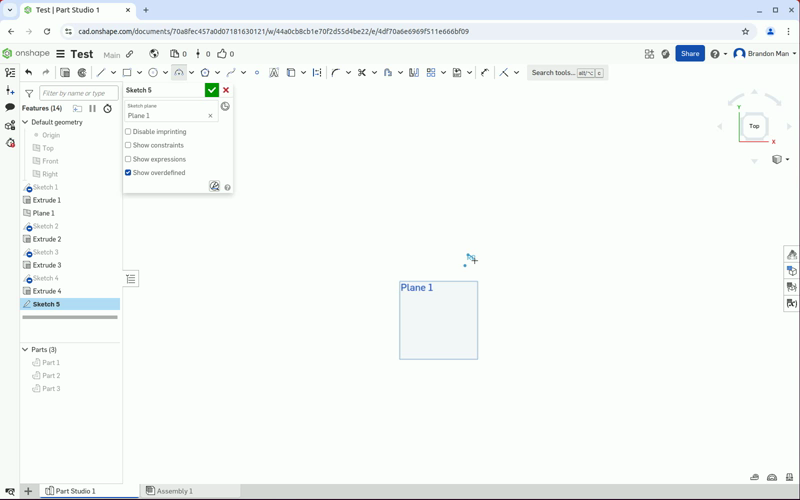
scroll(-6)
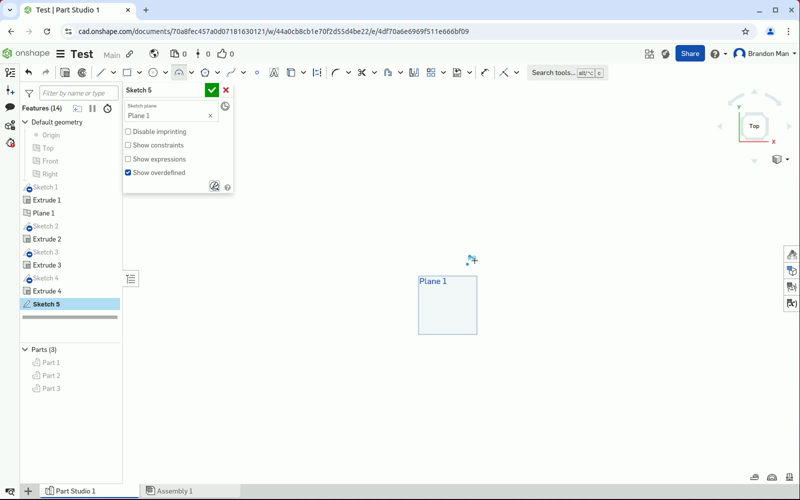
scroll(-6)
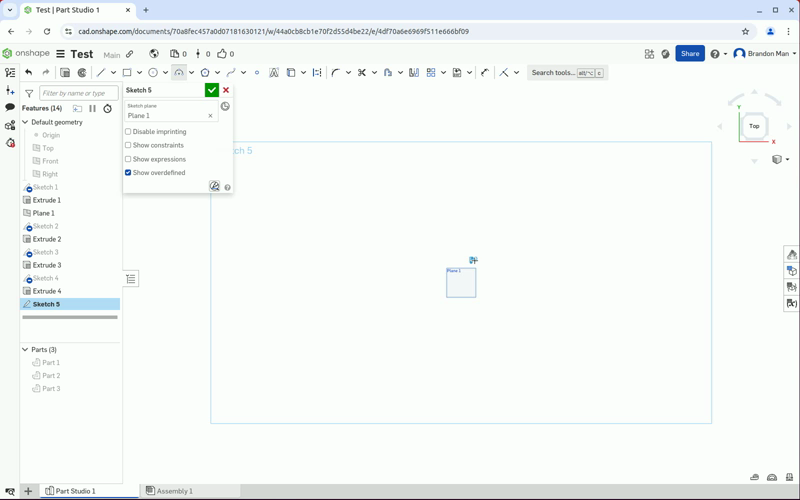
mouse_move(473, 259)
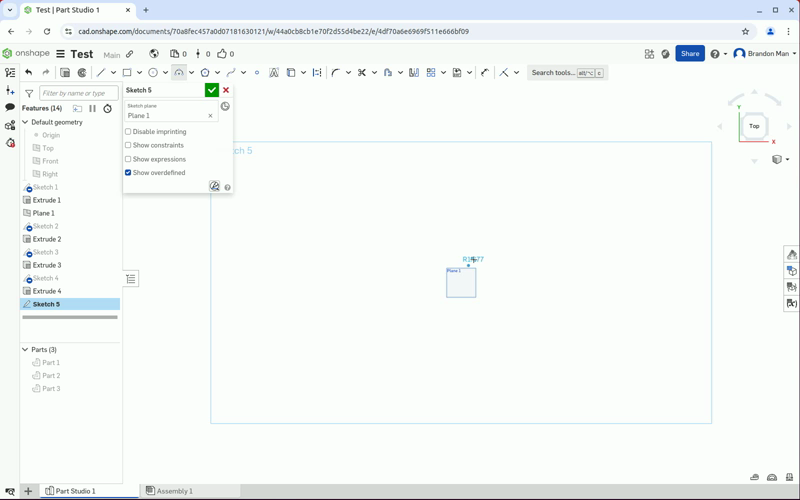
scroll(6)
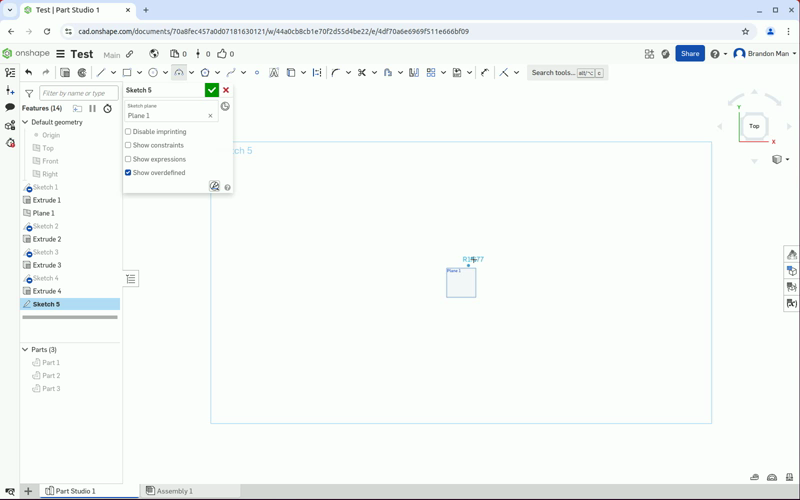
scroll(6)
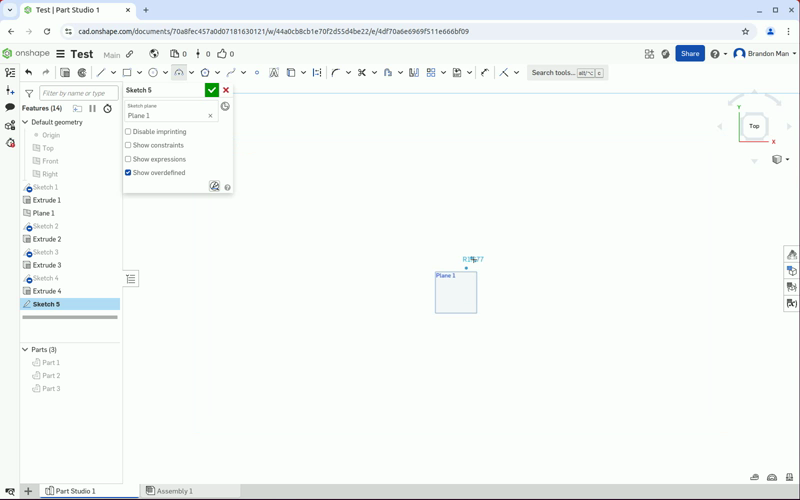
scroll(6)
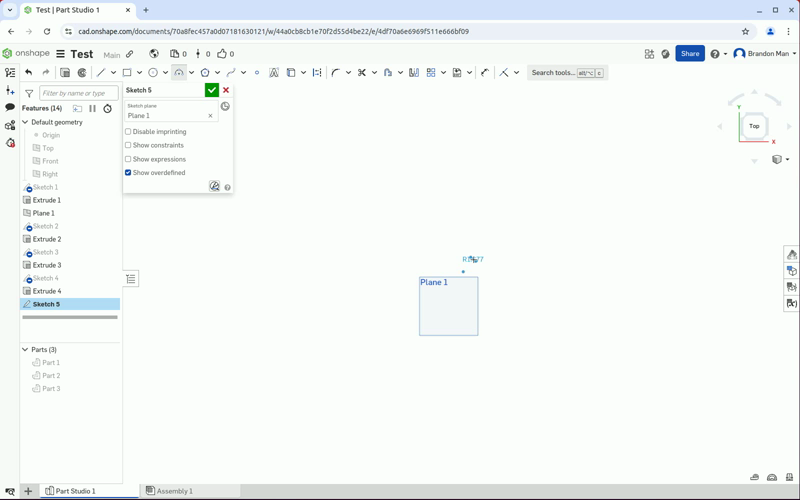
scroll(6)
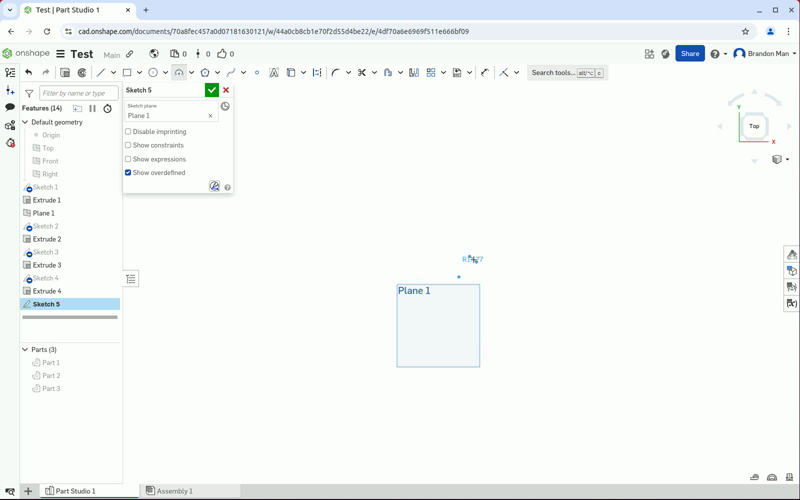
scroll(6)
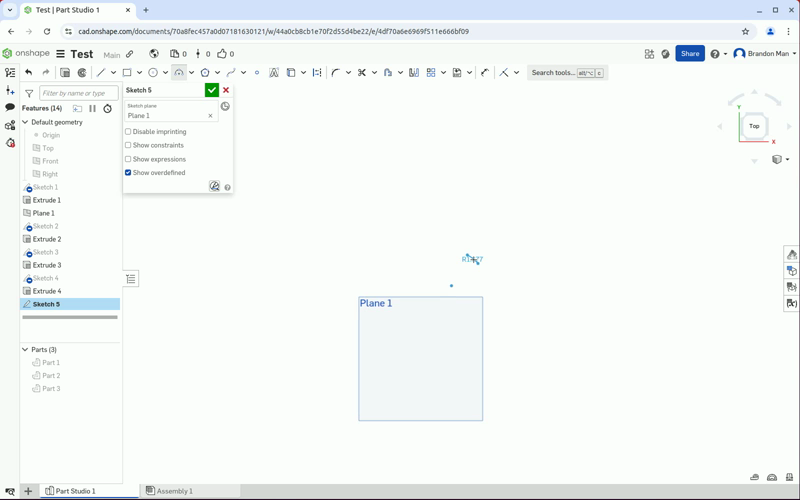
scroll(6)
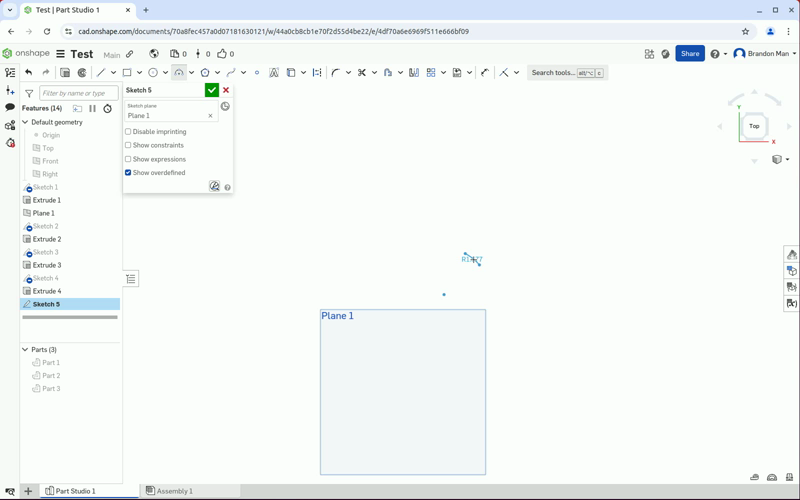
scroll(6)
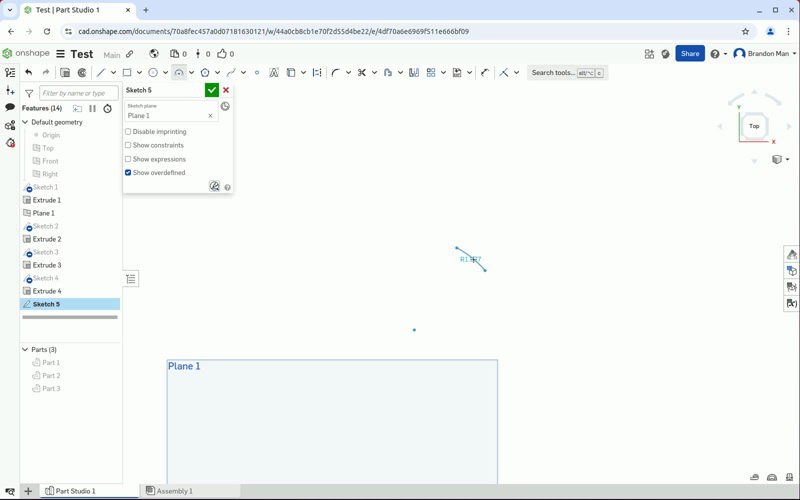
click(473, 259)
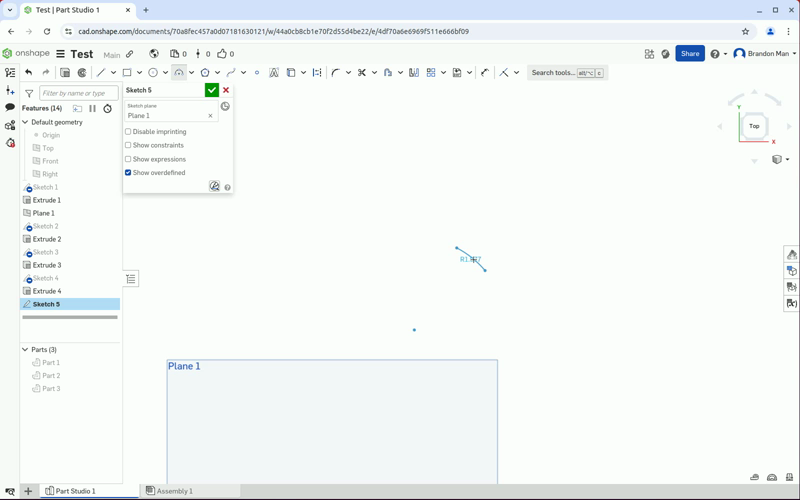
scroll(-6)
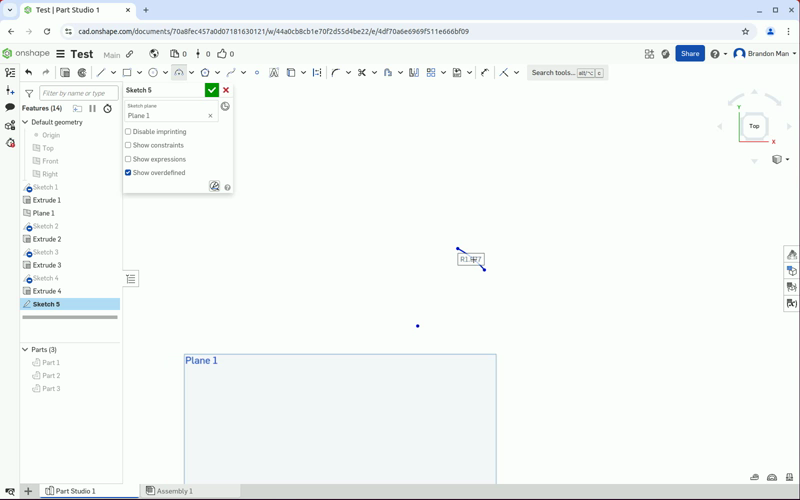
scroll(-6)
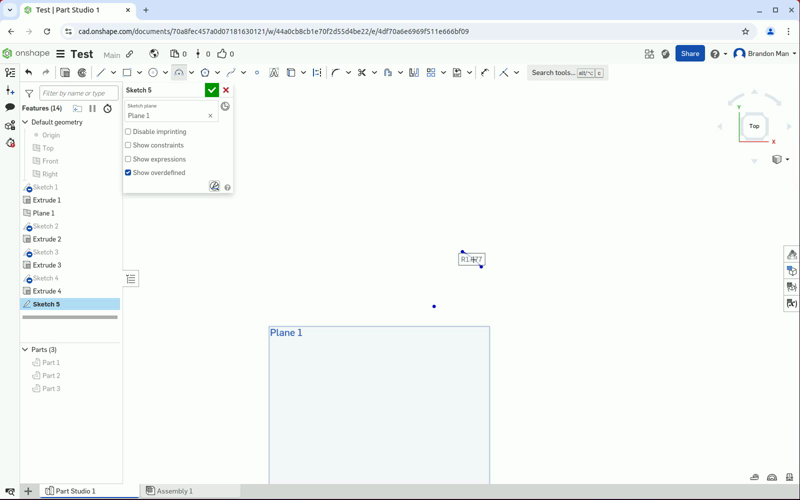
scroll(-6)
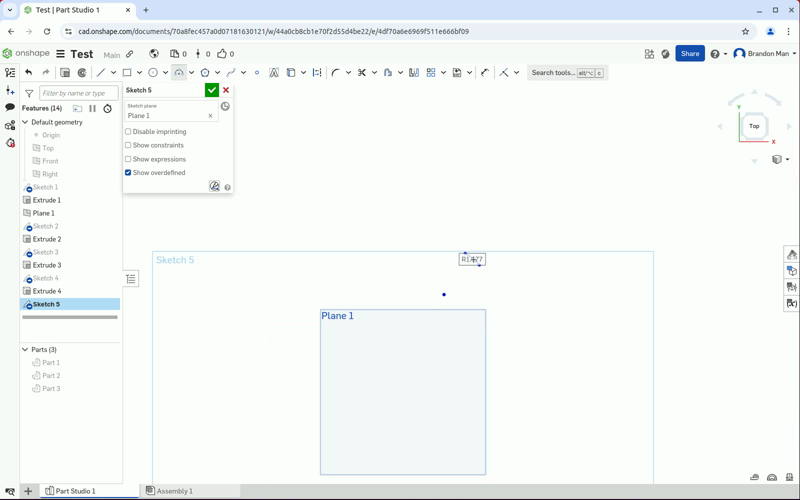
scroll(-6)
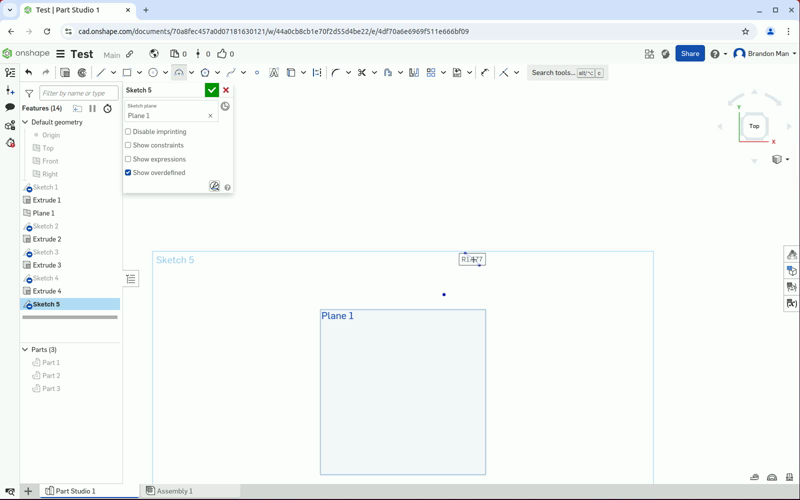
scroll(-6)
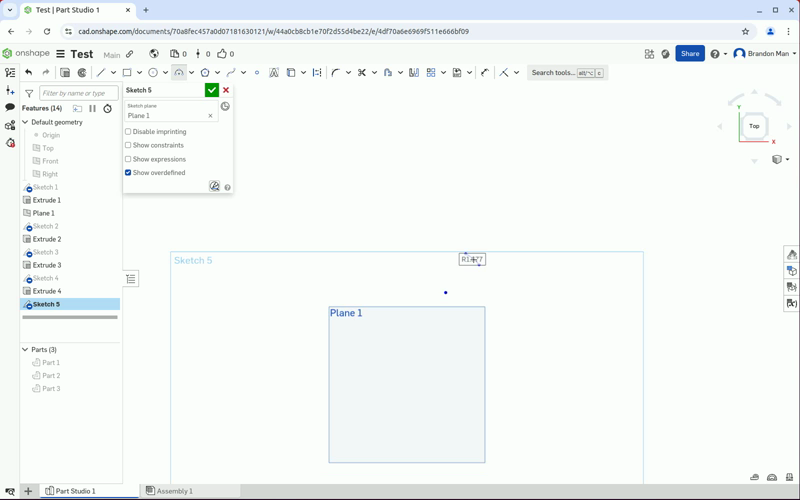
scroll(-6)
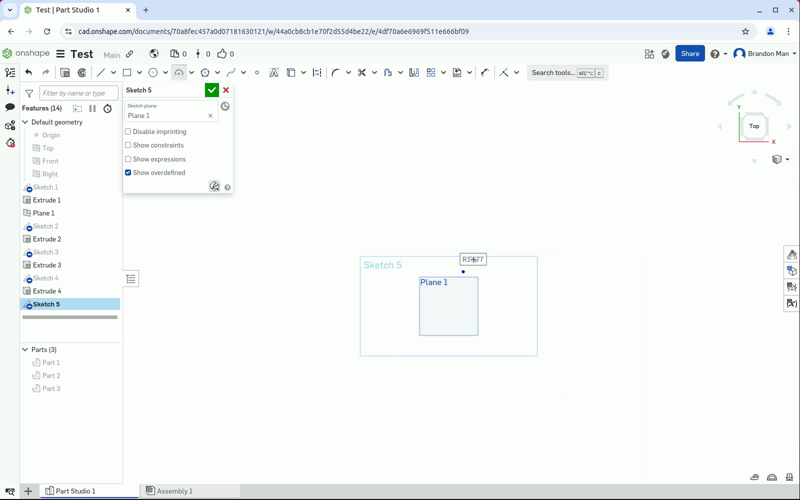
scroll(-6)
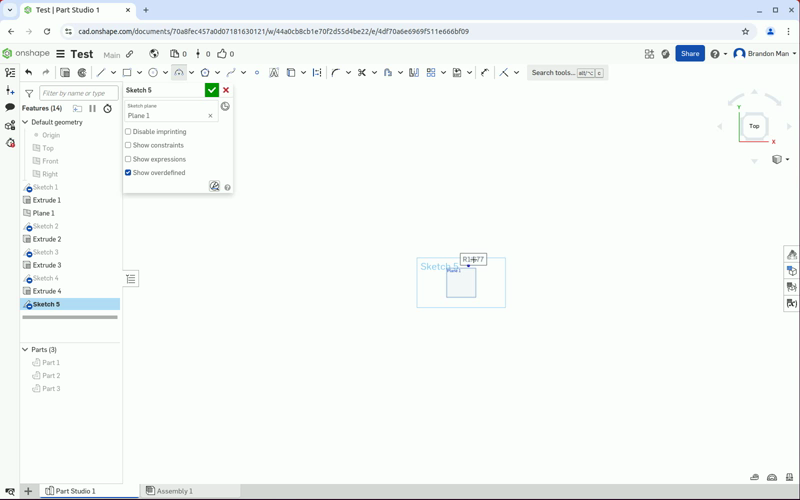
key_up(shift)
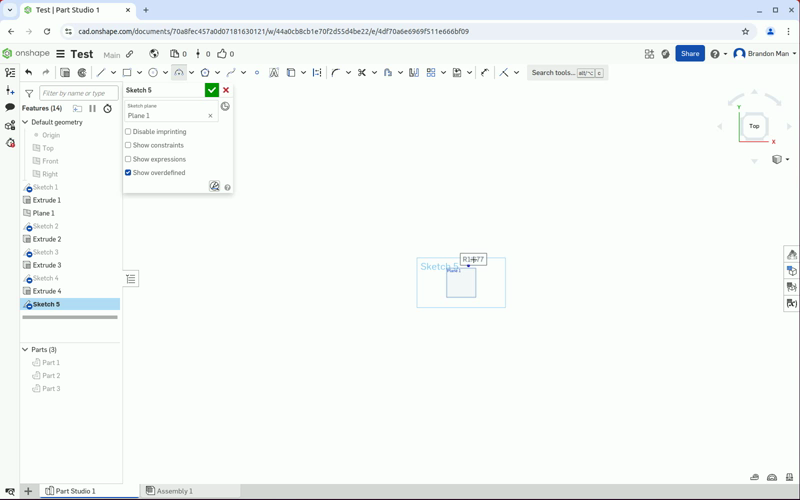
mouse_move(474, 260)
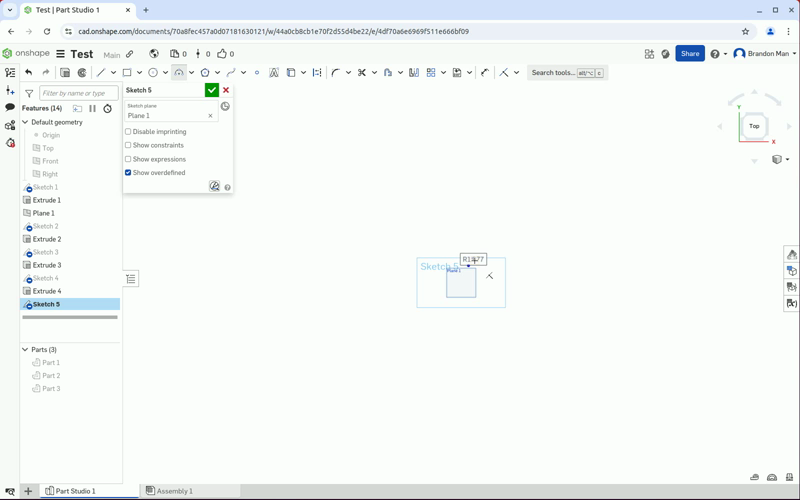
scroll(6)
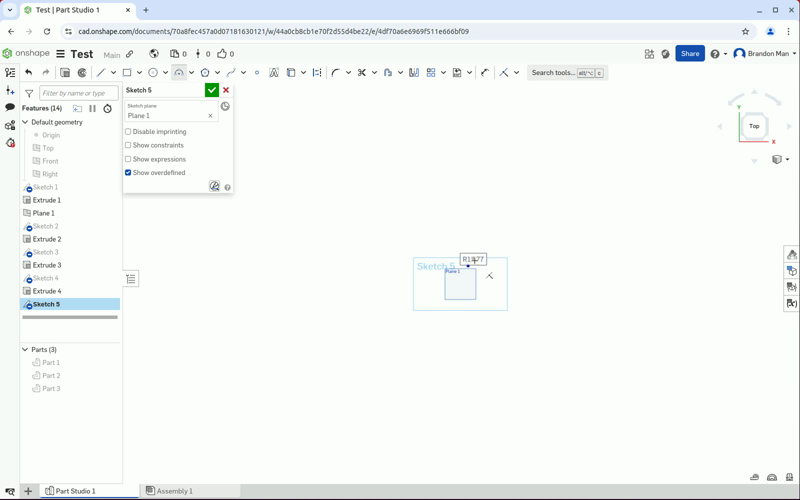
scroll(6)
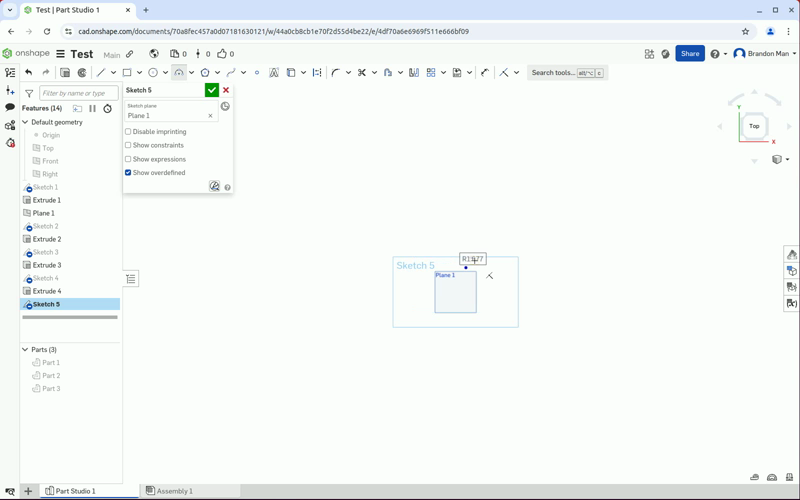
scroll(6)
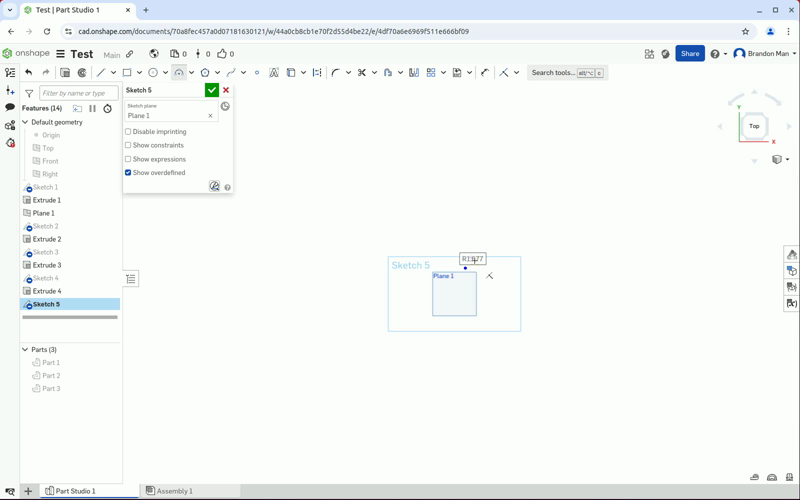
scroll(6)
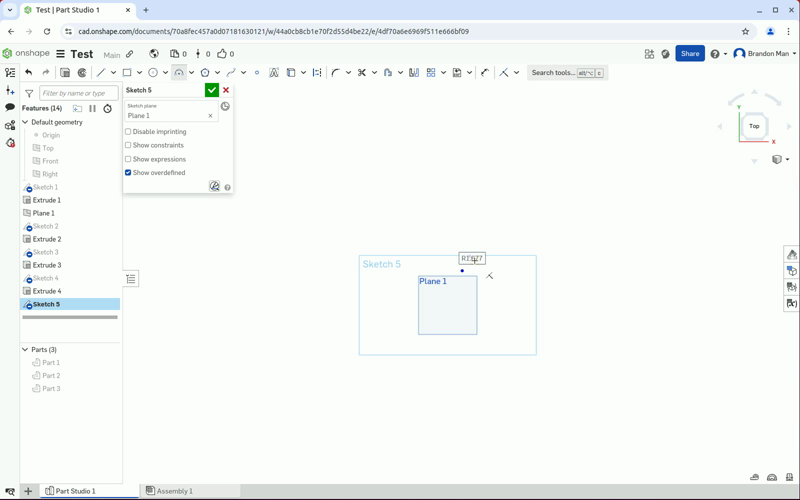
scroll(6)
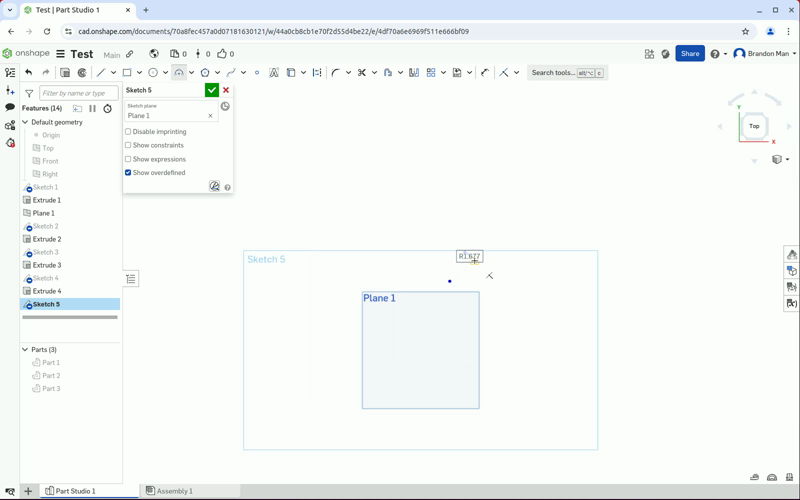
scroll(6)
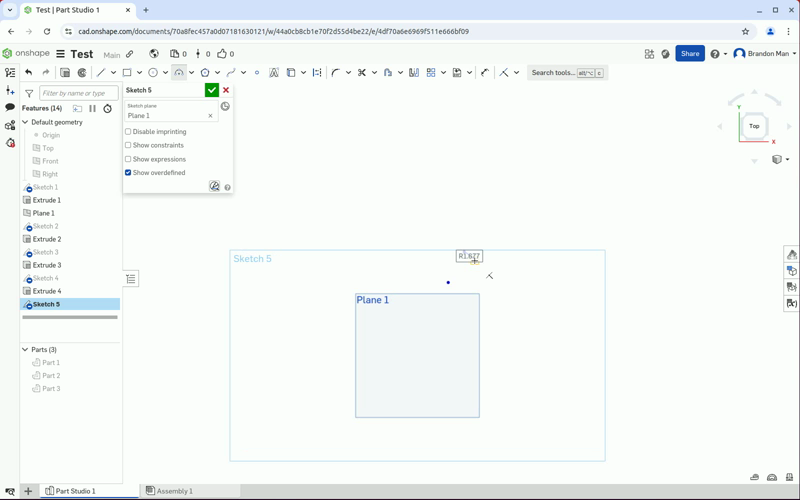
scroll(6)
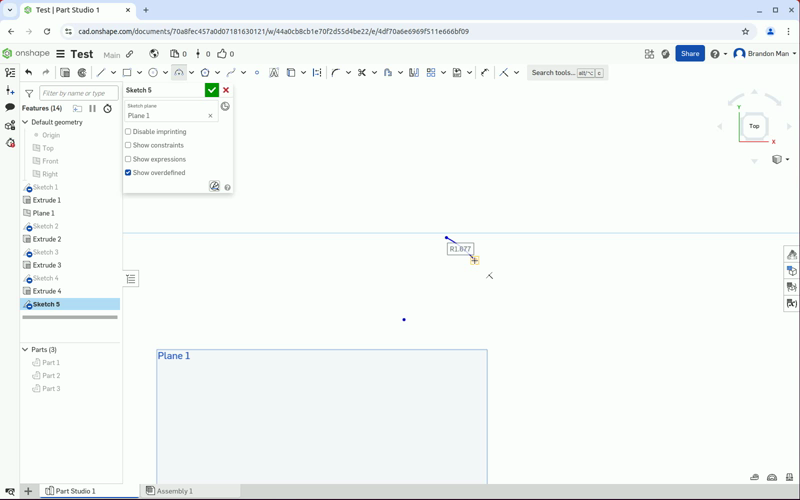
click(474, 260)
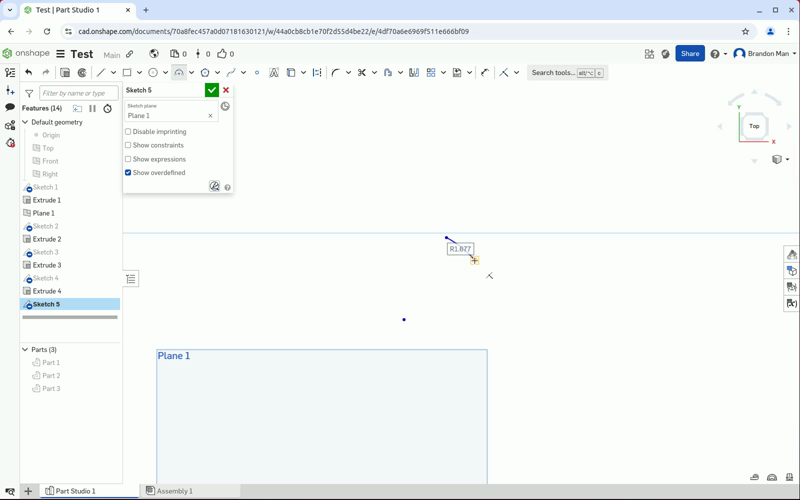
scroll(-6)
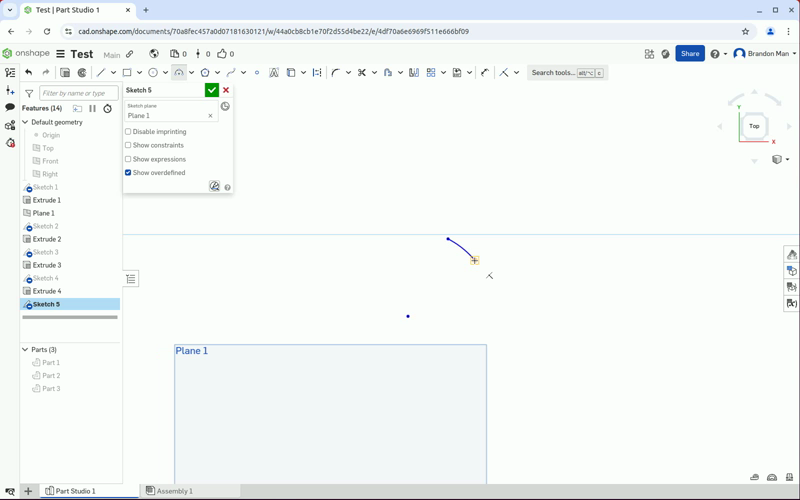
scroll(-6)
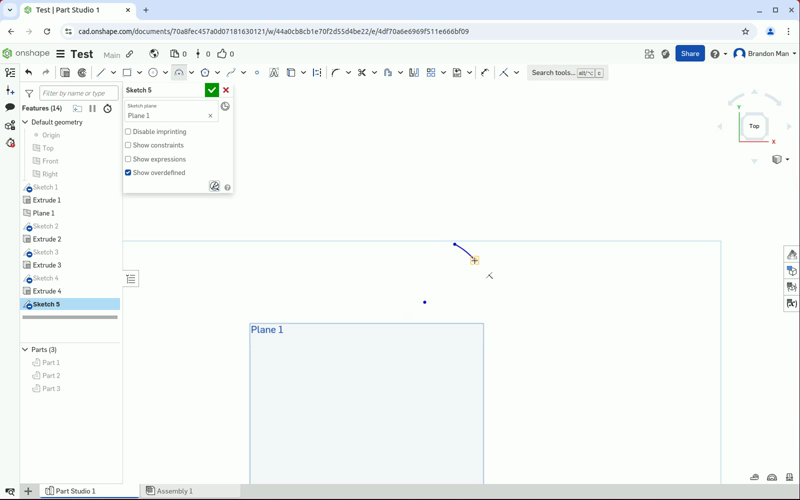
scroll(-6)
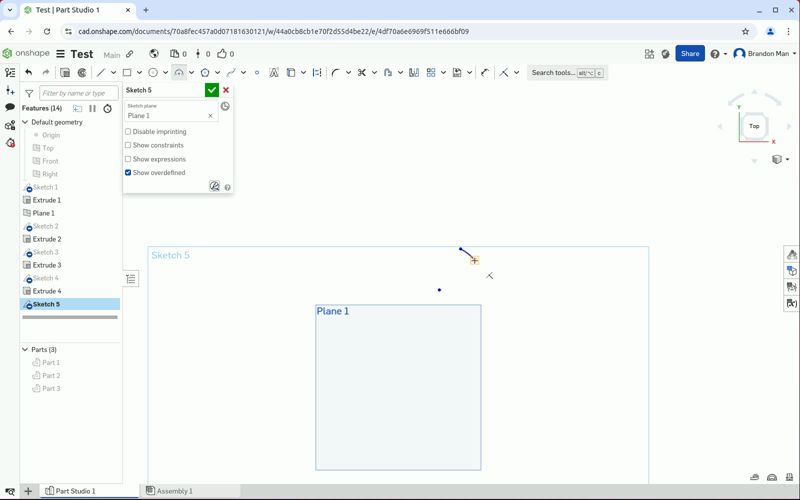
scroll(-6)
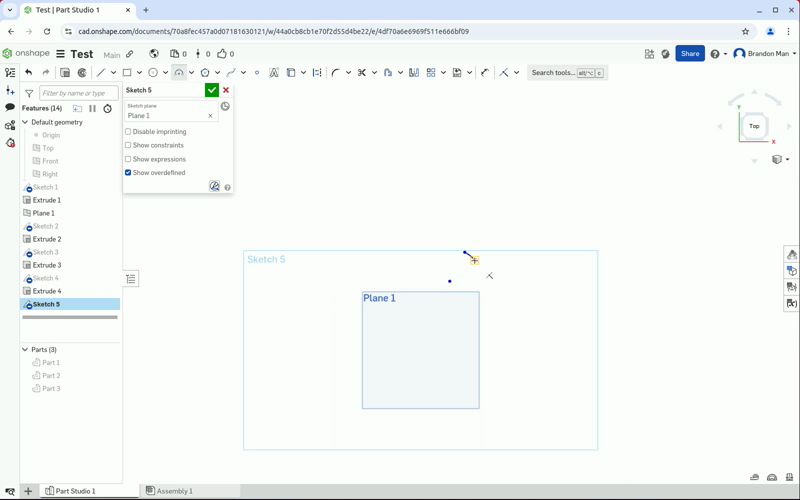
scroll(-6)
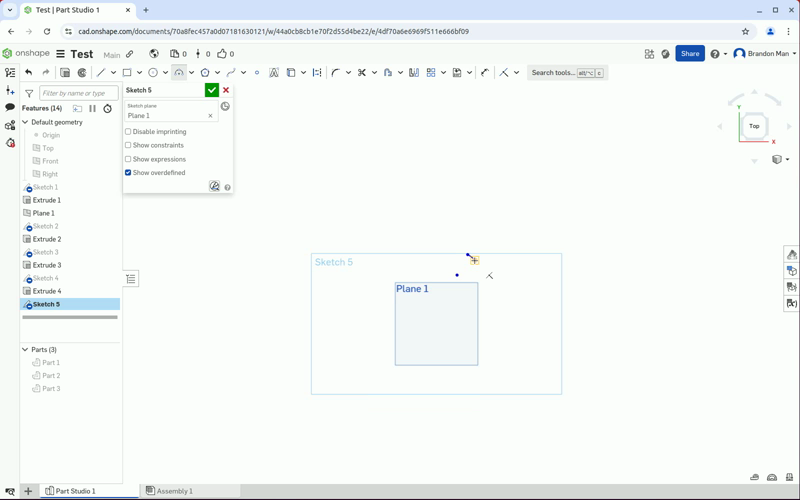
scroll(-6)
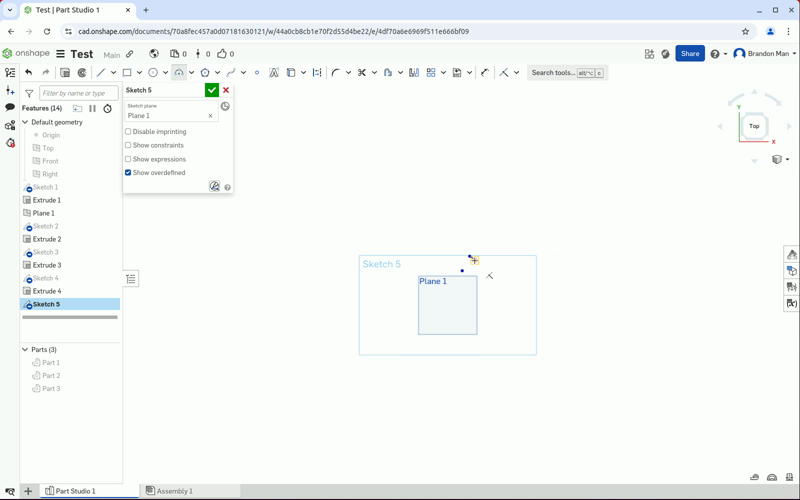
scroll(-6)
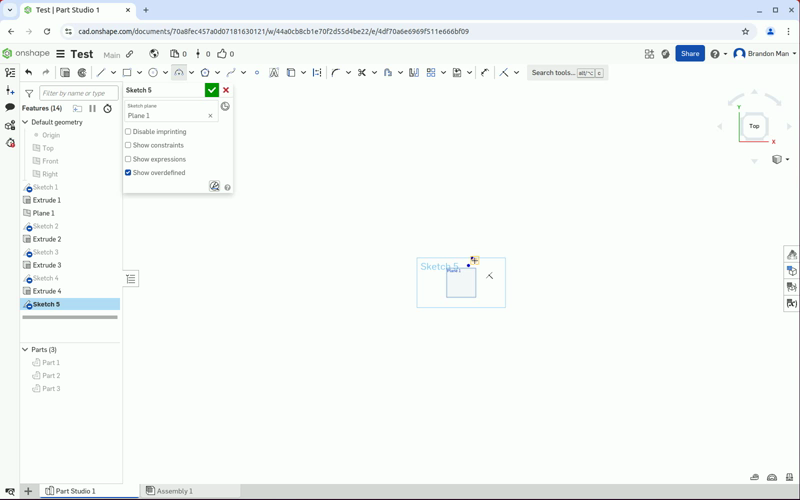
mouse_move(472, 258)
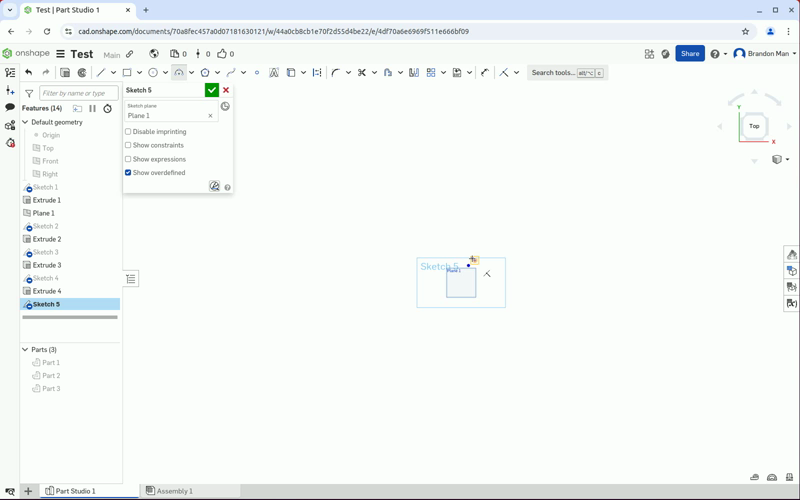
scroll(6)
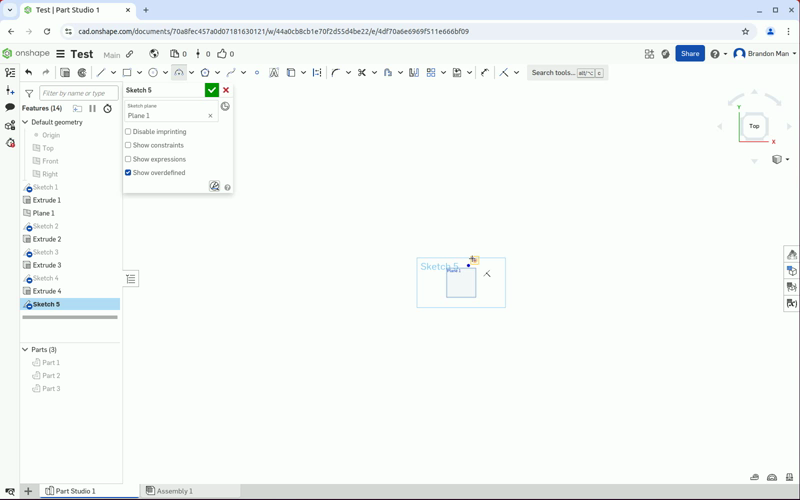
scroll(6)
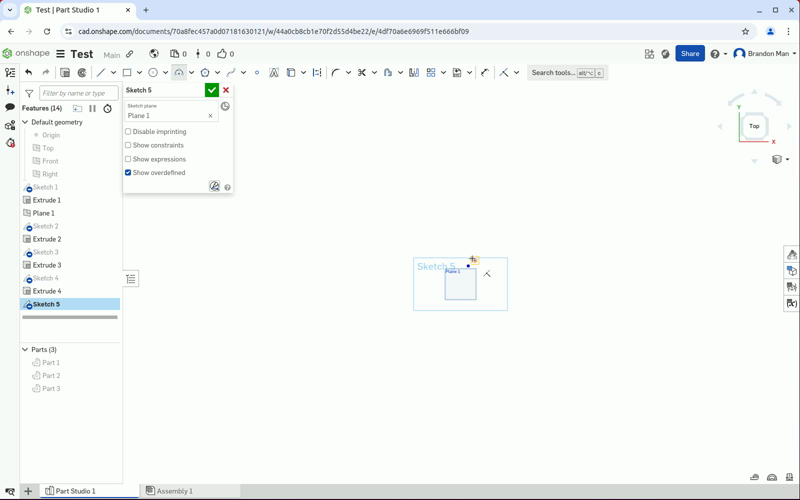
scroll(6)
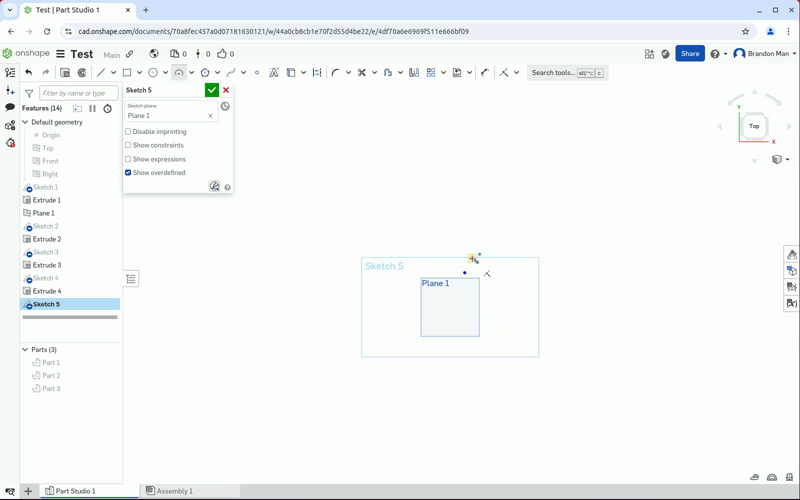
scroll(6)
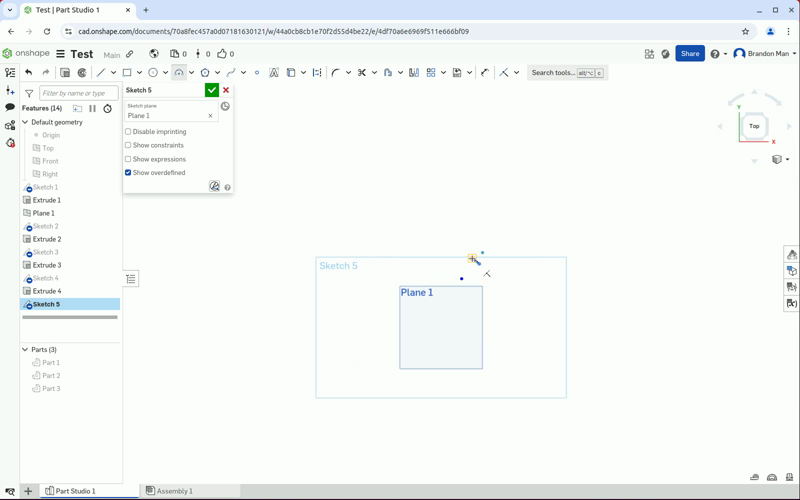
scroll(6)
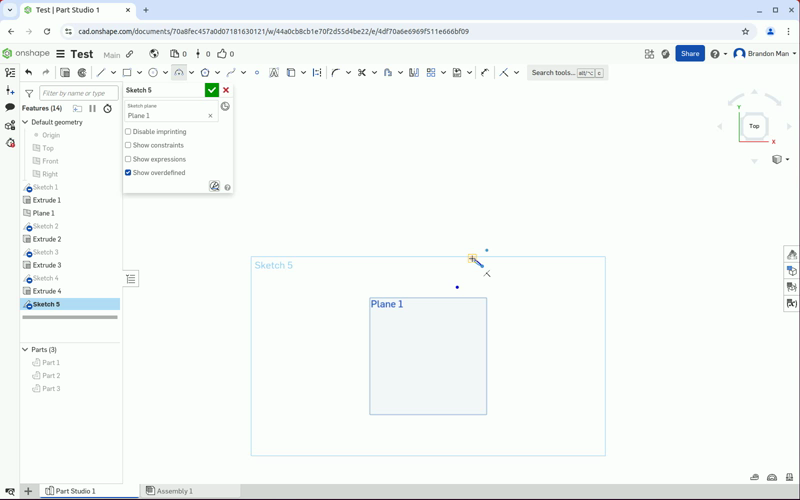
scroll(6)
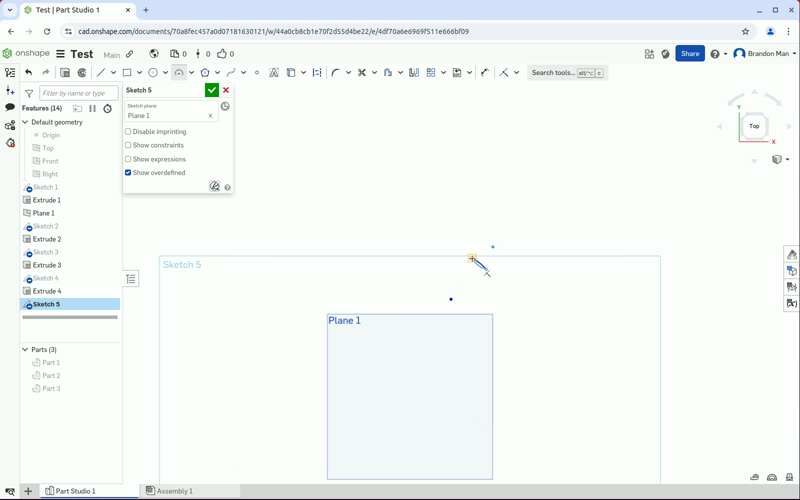
scroll(6)
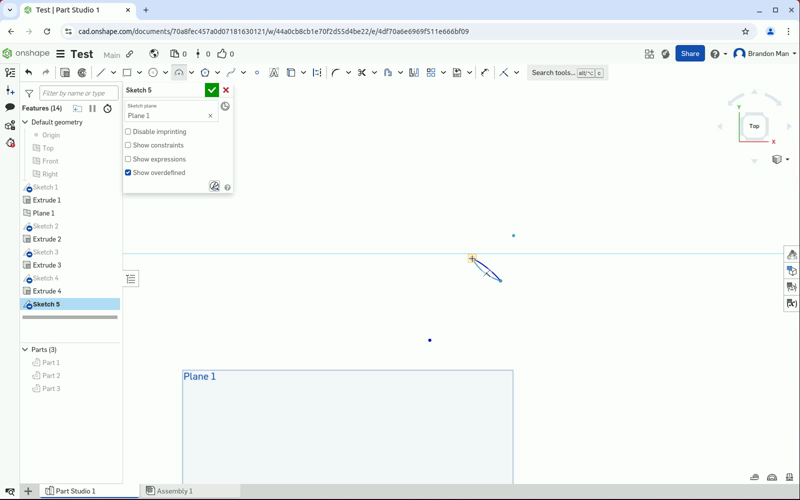
click(472, 258)
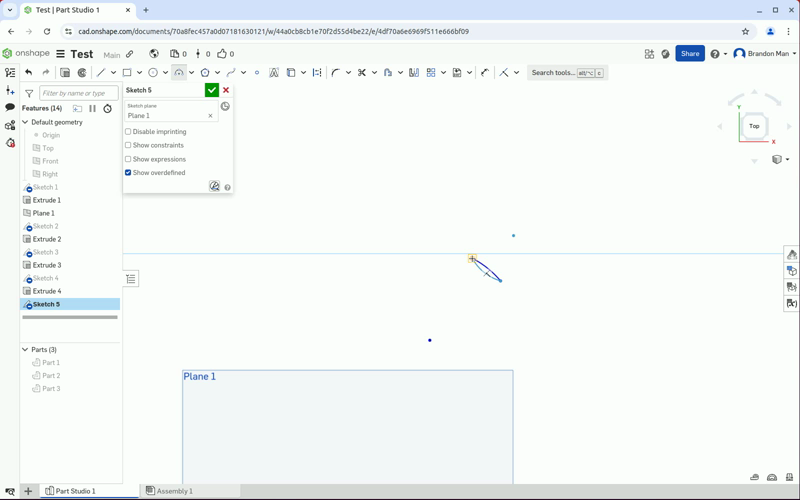
scroll(-6)
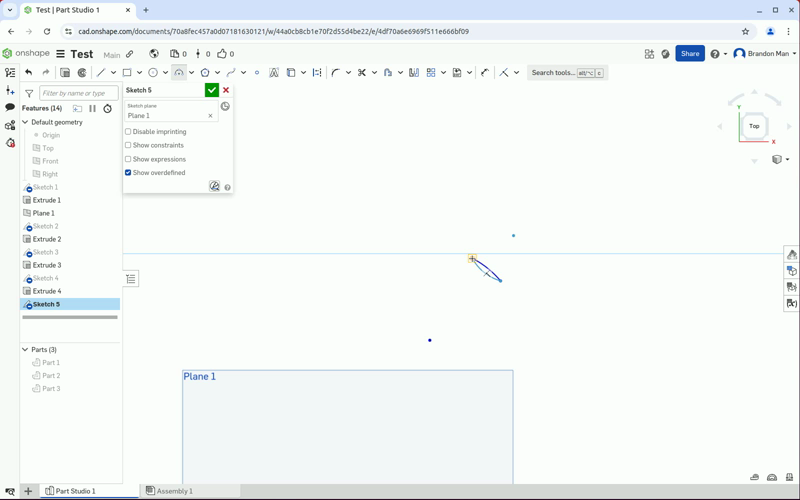
scroll(-6)
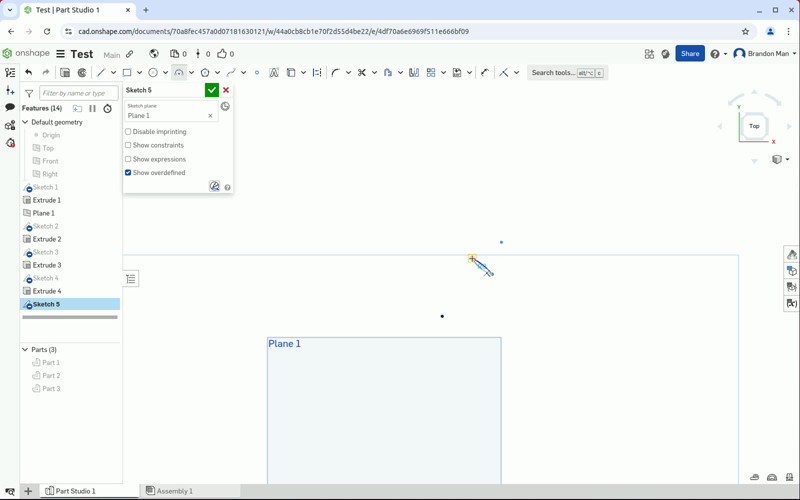
scroll(-6)
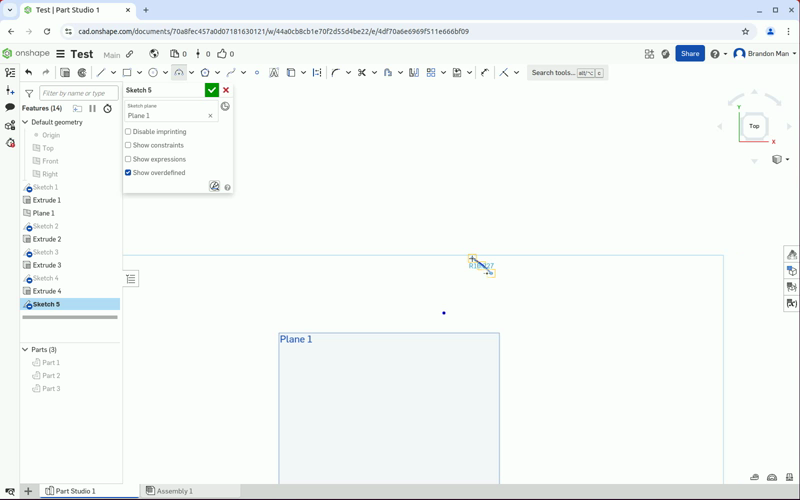
scroll(-6)
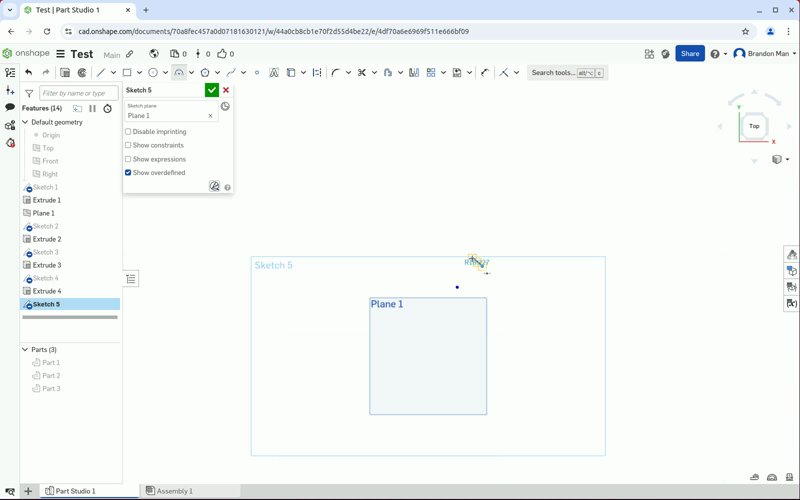
scroll(-6)
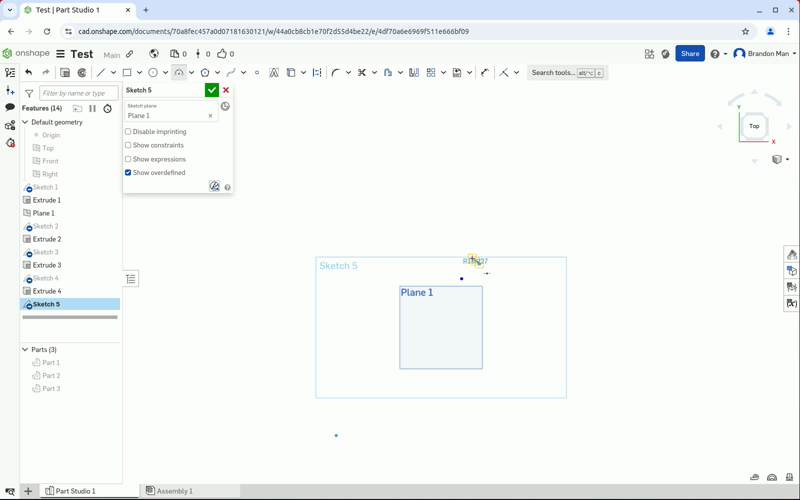
scroll(-6)
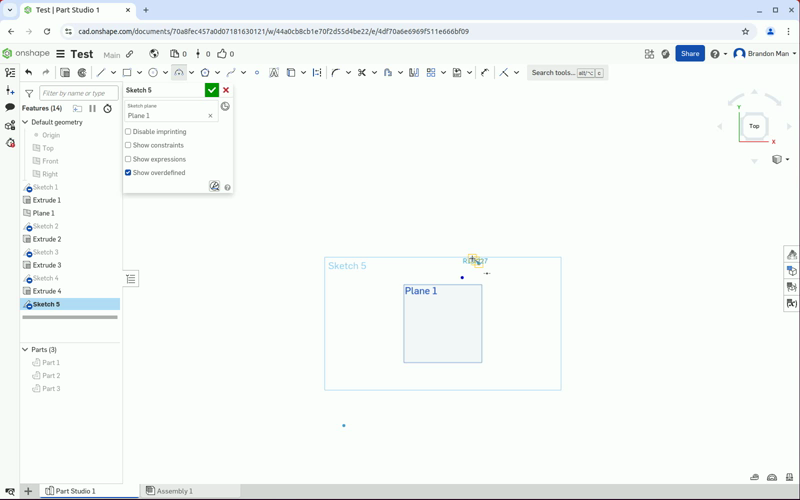
scroll(-6)
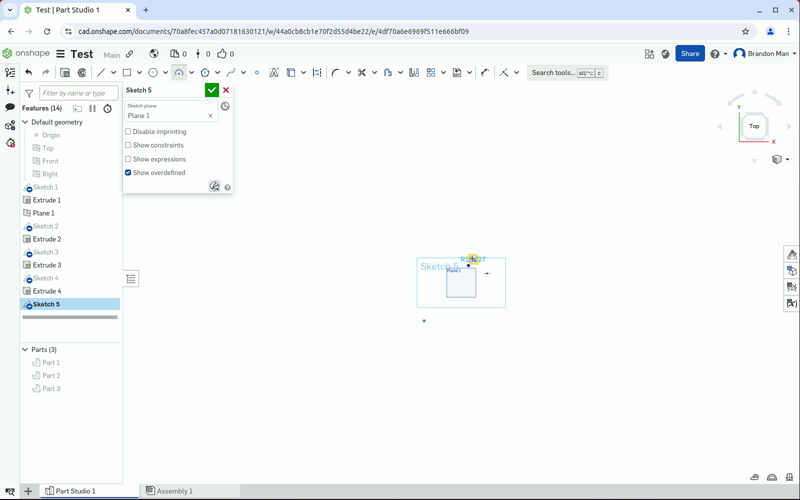
key_down(shift)
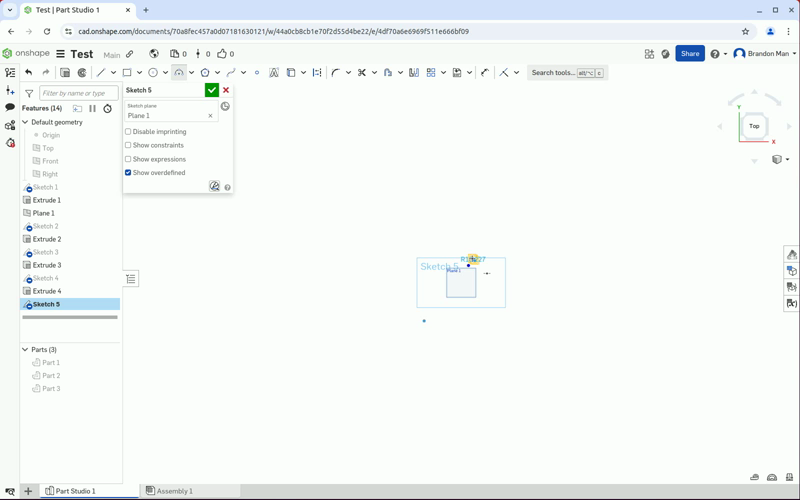
mouse_move(479, 252)
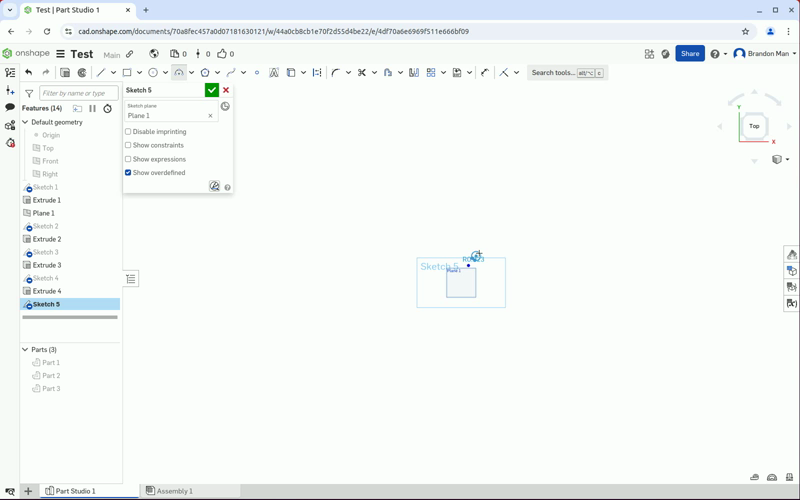
scroll(6)
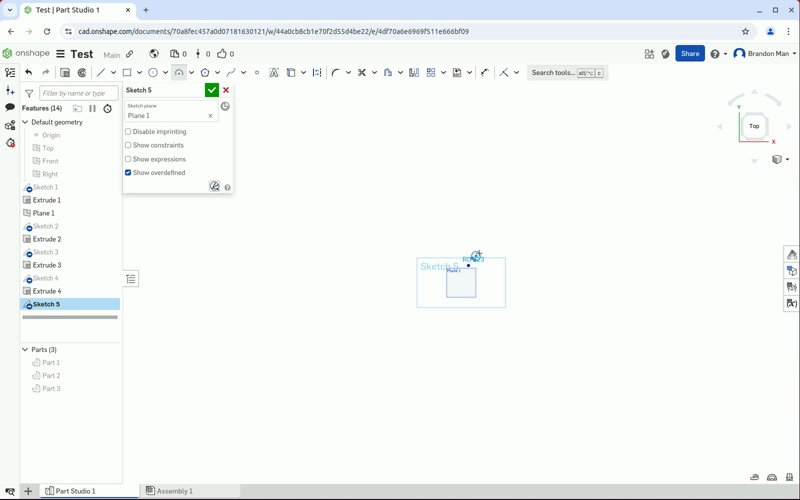
scroll(6)
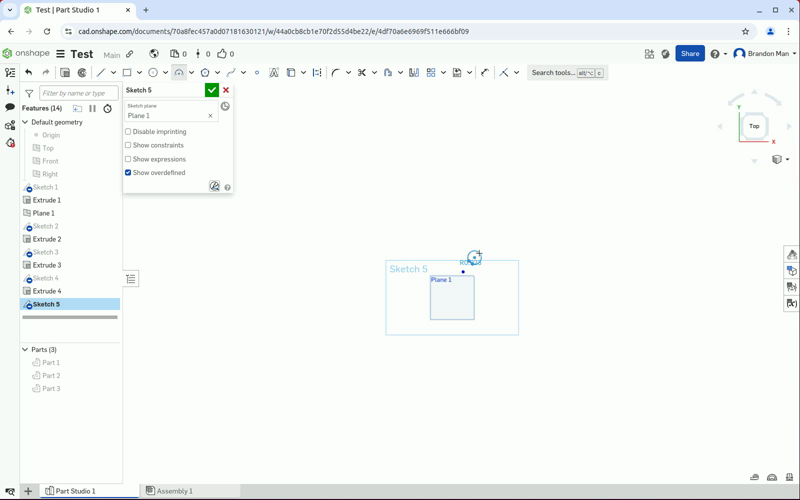
scroll(6)
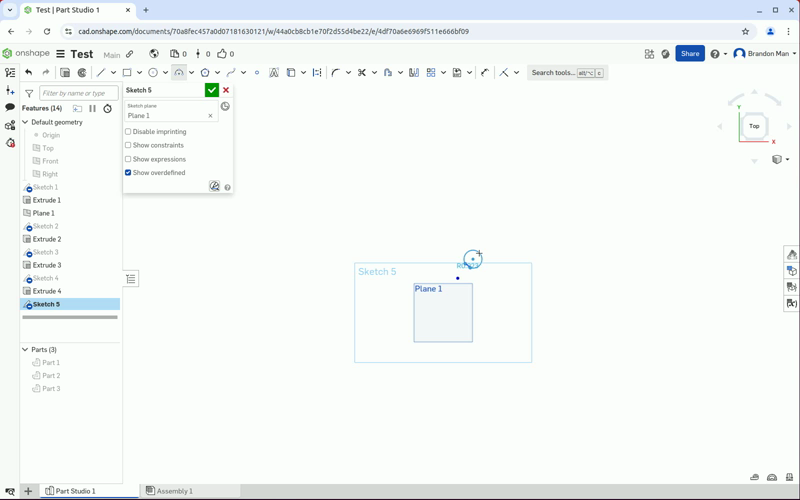
scroll(6)
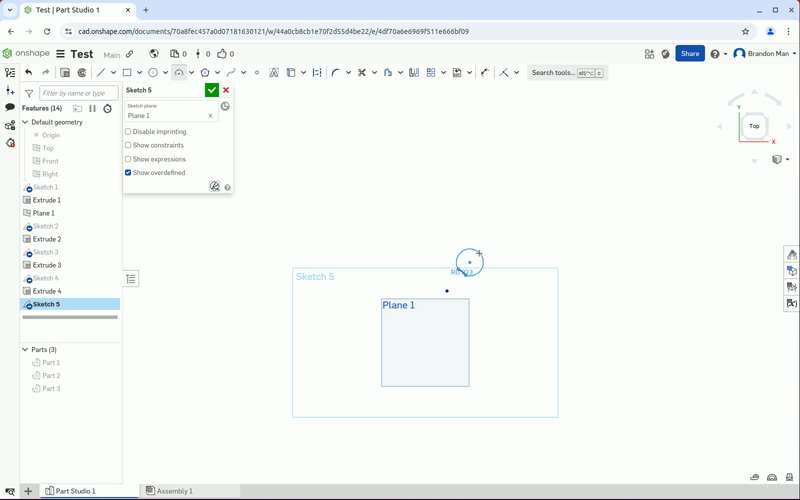
scroll(6)
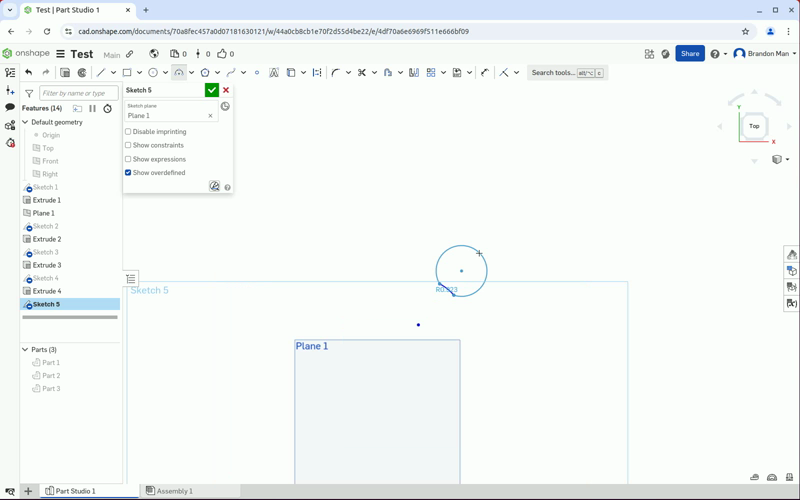
scroll(6)
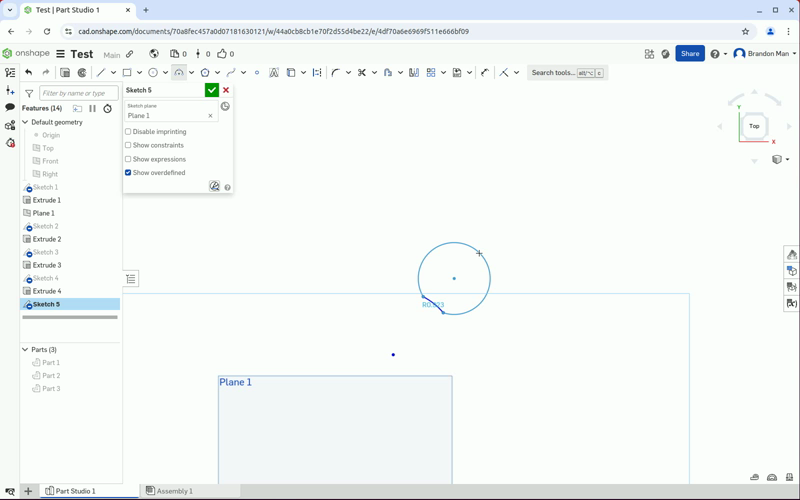
scroll(6)
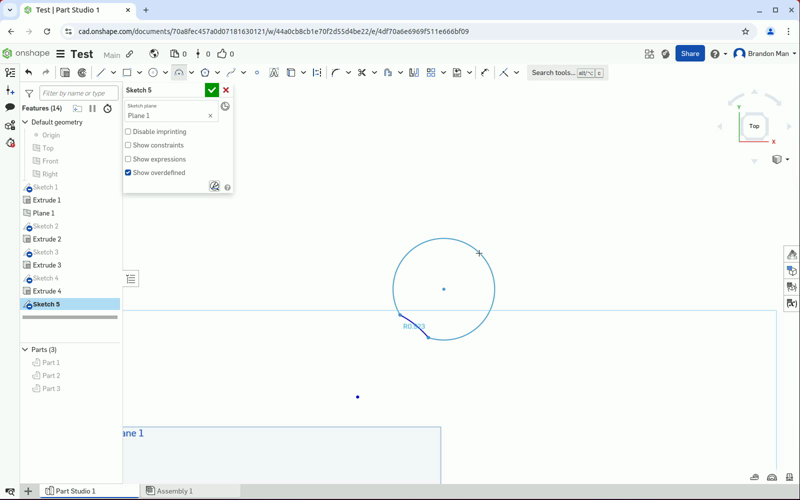
click(479, 252)
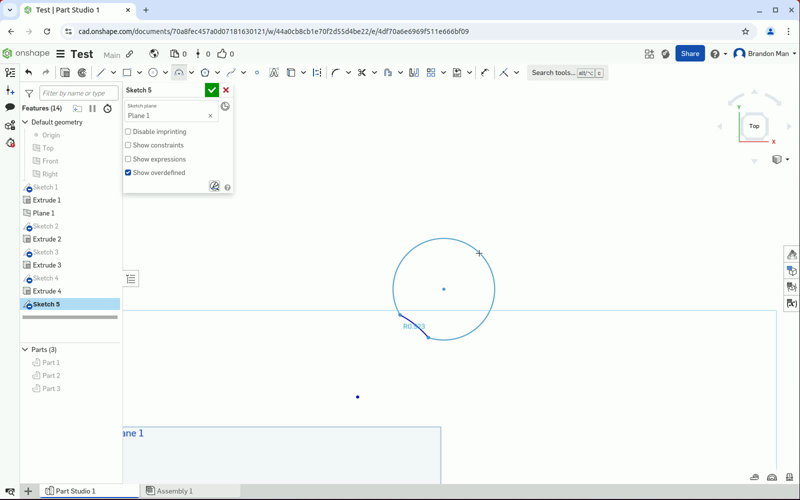
scroll(-6)
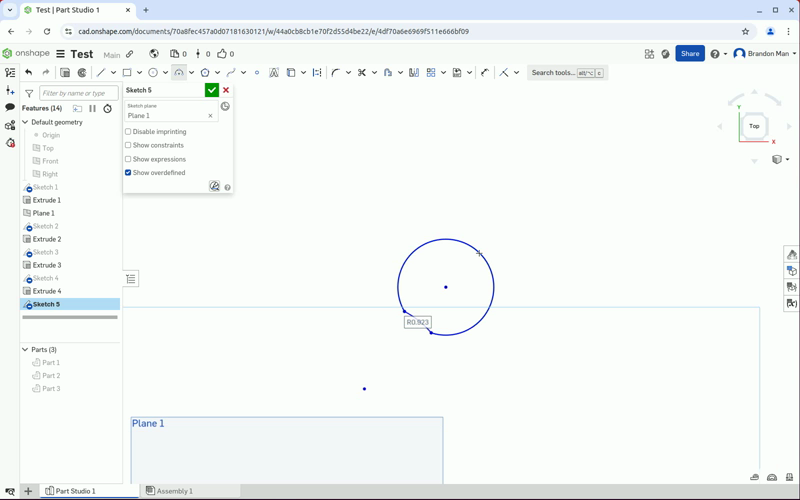
scroll(-6)
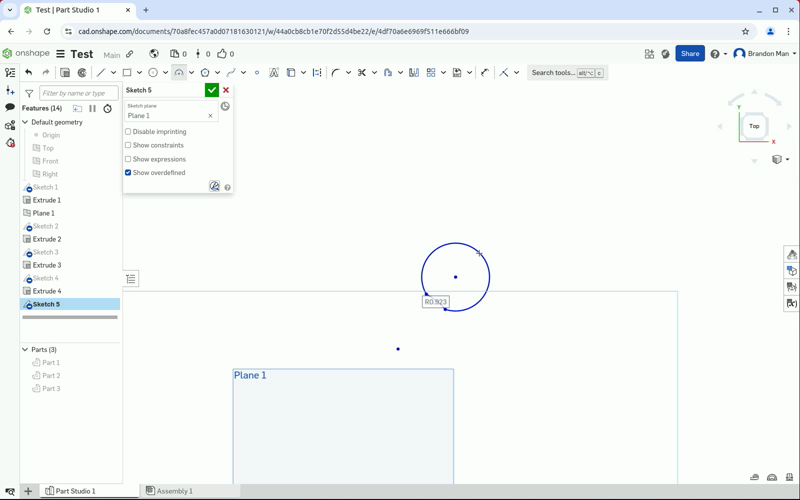
scroll(-6)
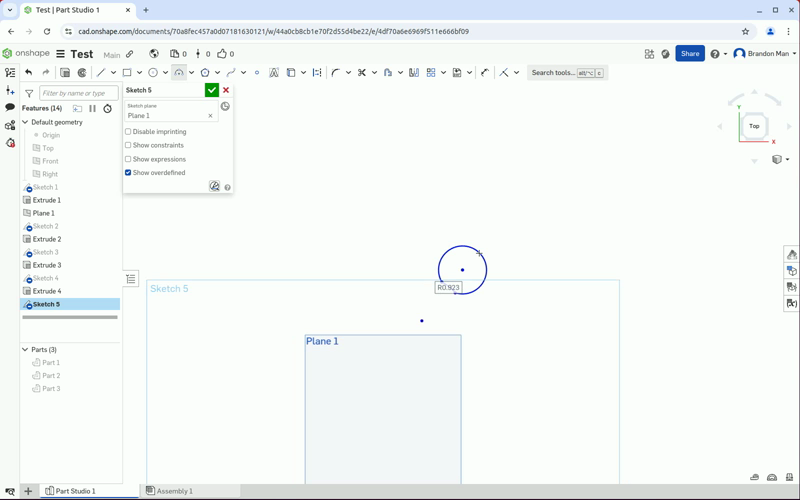
scroll(-6)
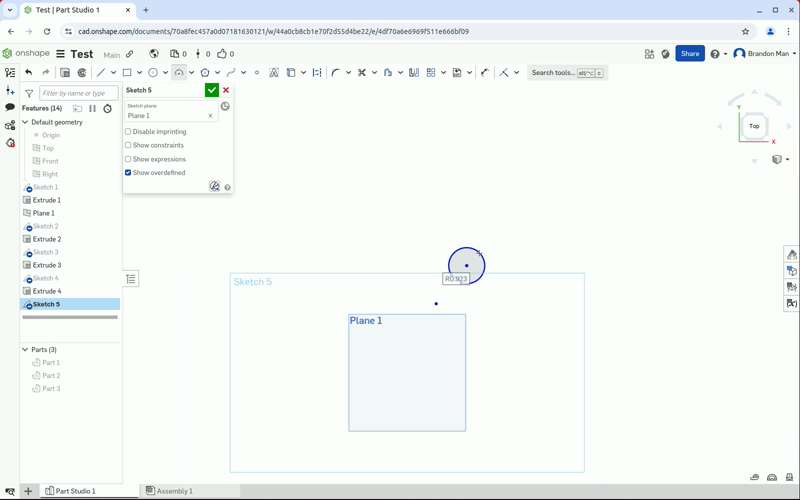
scroll(-6)
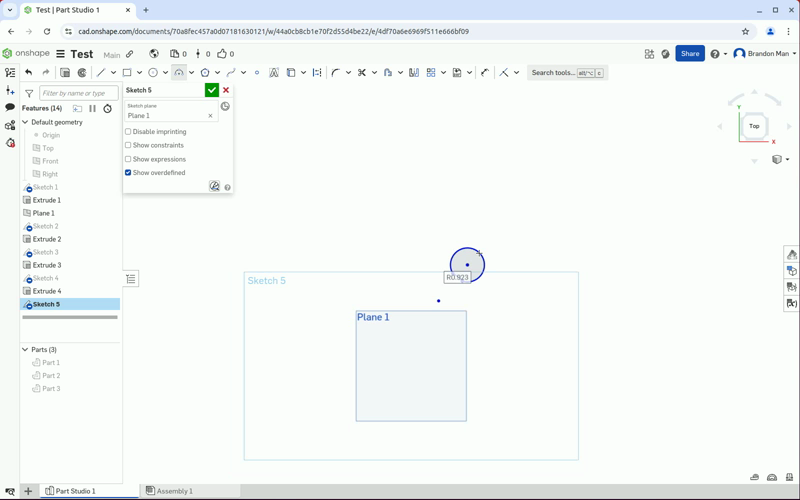
scroll(-6)
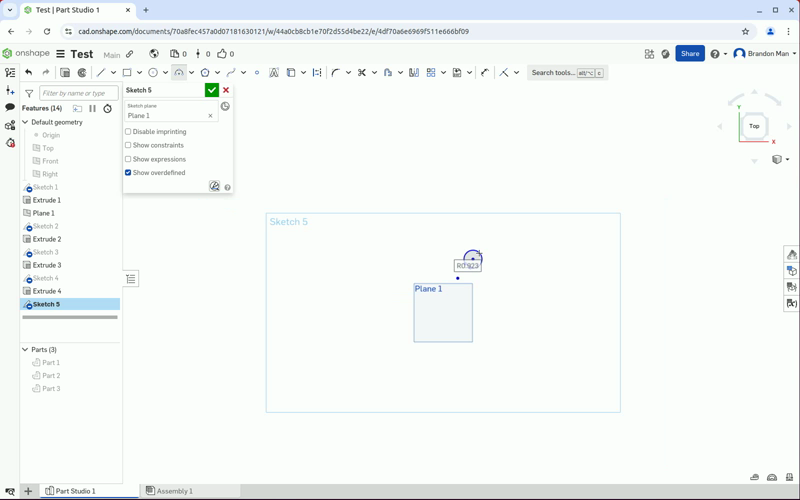
scroll(-6)
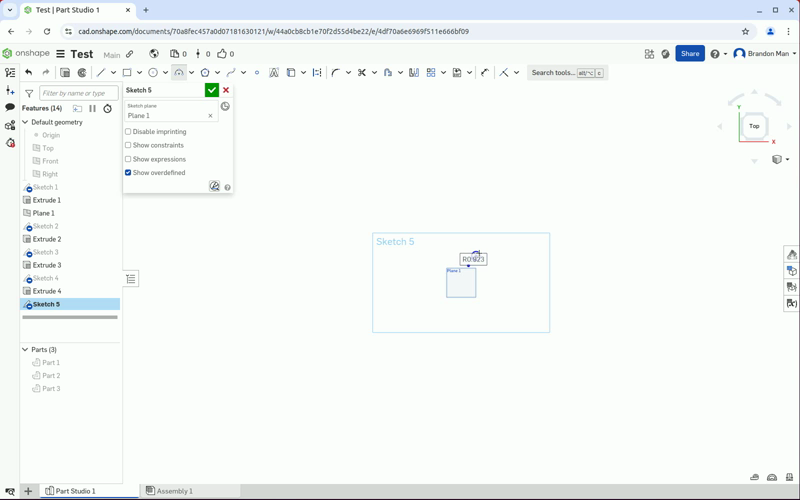
key_up(shift)
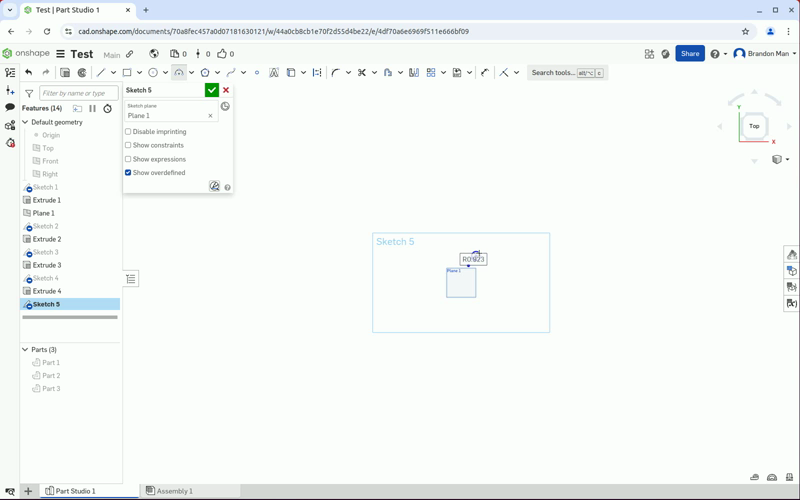
key(esc)
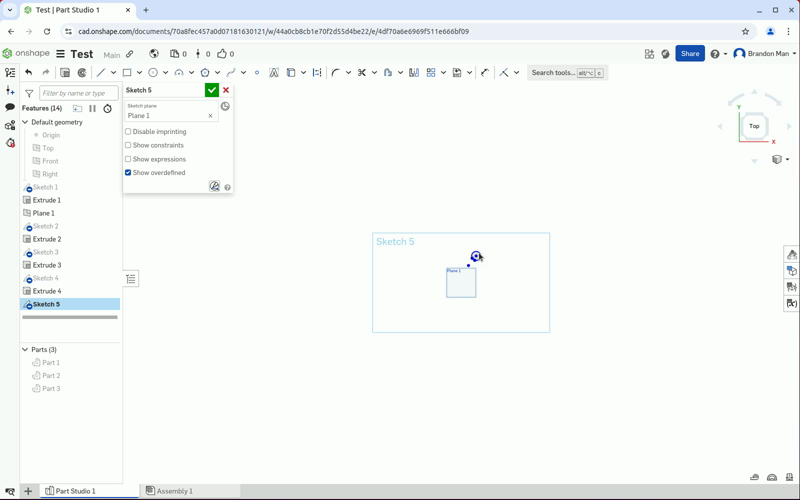
mouse_move(475, 255)
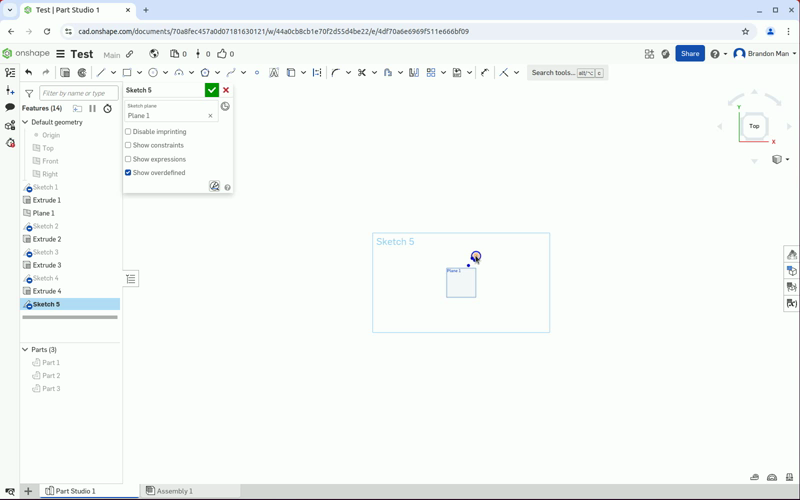
scroll(6)
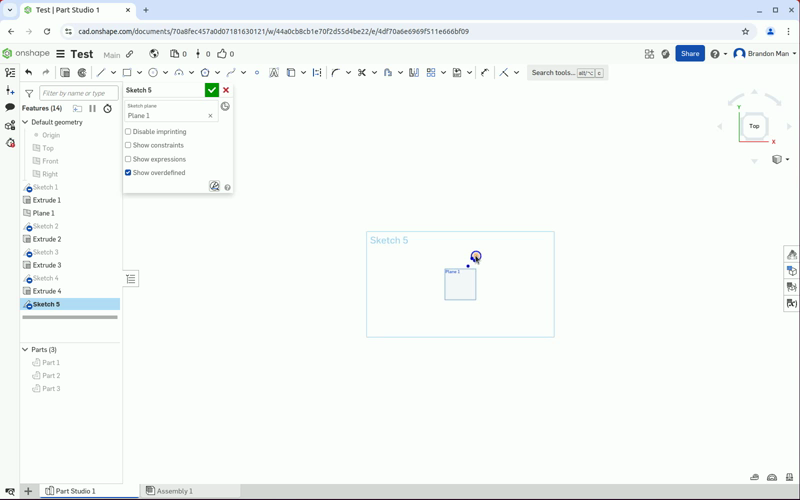
scroll(6)
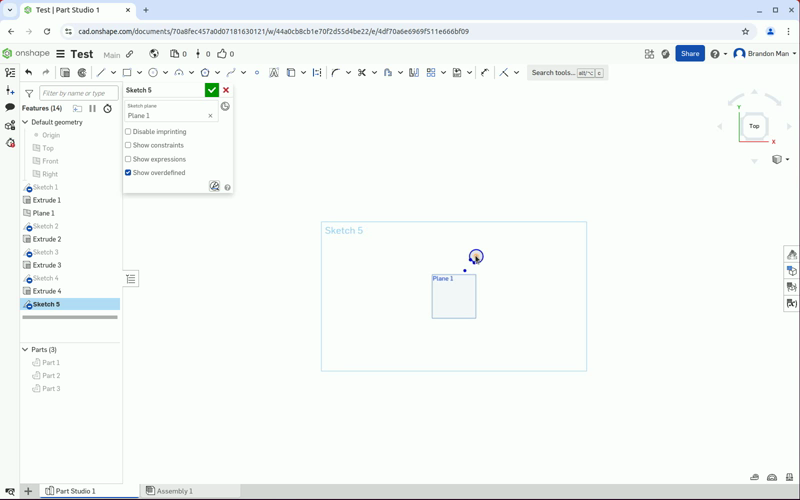
scroll(6)
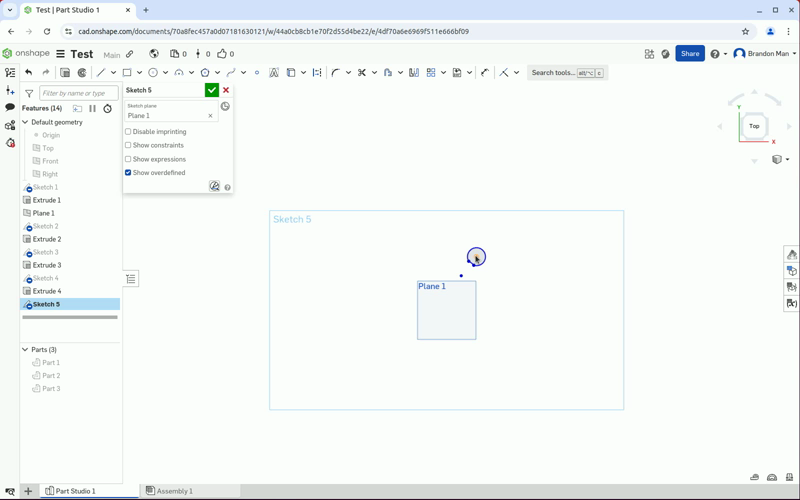
scroll(6)
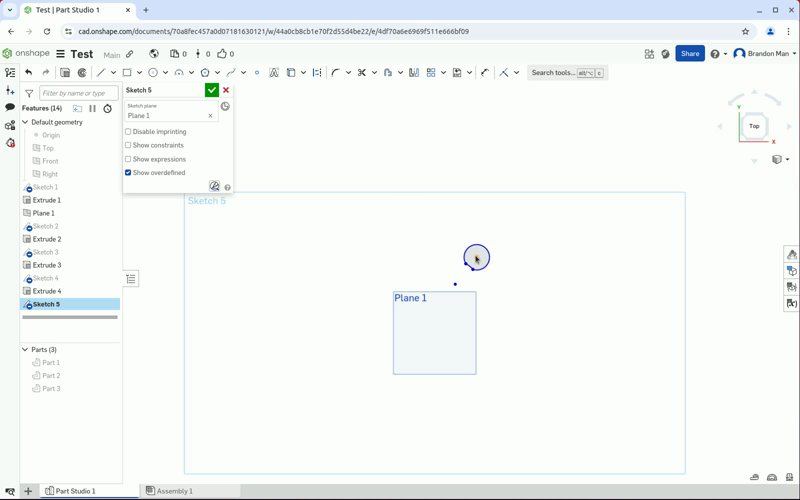
scroll(6)
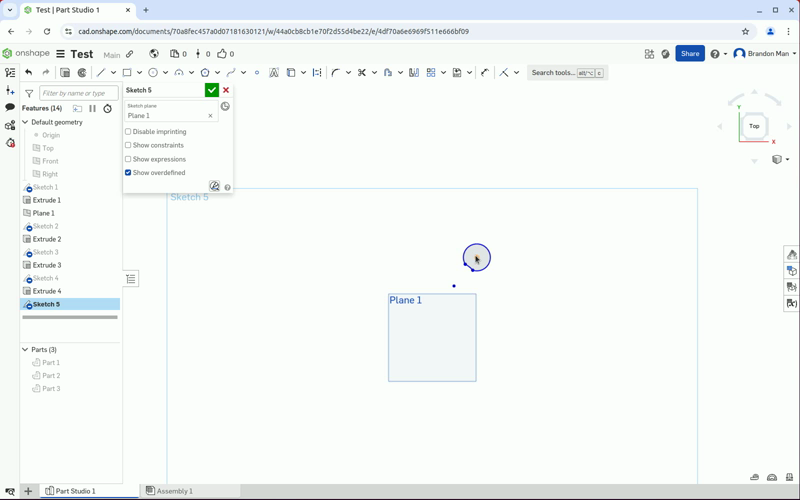
scroll(6)
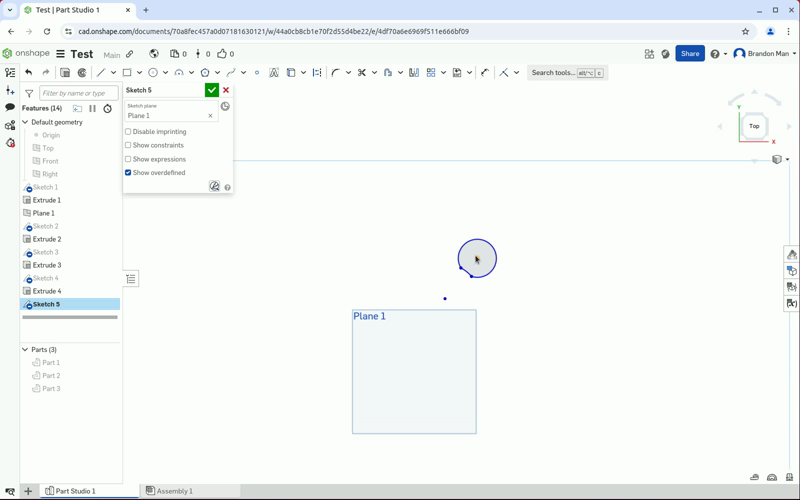
scroll(6)
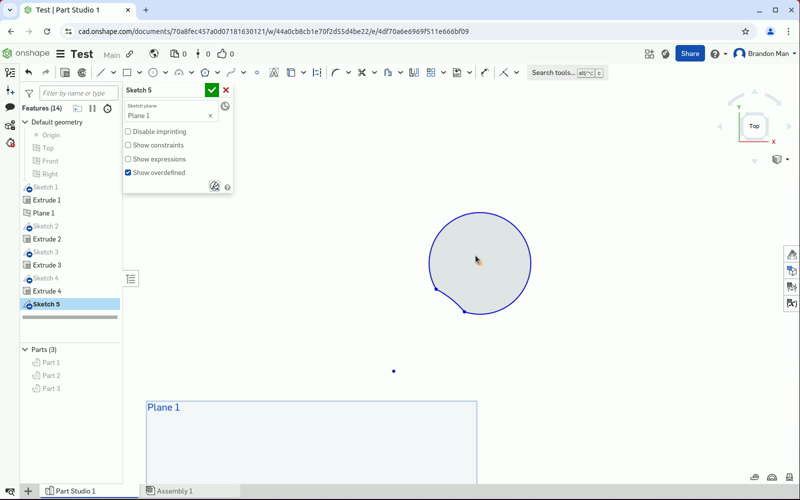
click(475, 255)
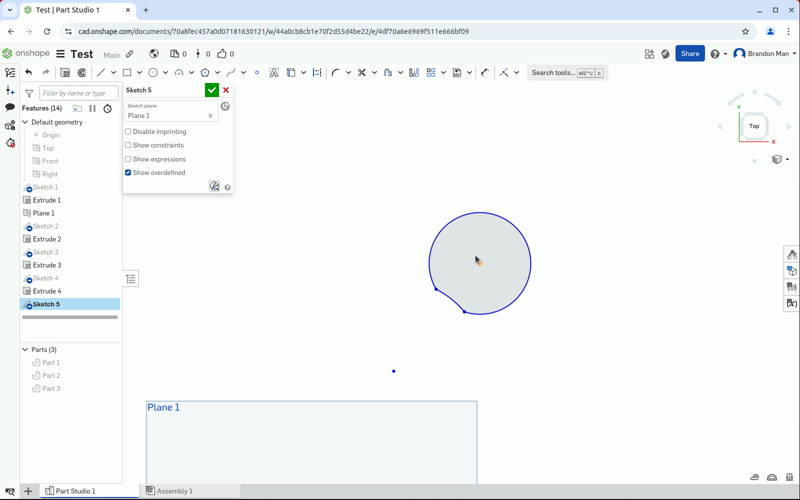
scroll(-6)
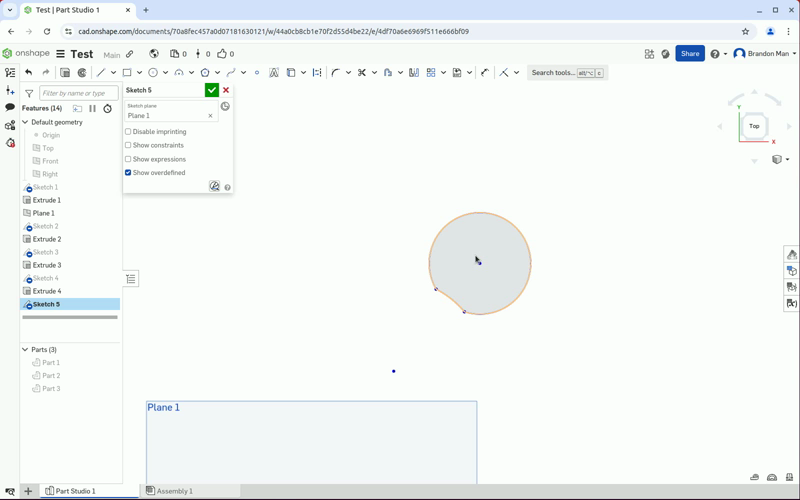
scroll(-6)
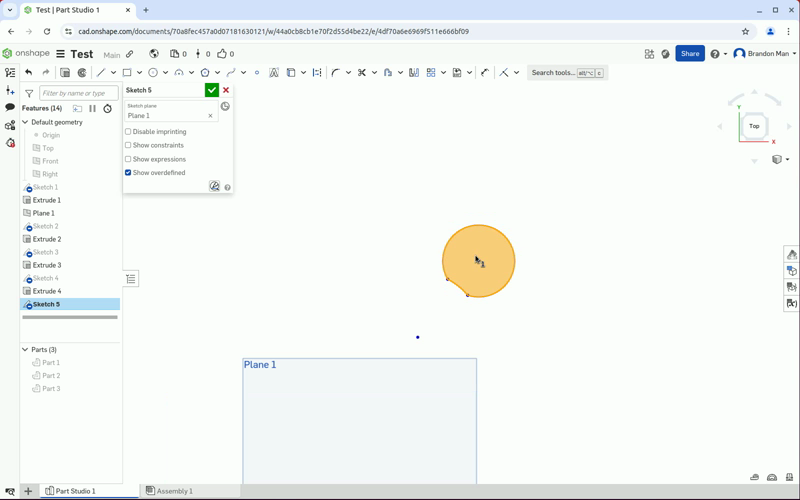
scroll(-6)
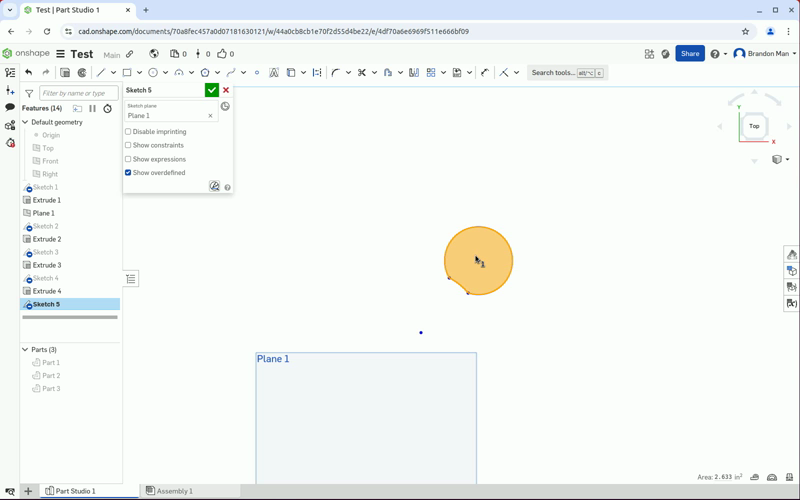
scroll(-6)
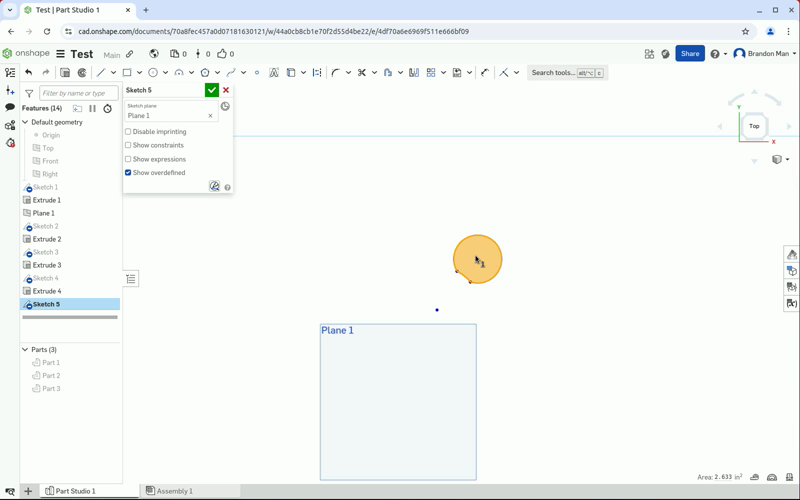
scroll(-6)
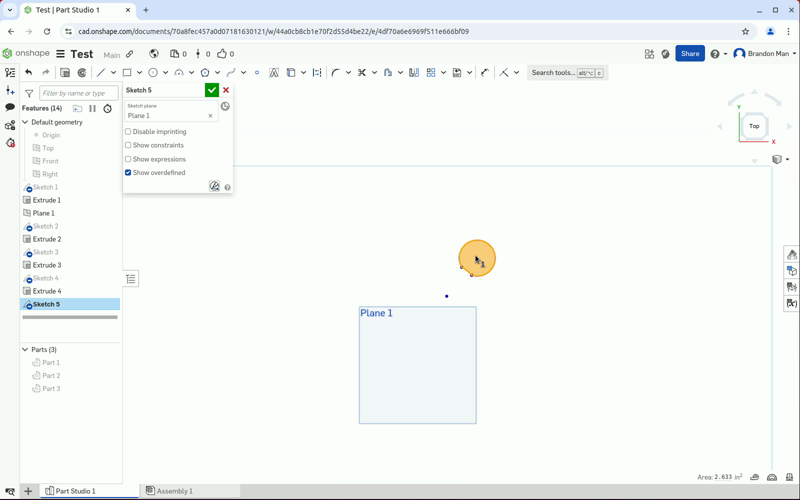
scroll(-6)
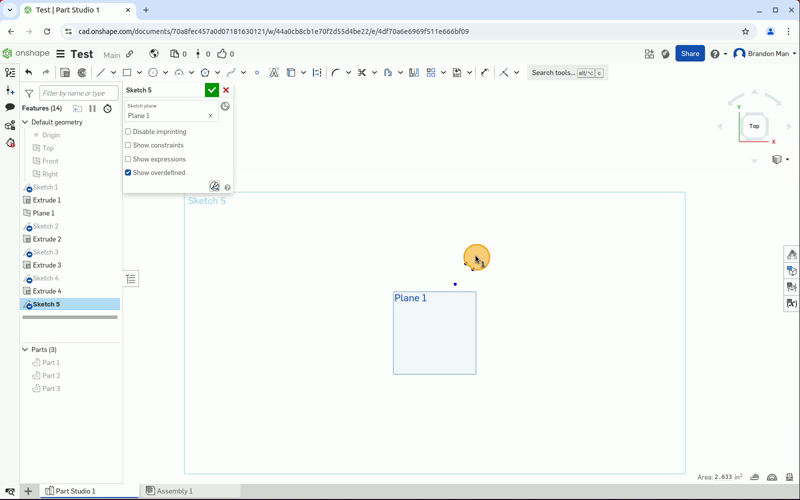
scroll(-6)
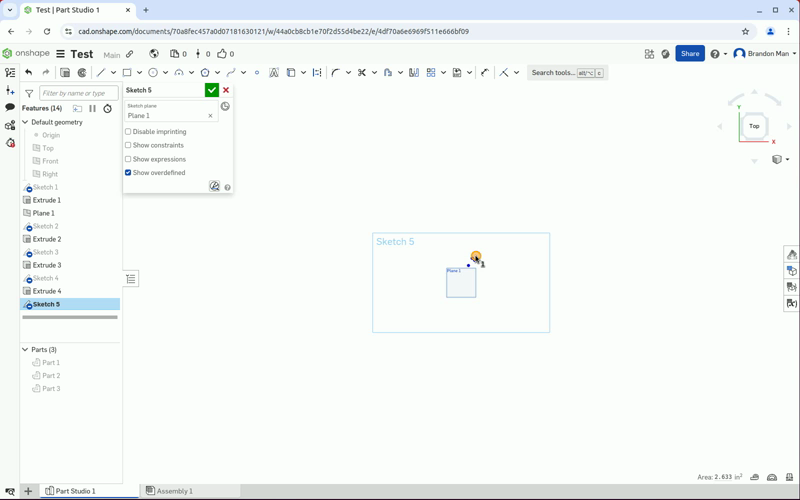
mouse_move(73, 352)
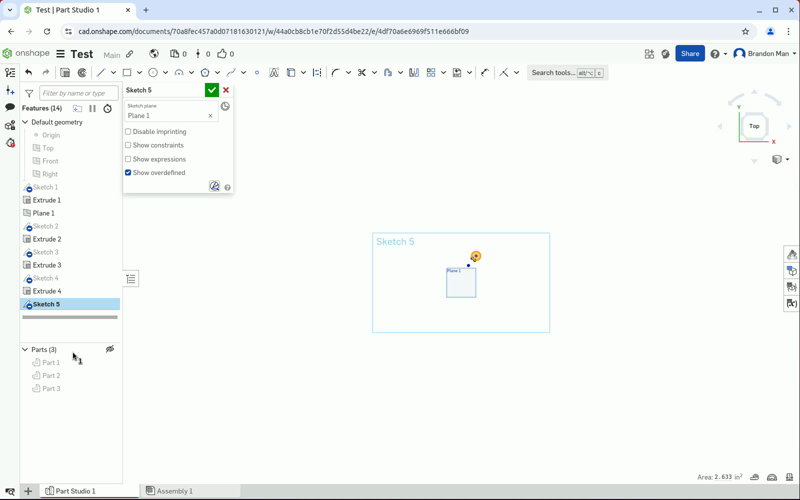
key(shift+y)
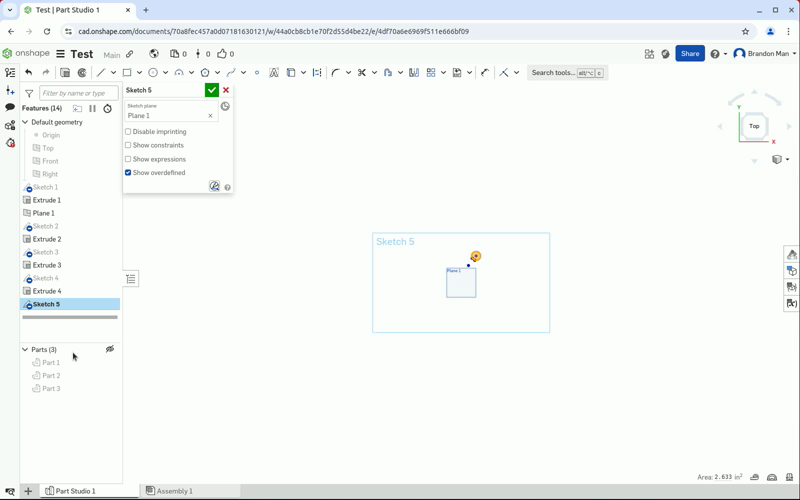
key(shift+e)
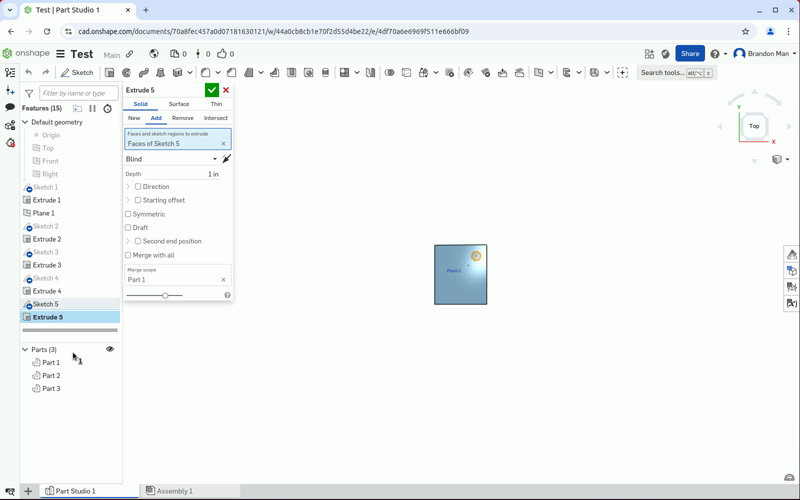
mouse_move(143, 106)
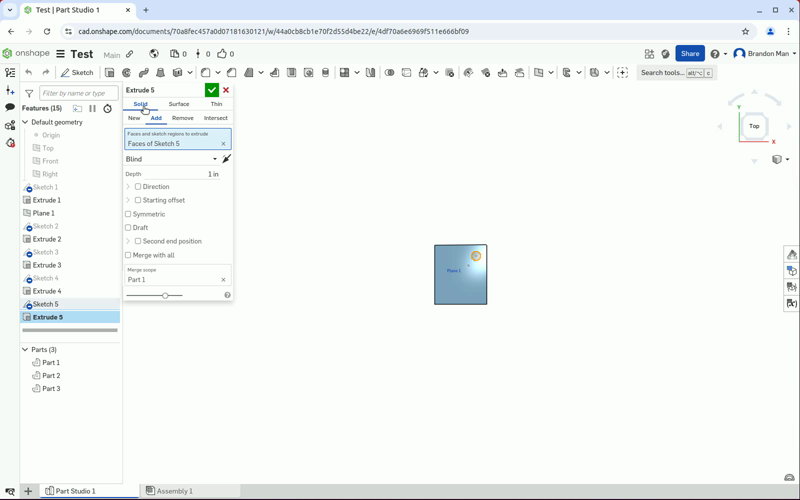
click(143, 106)
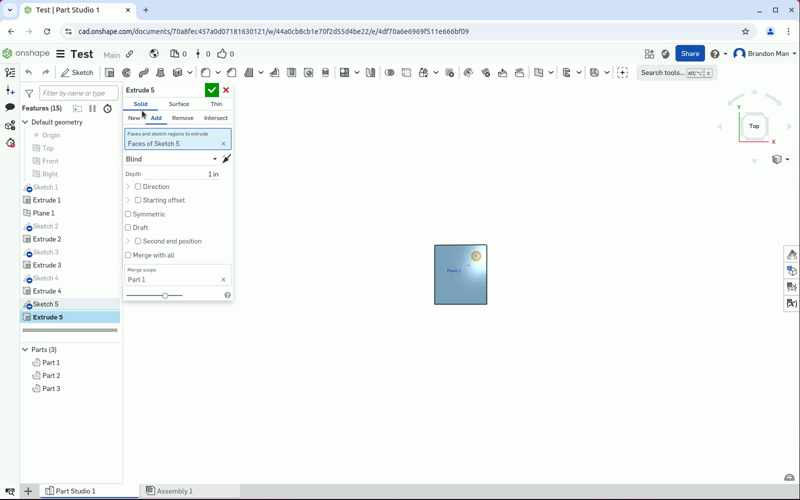
mouse_move(137, 120)
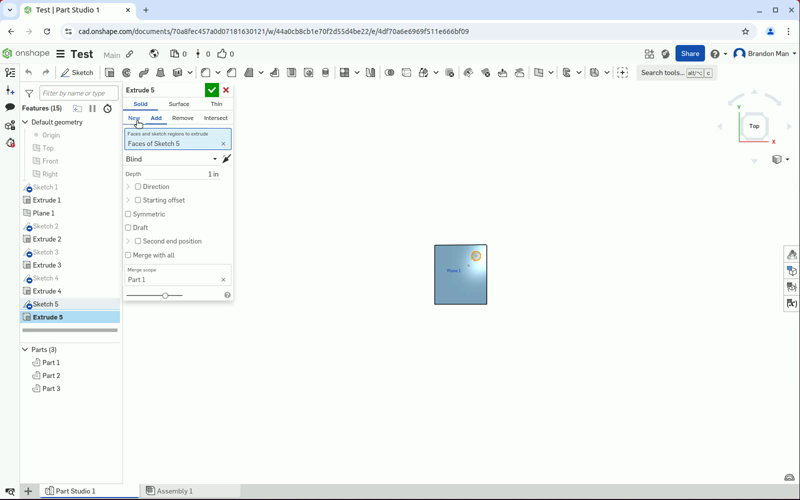
click(137, 120)
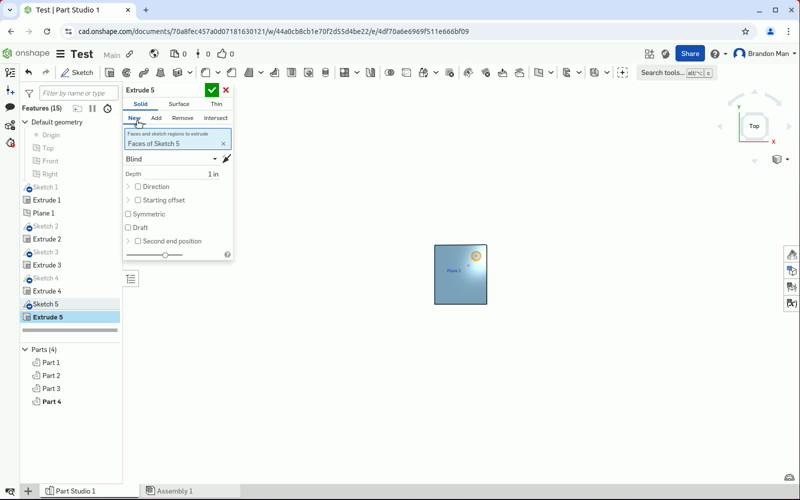
key(tab, 4)
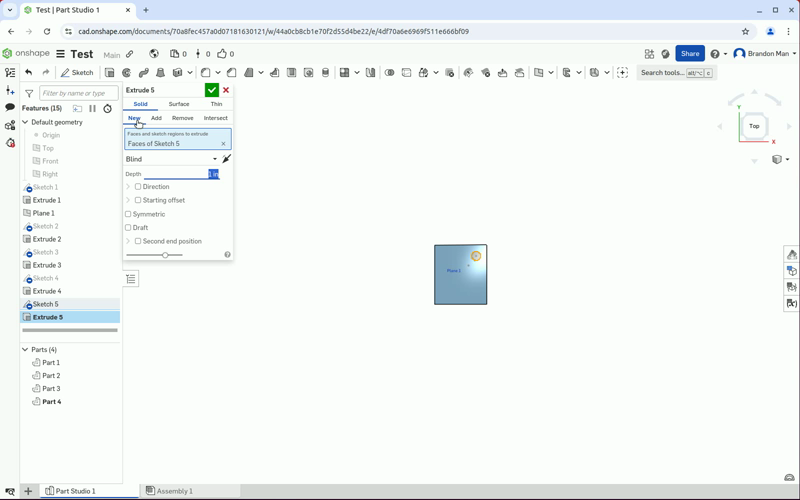
text(-30.811)
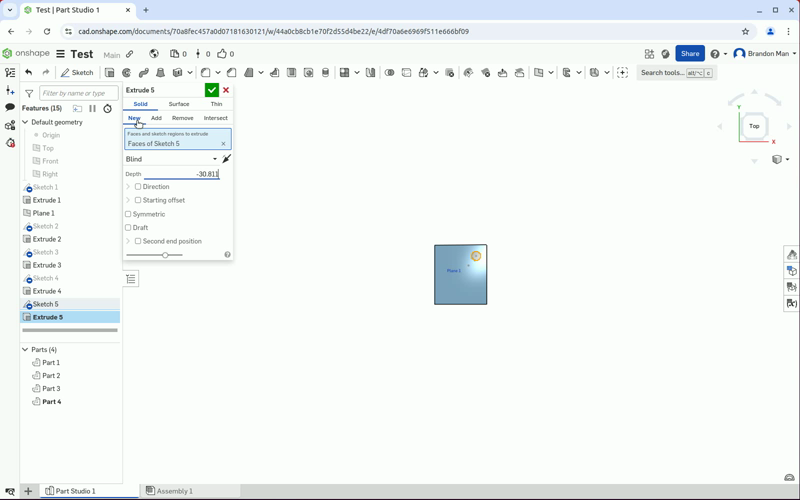
key(enter)
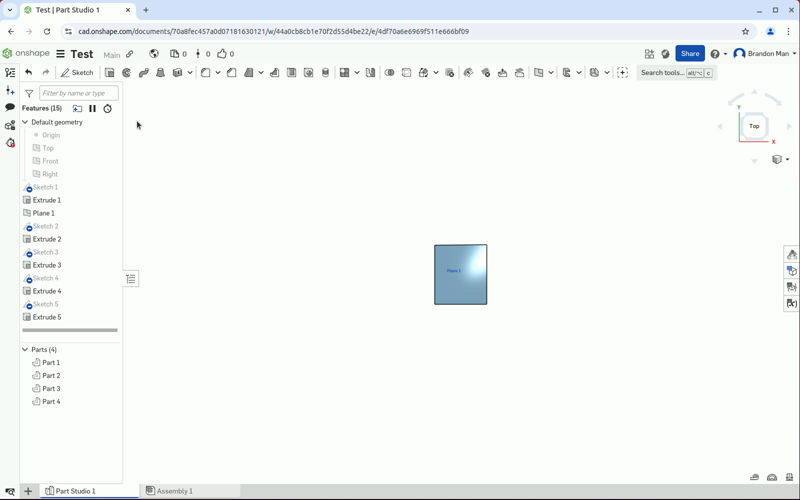
key(shift+h)
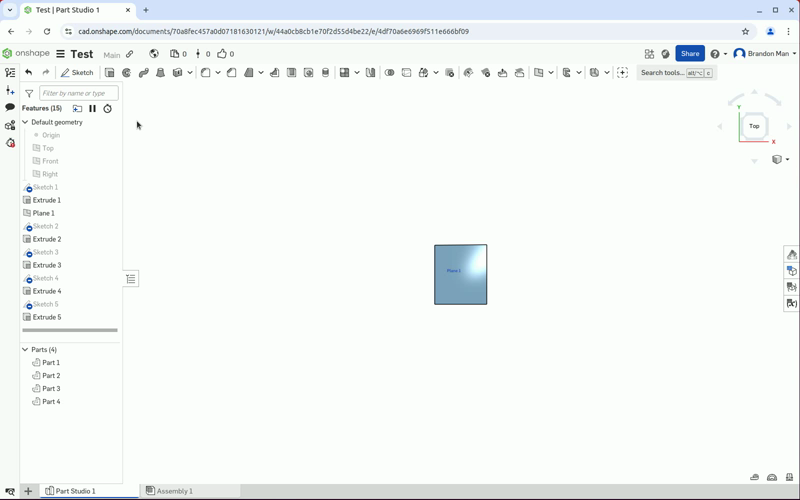
key(shift+h)
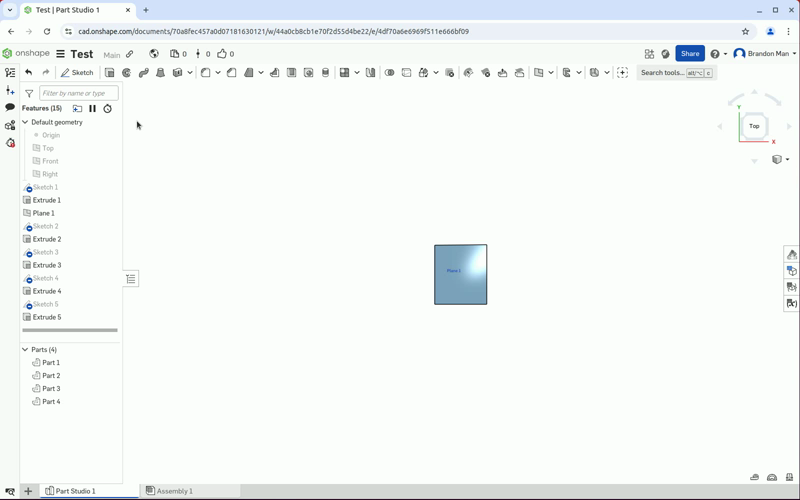
mouse_move(73, 189)
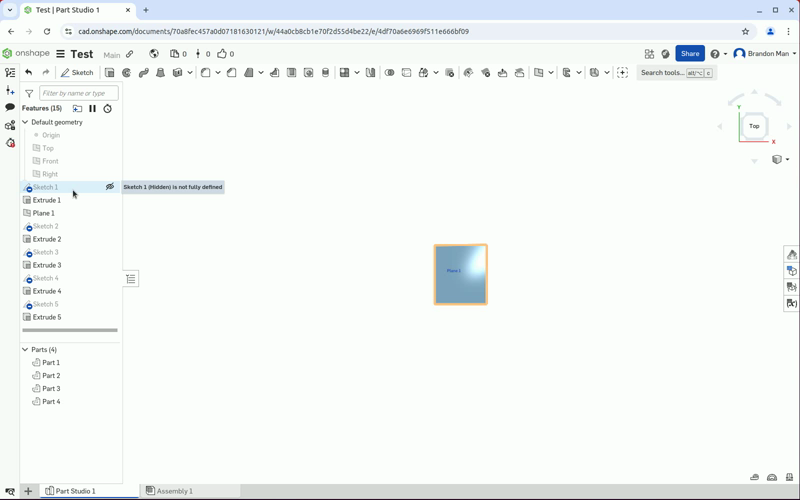
click(73, 189)
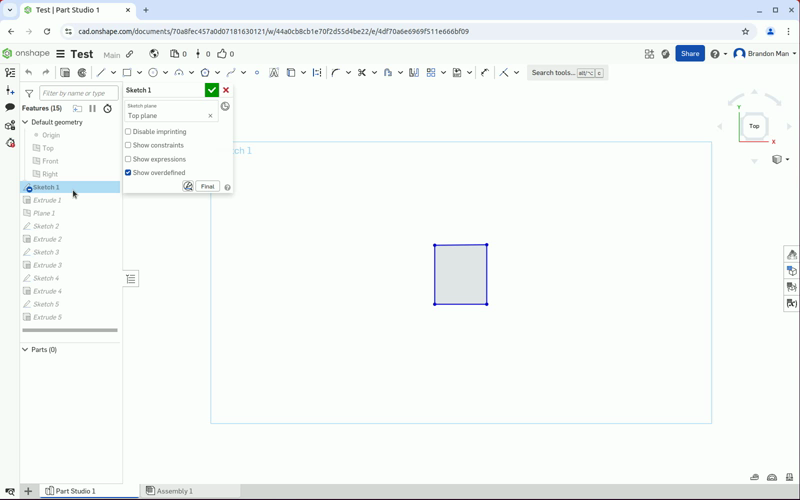
mouse_move(229, 92)
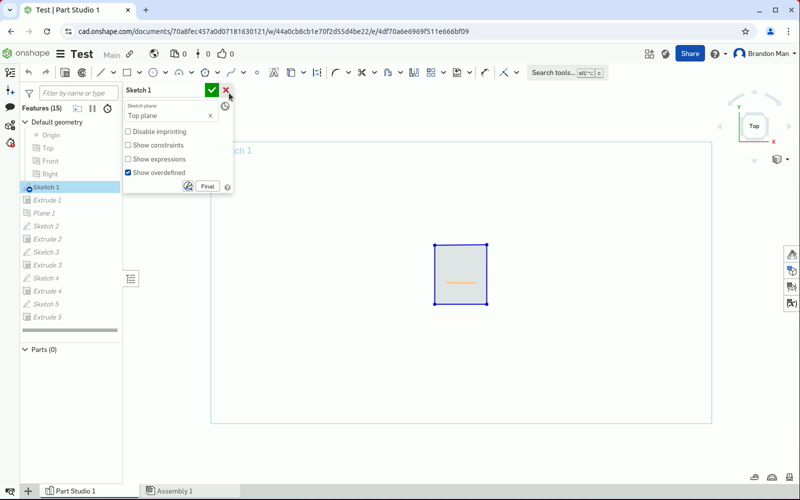
click(229, 92)
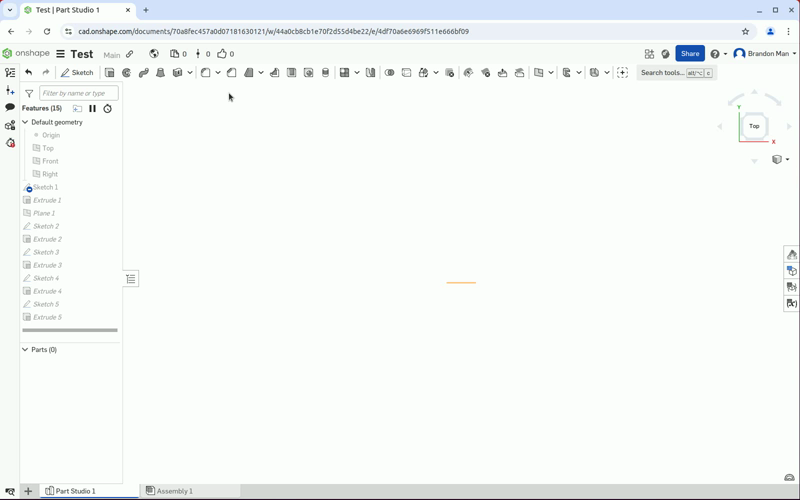
key(shift+s)
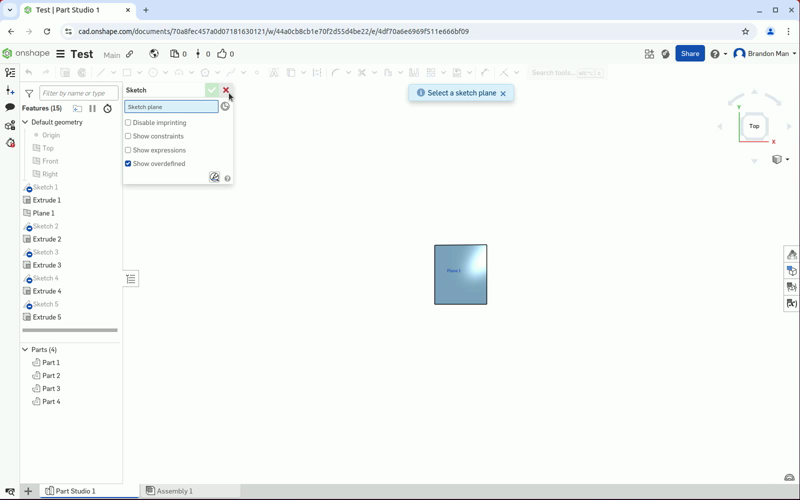
mouse_move(69, 215)
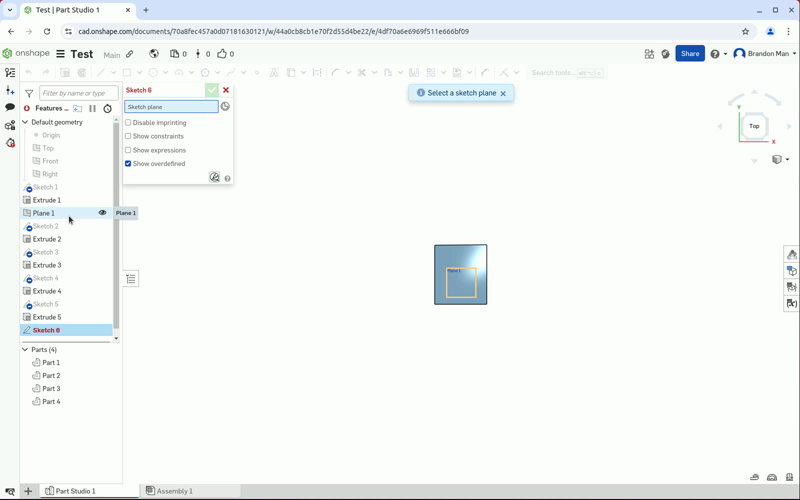
click(69, 215)
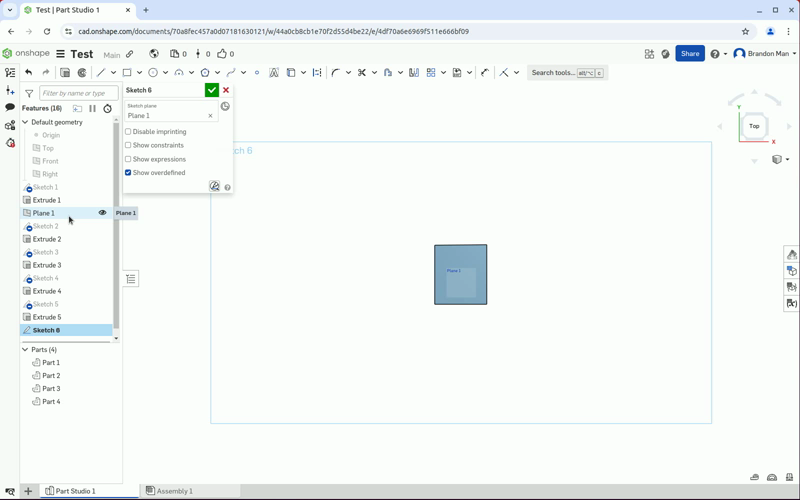
mouse_move(73, 352)
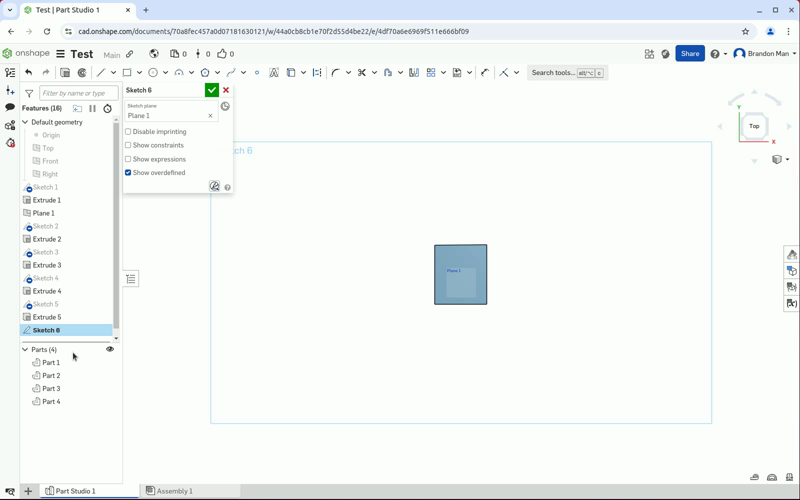
key(y)
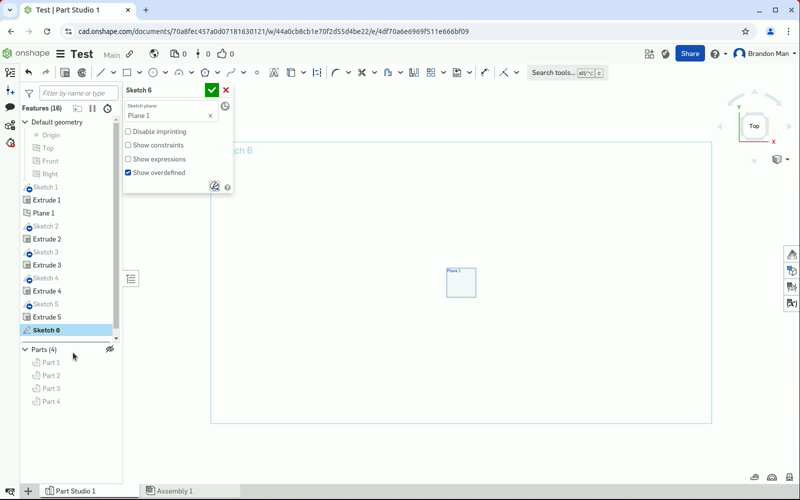
key(c)
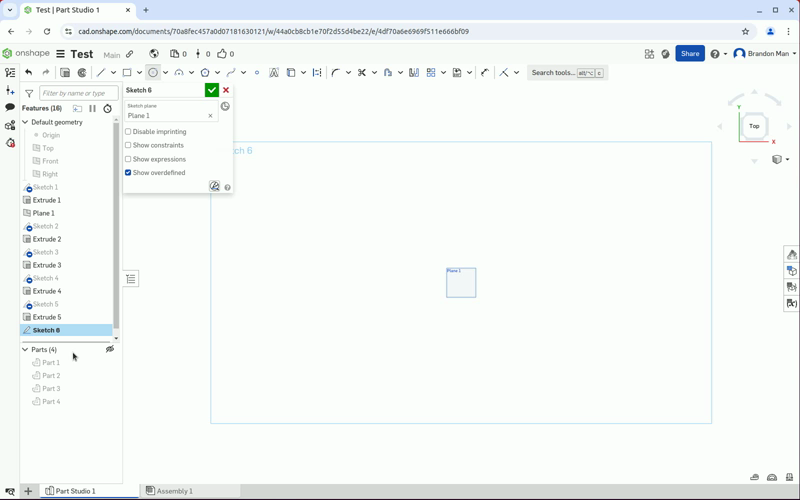
key_down(shift)
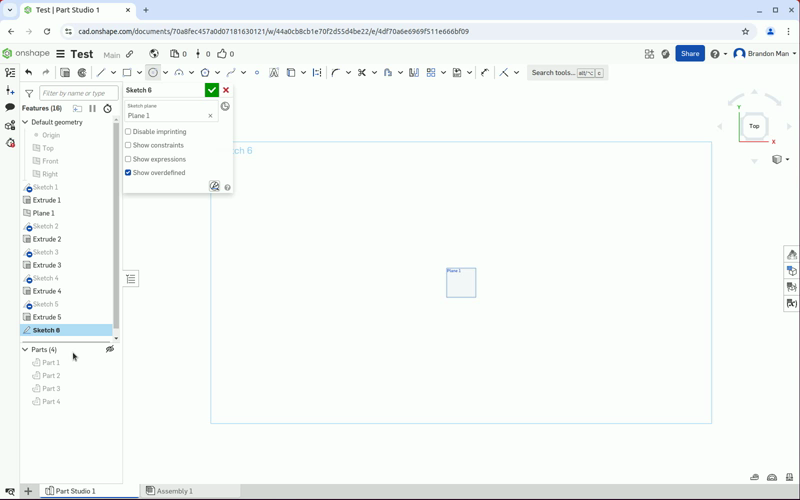
mouse_move(476, 292)
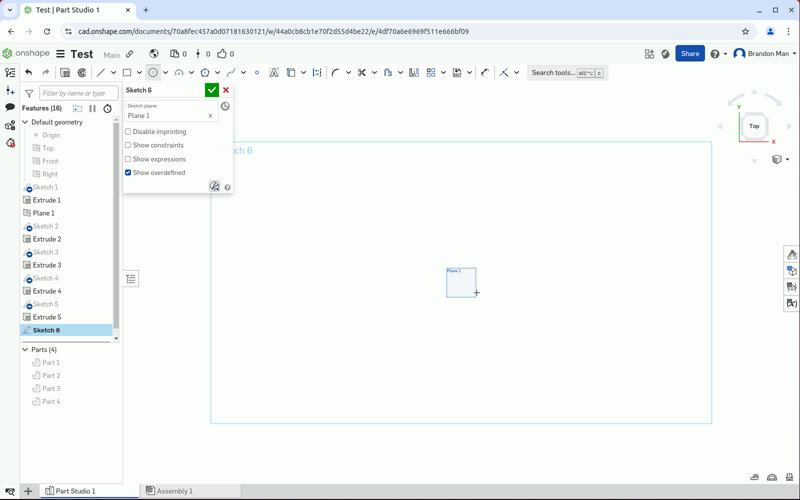
click(476, 292)
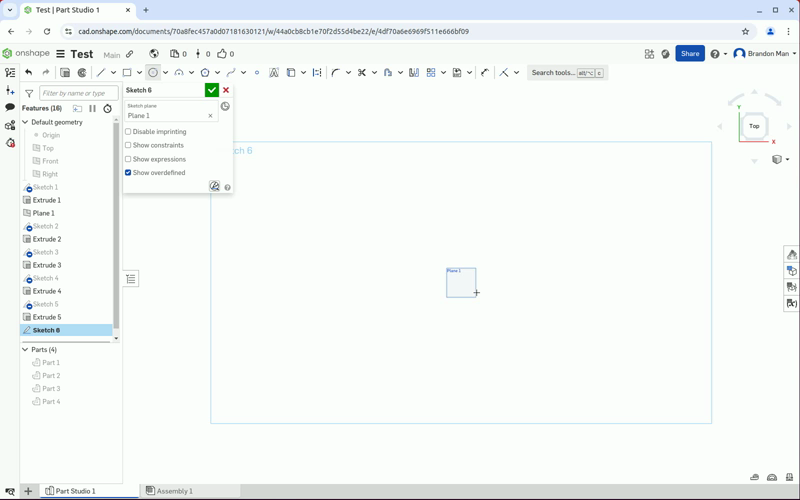
key_up(shift)
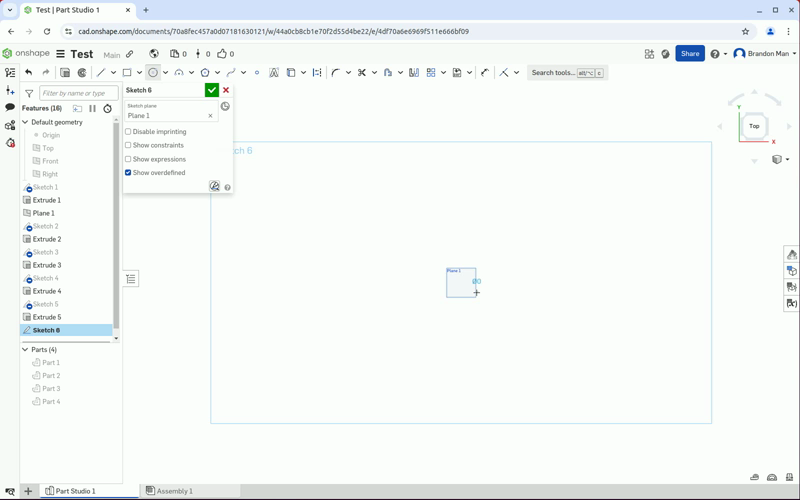
mouse_move(480, 292)
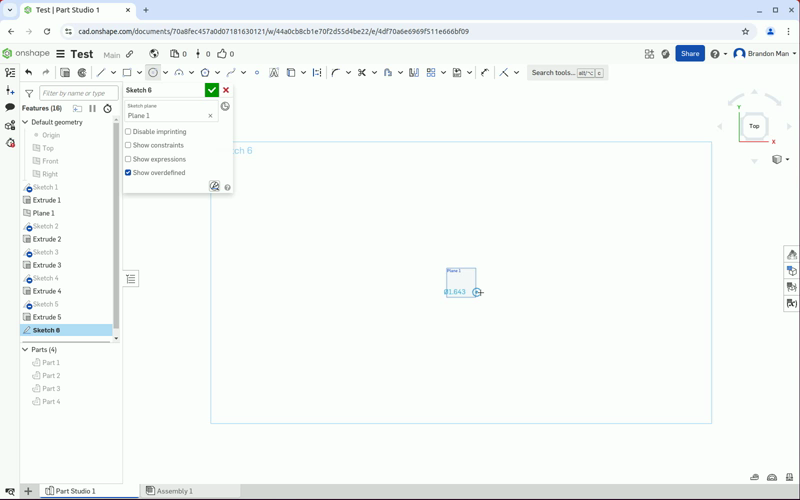
click(480, 292)
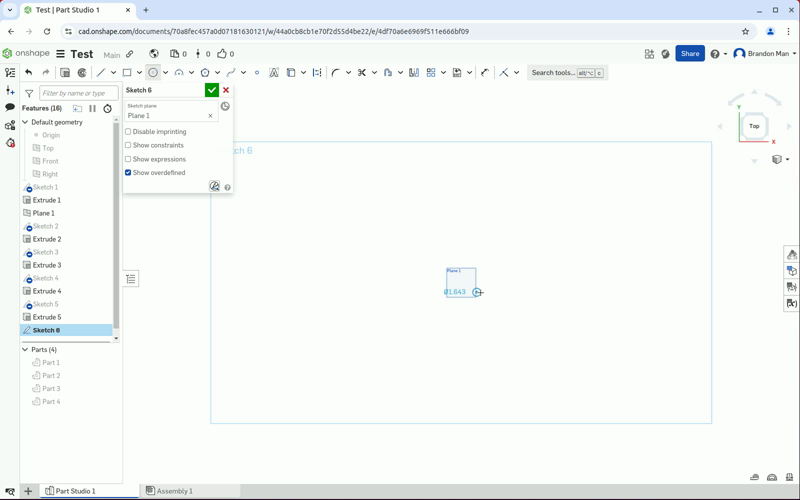
key(esc)
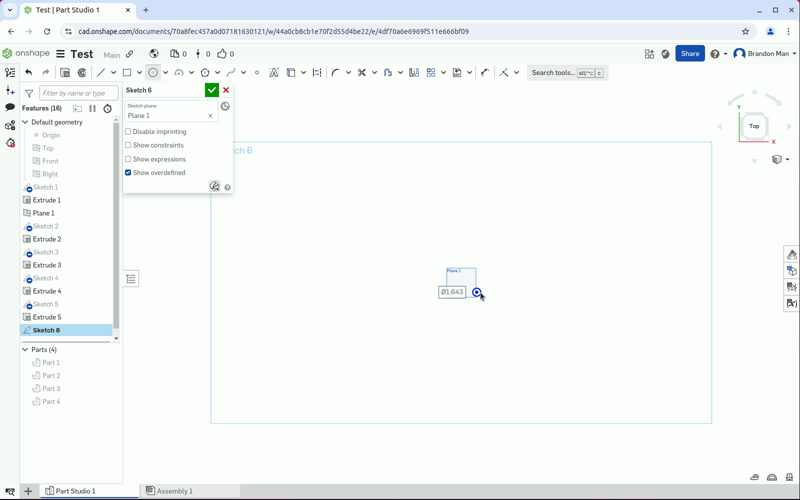
mouse_move(477, 291)
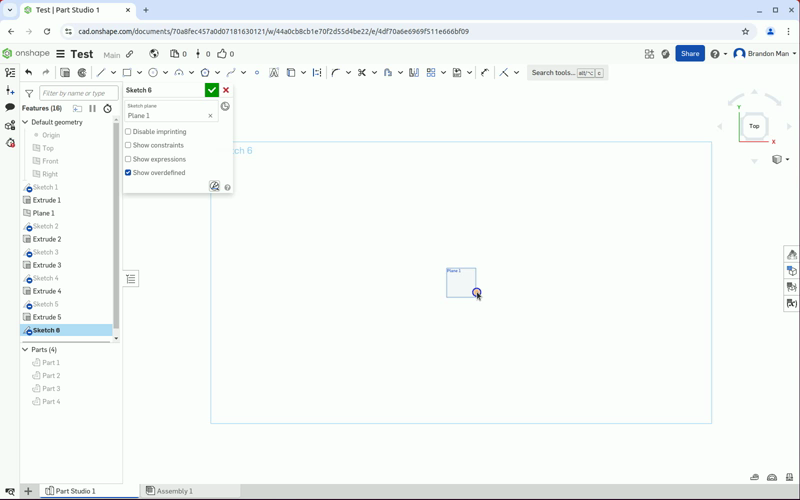
scroll(6)
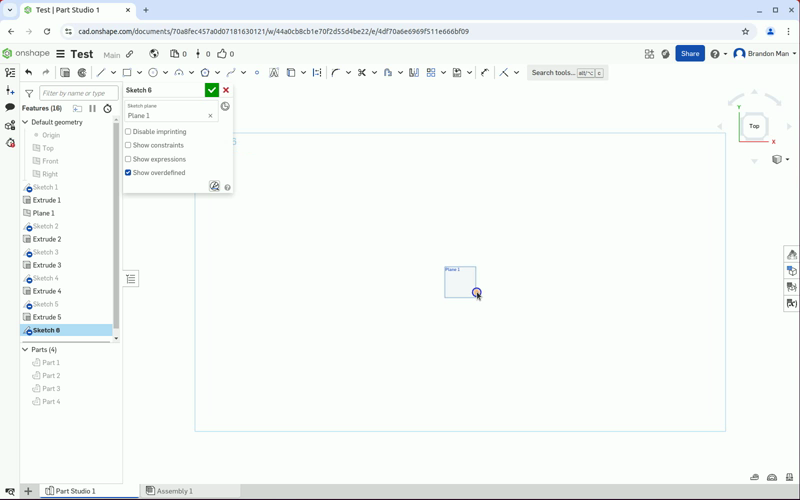
scroll(6)
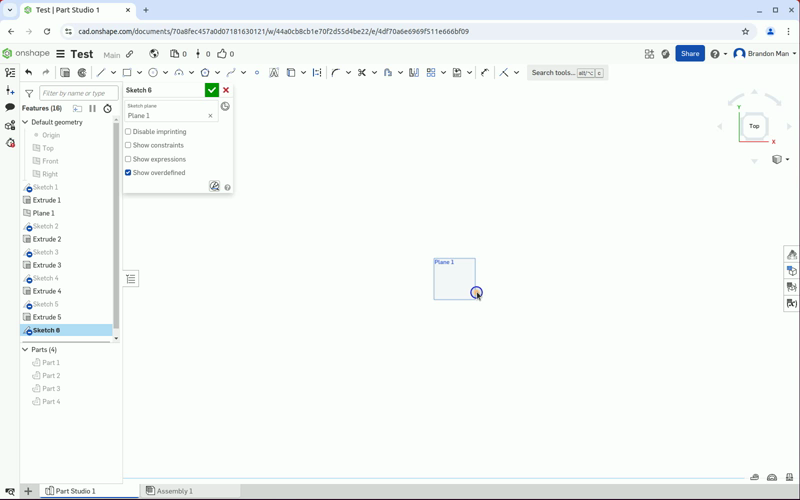
scroll(6)
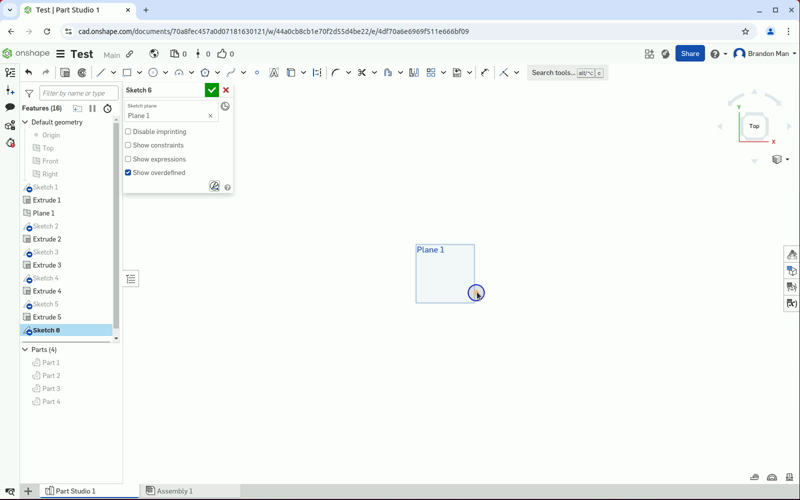
scroll(6)
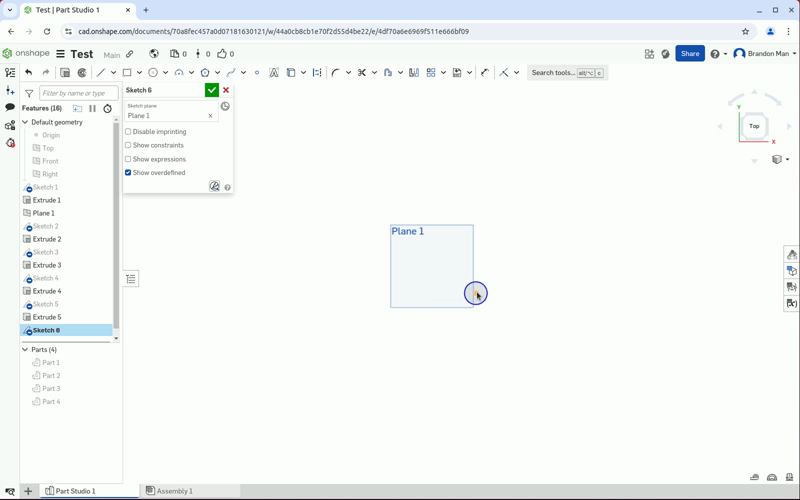
scroll(6)
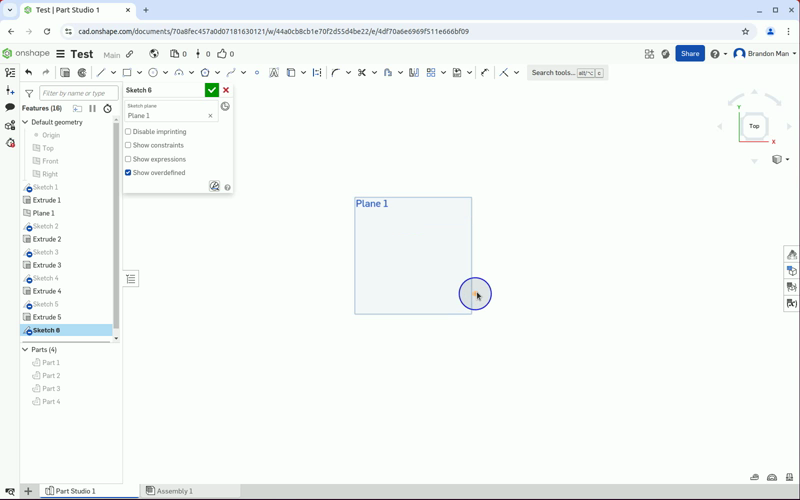
scroll(6)
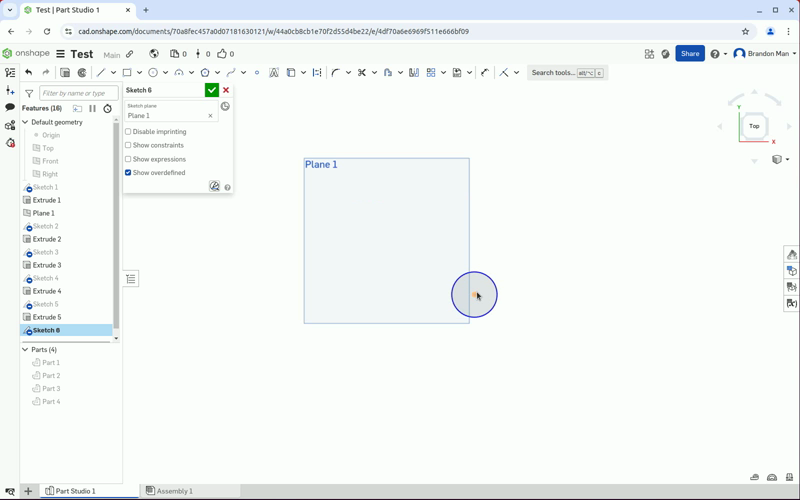
scroll(6)
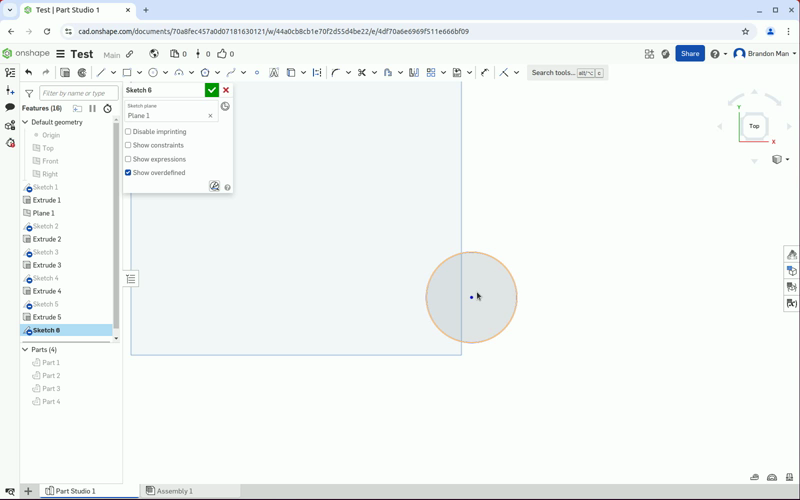
click(477, 291)
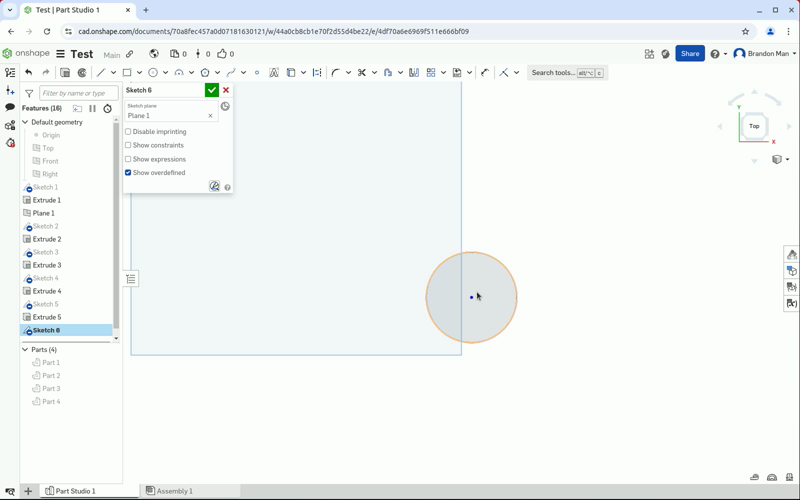
scroll(-6)
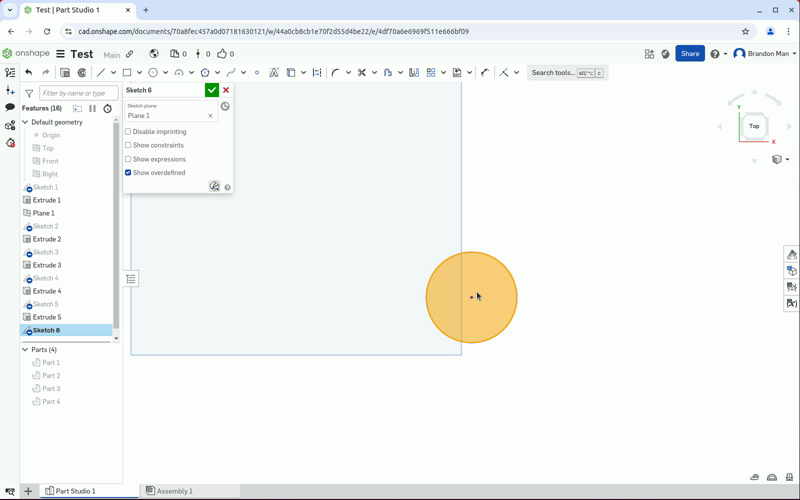
scroll(-6)
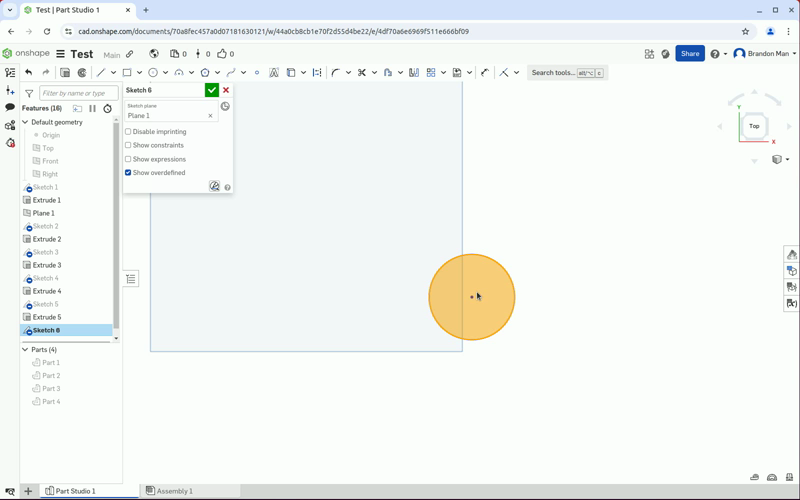
scroll(-6)
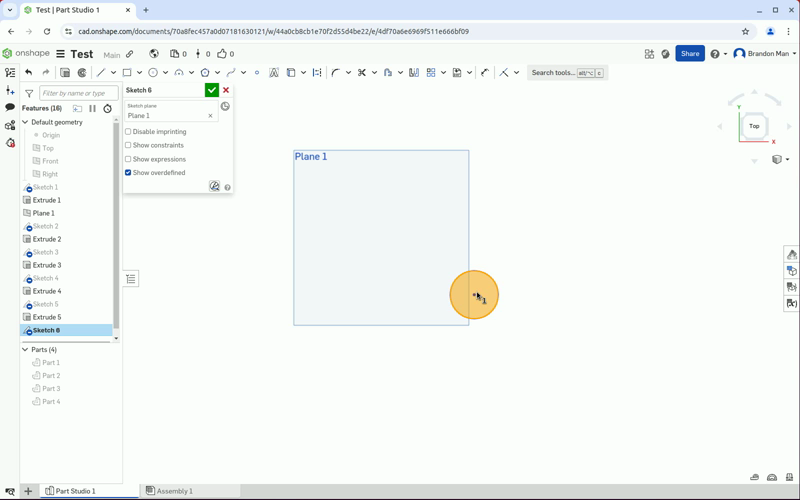
scroll(-6)
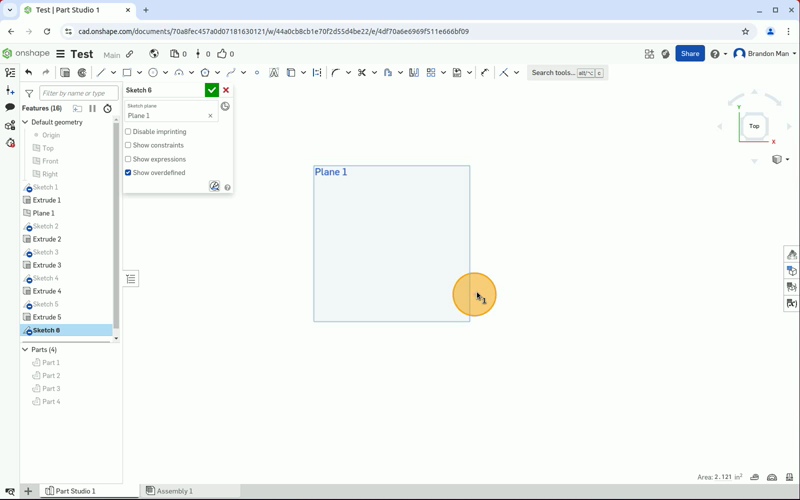
scroll(-6)
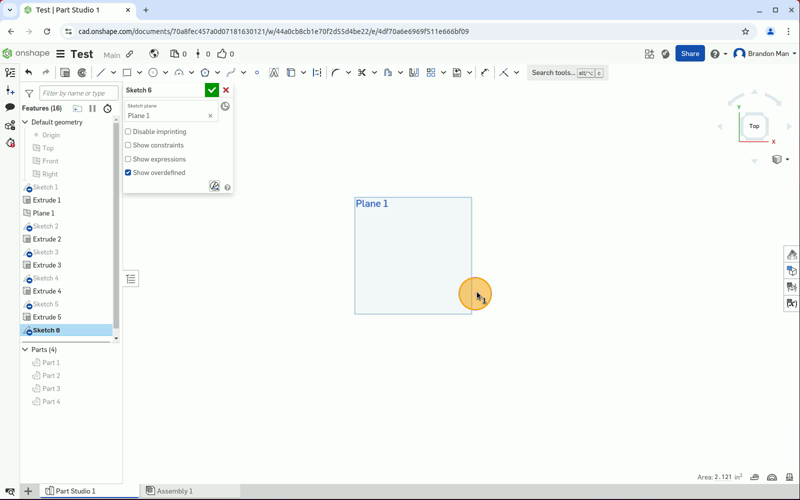
scroll(-6)
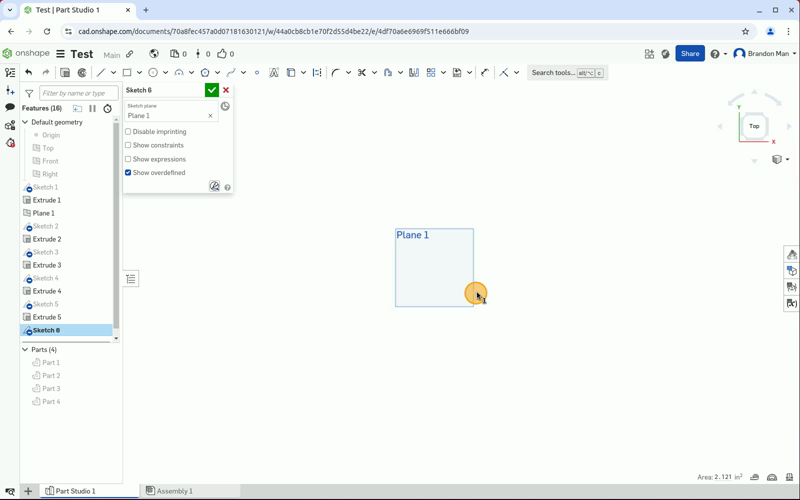
scroll(-6)
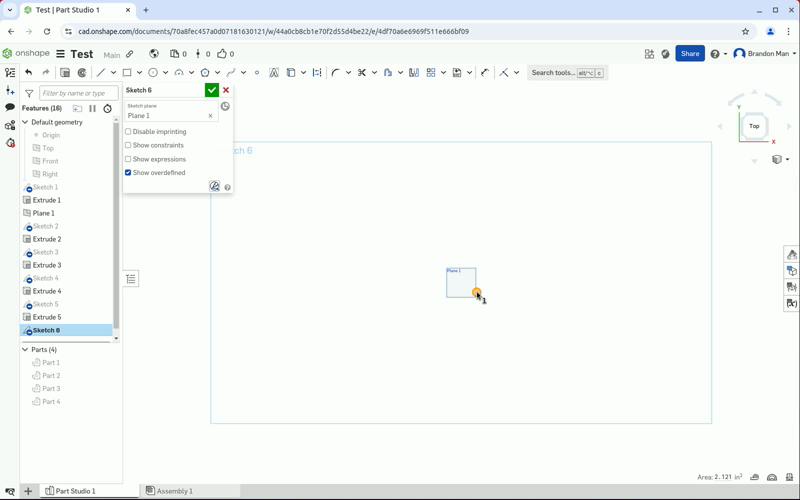
mouse_move(73, 352)
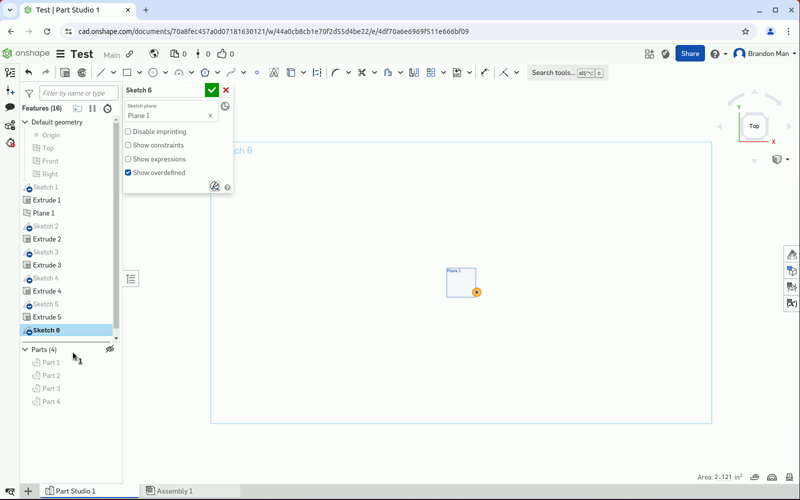
key(shift+y)
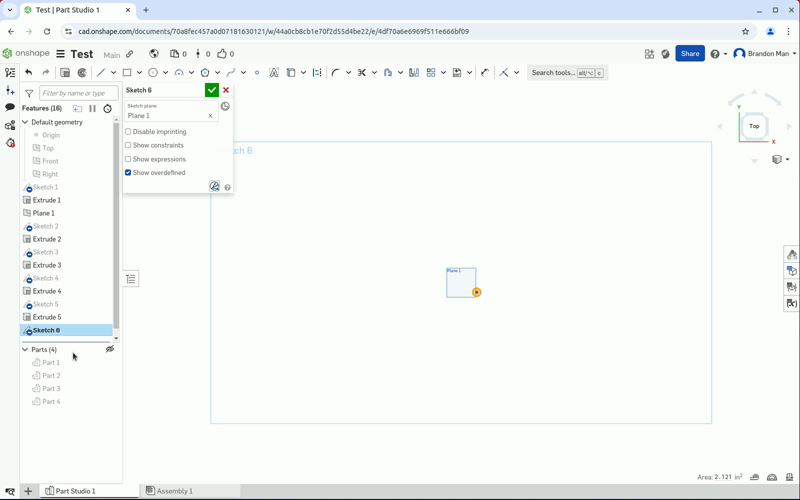
key(shift+e)
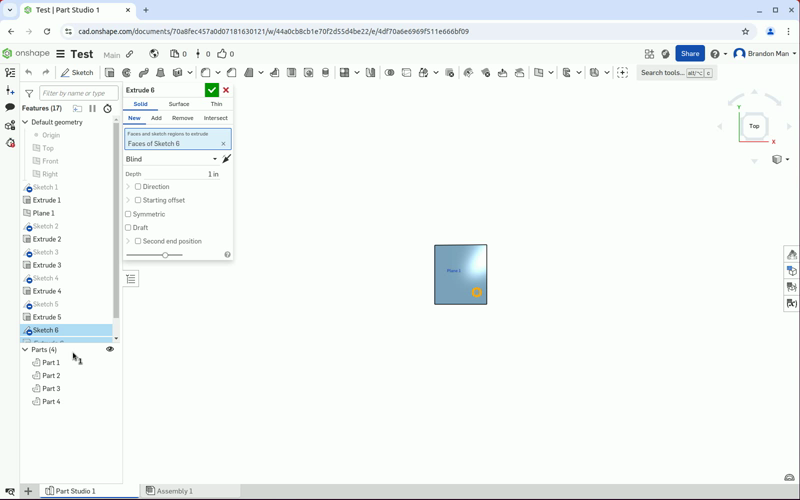
mouse_move(143, 106)
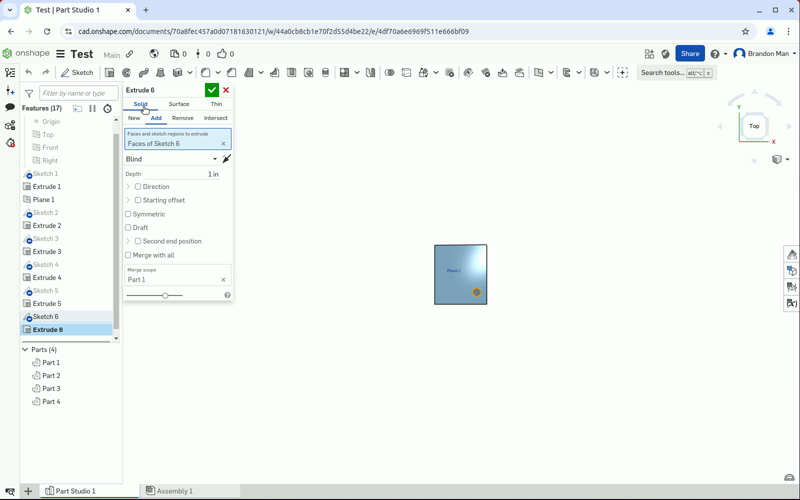
click(143, 106)
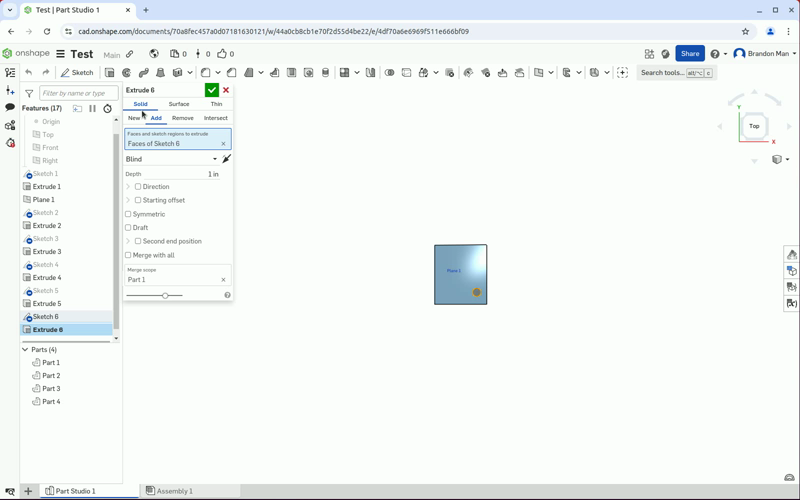
mouse_move(137, 120)
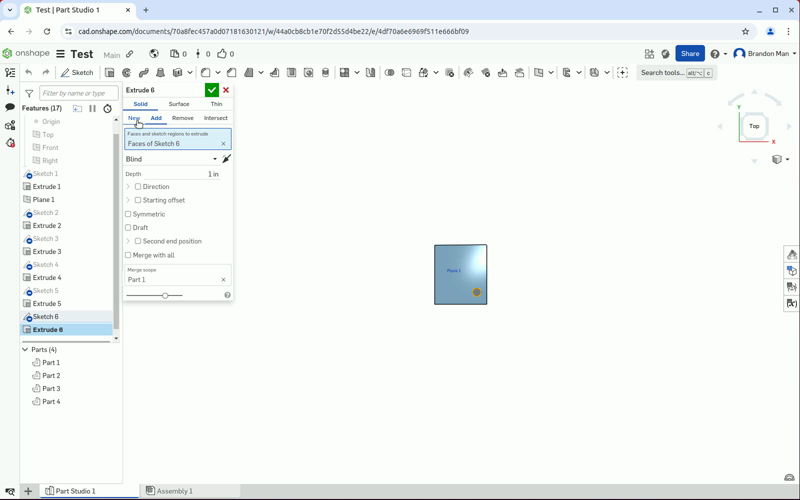
click(137, 120)
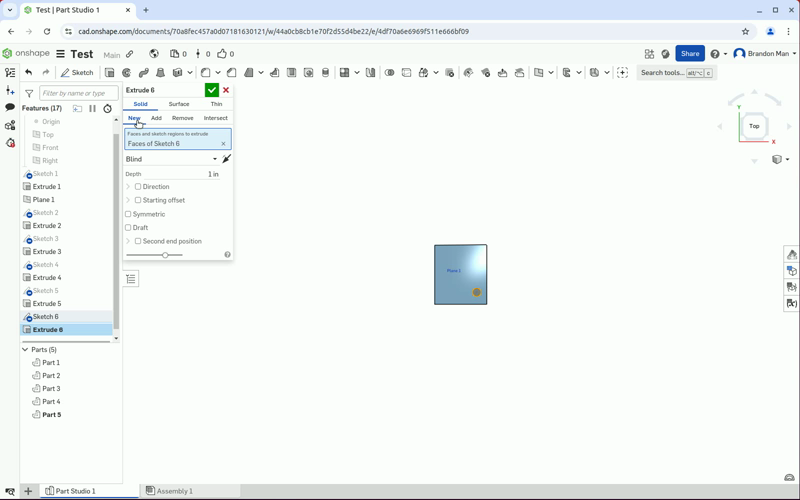
key(tab, 4)
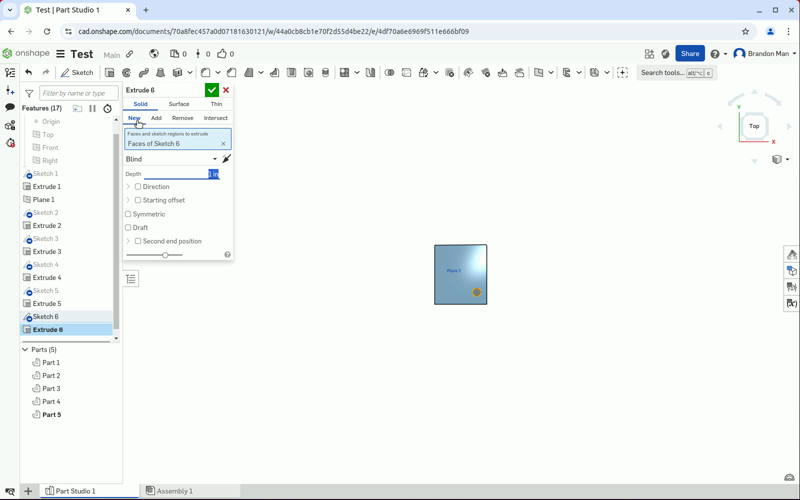
text(-30.811)
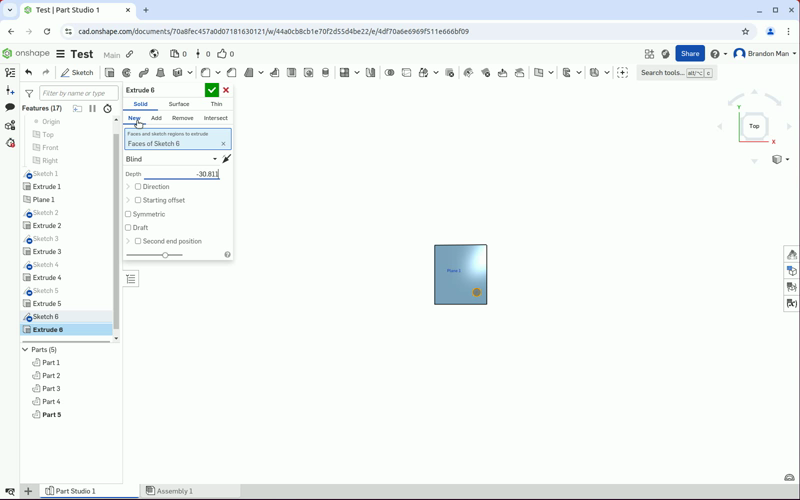
key(enter)
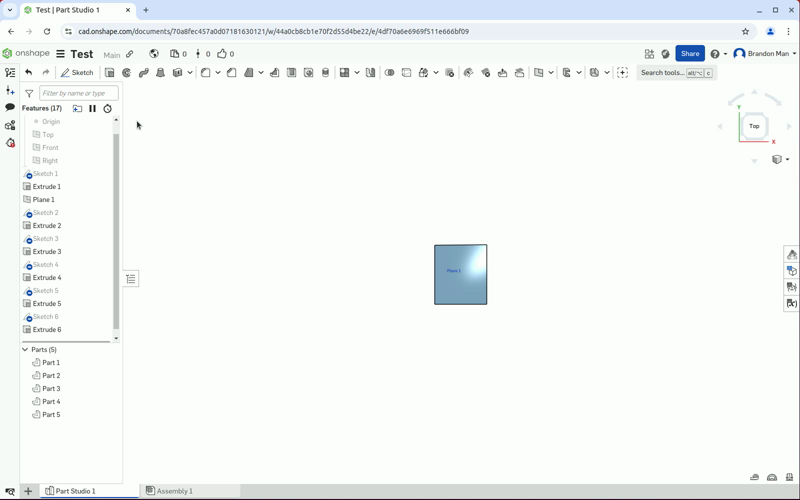
key(shift+h)
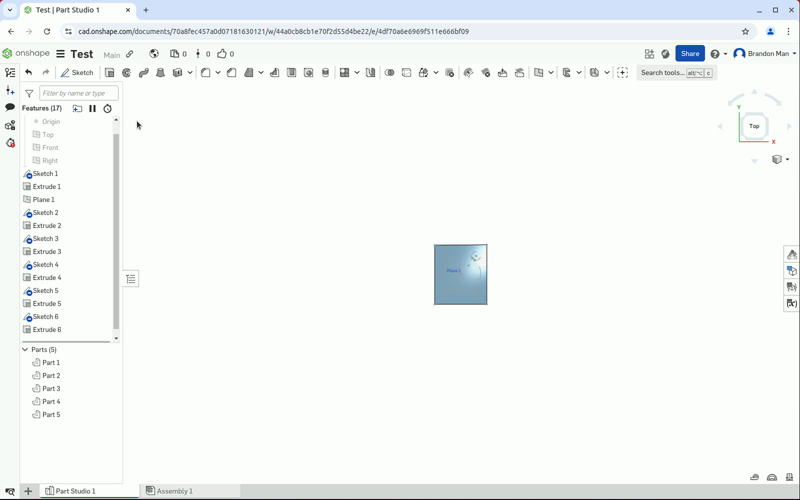
key(shift+h)
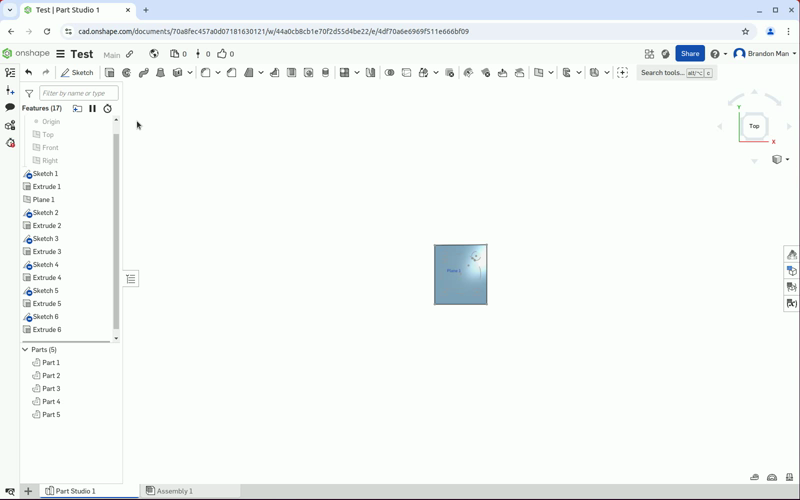
key(shift+7)
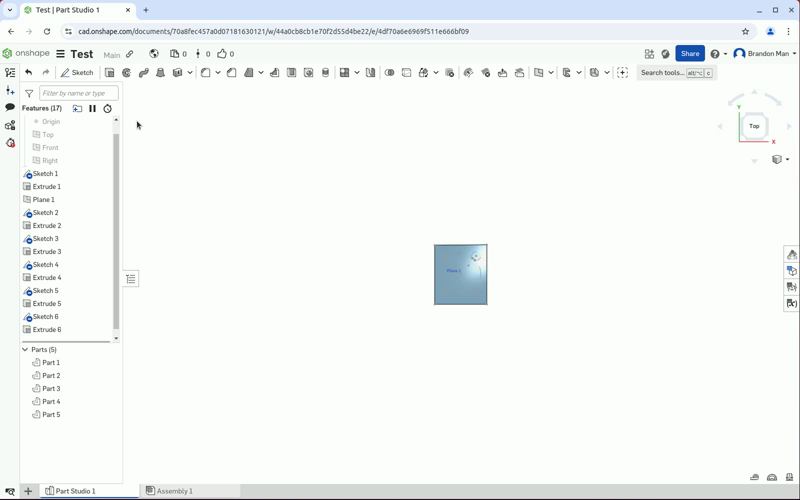
key(up, 3)
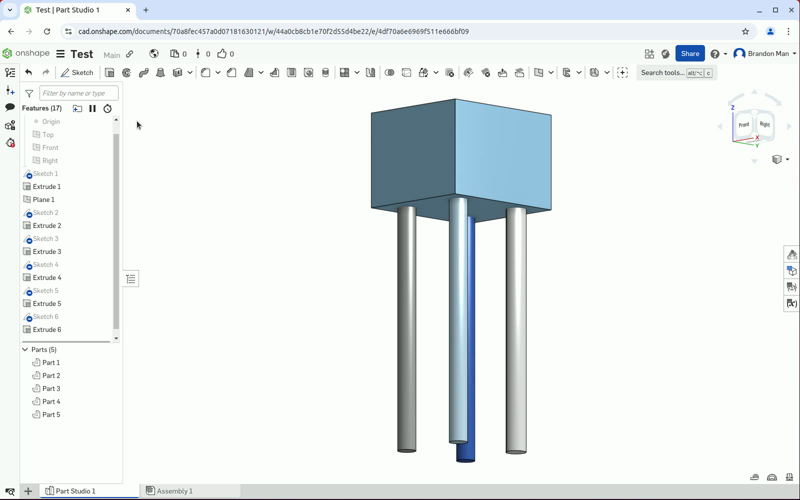
key(left, 3)
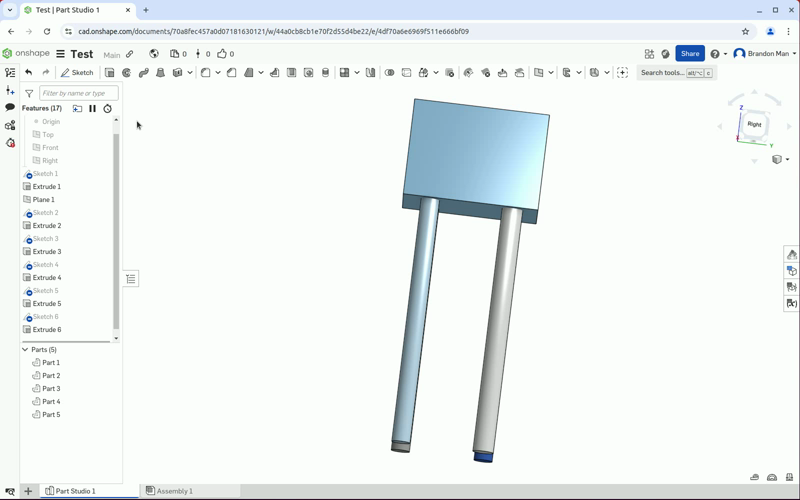
key(right, 3)
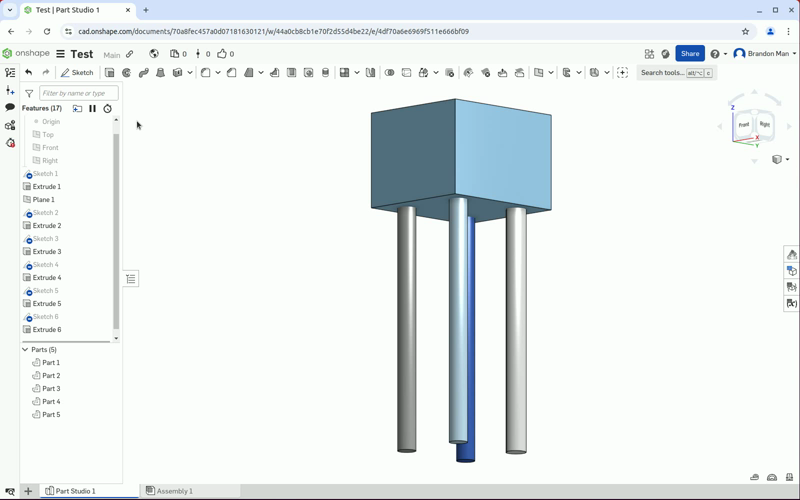
key(down, 3)
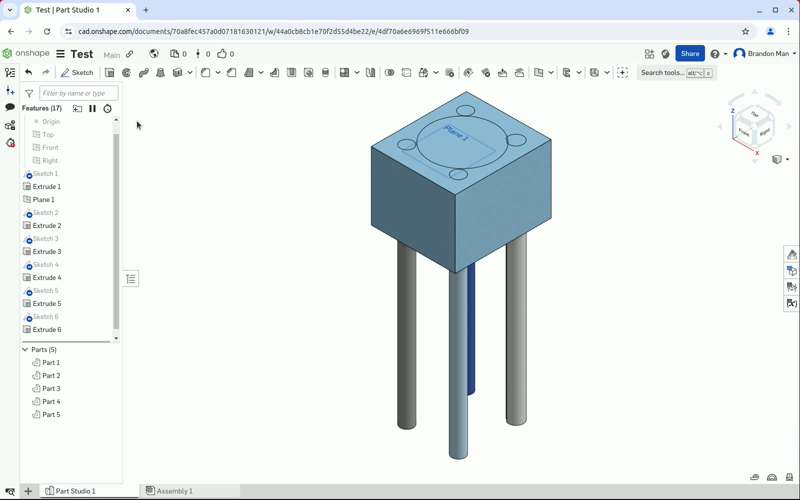
mouse_move(69, 176)
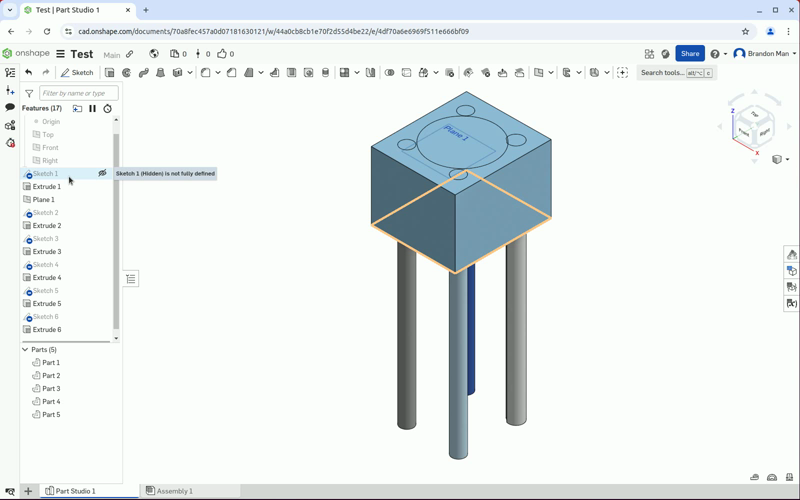
click(69, 176)